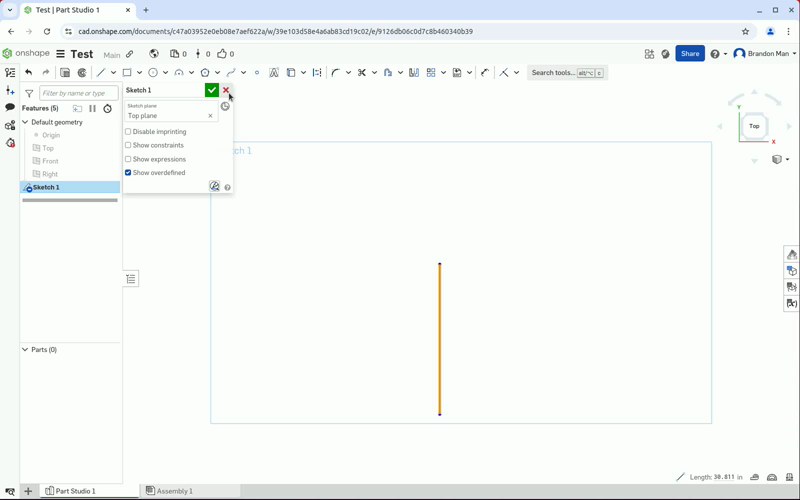
key(shift+h)
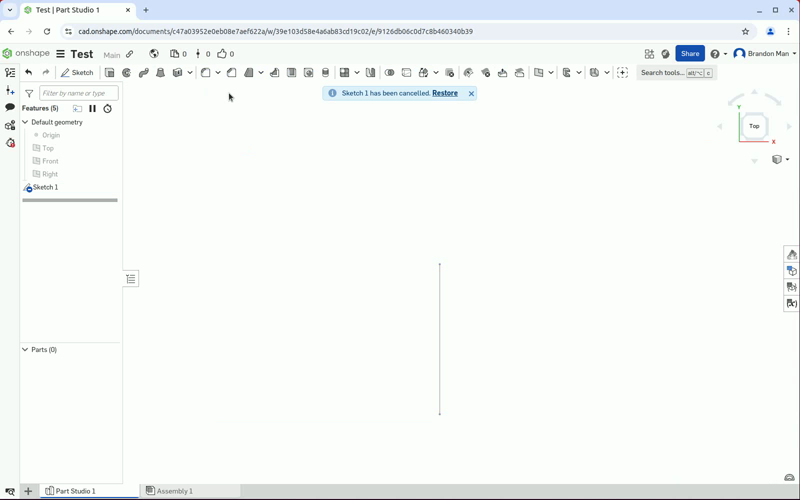
key(shift+s)
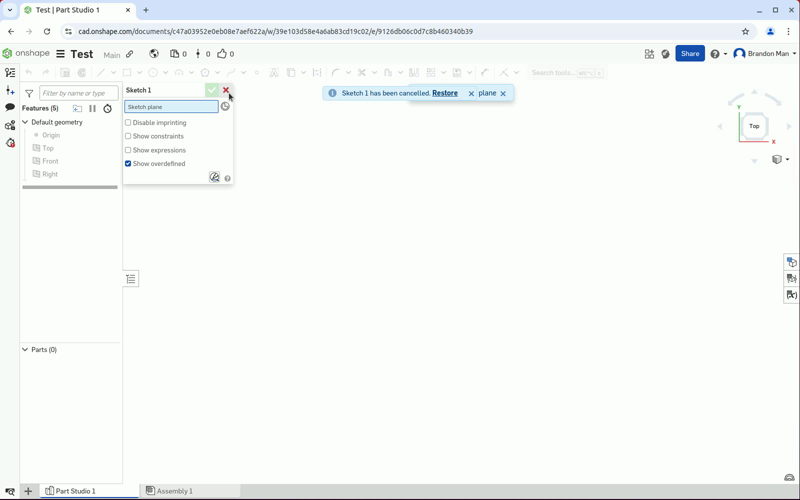
mouse_move(73, 150)
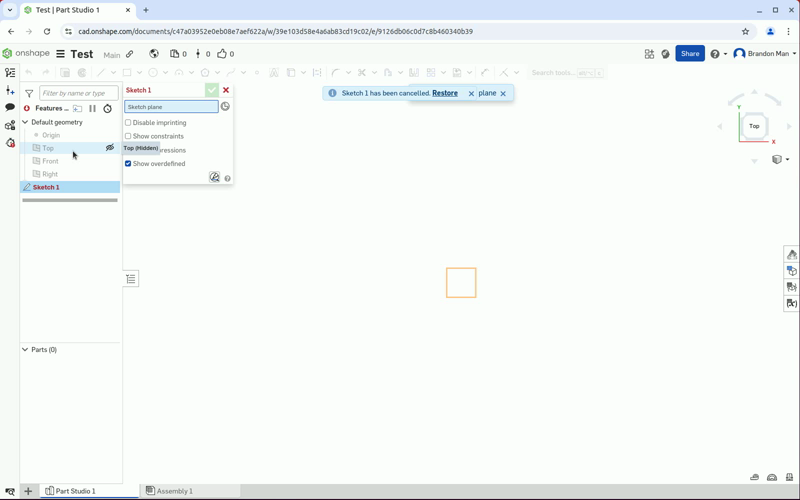
click(73, 150)
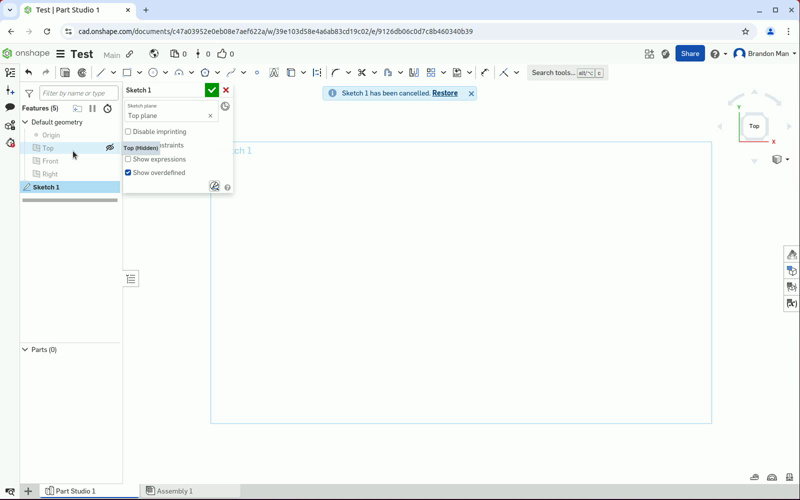
mouse_move(73, 352)
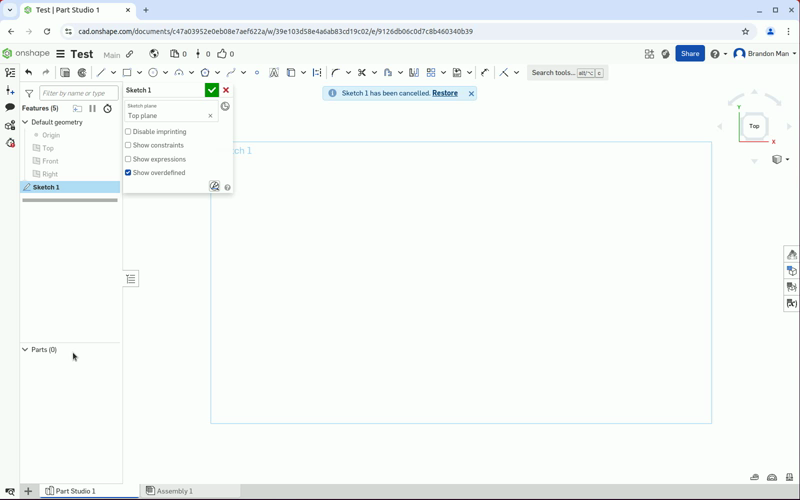
key(y)
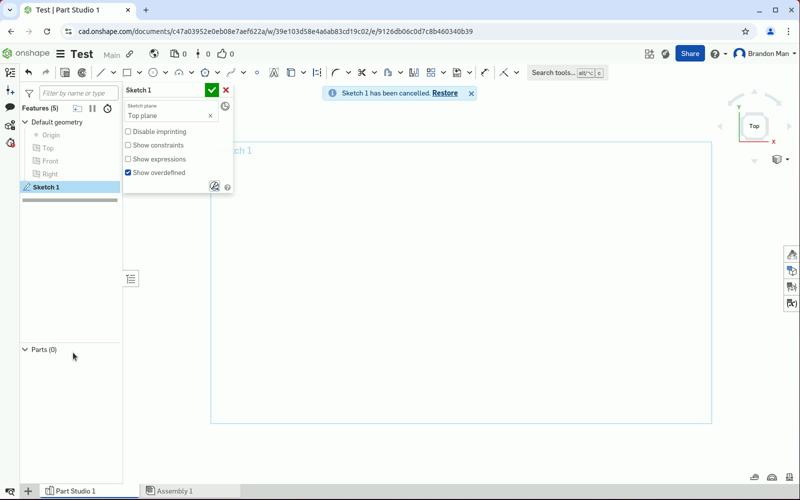
key(l)
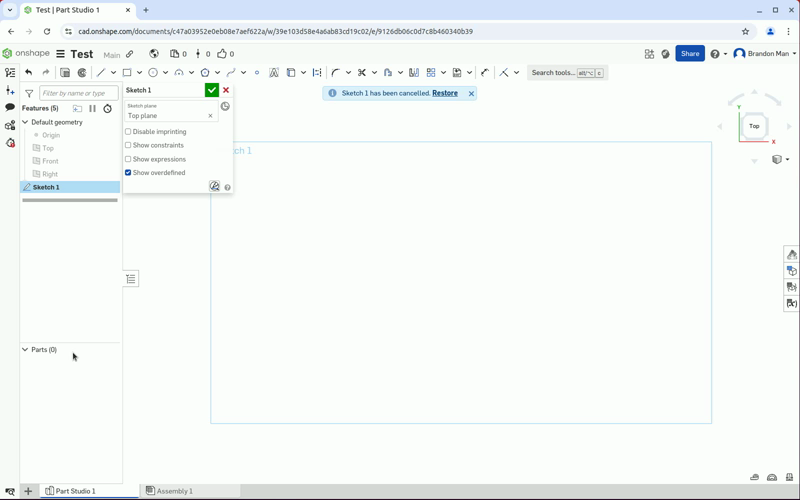
key_down(shift)
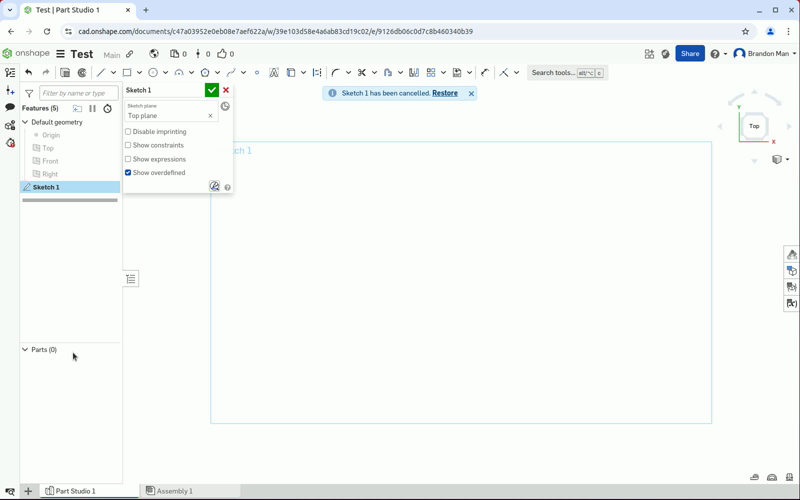
mouse_move(444, 297)
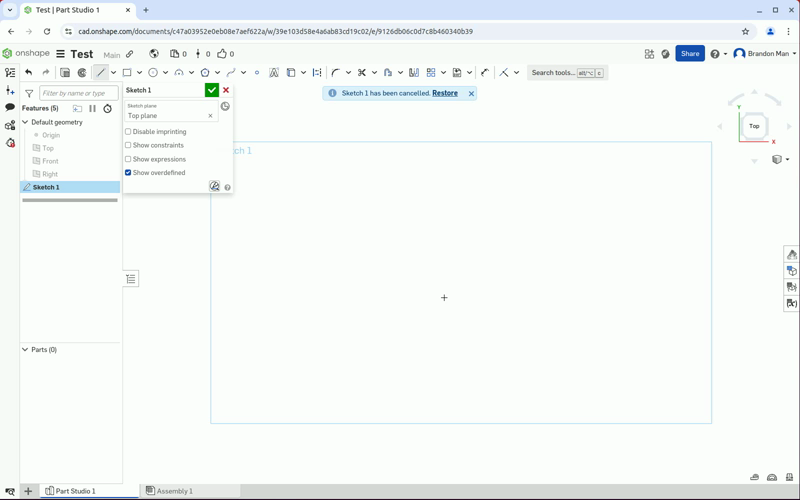
click(444, 297)
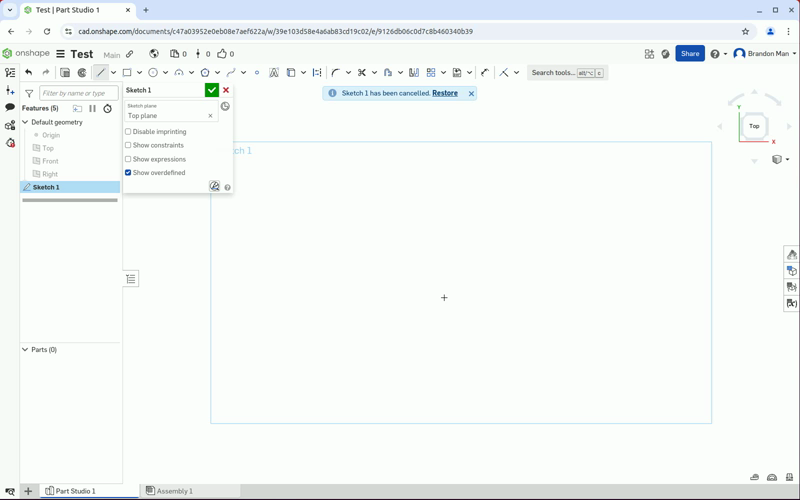
key_up(shift)
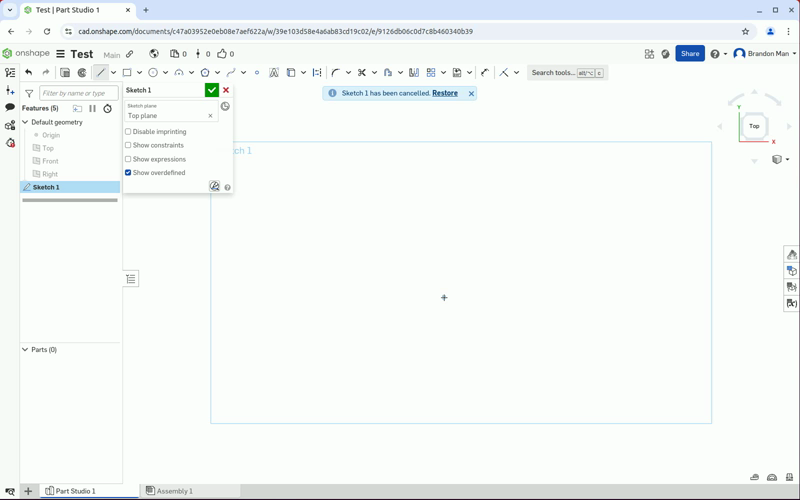
key_down(shift)
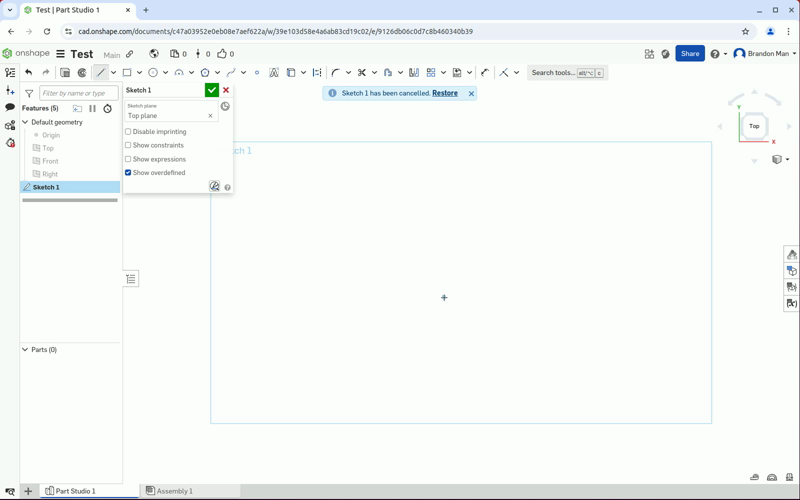
mouse_move(474, 297)
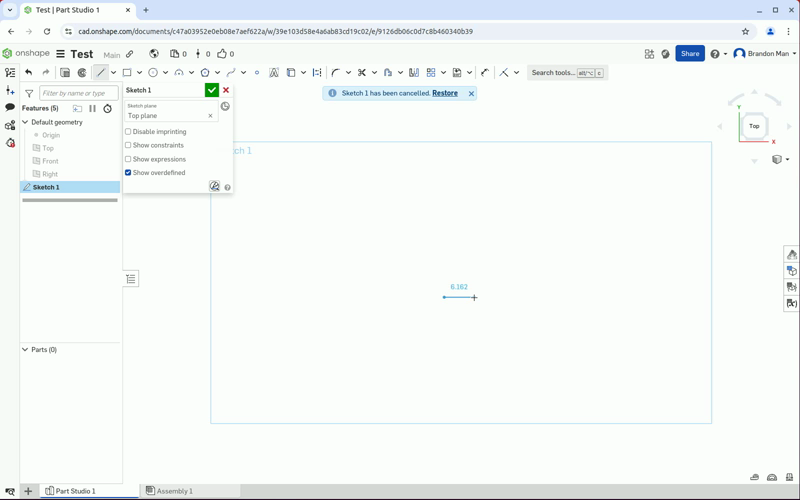
mouse_move(479, 297)
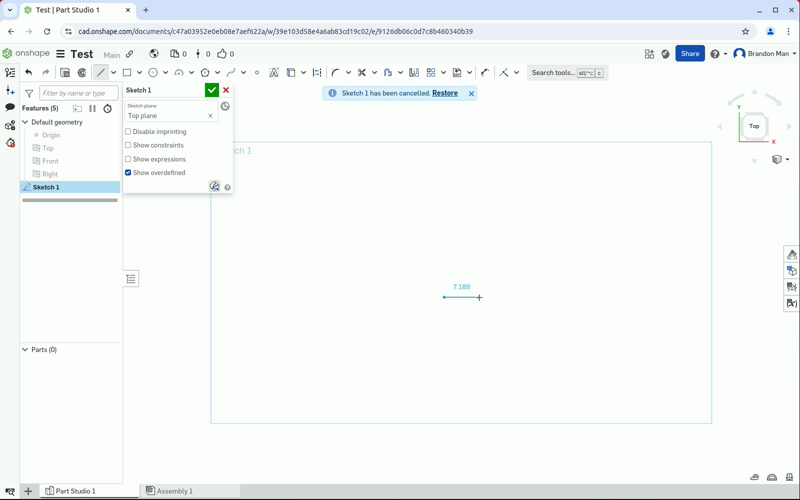
click(479, 297)
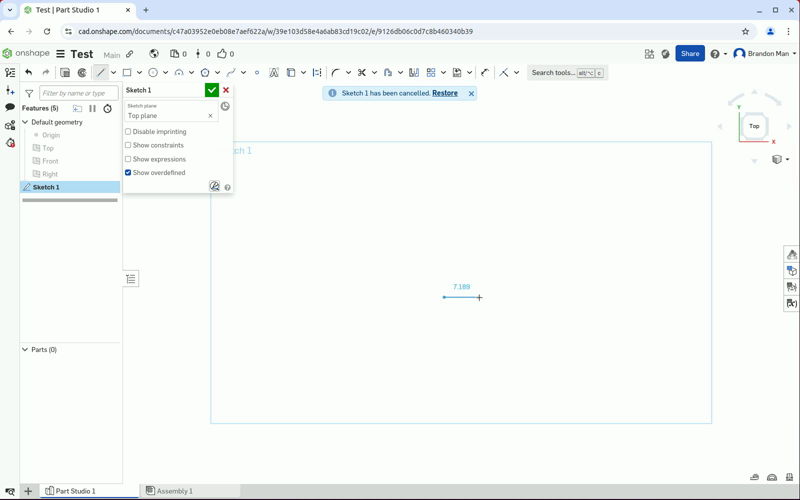
key_up(shift)
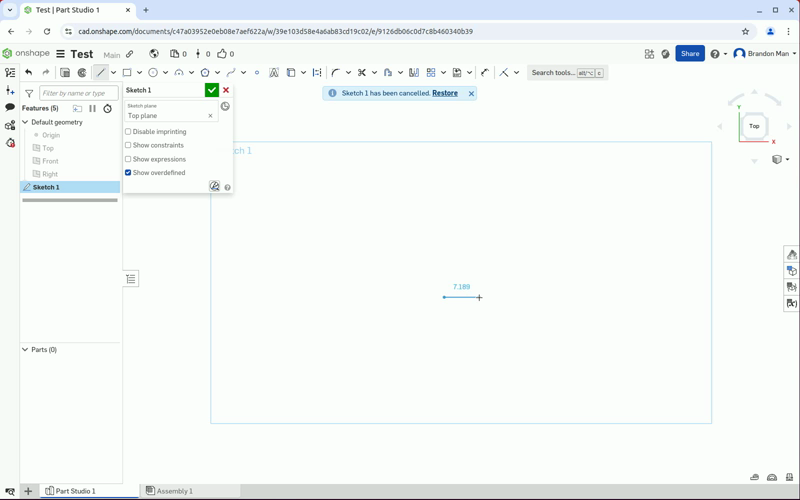
key_down(shift)
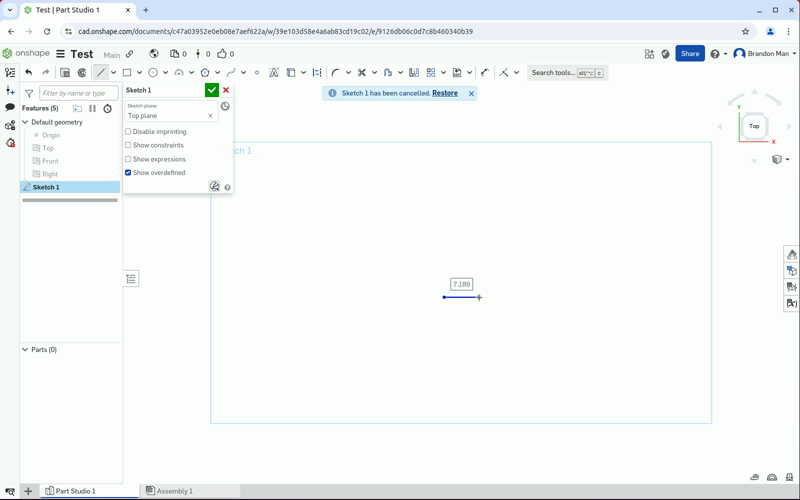
mouse_move(509, 297)
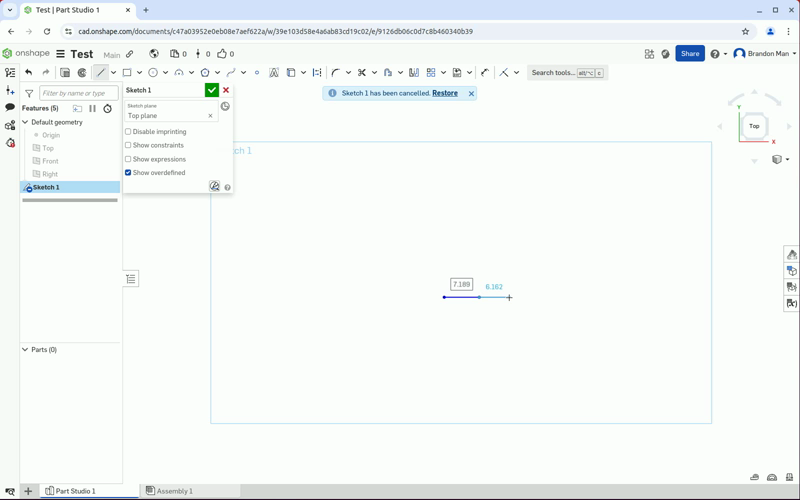
mouse_move(479, 267)
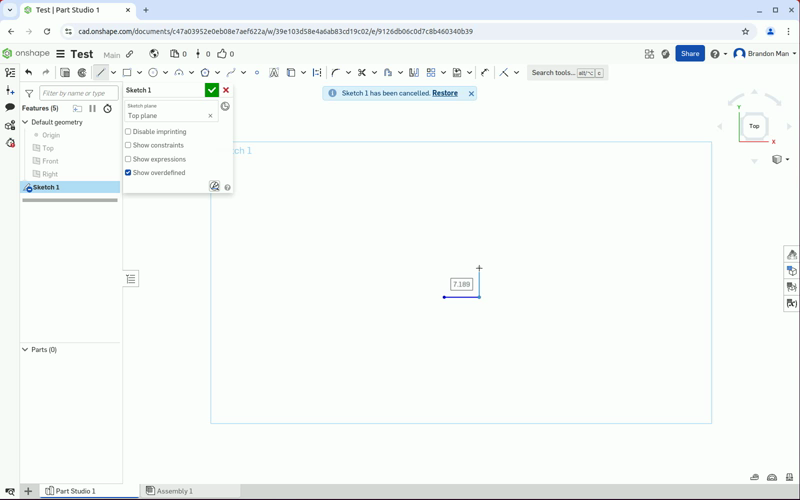
click(479, 267)
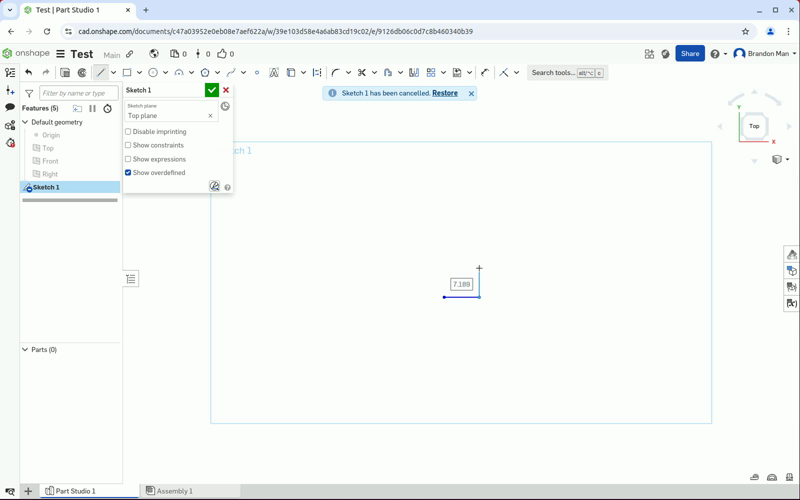
key_up(shift)
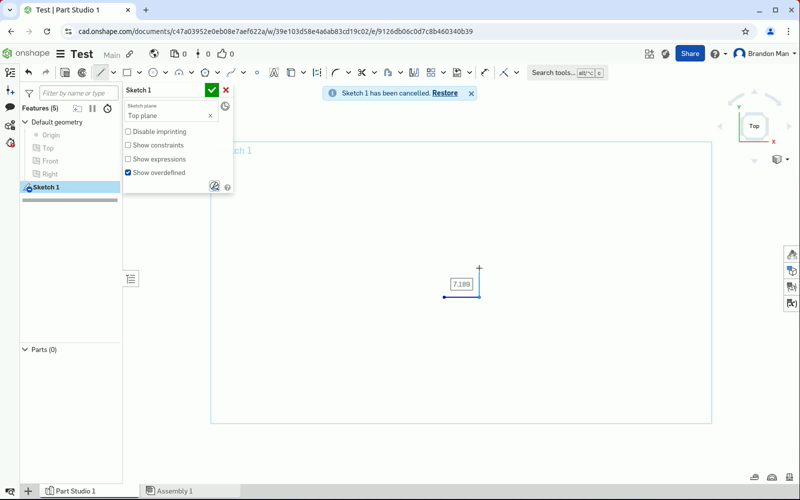
key_down(shift)
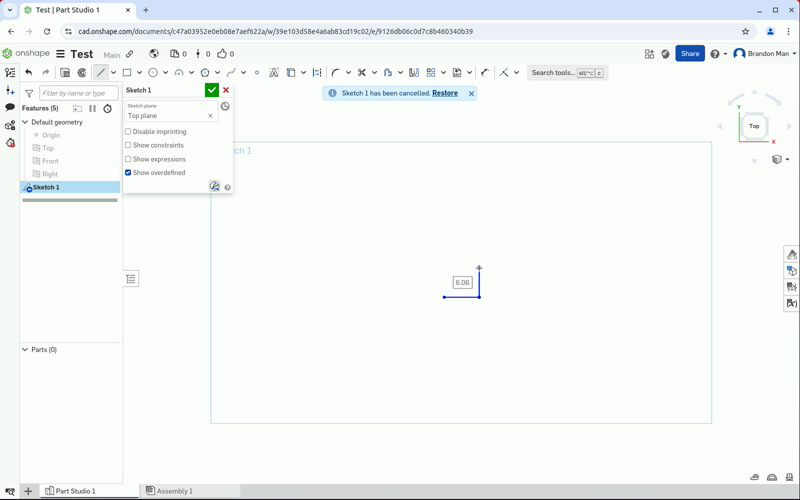
mouse_move(509, 267)
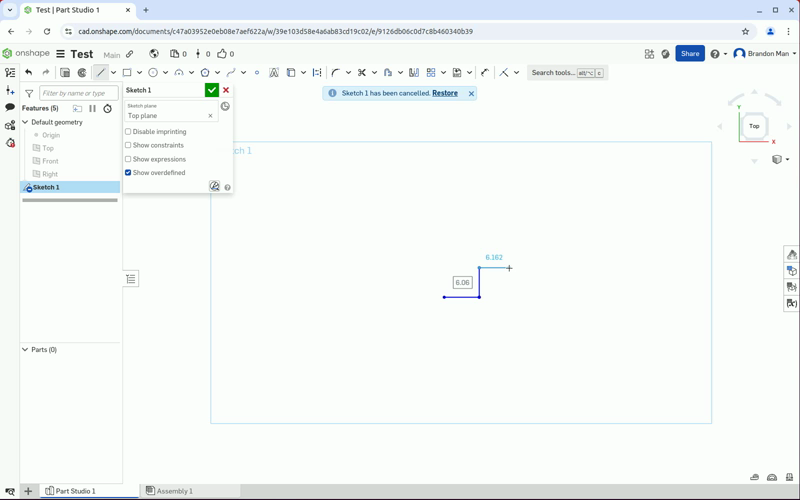
mouse_move(444, 267)
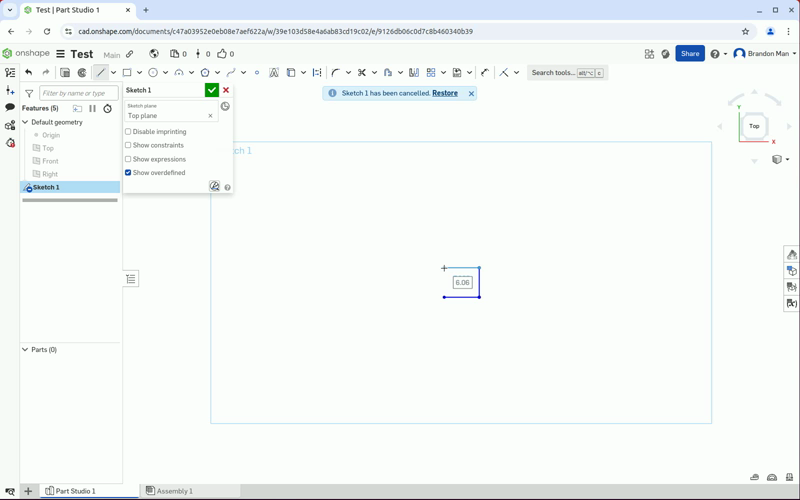
click(444, 267)
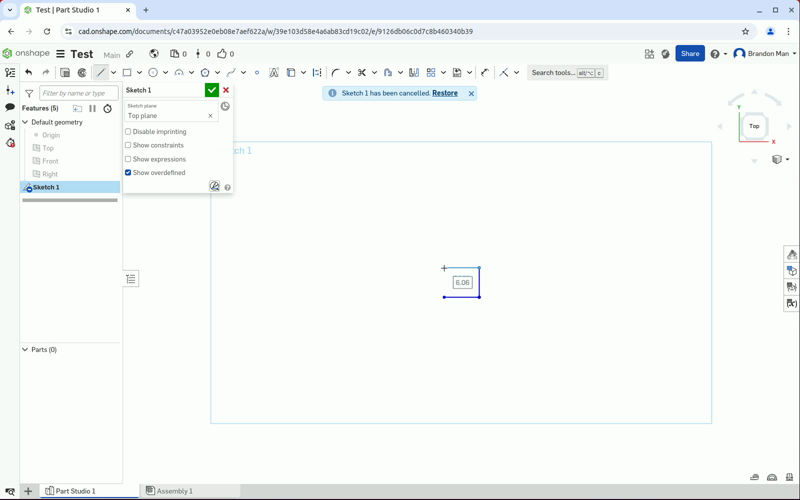
key_up(shift)
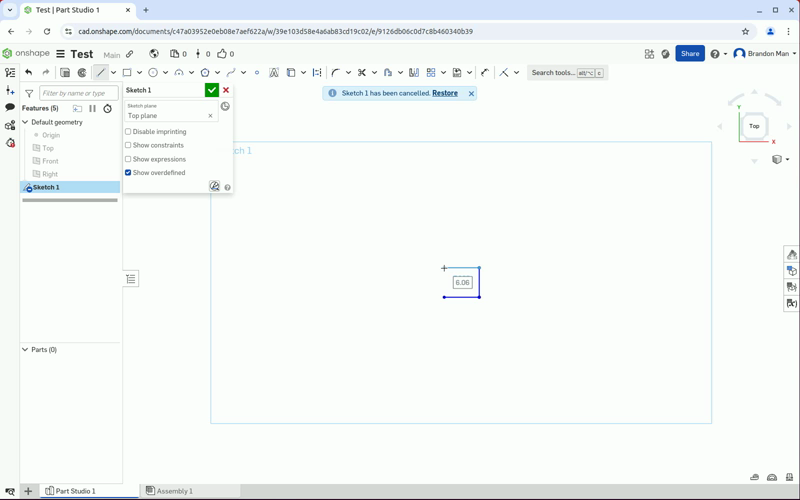
mouse_move(474, 267)
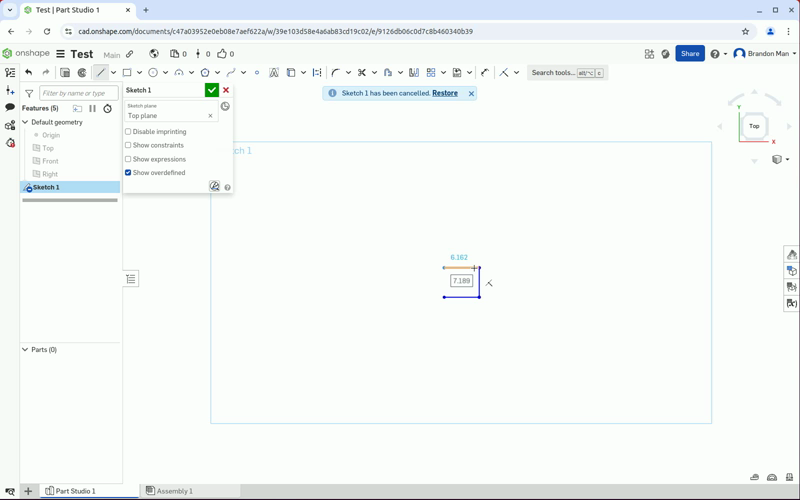
key_down(shift)
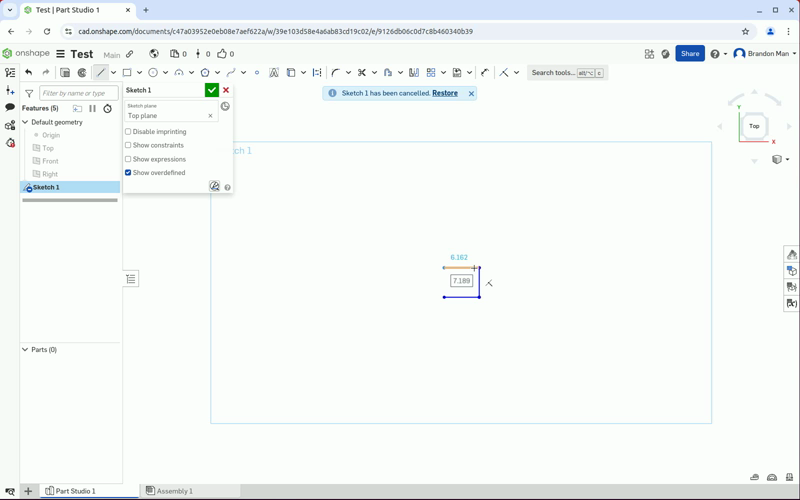
mouse_move(444, 297)
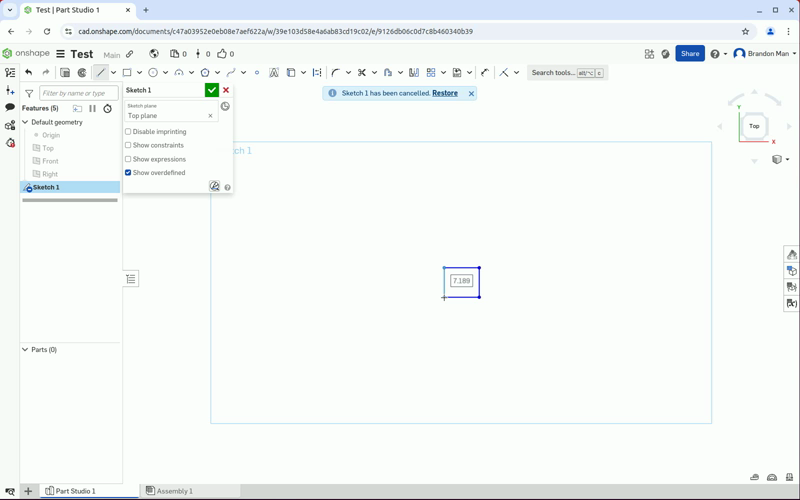
key_up(shift)
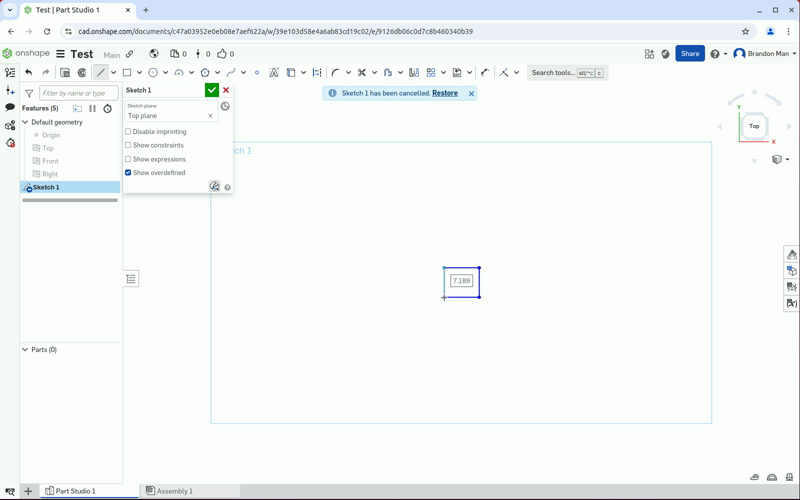
click(444, 297)
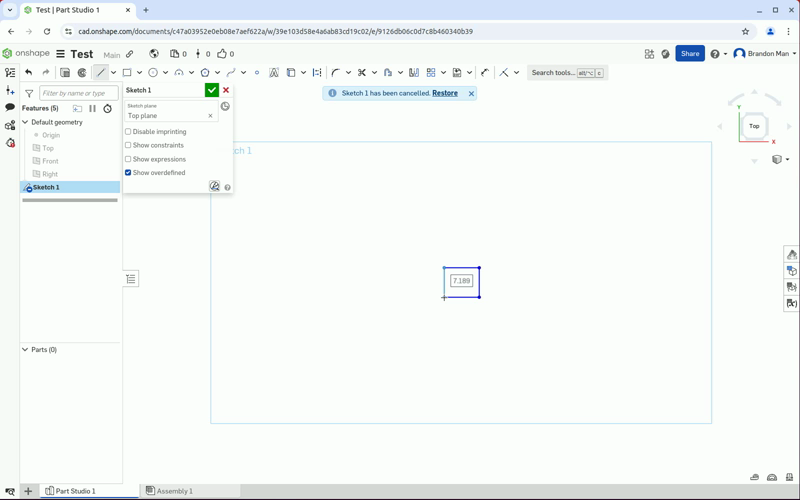
key(esc)
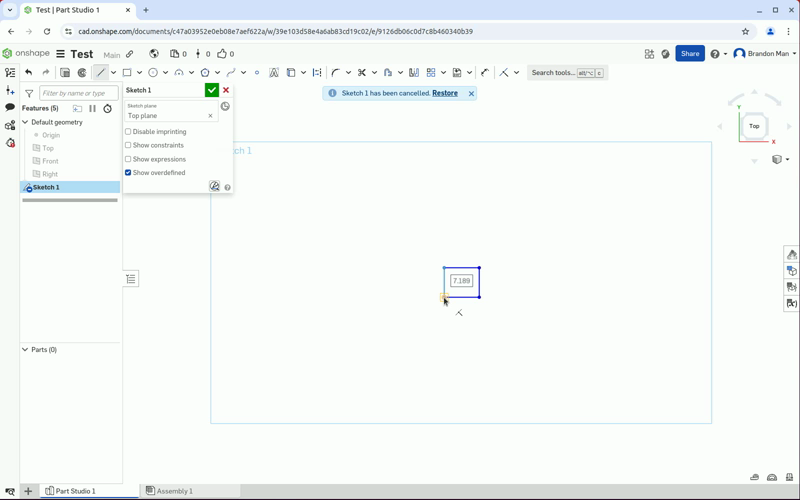
mouse_move(477, 280)
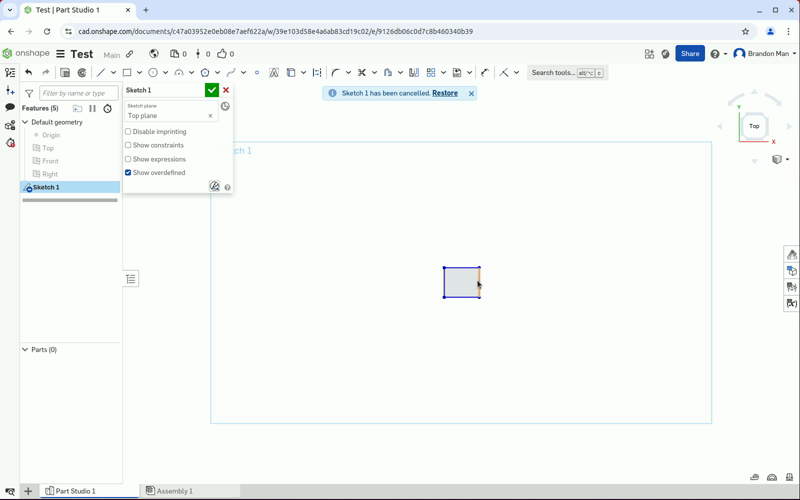
scroll(6)
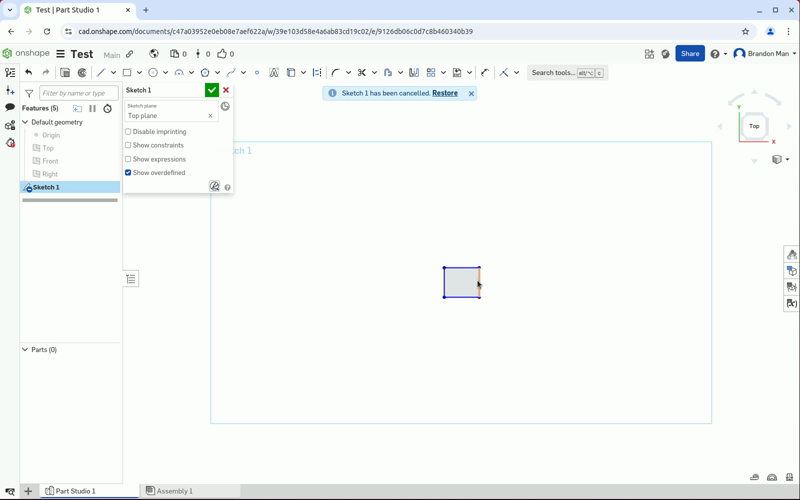
scroll(6)
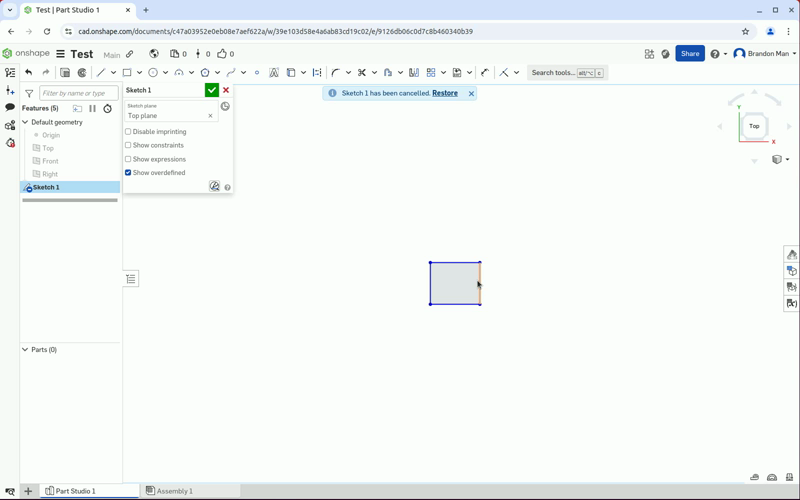
scroll(6)
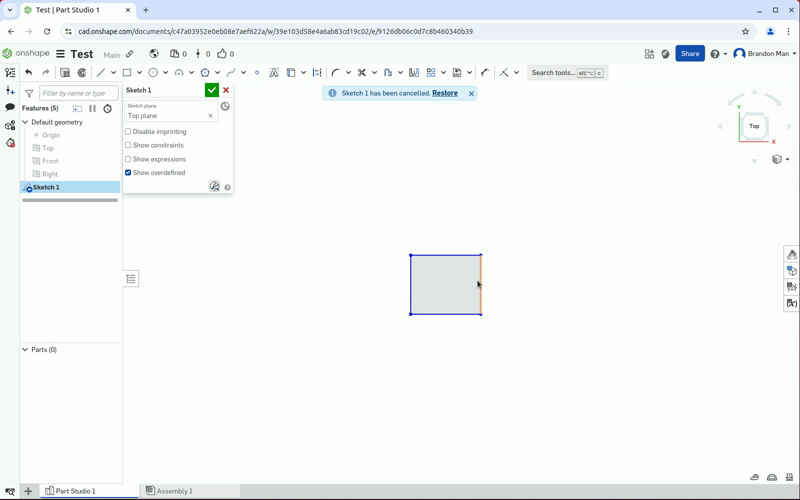
scroll(6)
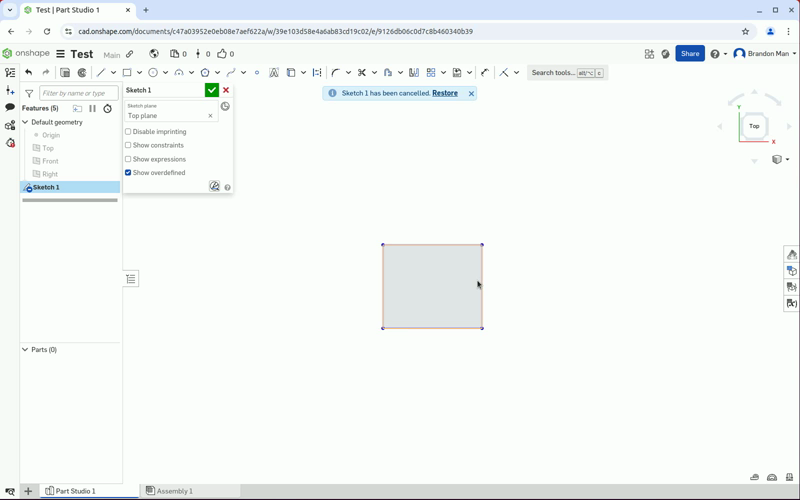
scroll(6)
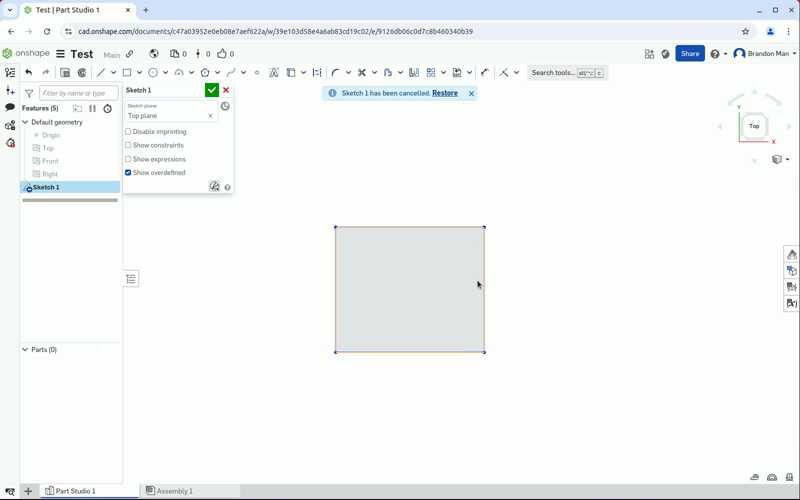
scroll(6)
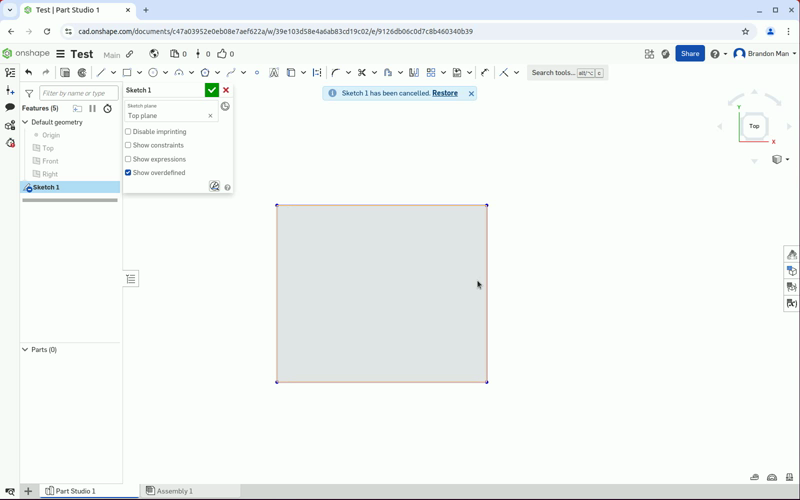
scroll(6)
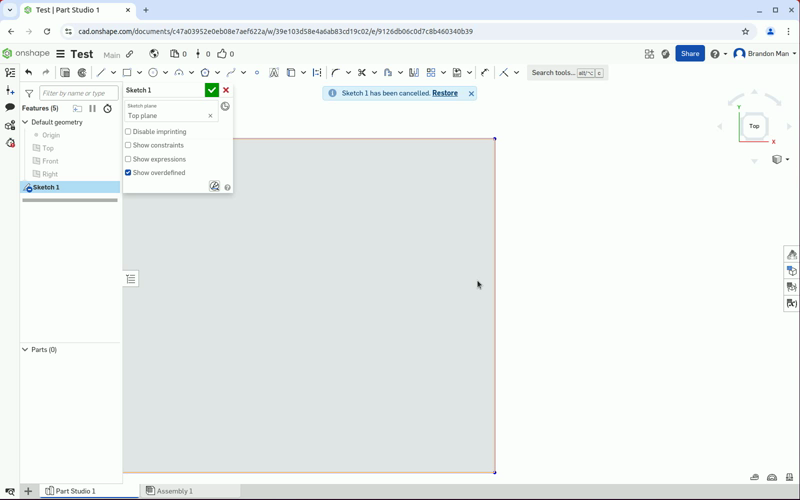
click(477, 280)
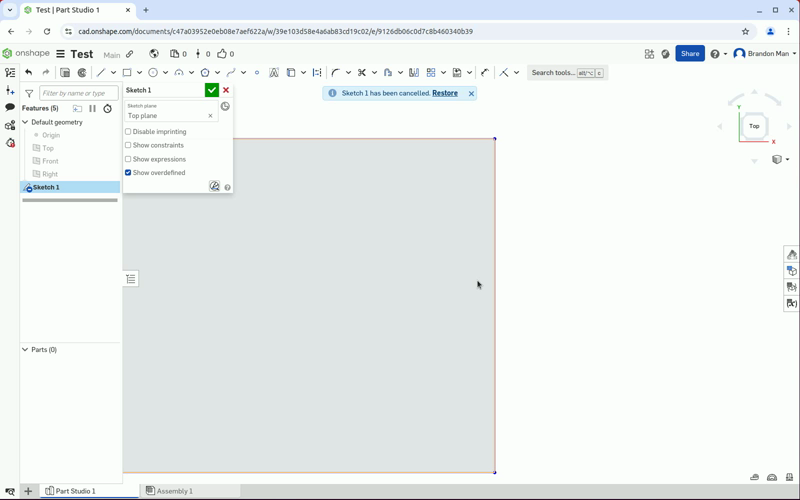
scroll(-6)
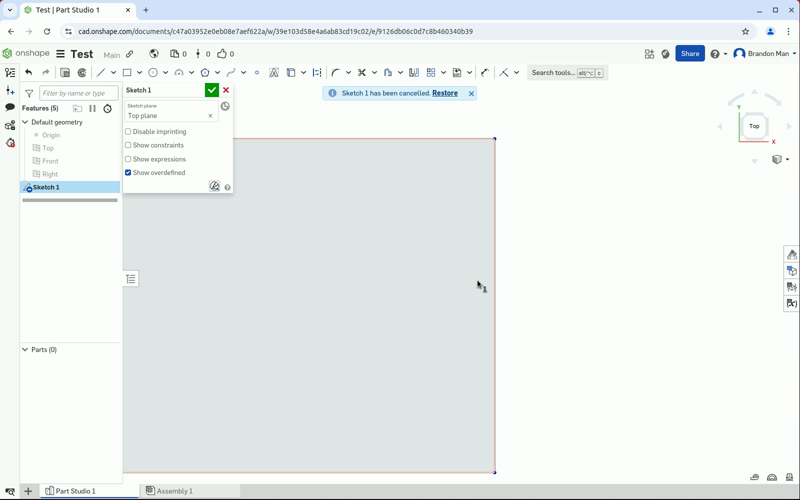
scroll(-6)
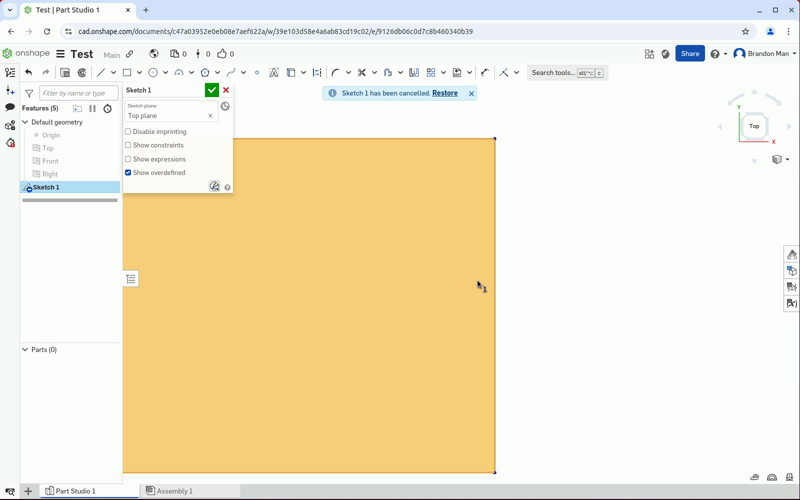
scroll(-6)
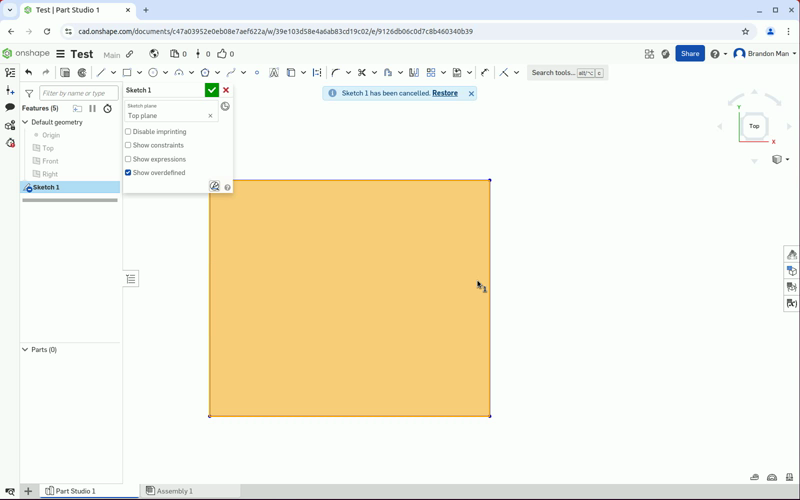
scroll(-6)
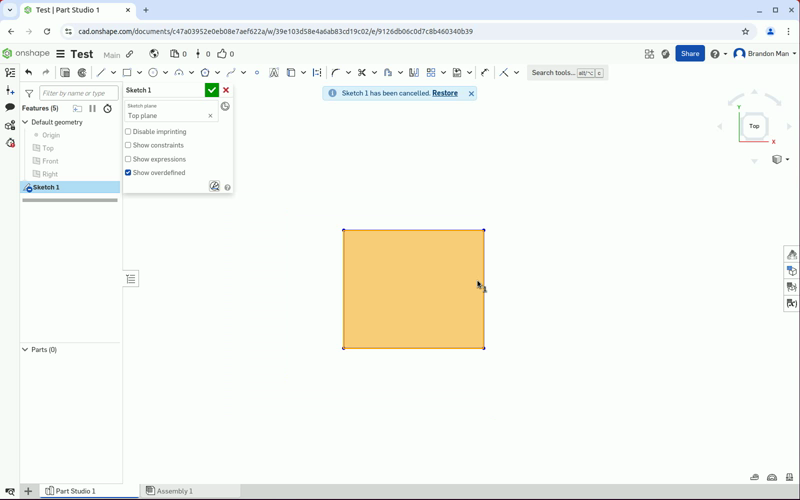
scroll(-6)
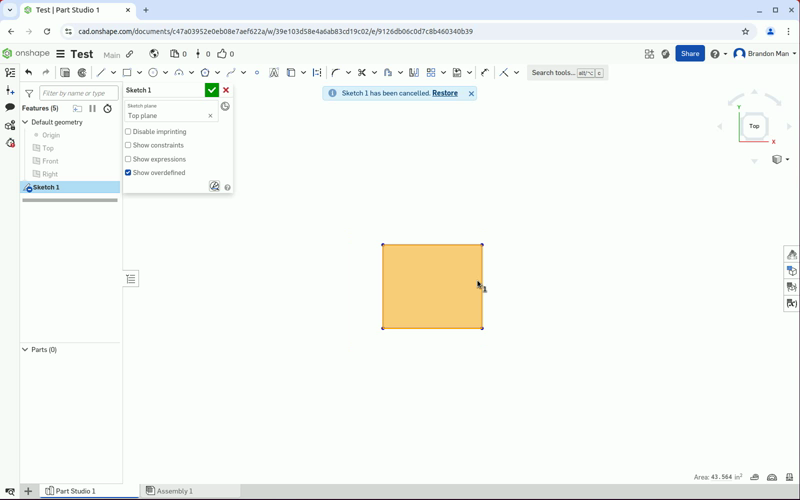
scroll(-6)
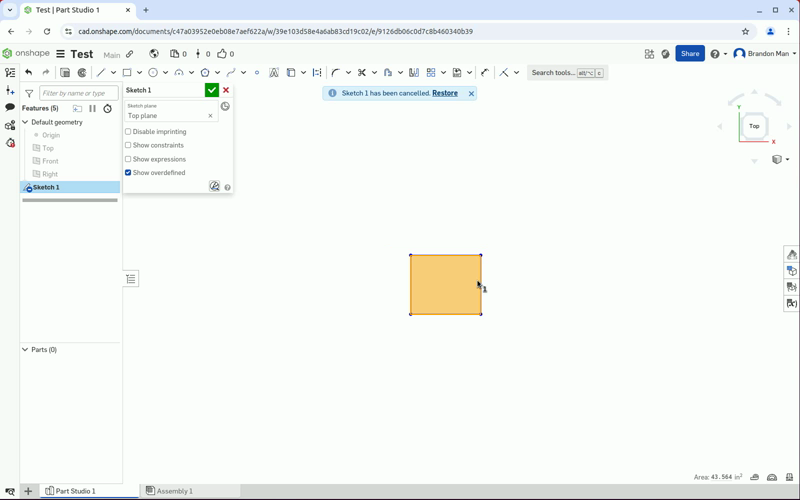
scroll(-6)
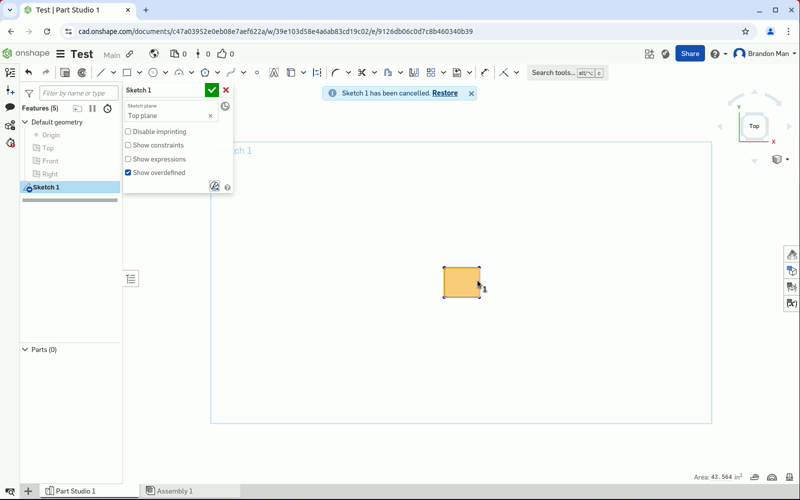
mouse_move(73, 352)
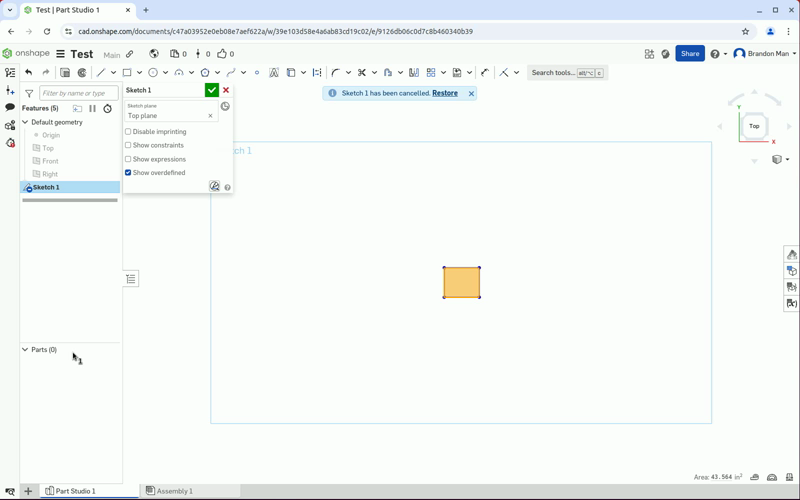
key(shift+y)
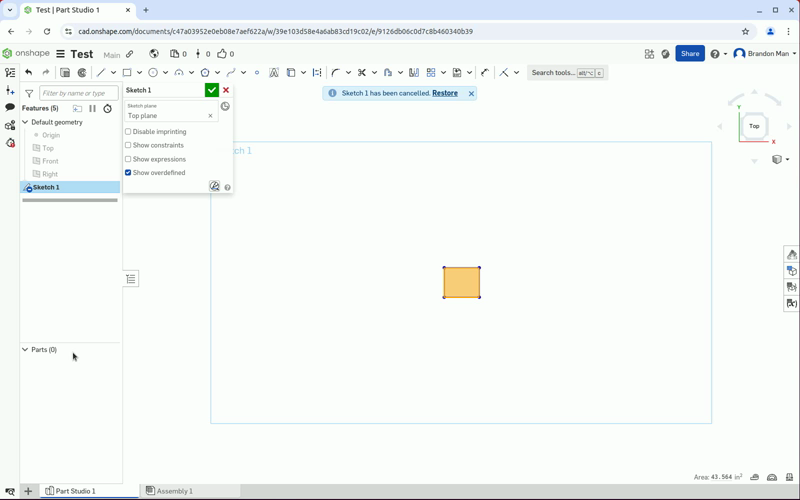
key(shift+e)
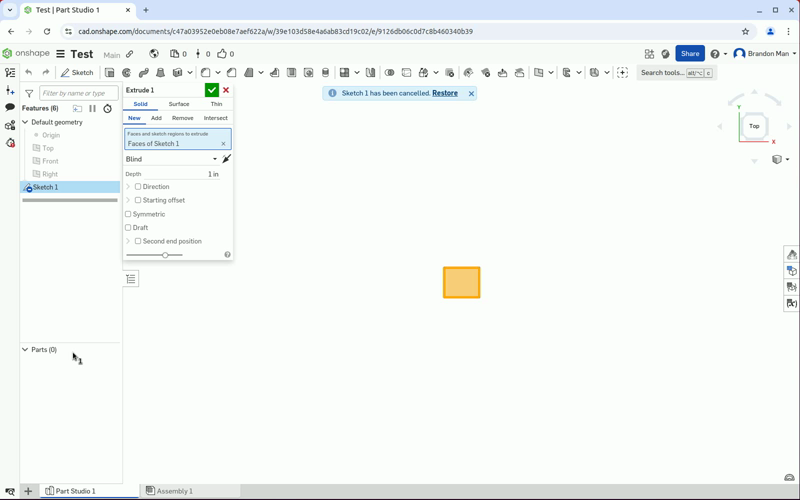
mouse_move(143, 106)
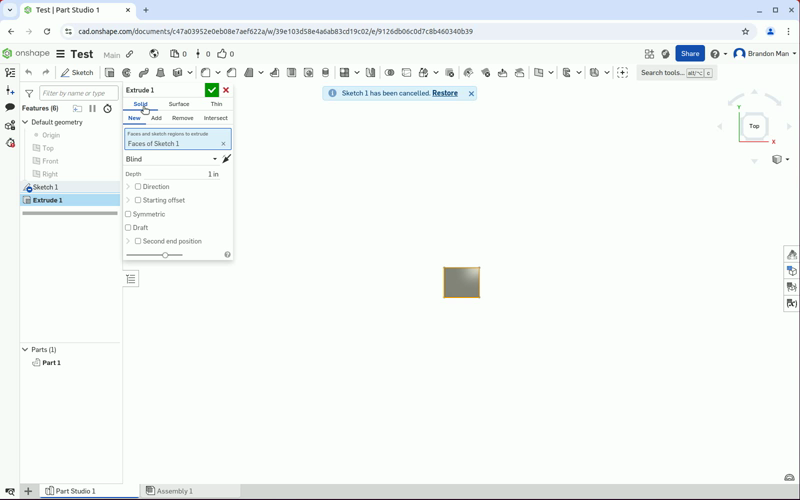
click(143, 106)
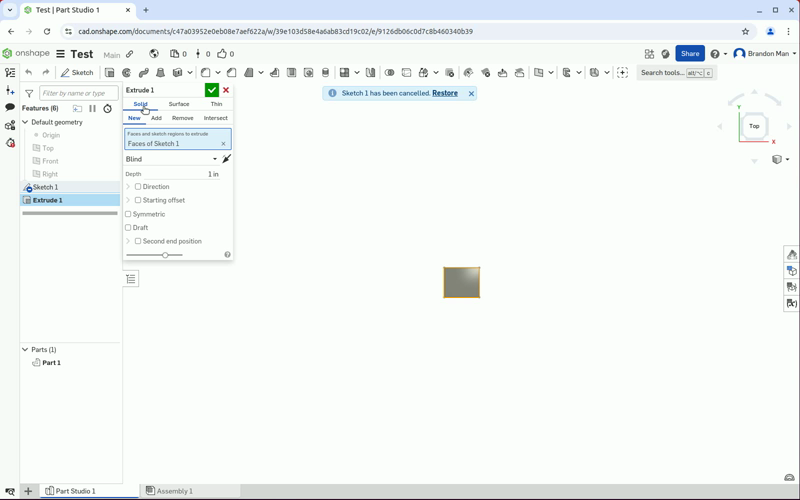
mouse_move(137, 120)
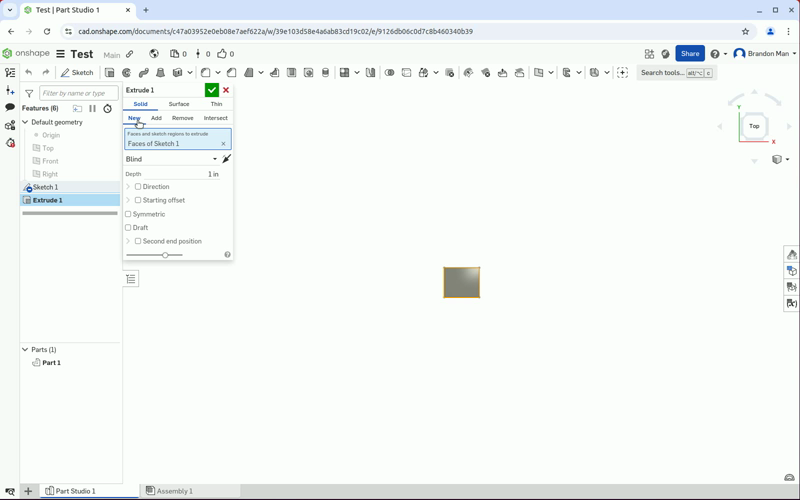
click(137, 120)
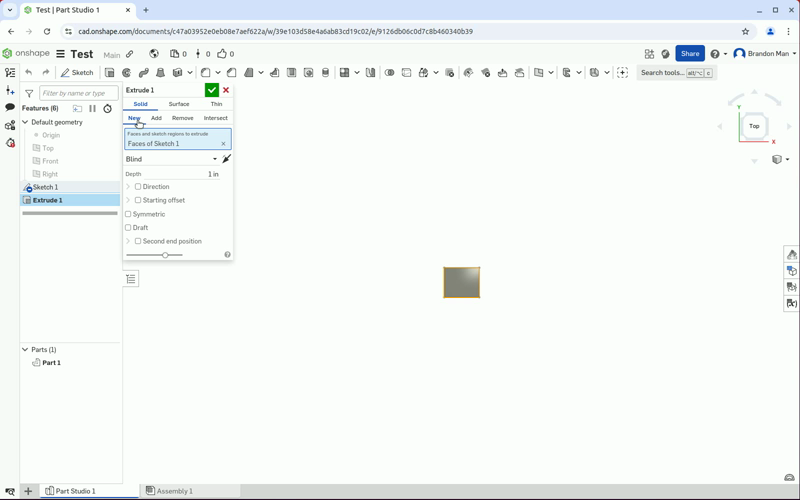
key(tab, 4)
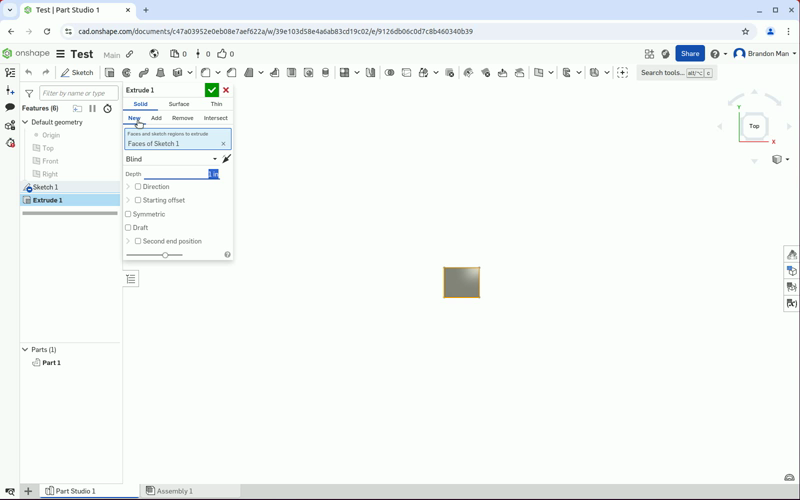
text(6.018)
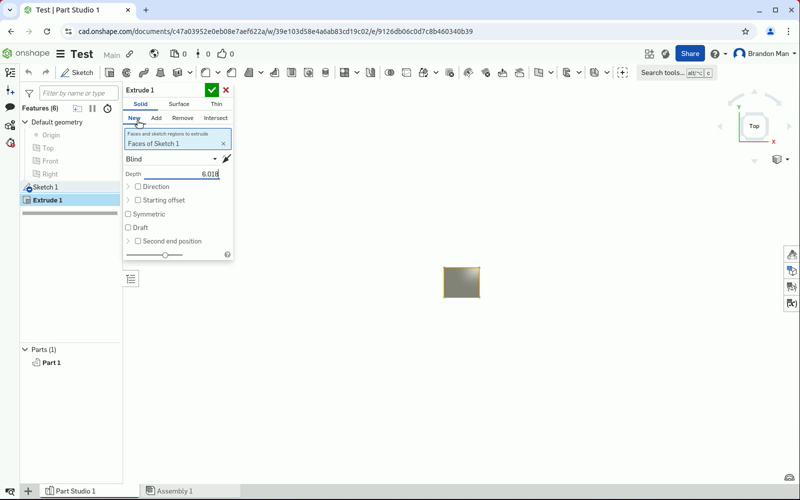
key(enter)
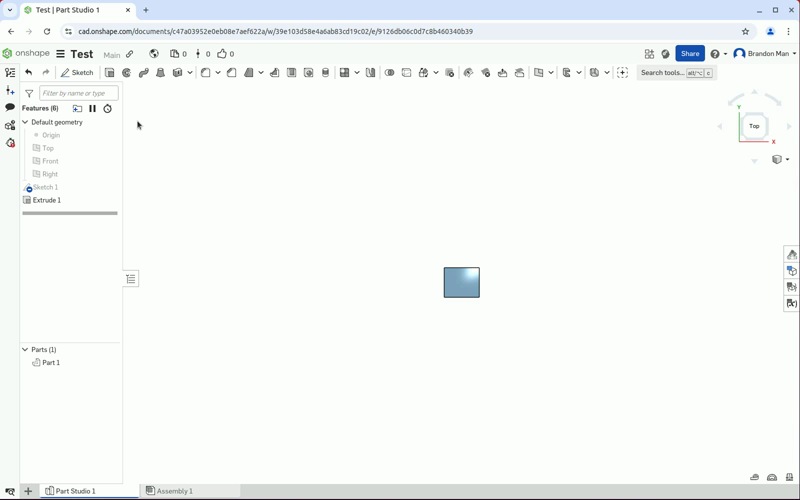
key(shift+h)
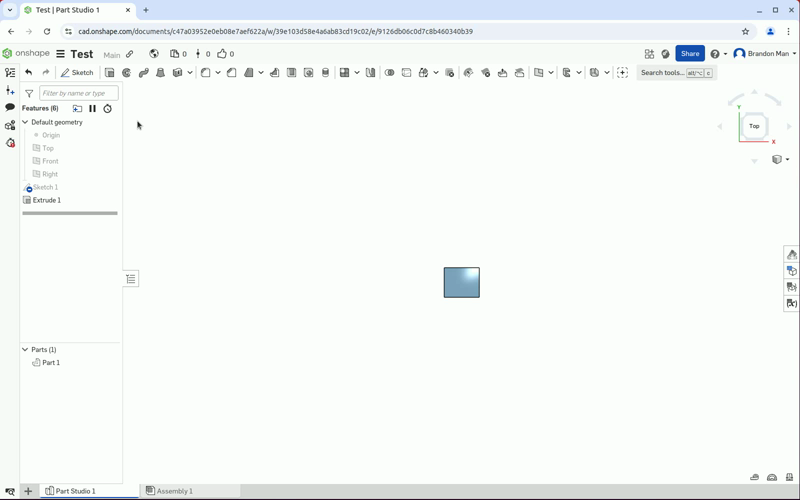
key(shift+h)
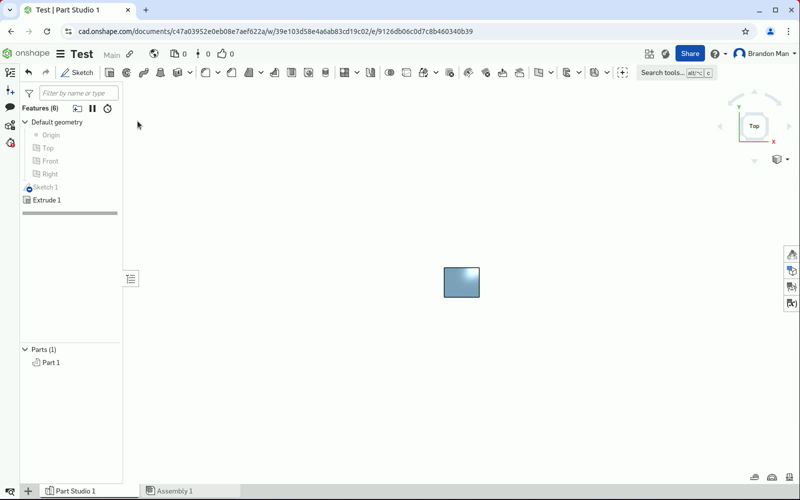
mouse_move(73, 189)
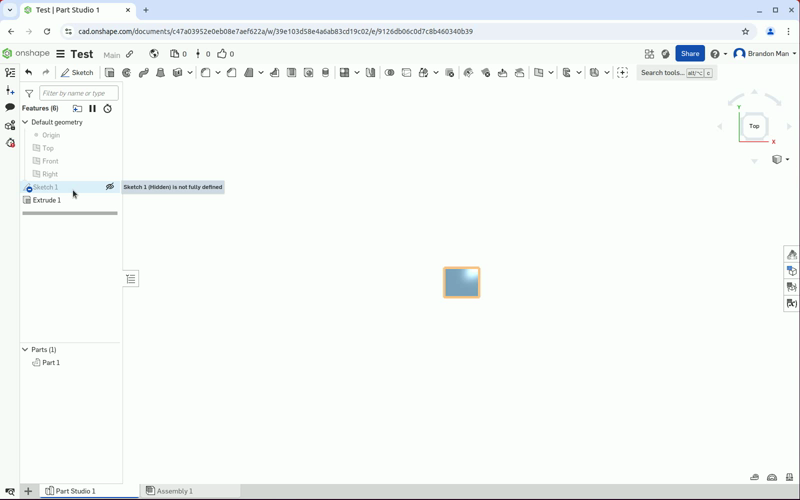
click(73, 189)
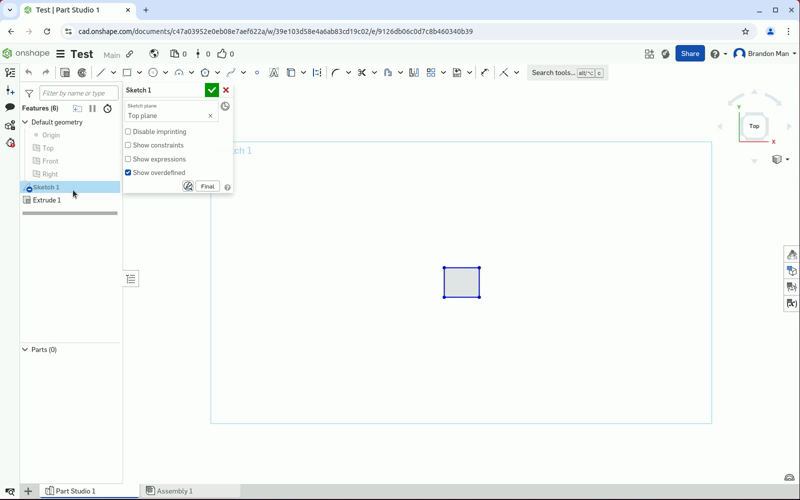
mouse_move(229, 92)
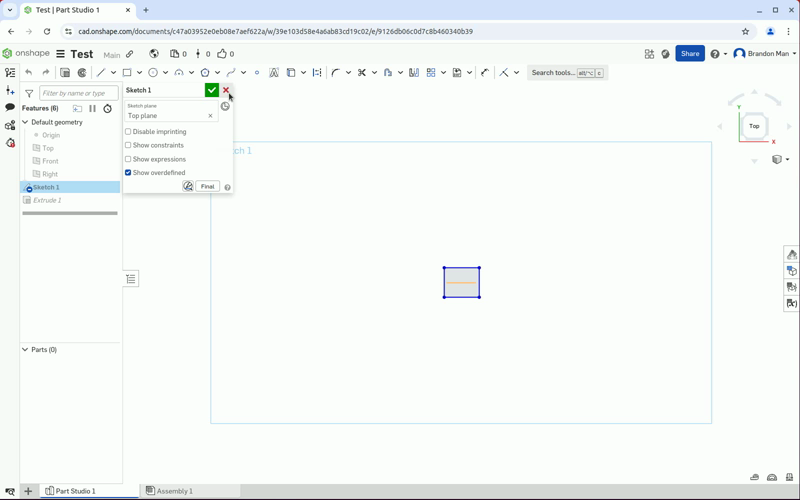
click(229, 92)
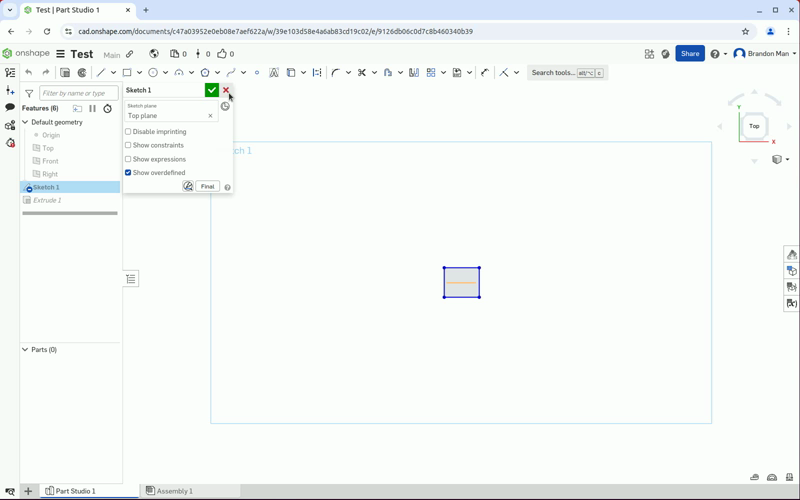
key(shift+s)
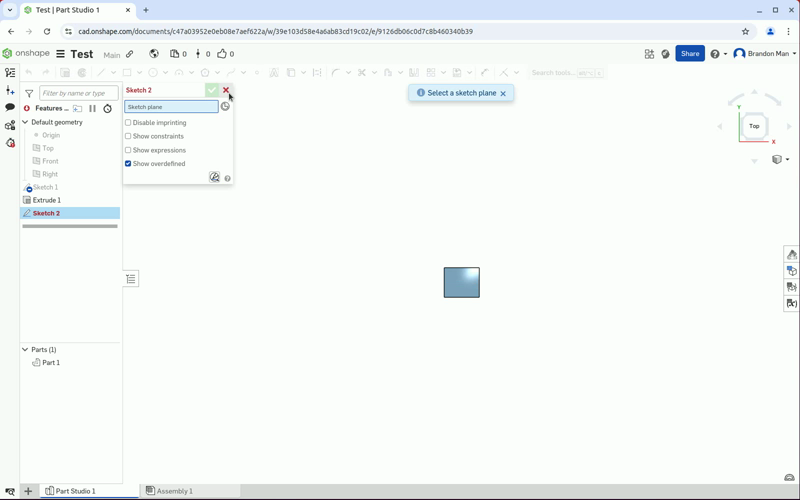
mouse_move(73, 150)
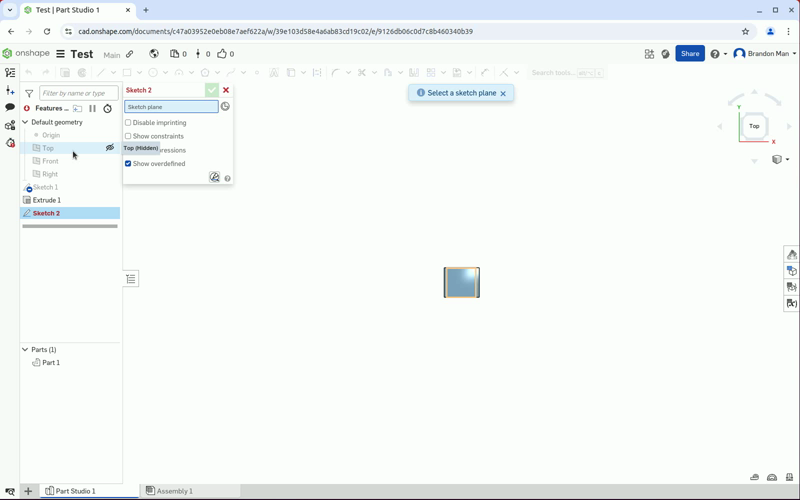
click(73, 150)
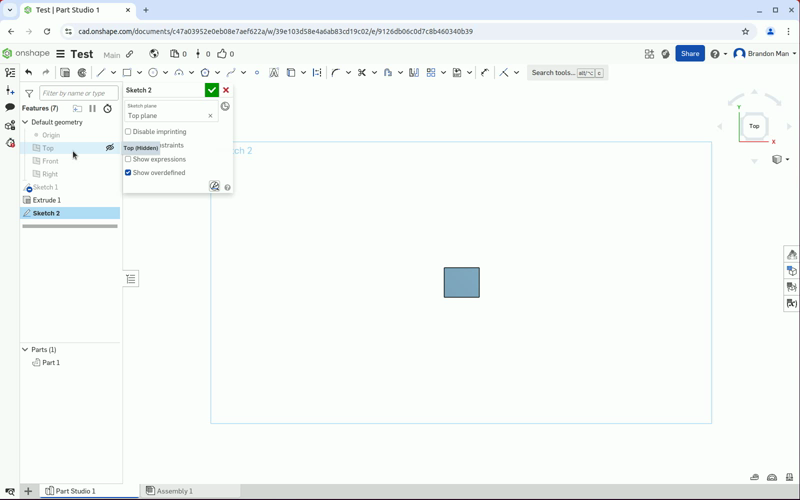
mouse_move(73, 352)
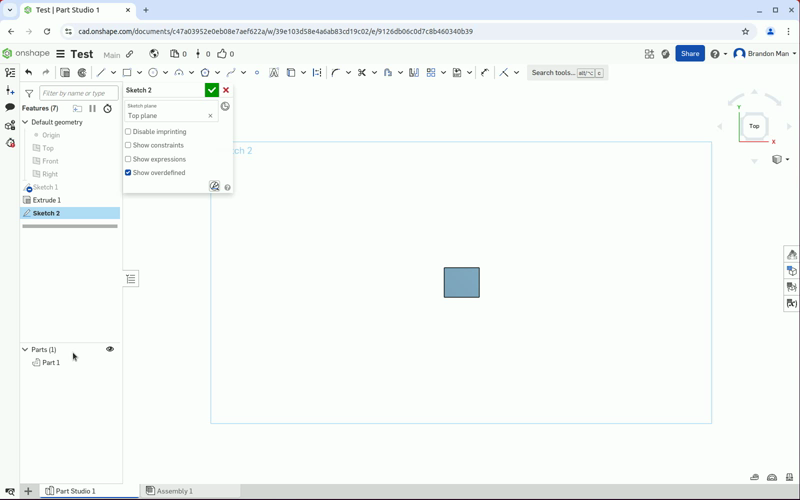
key(y)
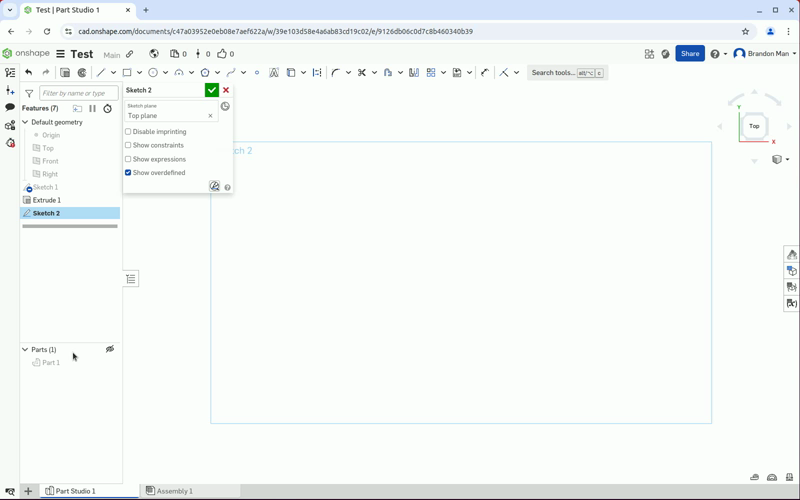
key(l)
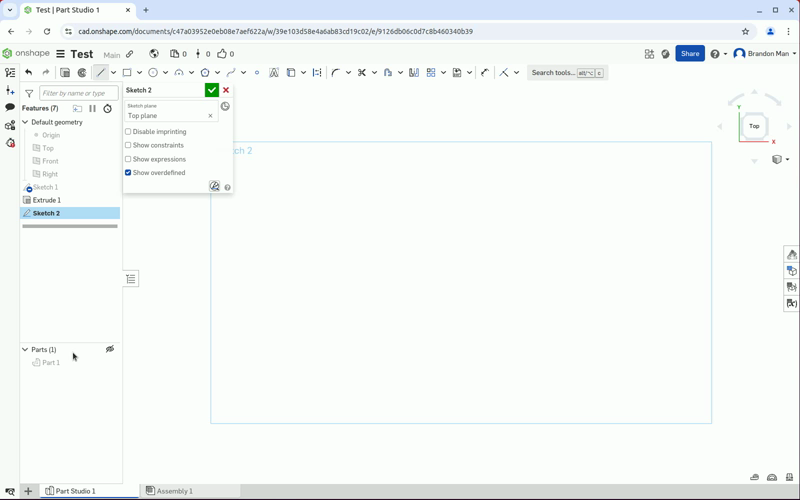
key_down(shift)
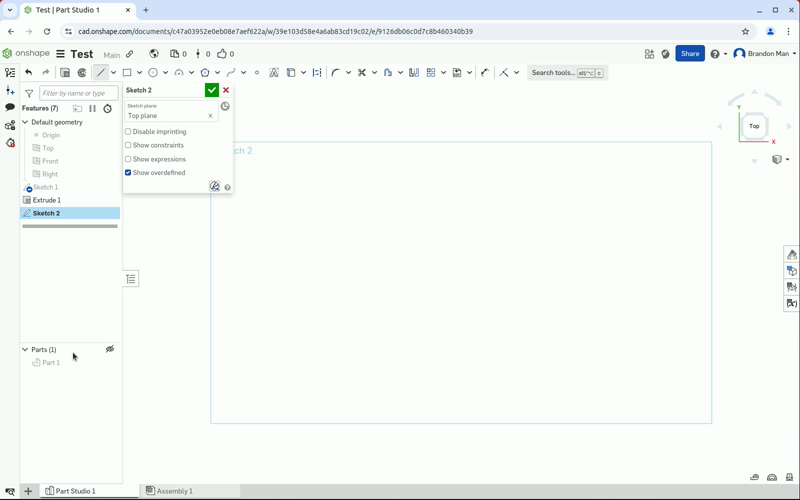
mouse_move(390, 295)
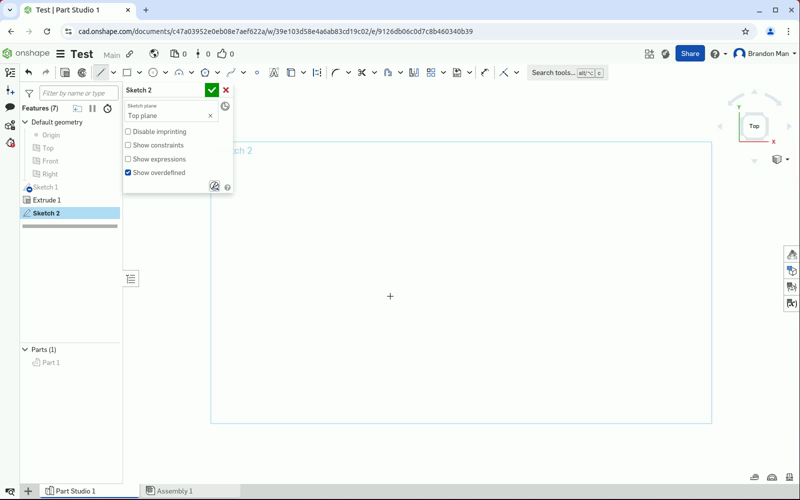
click(390, 295)
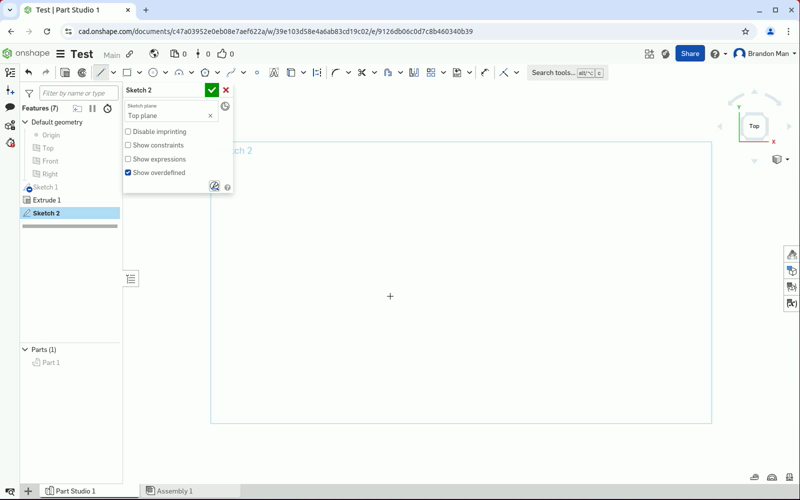
key_up(shift)
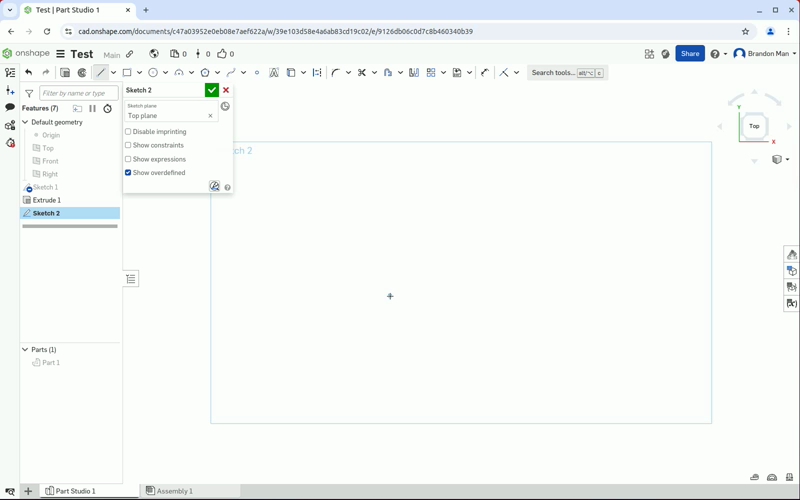
key_down(shift)
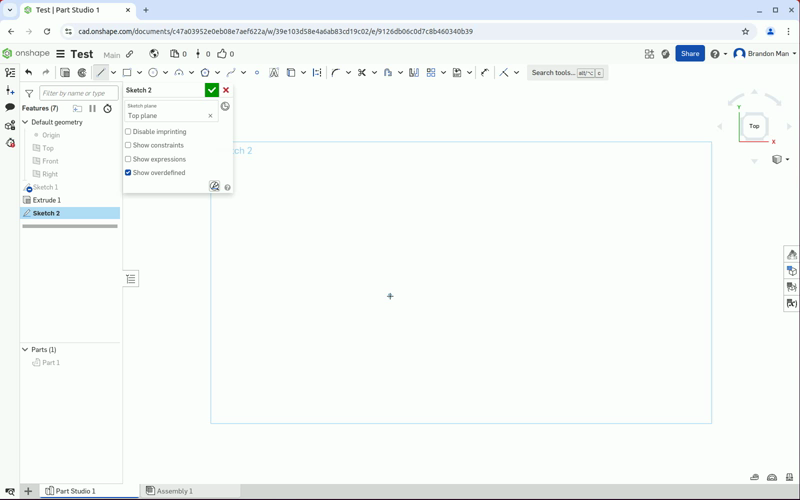
mouse_move(420, 295)
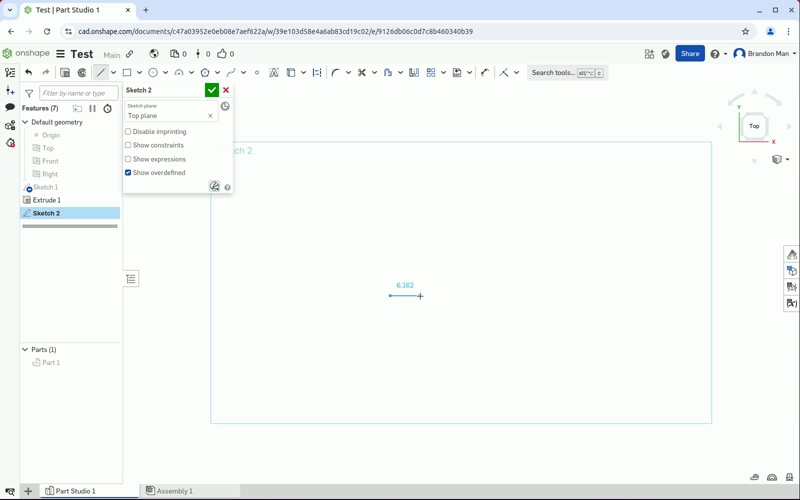
mouse_move(427, 295)
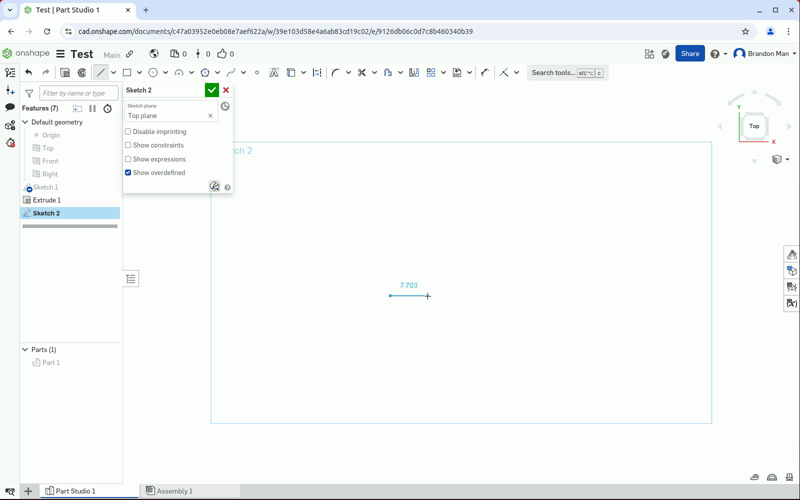
click(427, 295)
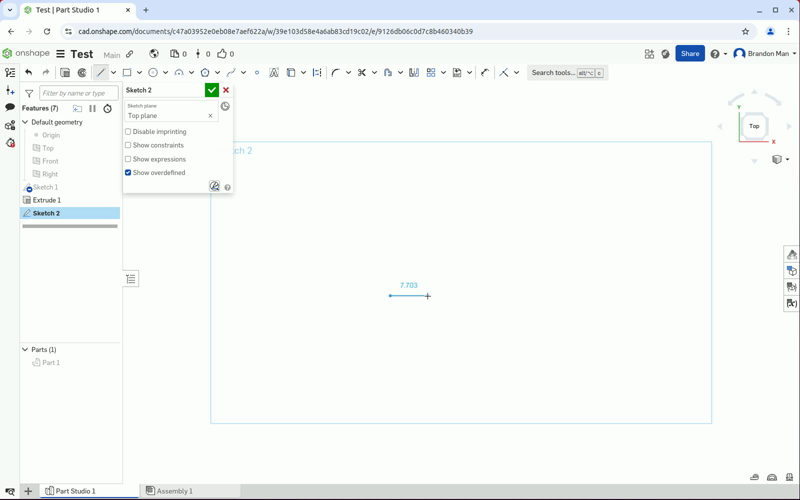
key_up(shift)
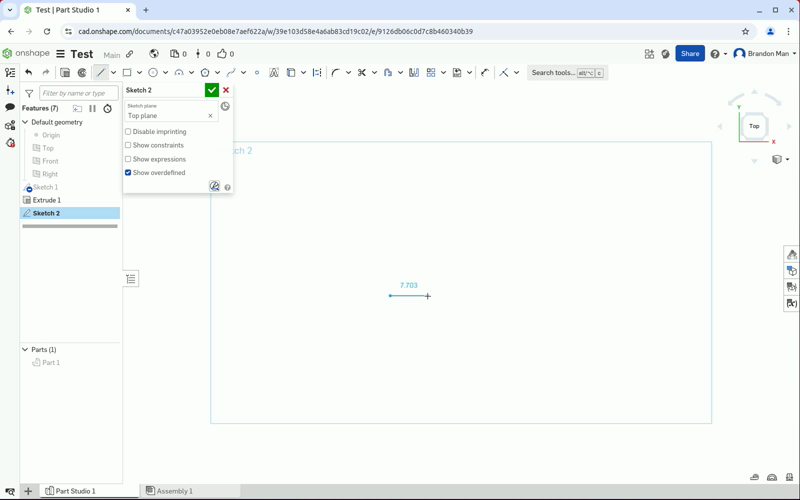
key_down(shift)
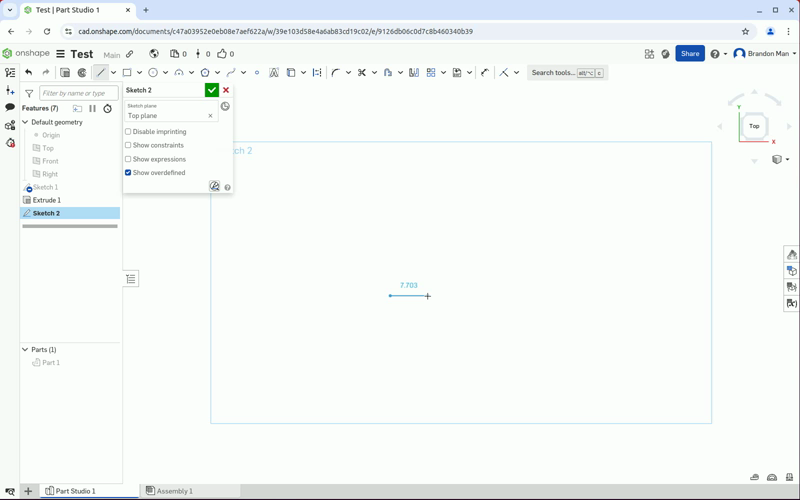
mouse_move(457, 295)
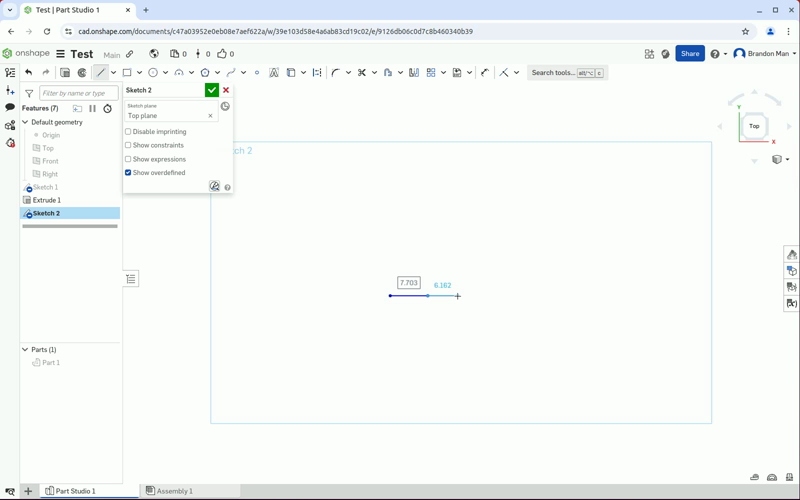
mouse_move(427, 273)
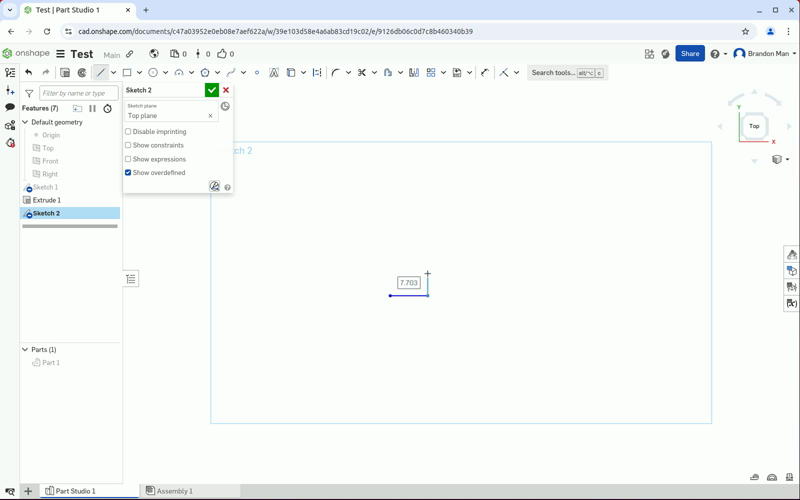
click(427, 273)
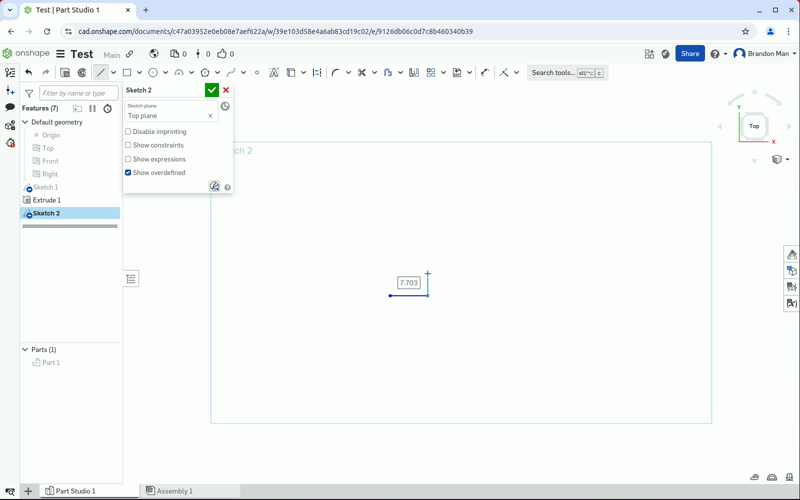
key_up(shift)
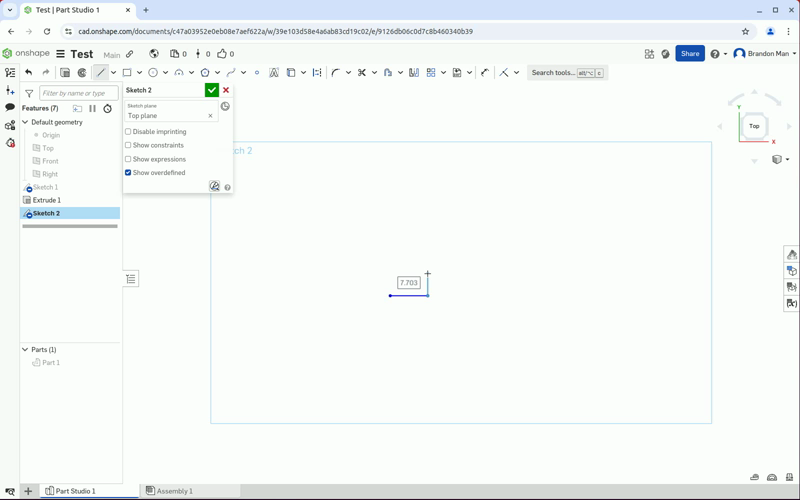
key_down(shift)
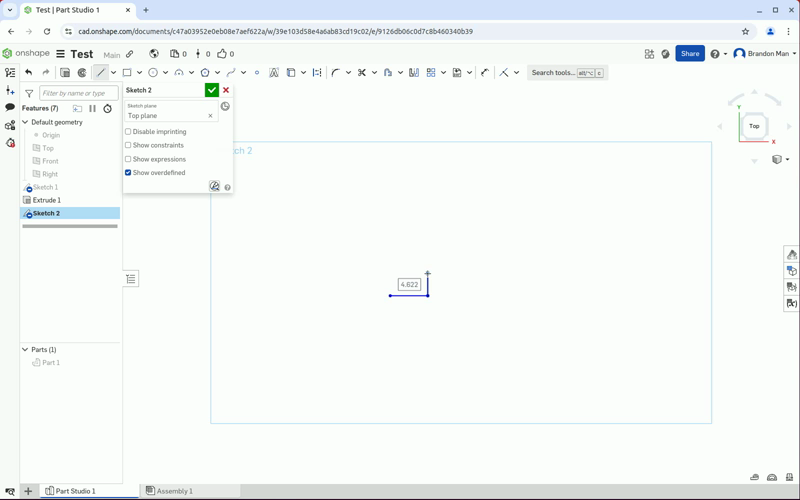
mouse_move(457, 273)
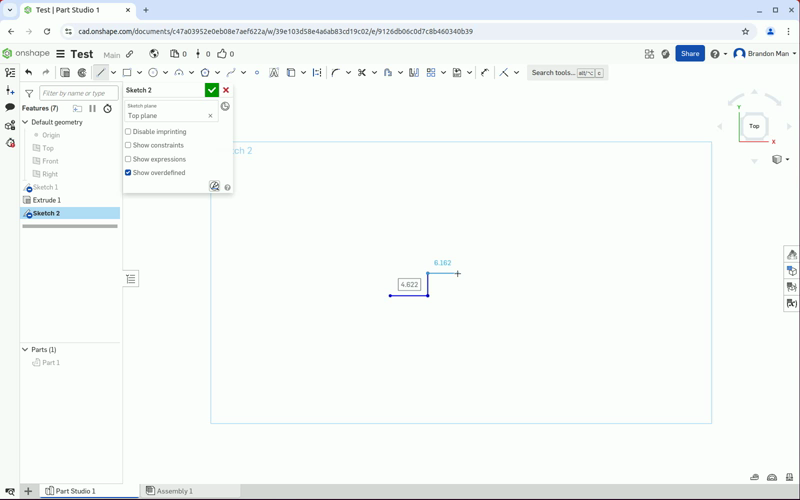
mouse_move(390, 273)
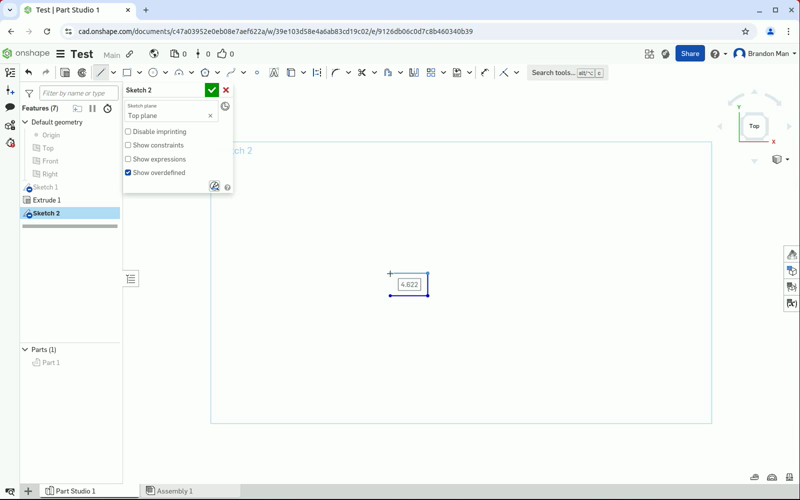
click(390, 273)
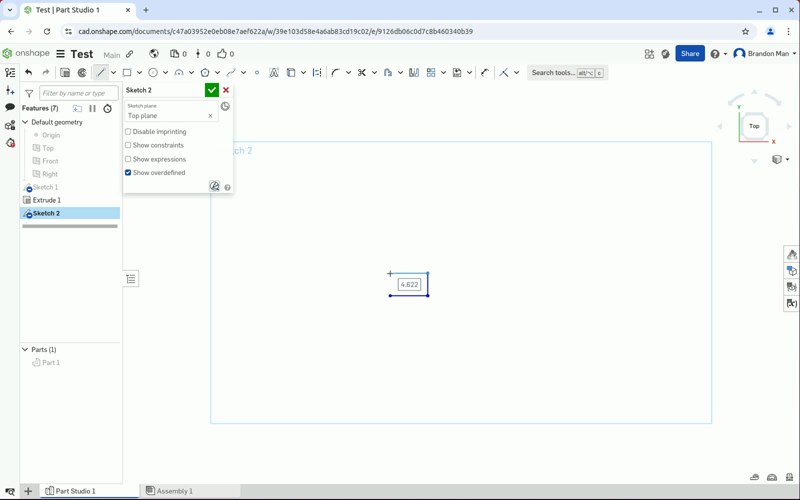
key_up(shift)
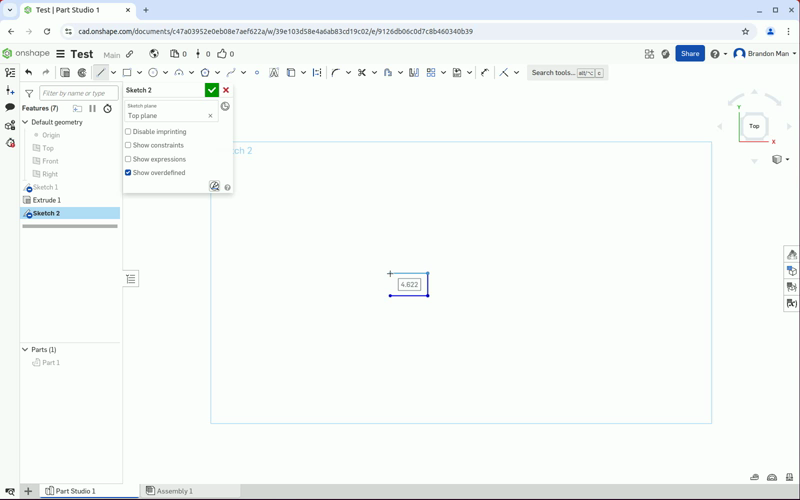
mouse_move(420, 273)
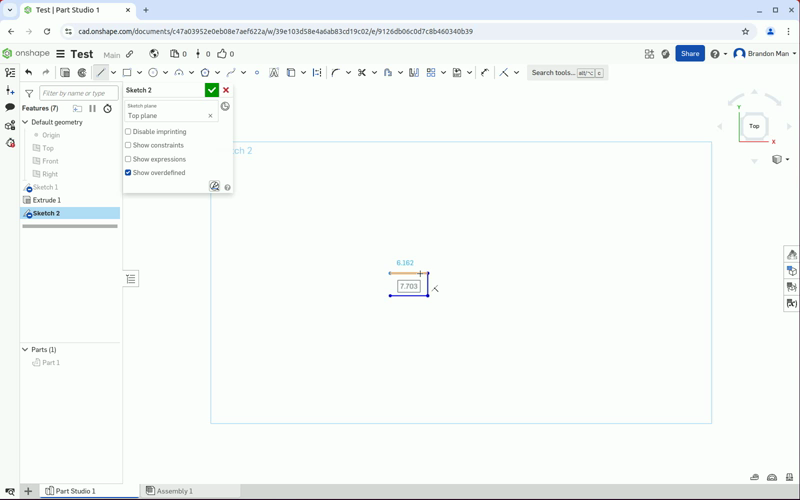
key_down(shift)
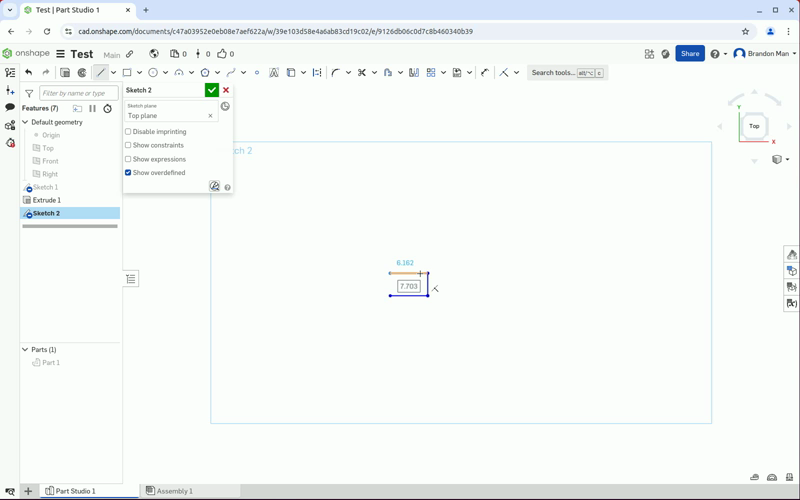
mouse_move(390, 295)
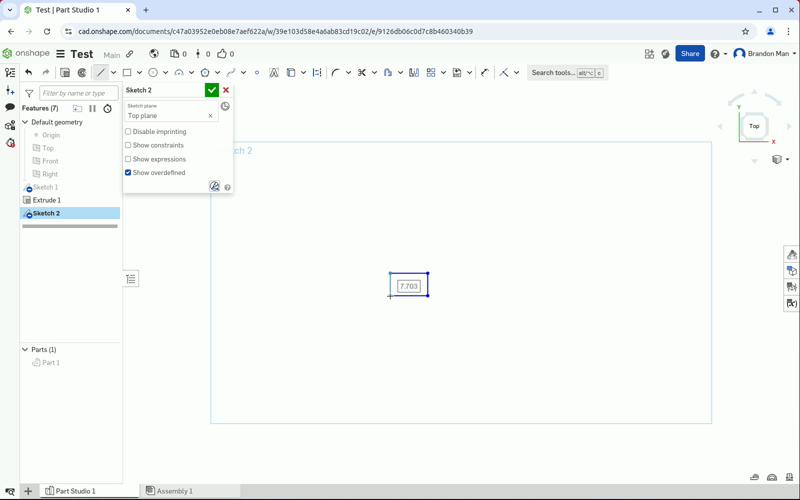
key_up(shift)
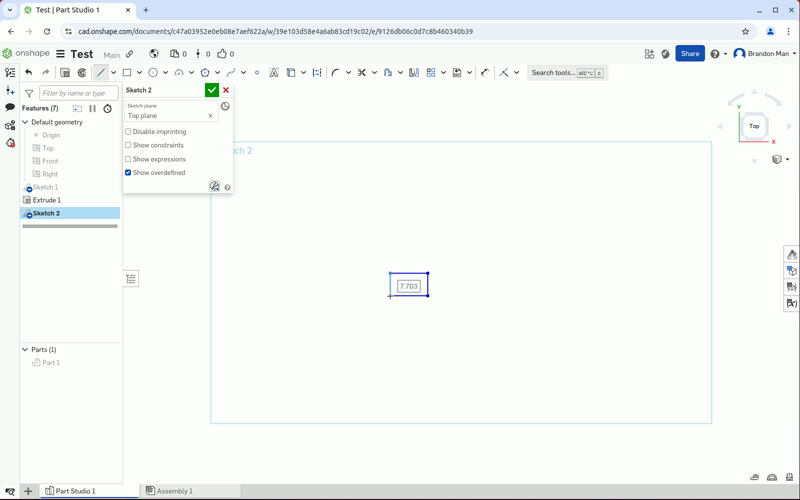
click(390, 295)
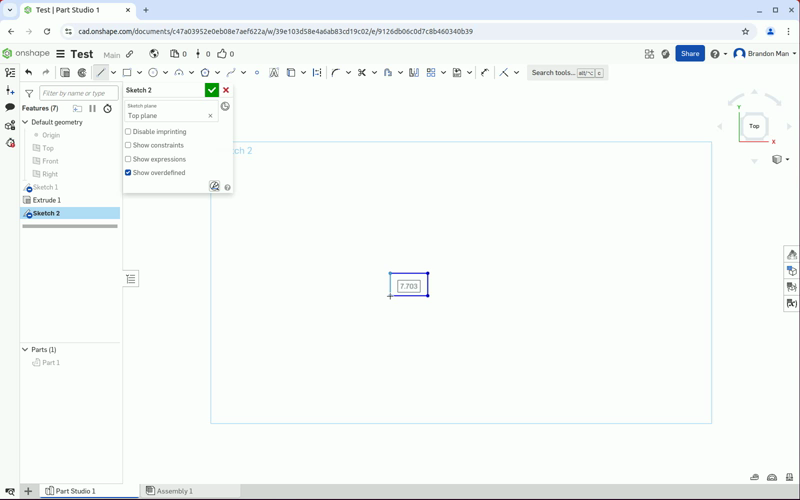
key(esc)
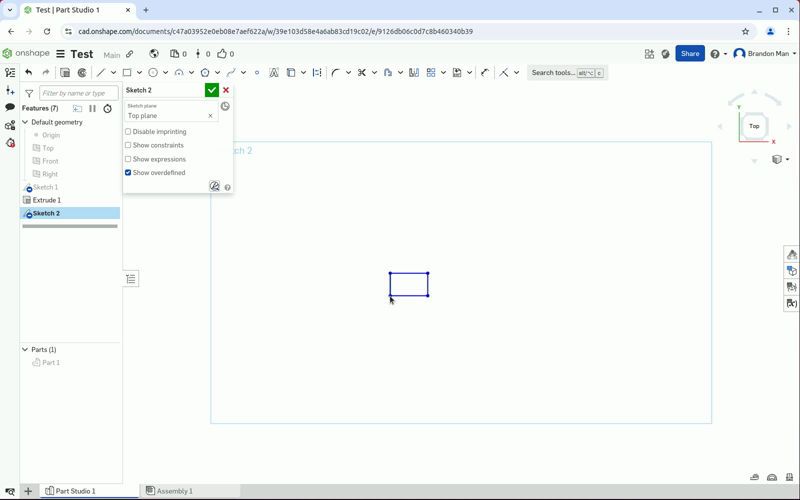
mouse_move(412, 286)
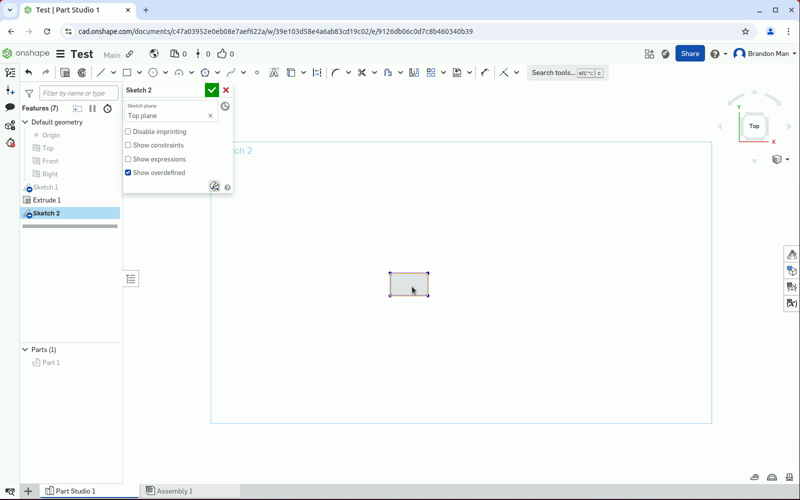
scroll(6)
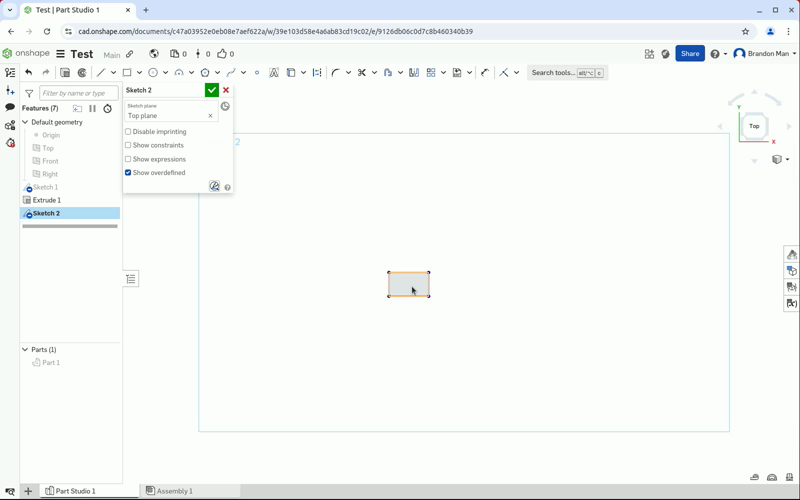
scroll(6)
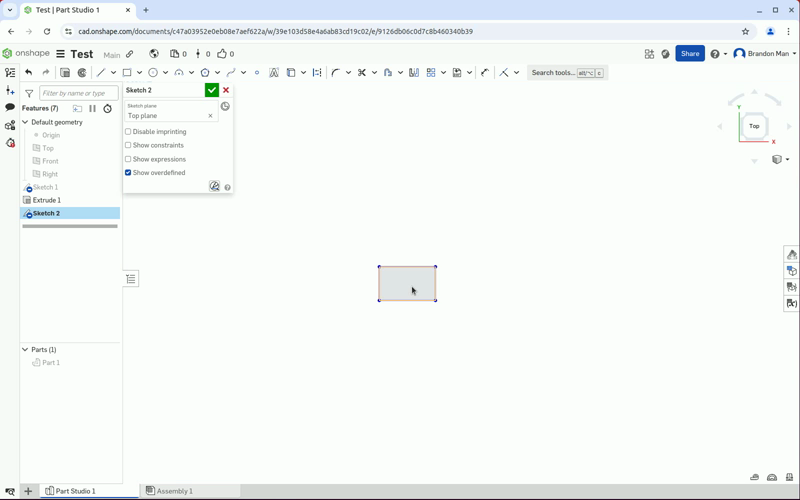
scroll(6)
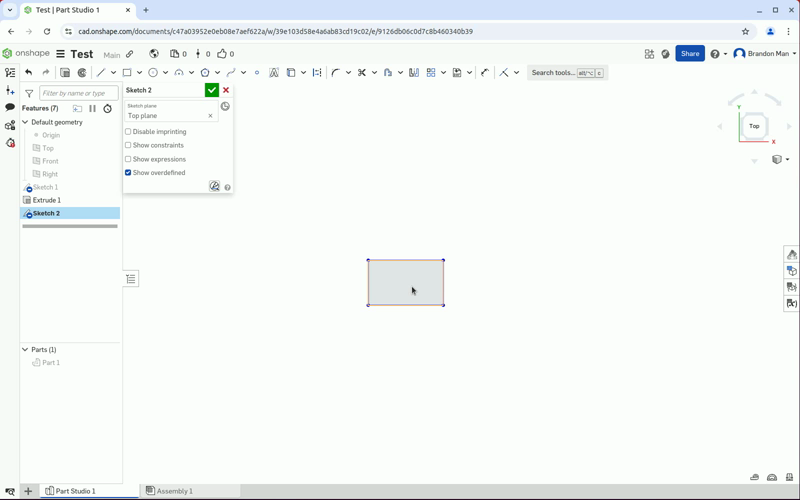
scroll(6)
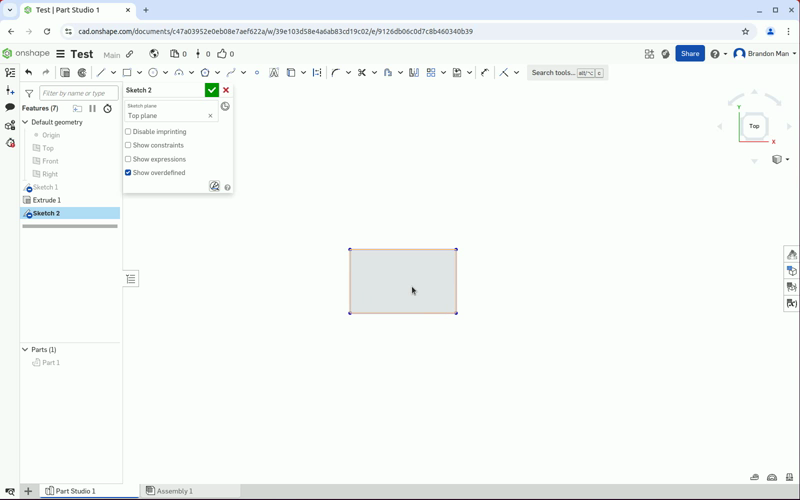
scroll(6)
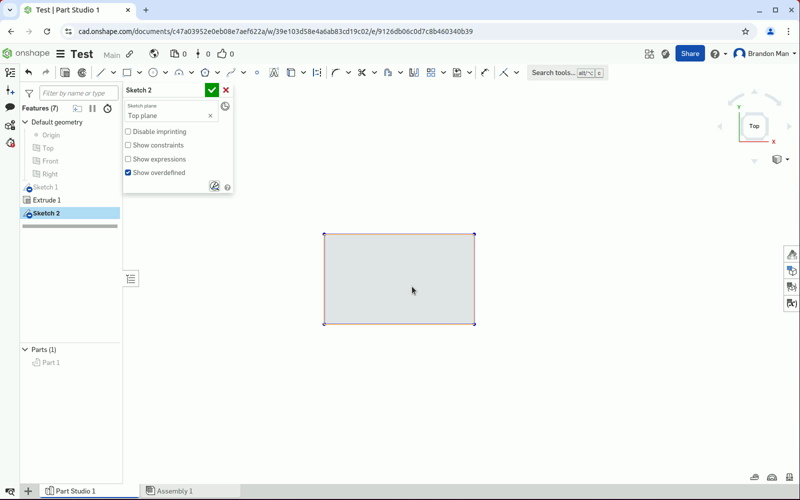
scroll(6)
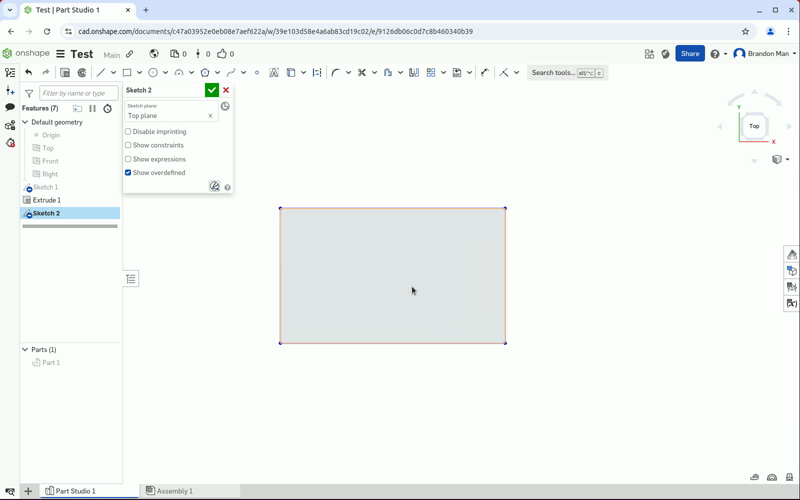
scroll(6)
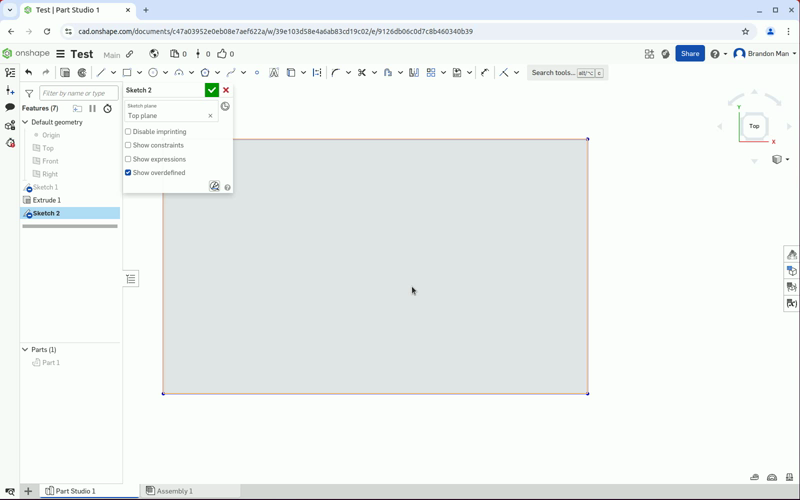
click(412, 286)
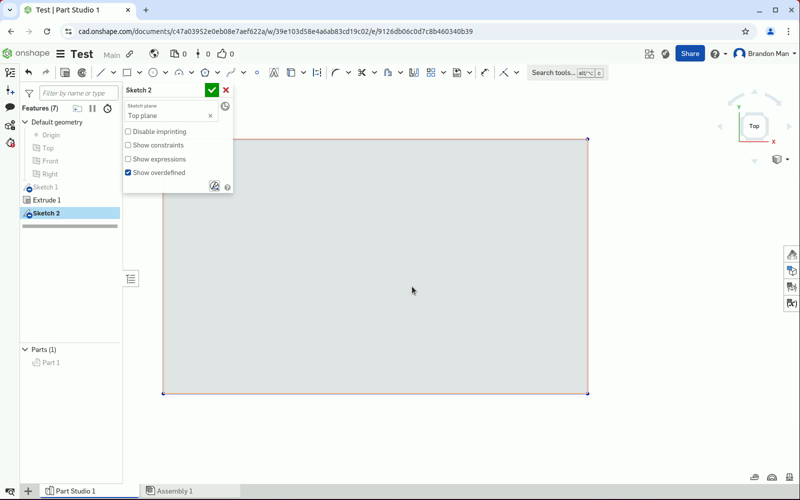
scroll(-6)
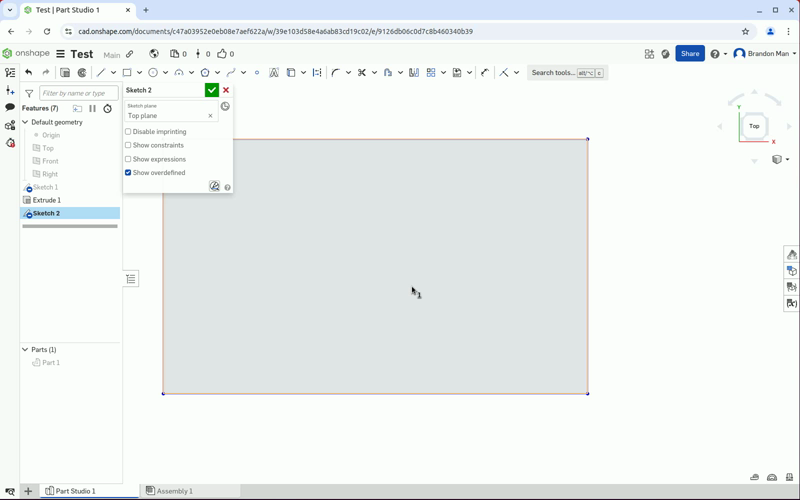
scroll(-6)
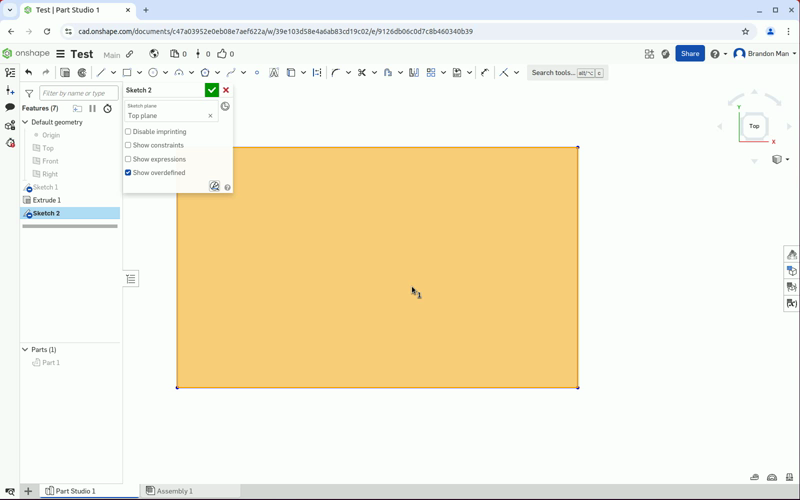
scroll(-6)
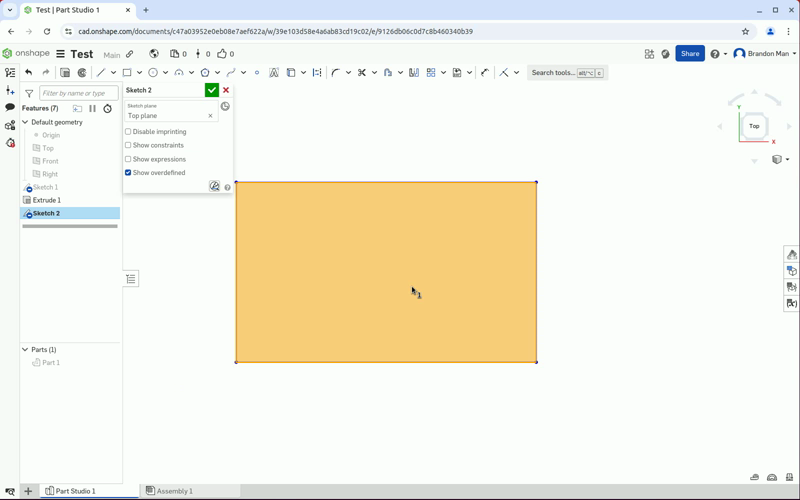
scroll(-6)
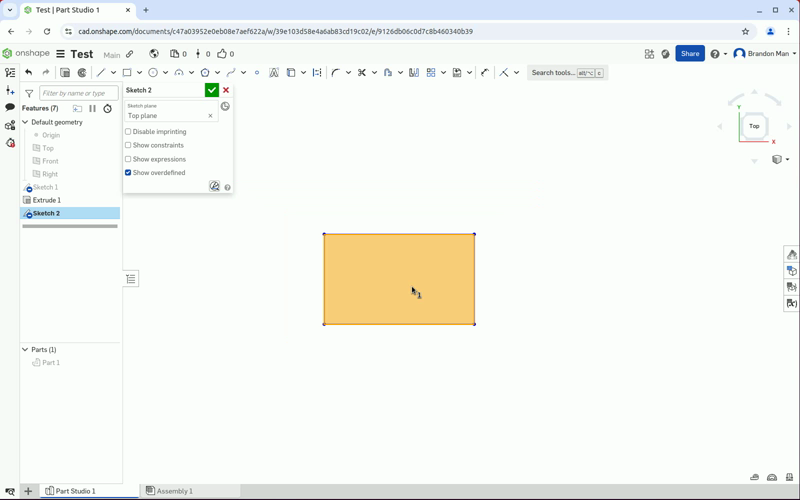
scroll(-6)
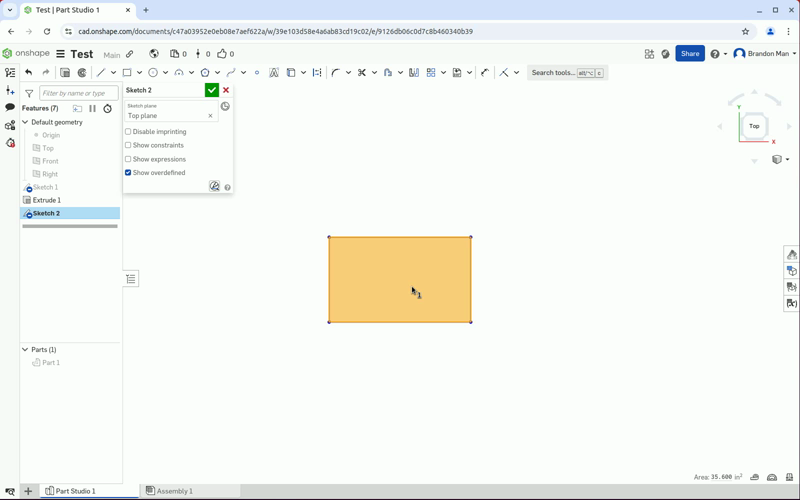
scroll(-6)
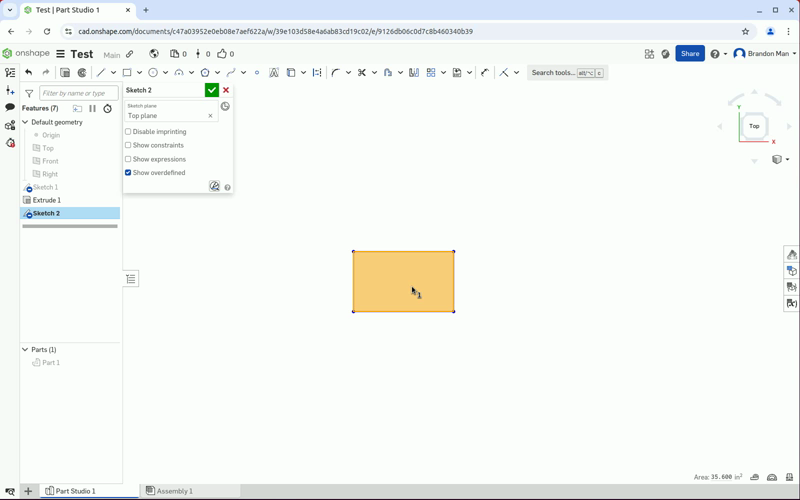
scroll(-6)
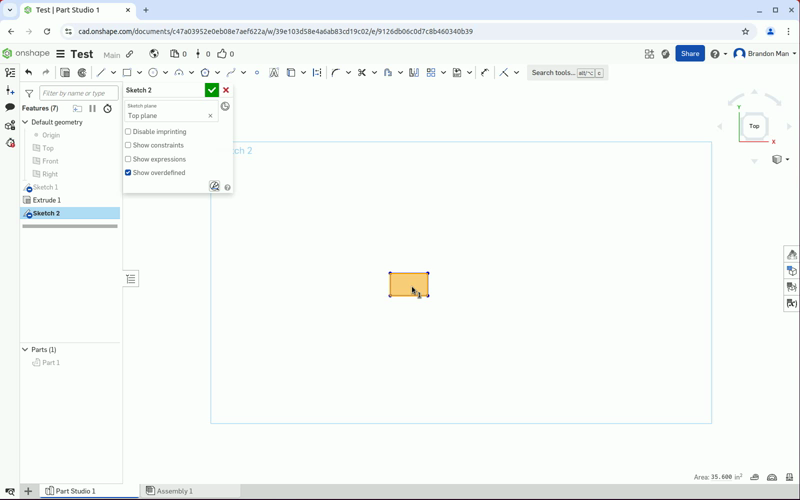
mouse_move(73, 352)
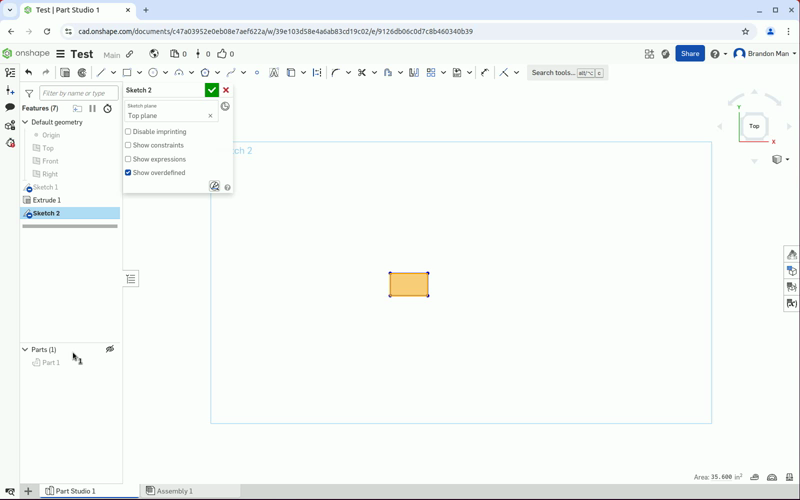
key(shift+y)
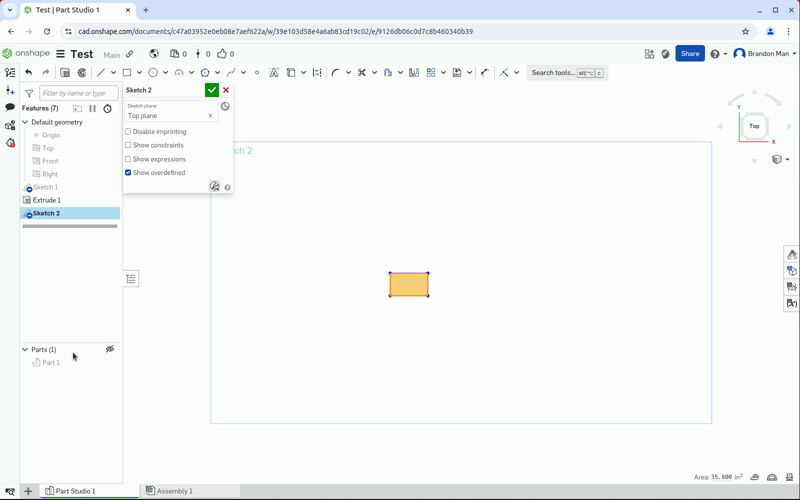
key(shift+e)
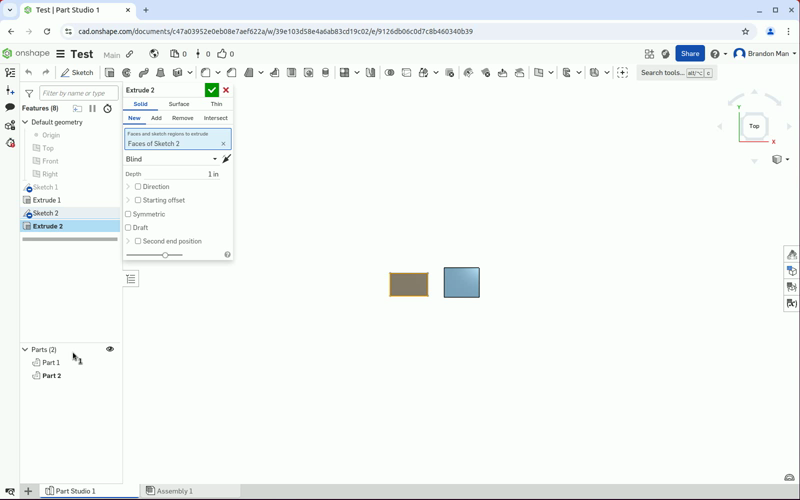
mouse_move(143, 106)
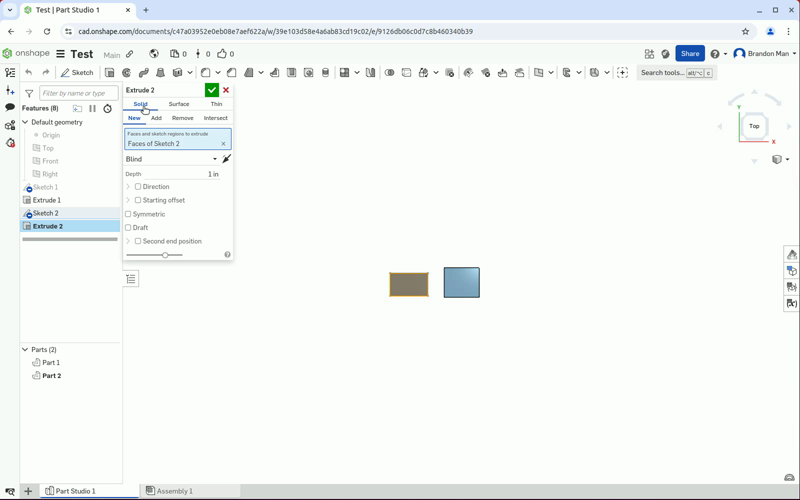
click(143, 106)
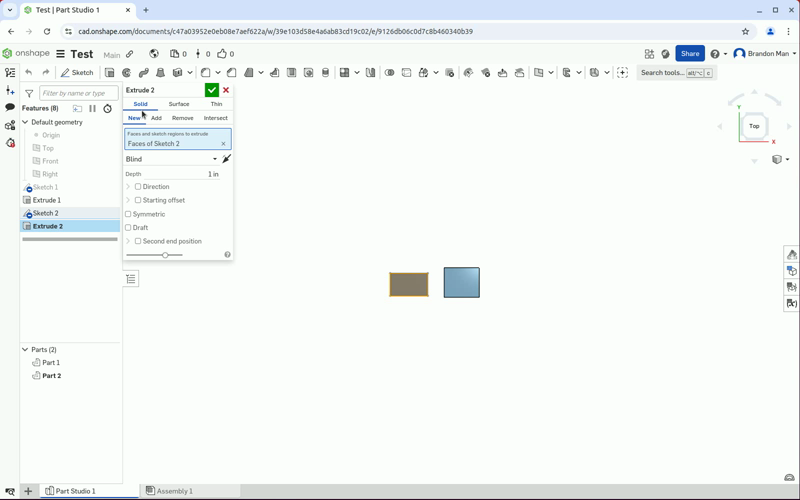
mouse_move(137, 120)
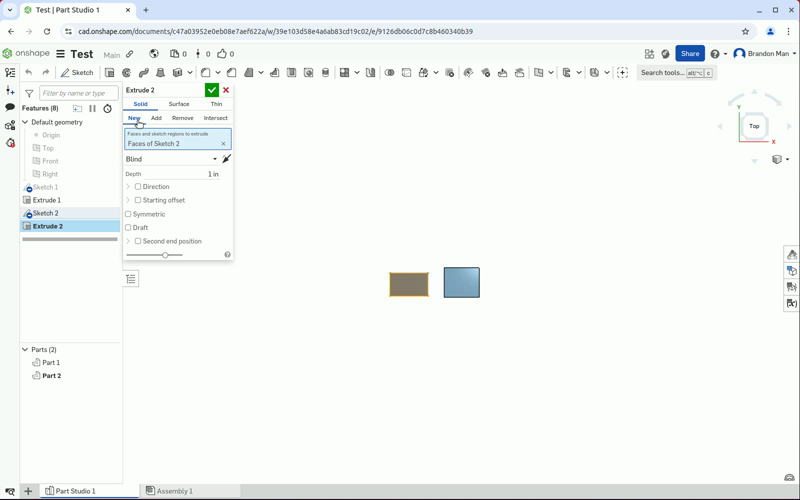
click(137, 120)
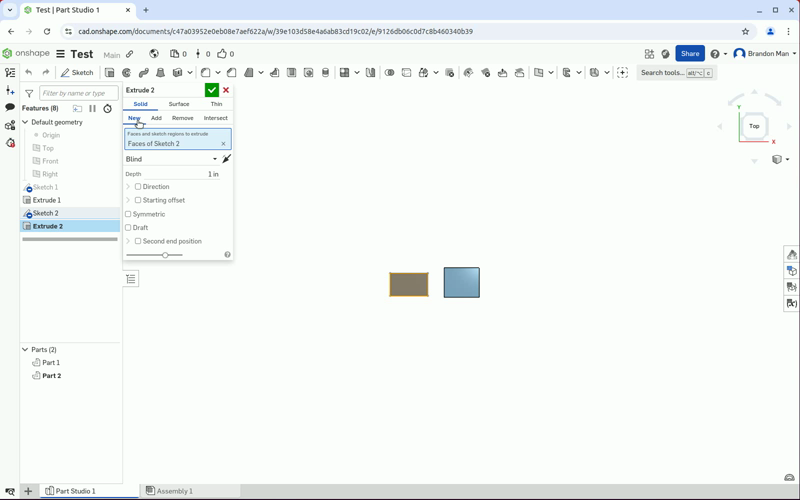
key(tab, 4)
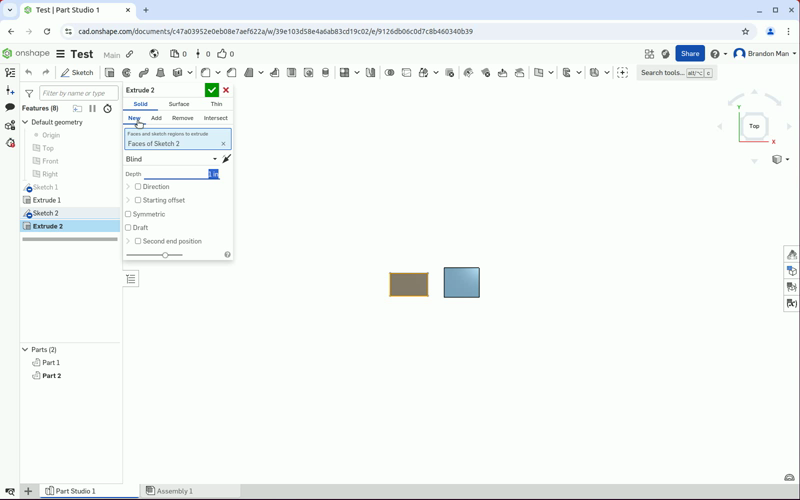
text(6.018)
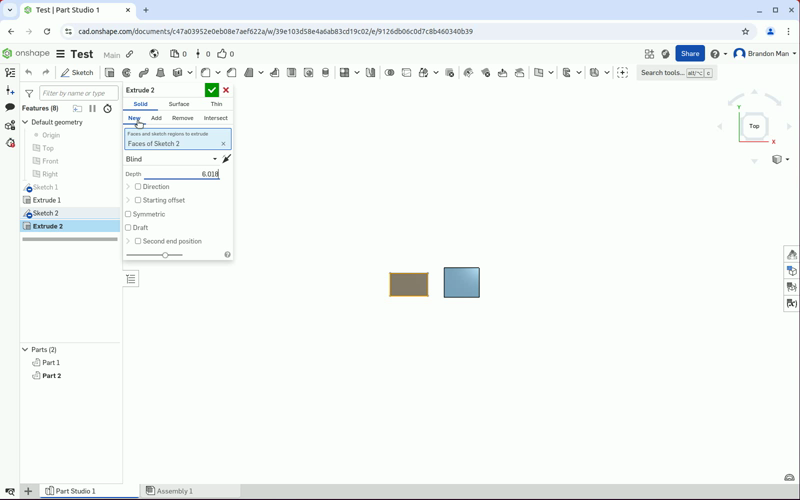
key(enter)
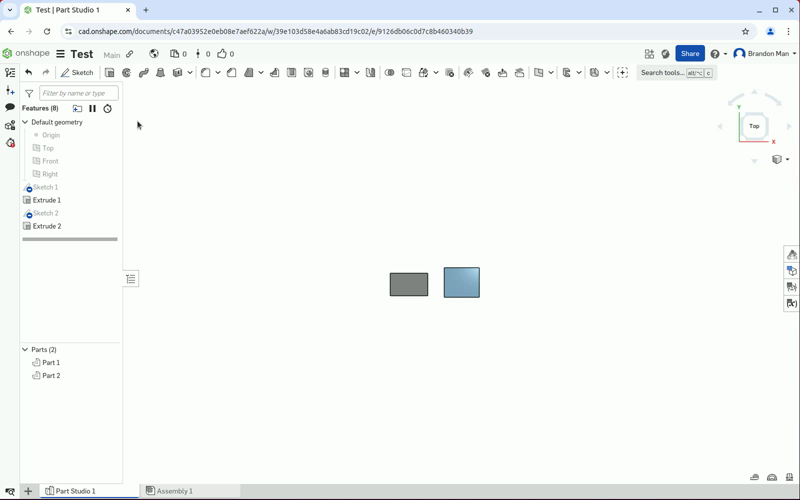
key(shift+h)
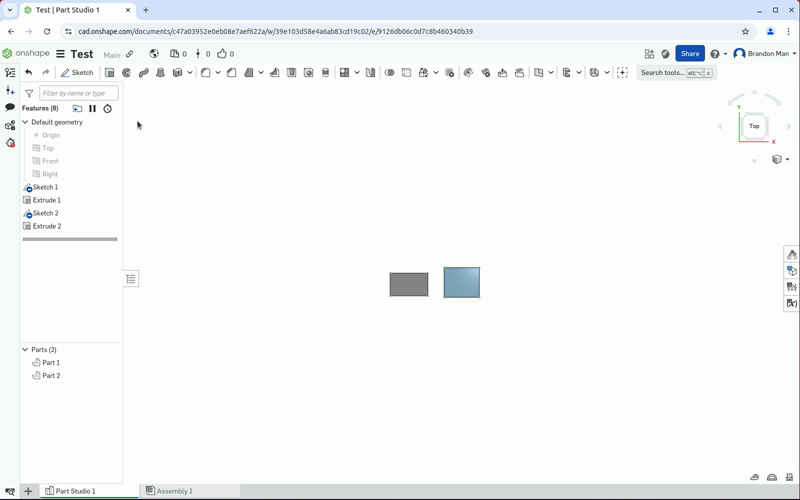
key(shift+h)
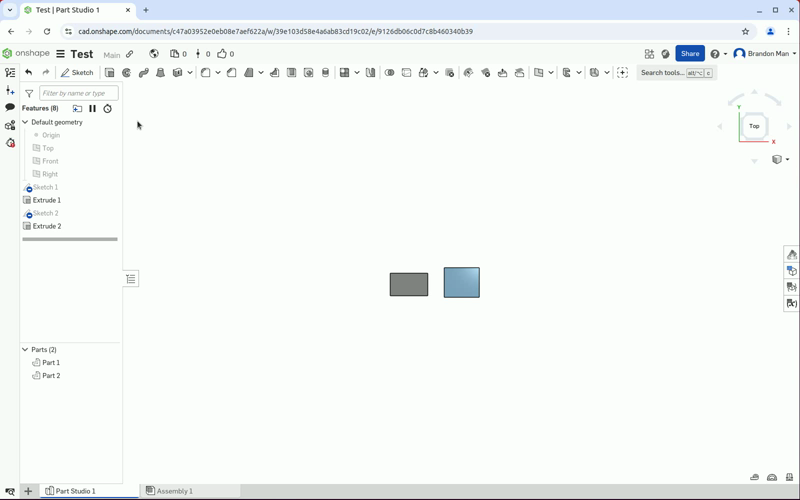
mouse_move(73, 189)
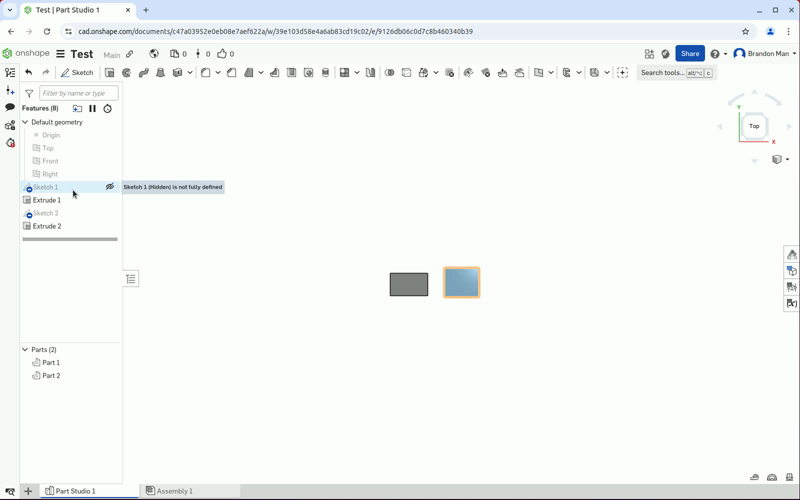
click(73, 189)
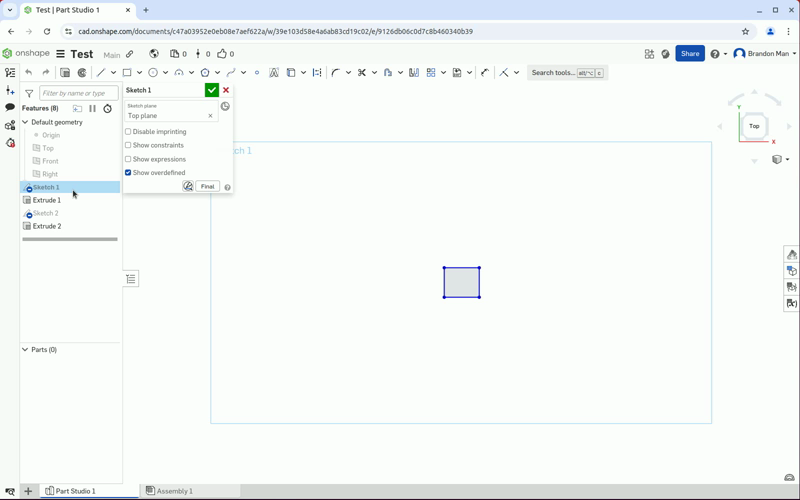
mouse_move(229, 92)
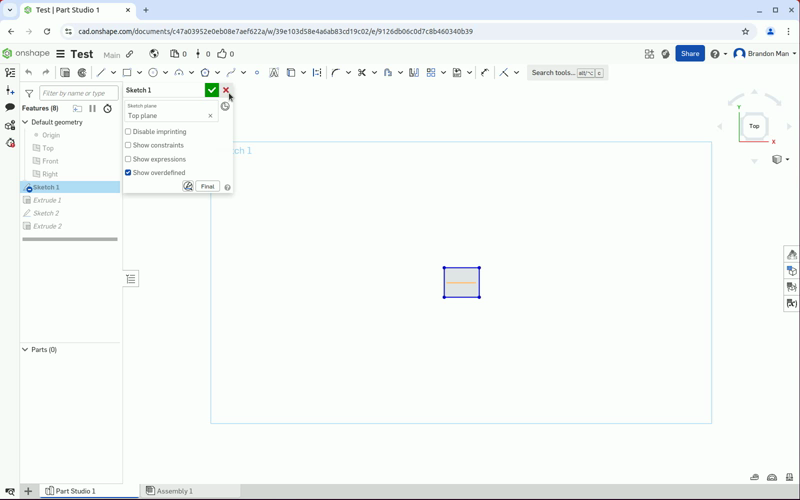
click(229, 92)
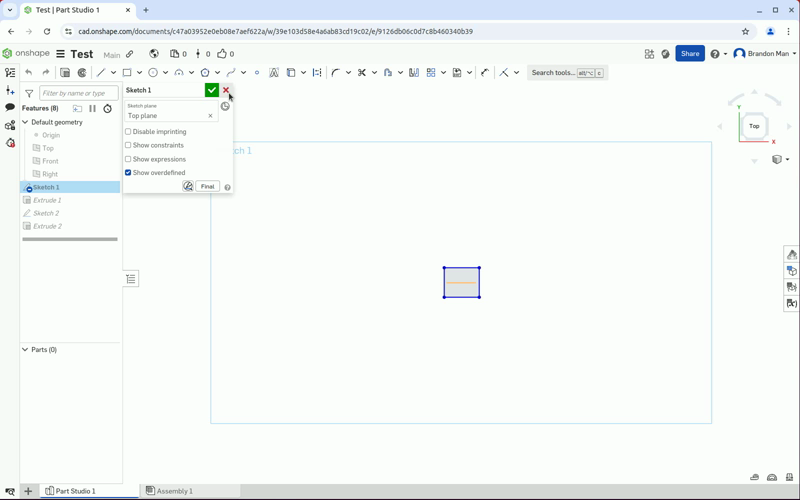
key(shift+s)
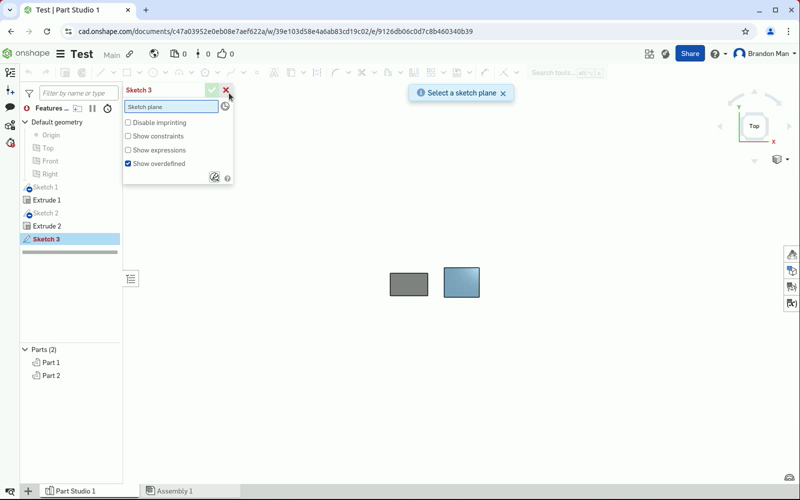
mouse_move(73, 150)
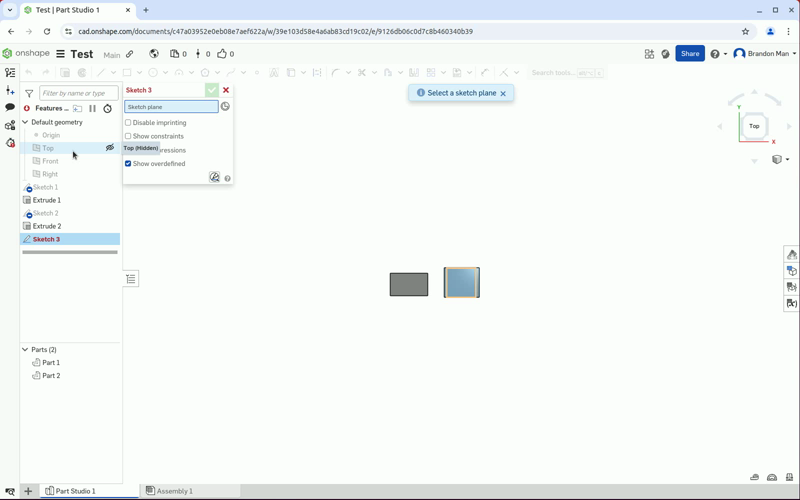
click(73, 150)
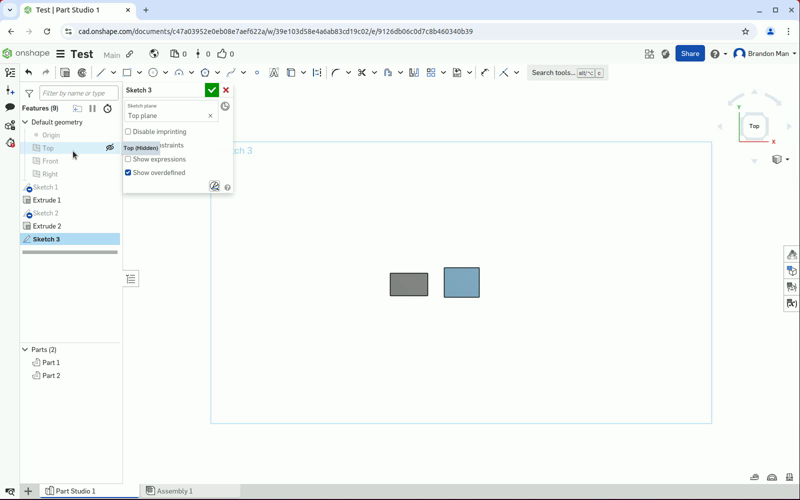
mouse_move(73, 352)
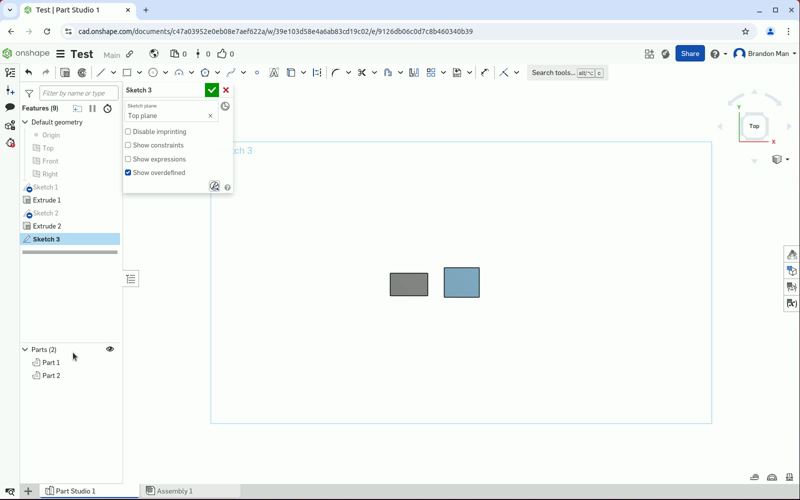
key(y)
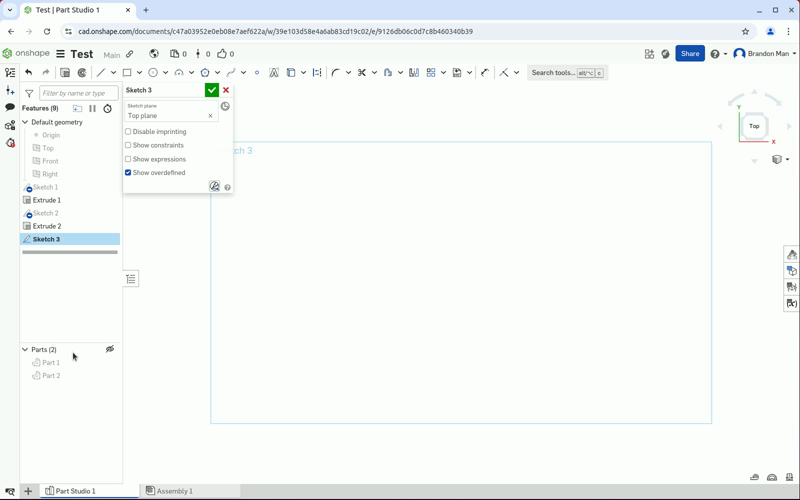
key(l)
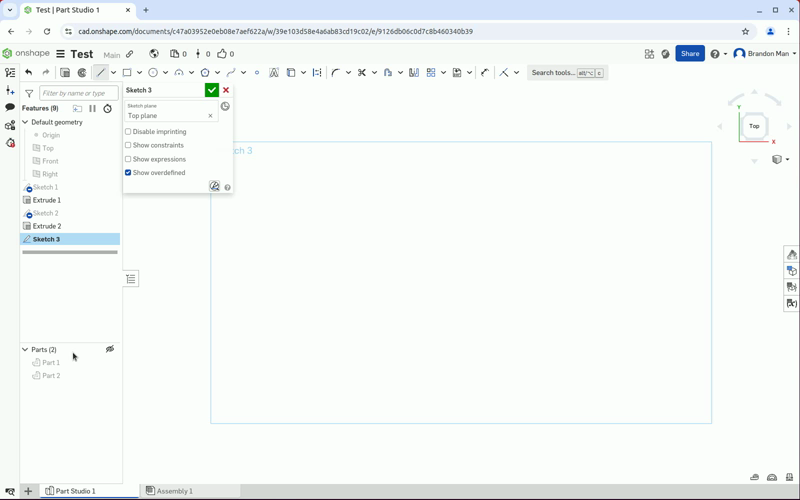
key_down(shift)
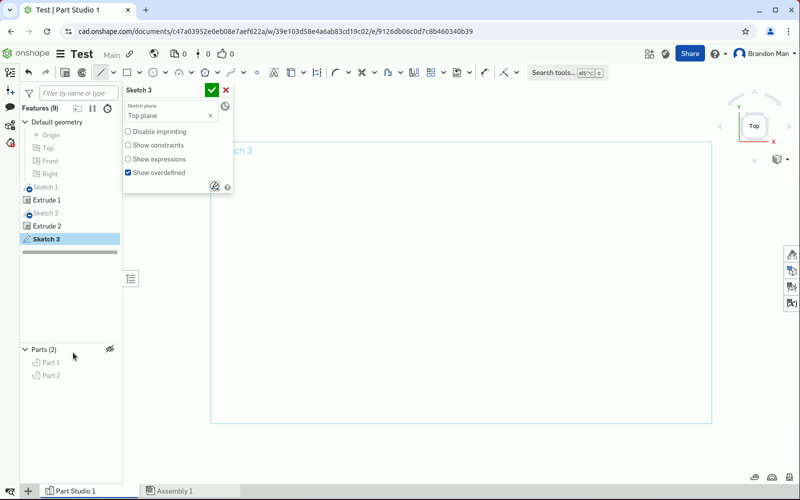
mouse_move(392, 320)
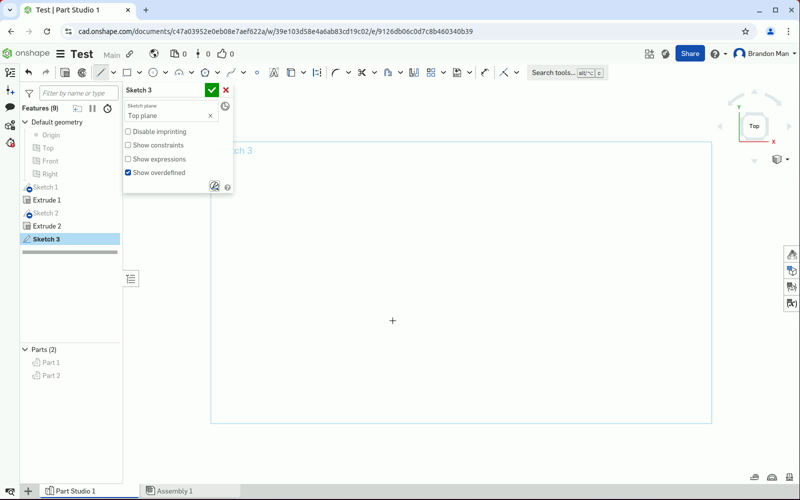
click(392, 320)
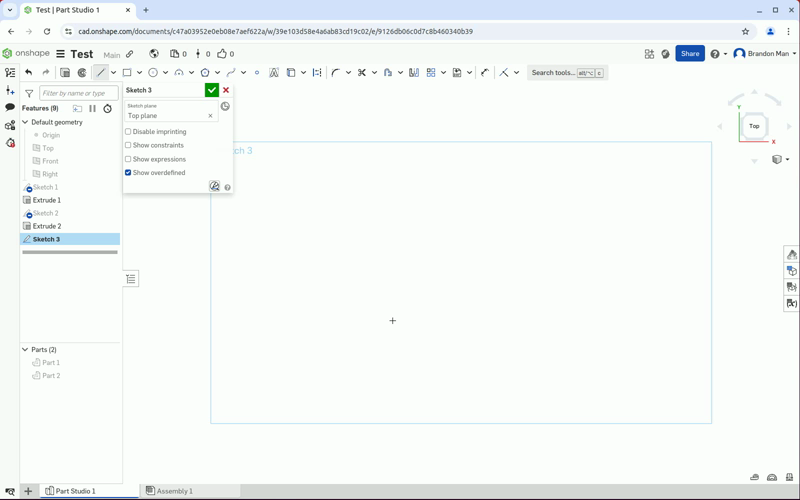
key_up(shift)
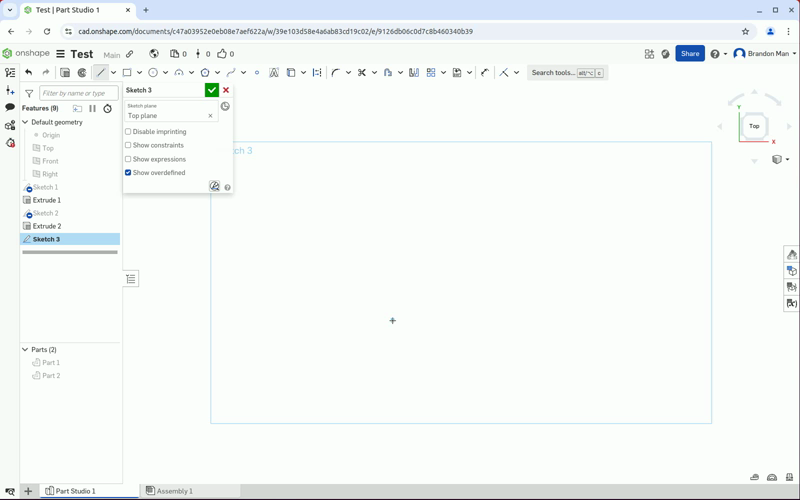
key_down(shift)
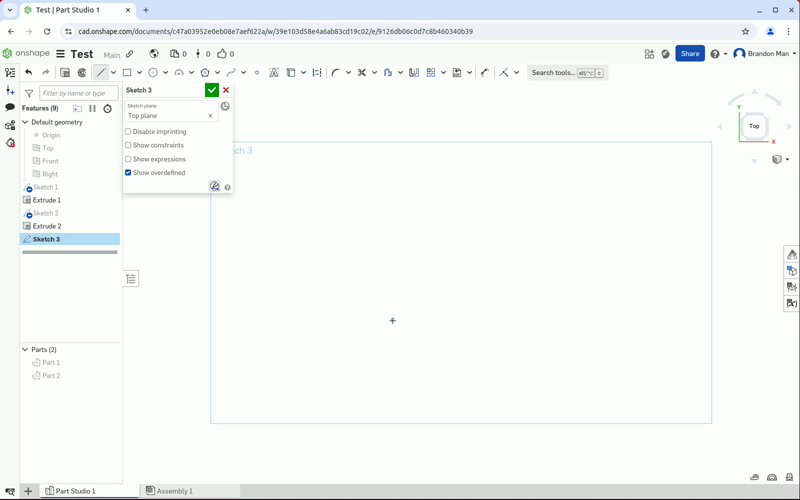
mouse_move(422, 320)
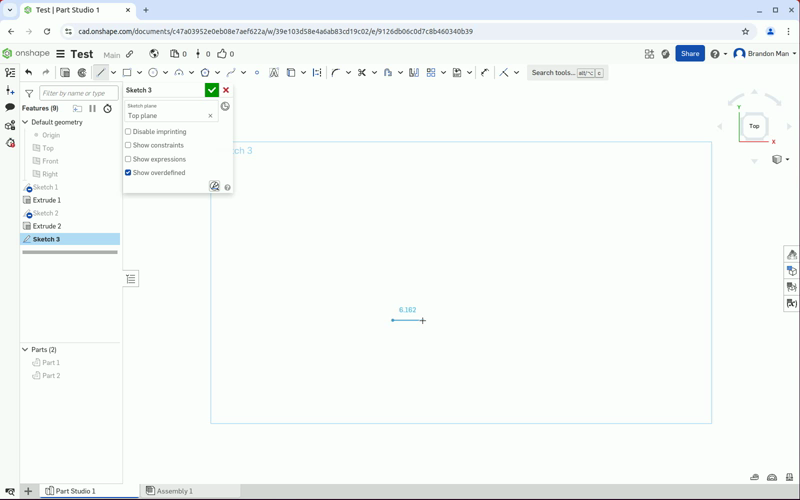
mouse_move(425, 320)
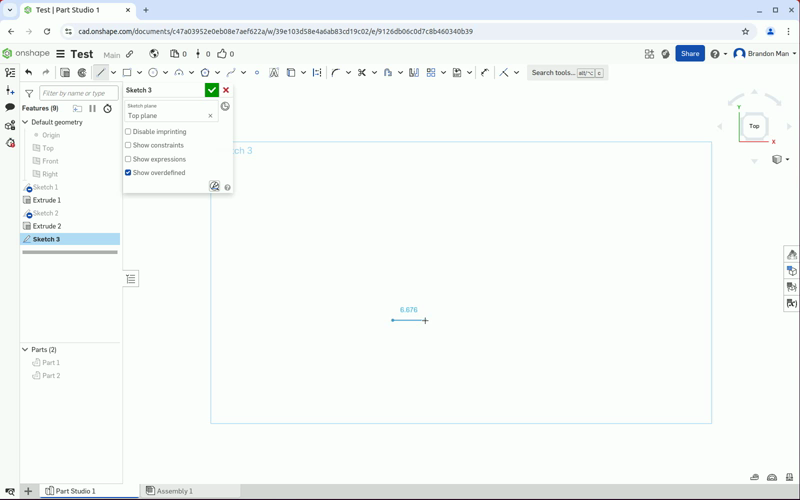
click(425, 320)
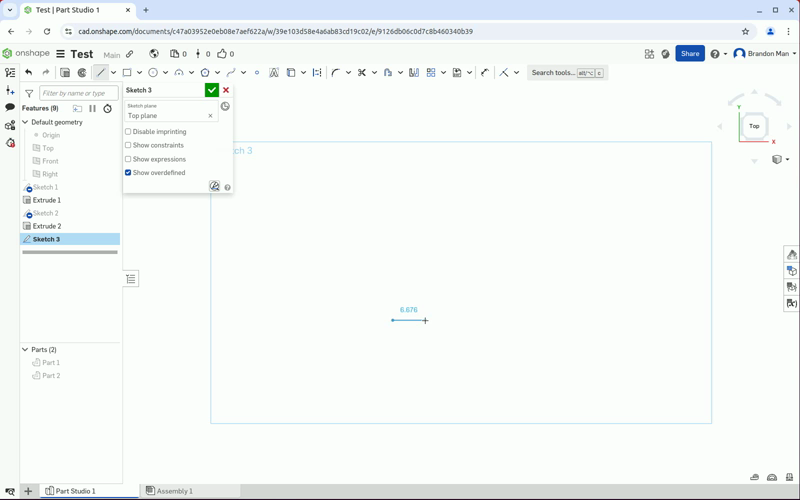
key_up(shift)
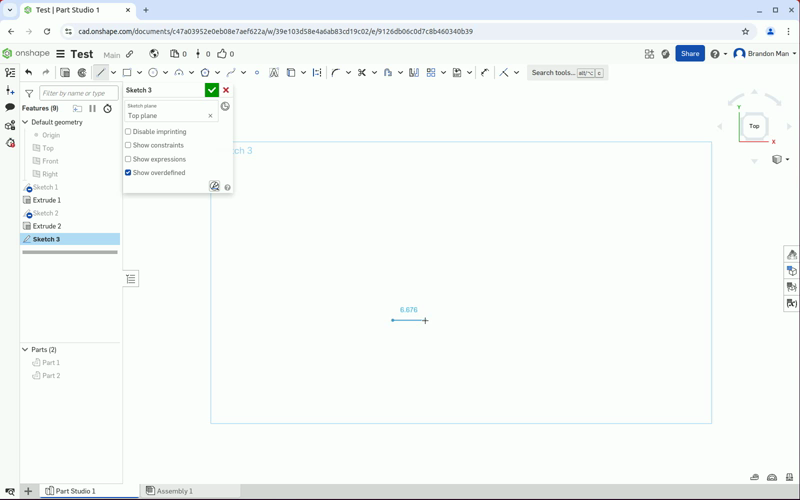
key_down(shift)
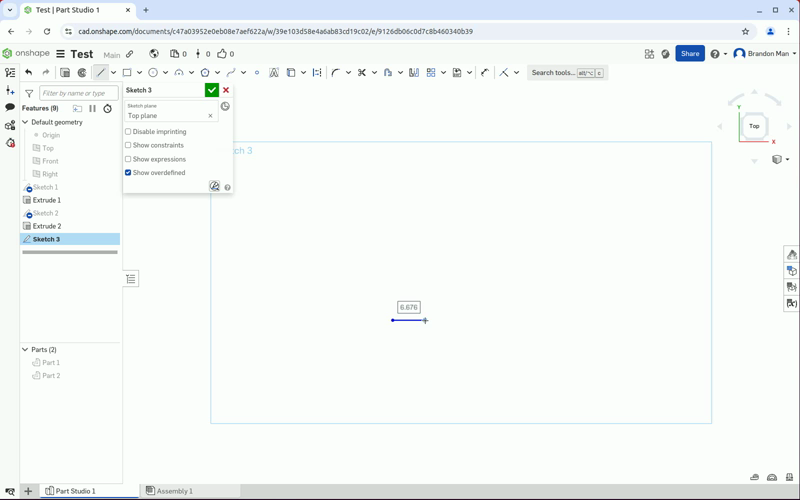
mouse_move(455, 320)
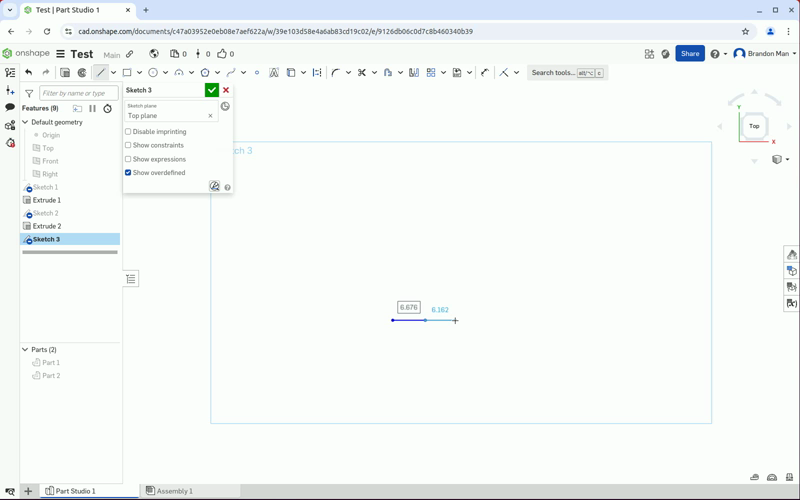
mouse_move(425, 306)
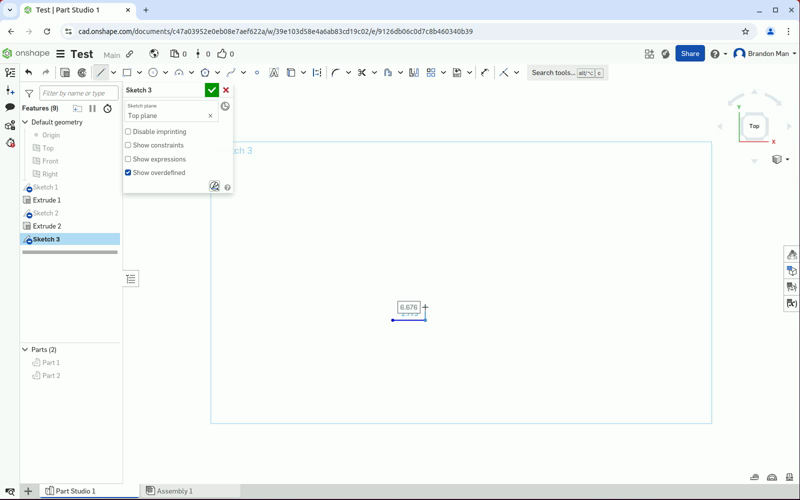
click(425, 306)
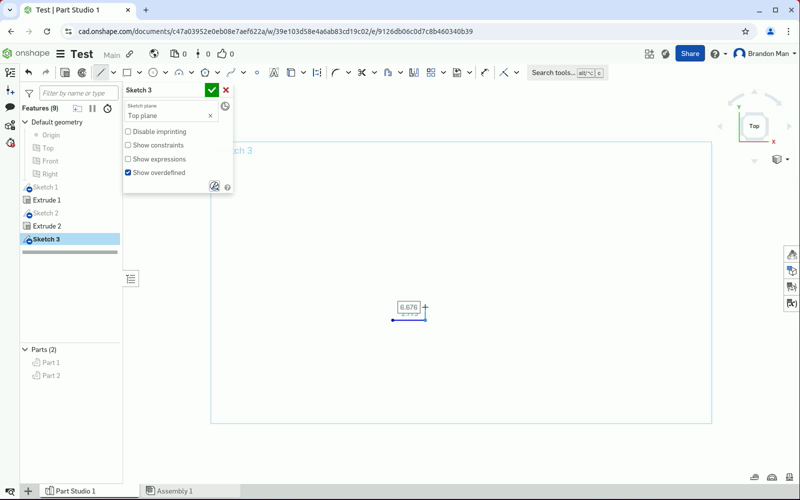
key_up(shift)
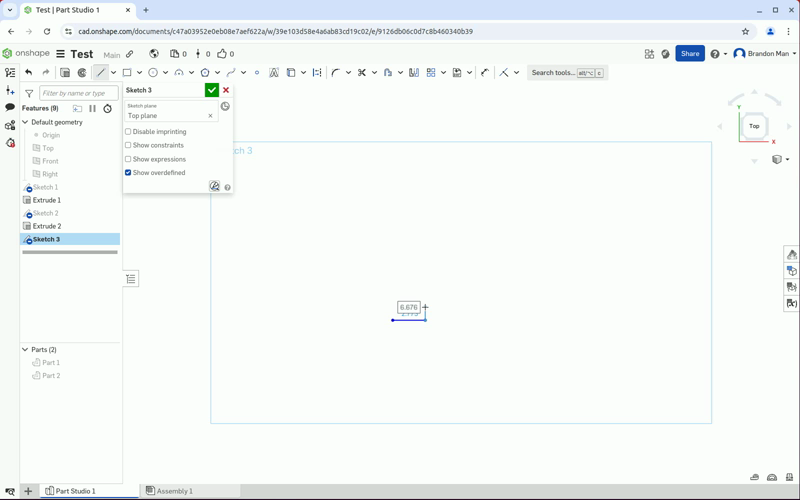
key_down(shift)
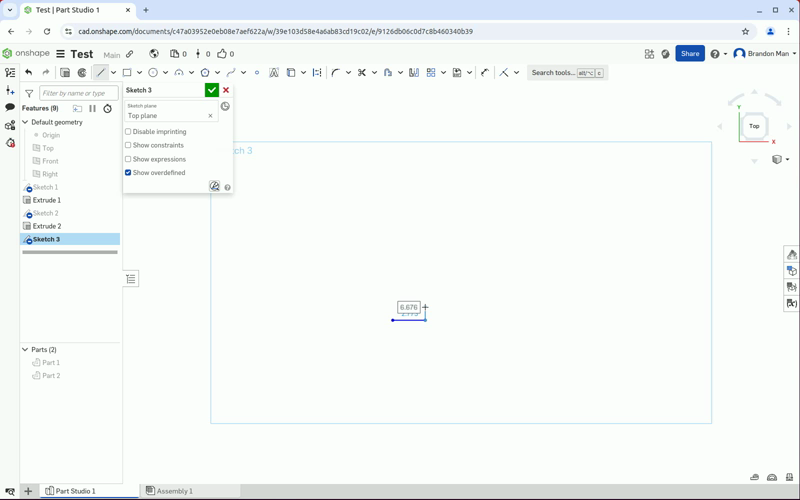
mouse_move(455, 306)
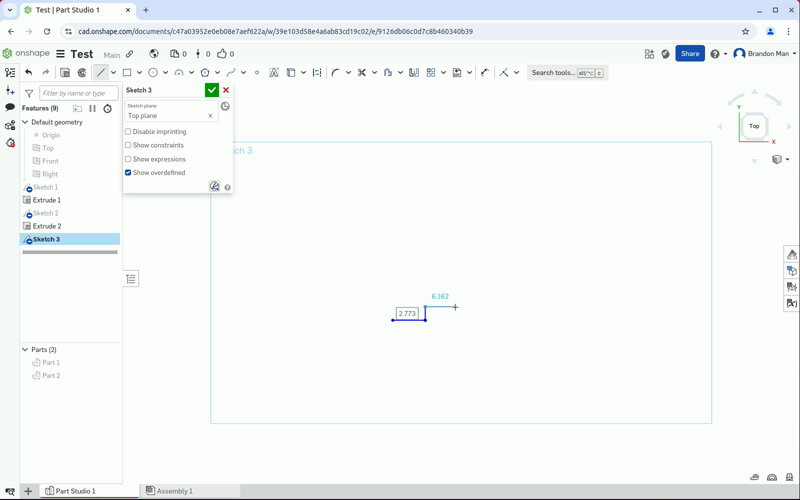
mouse_move(392, 306)
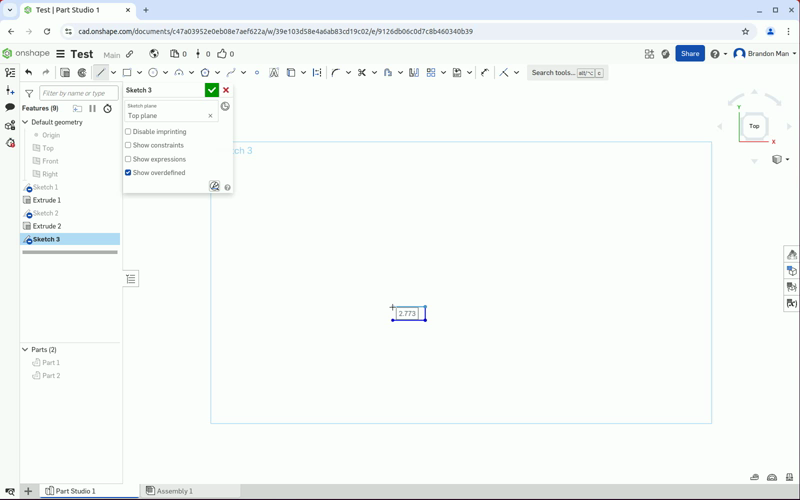
click(392, 306)
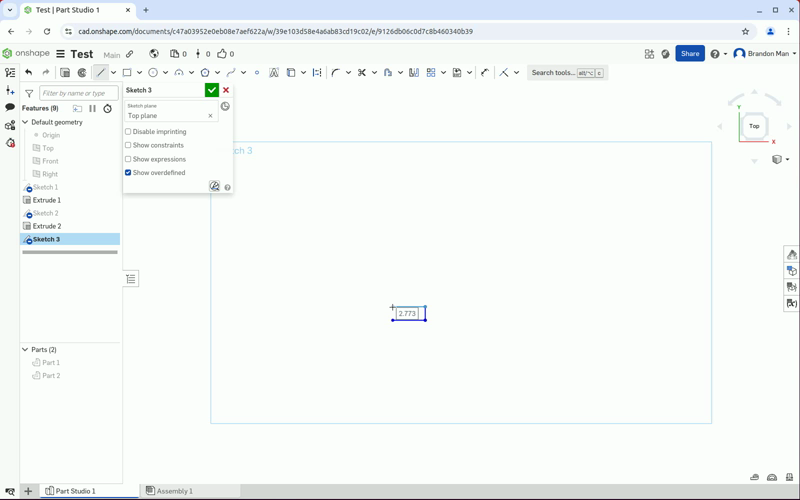
key_up(shift)
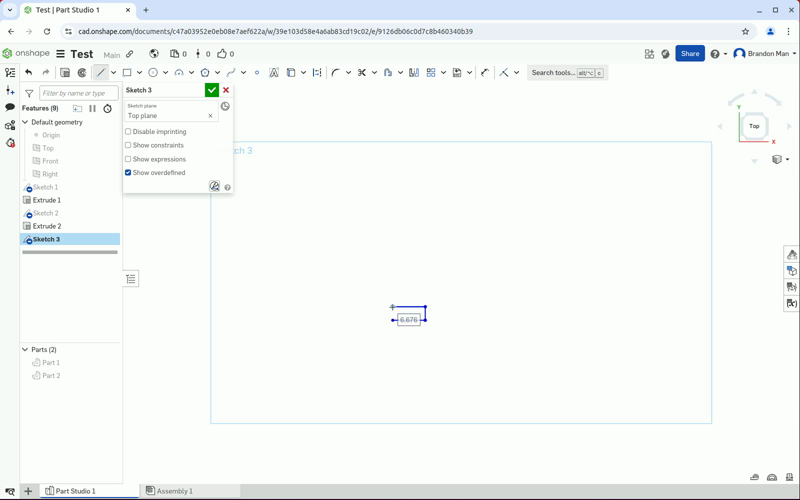
mouse_move(422, 306)
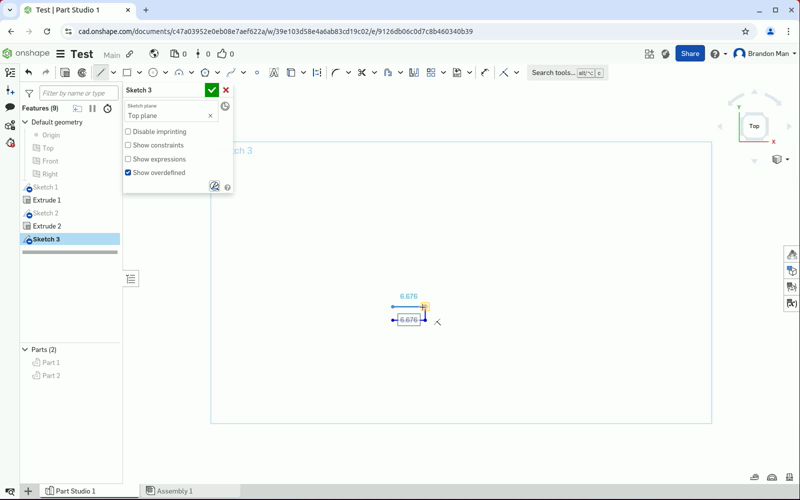
key_down(shift)
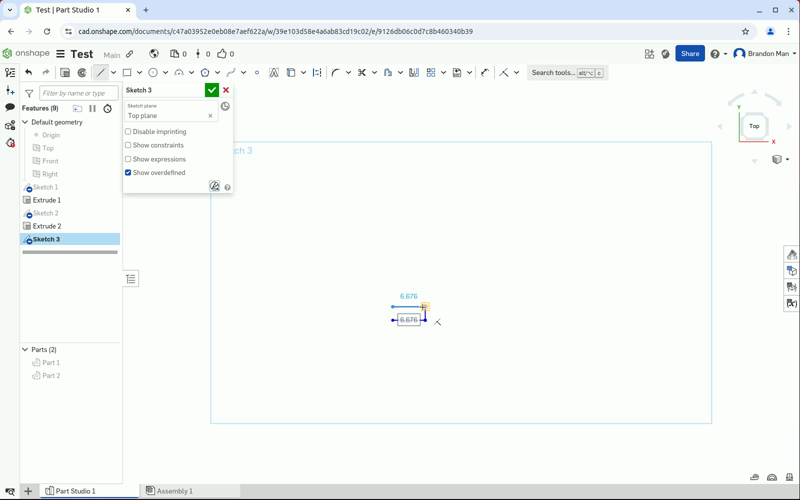
mouse_move(392, 320)
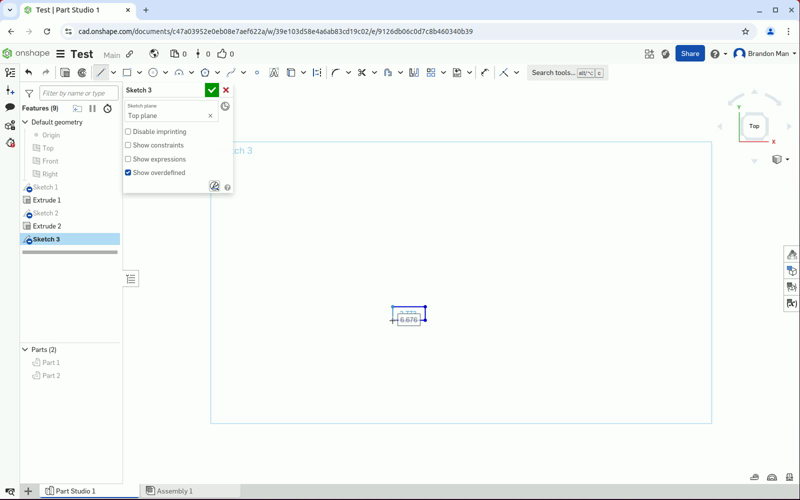
key_up(shift)
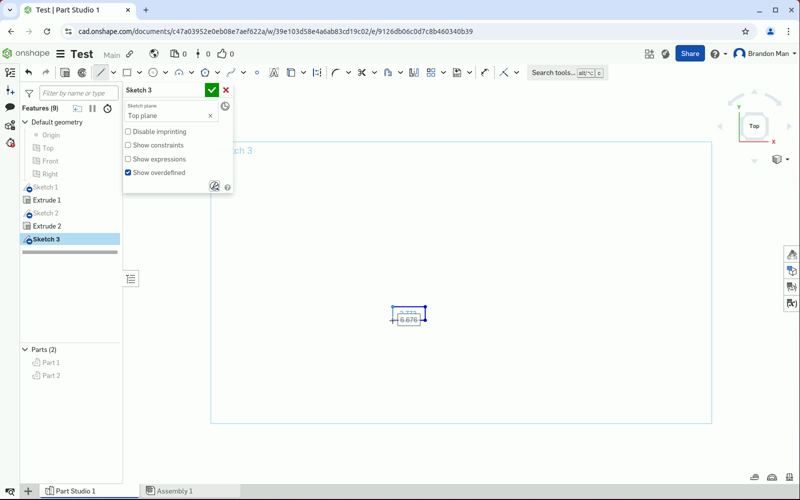
click(392, 320)
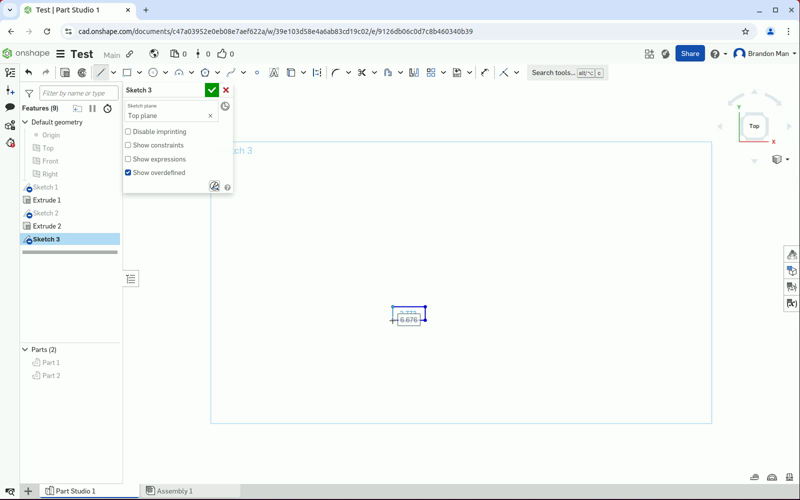
key(esc)
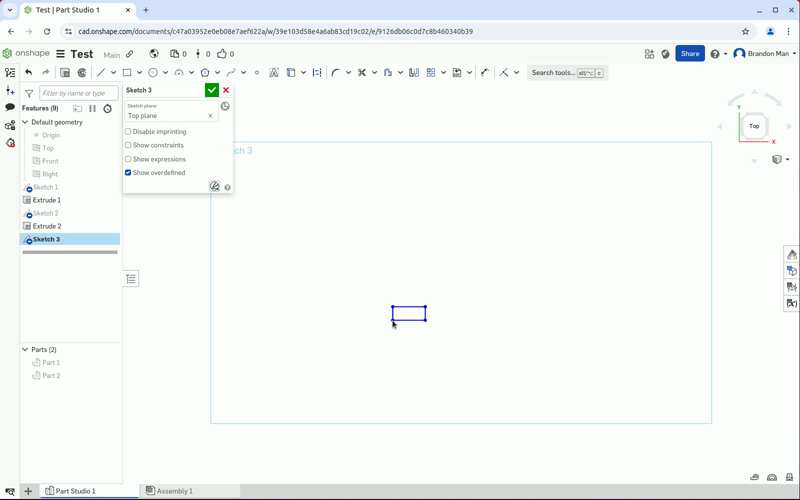
mouse_move(414, 317)
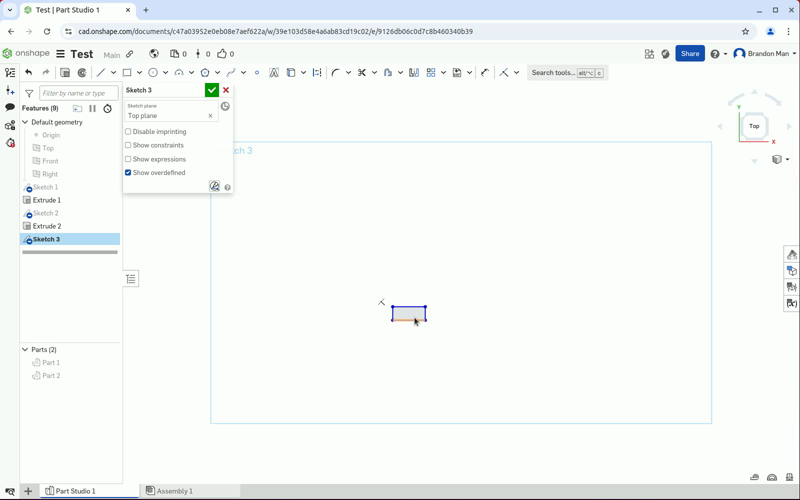
scroll(6)
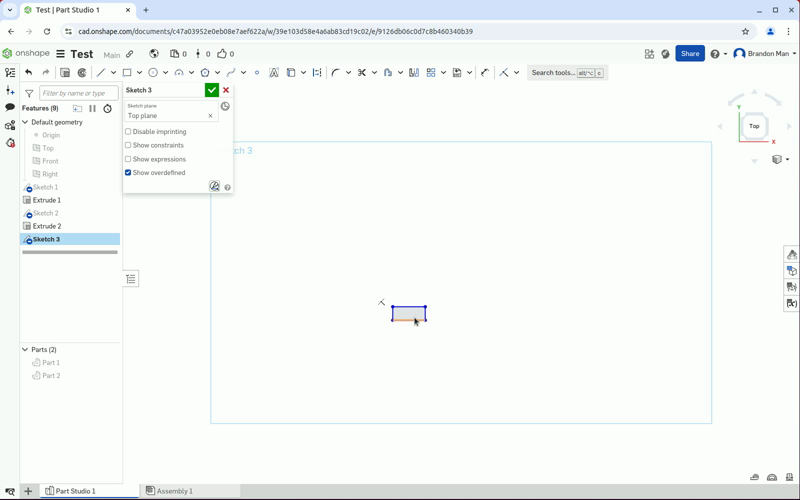
scroll(6)
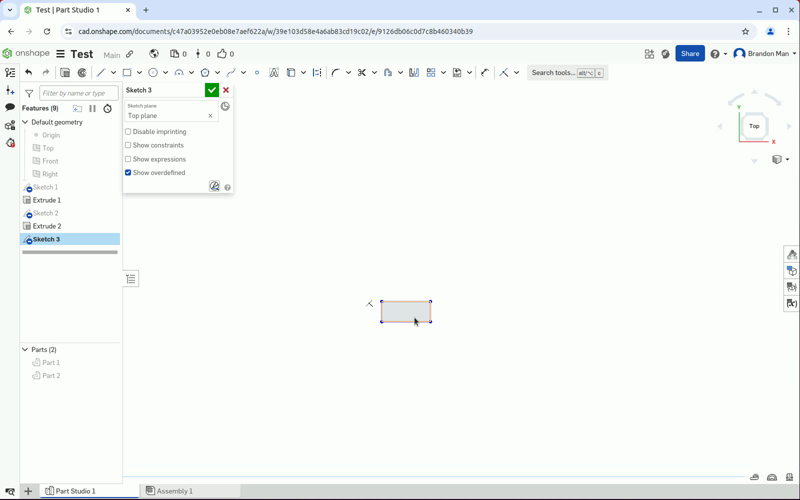
scroll(6)
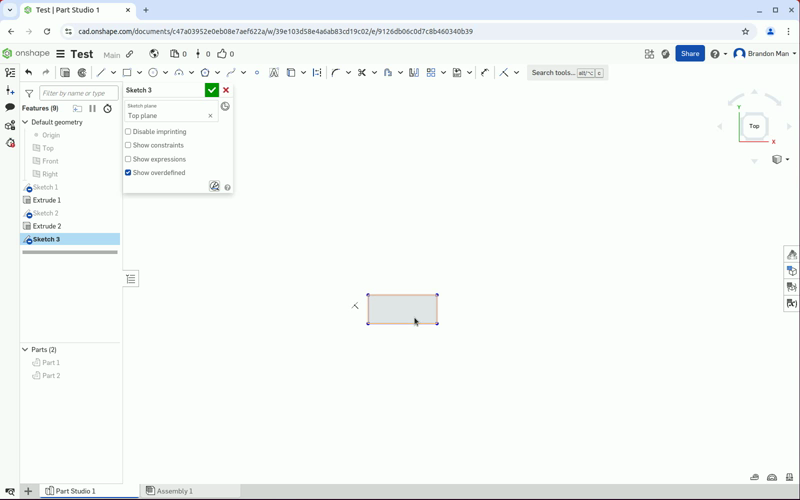
scroll(6)
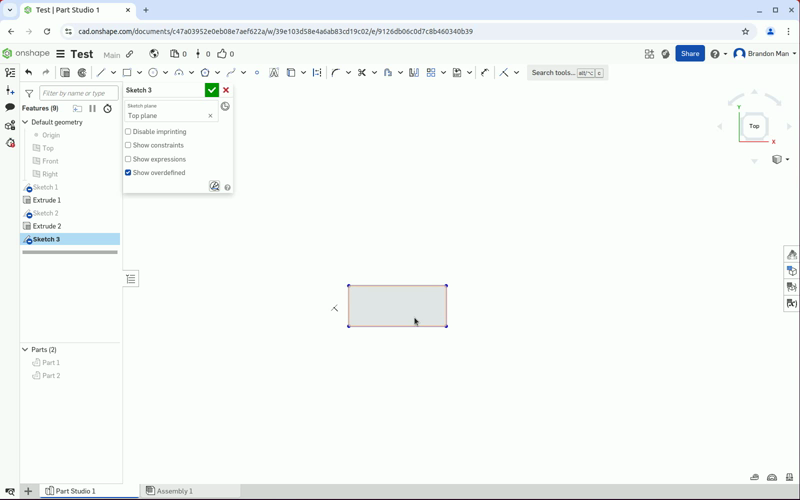
scroll(6)
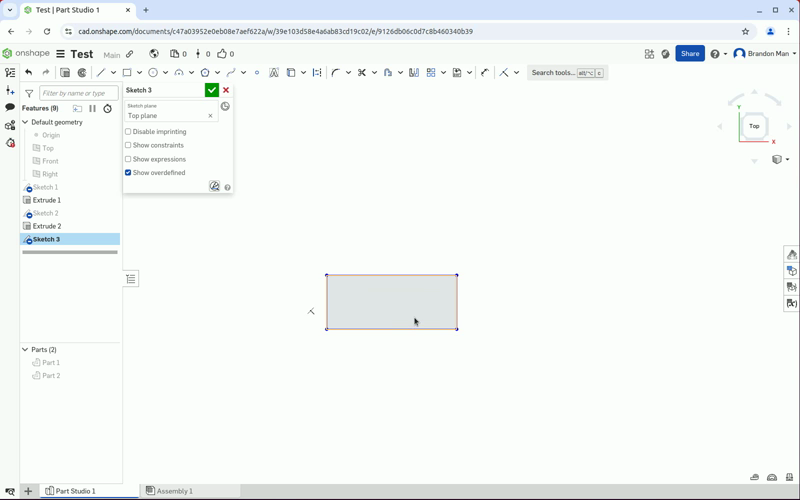
scroll(6)
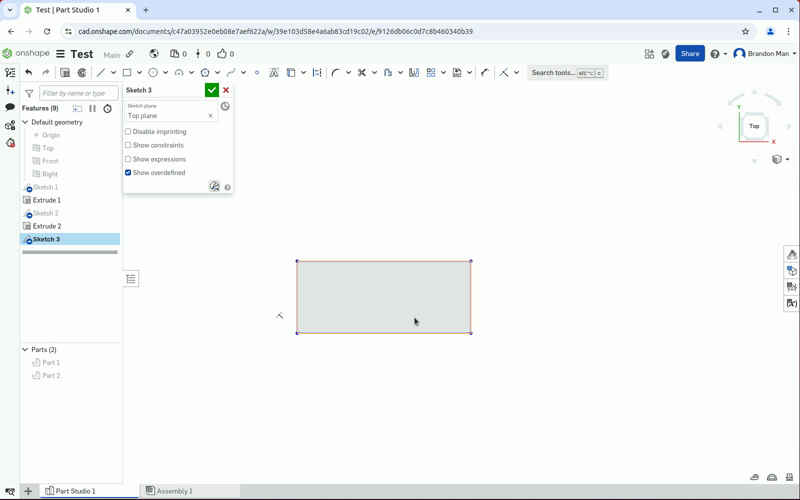
scroll(6)
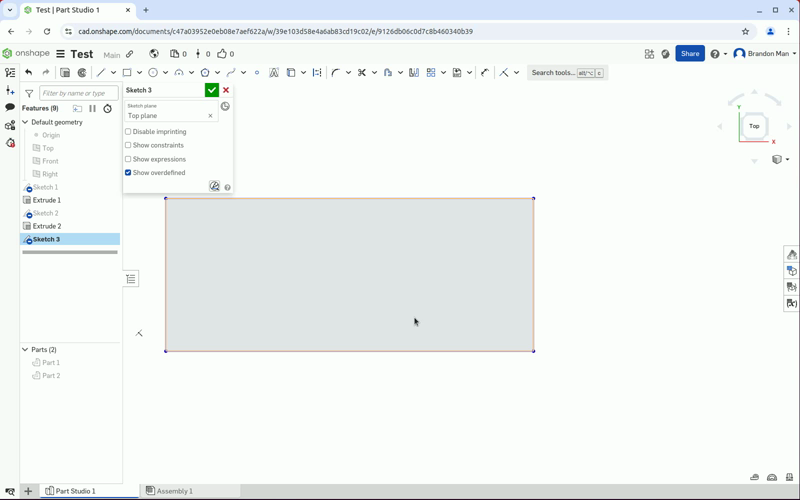
click(414, 317)
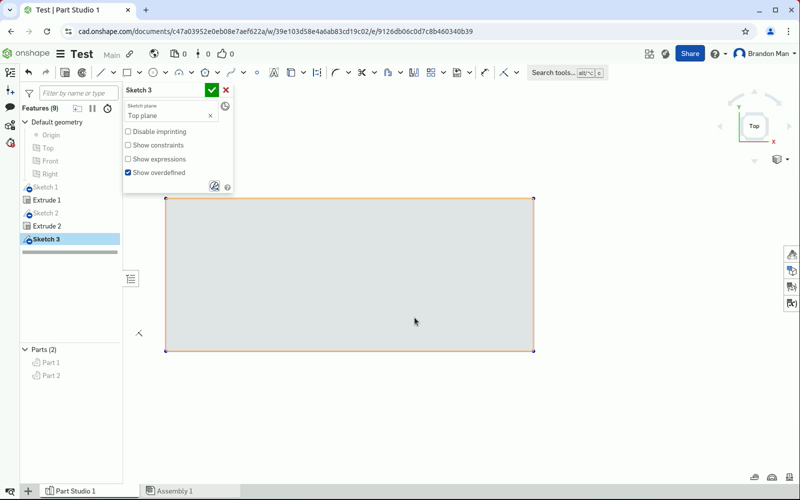
scroll(-6)
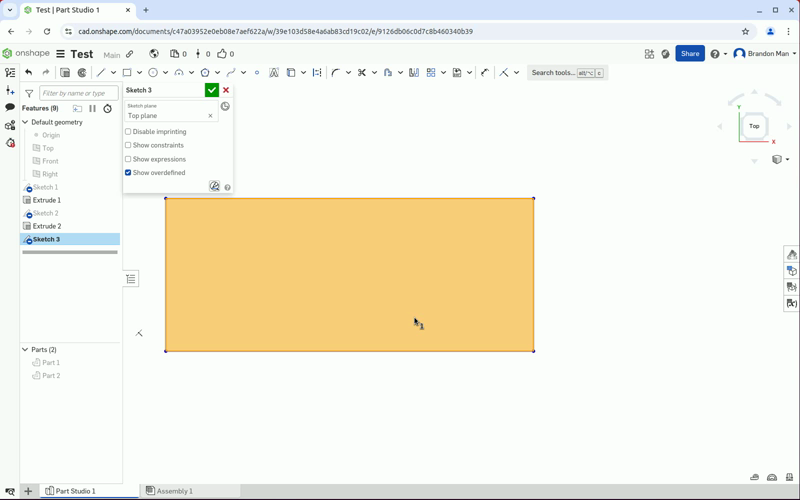
scroll(-6)
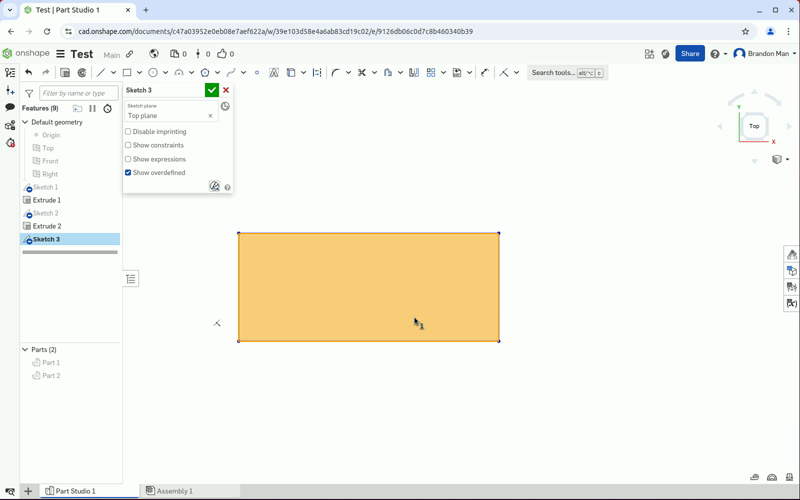
scroll(-6)
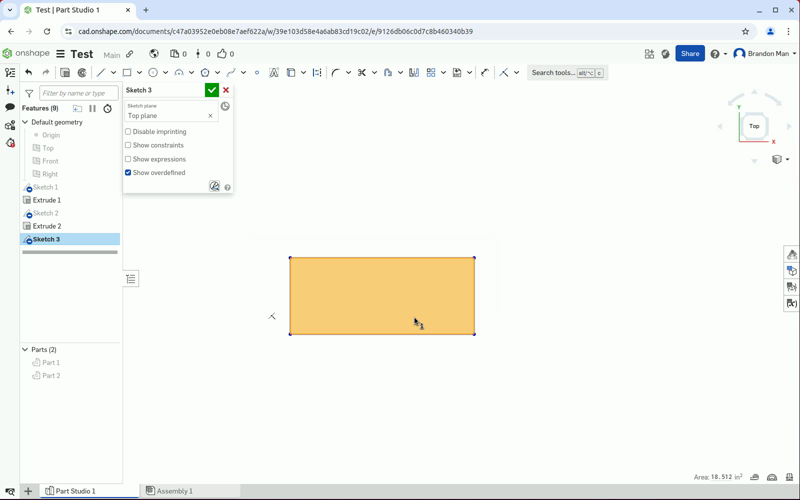
scroll(-6)
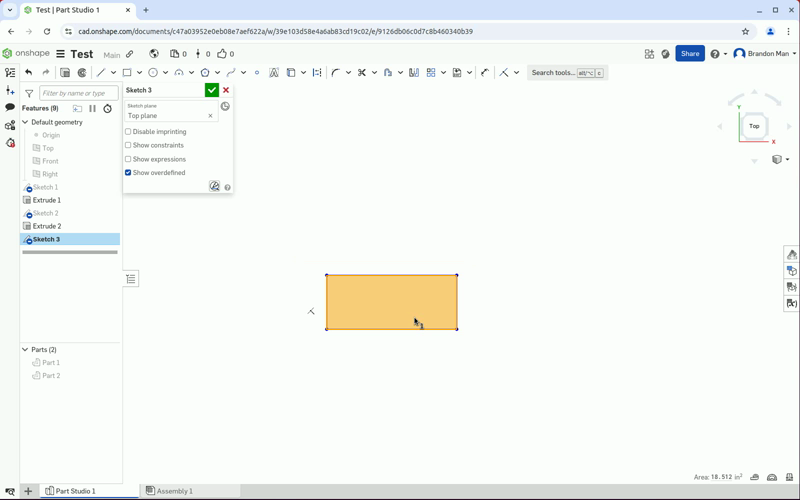
scroll(-6)
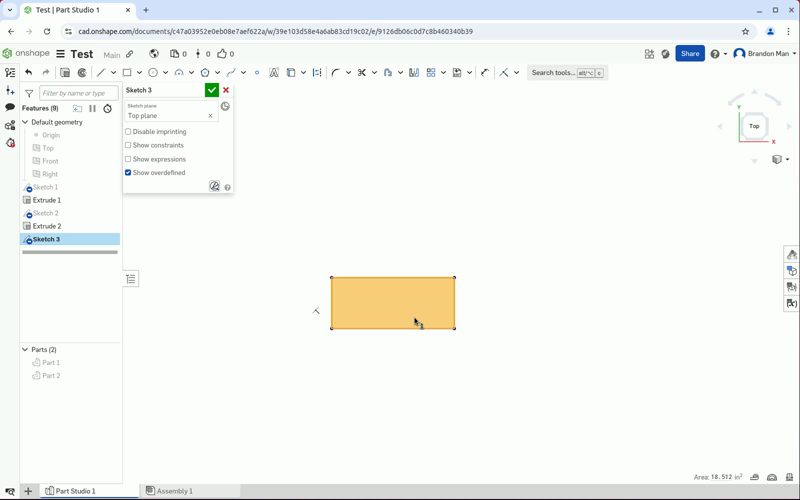
scroll(-6)
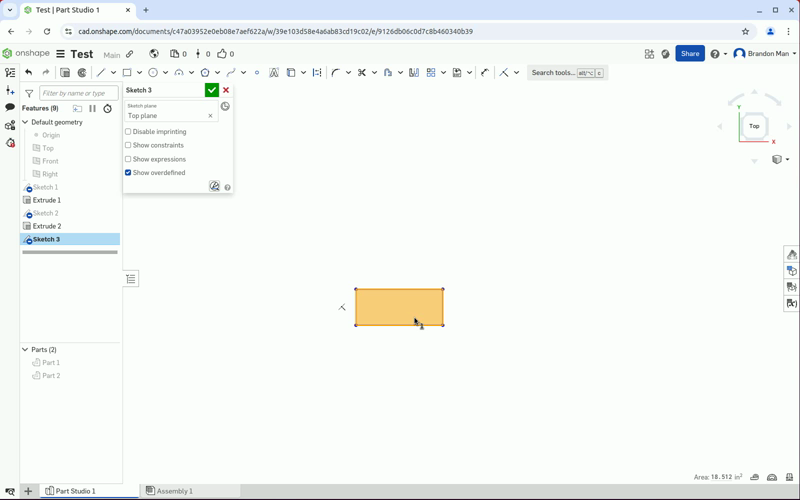
scroll(-6)
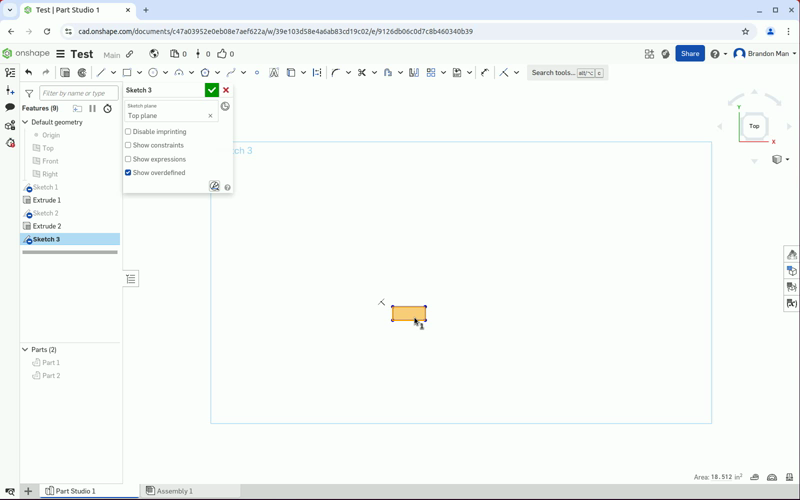
mouse_move(73, 352)
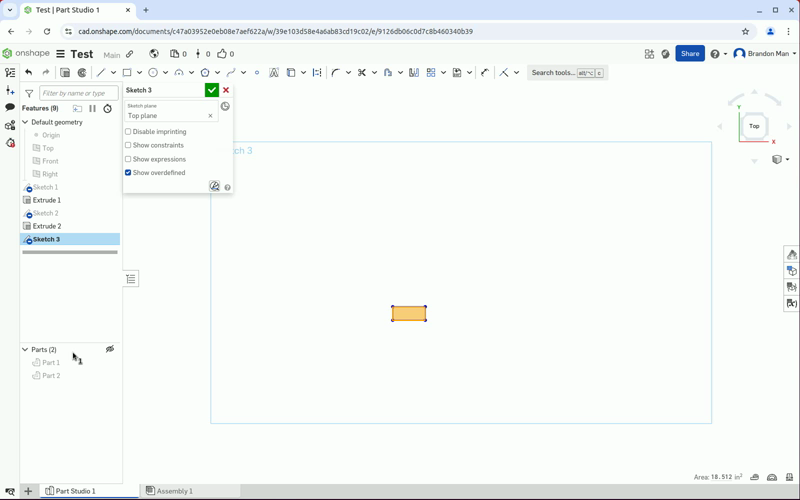
key(shift+y)
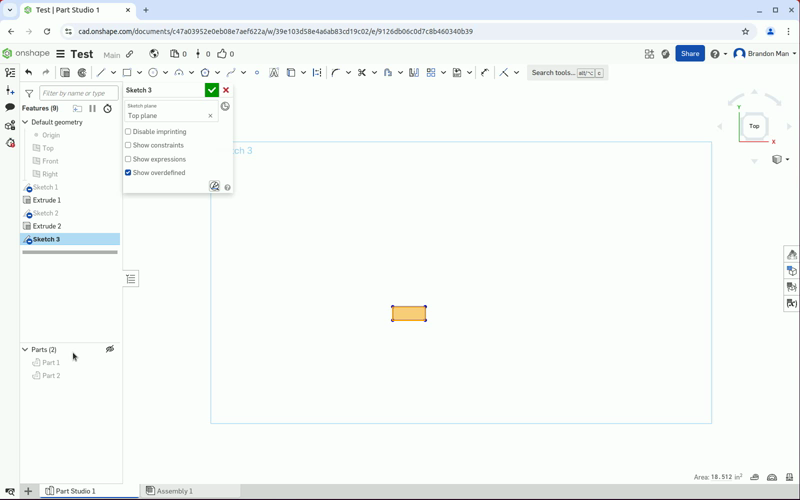
key(shift+e)
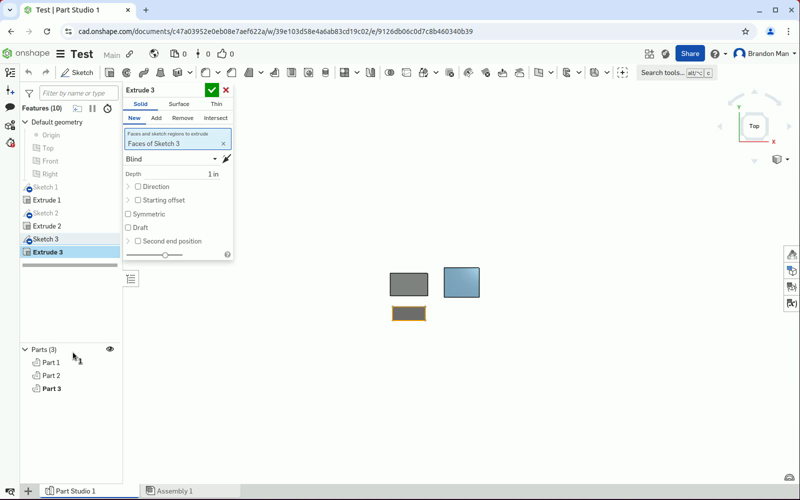
mouse_move(143, 106)
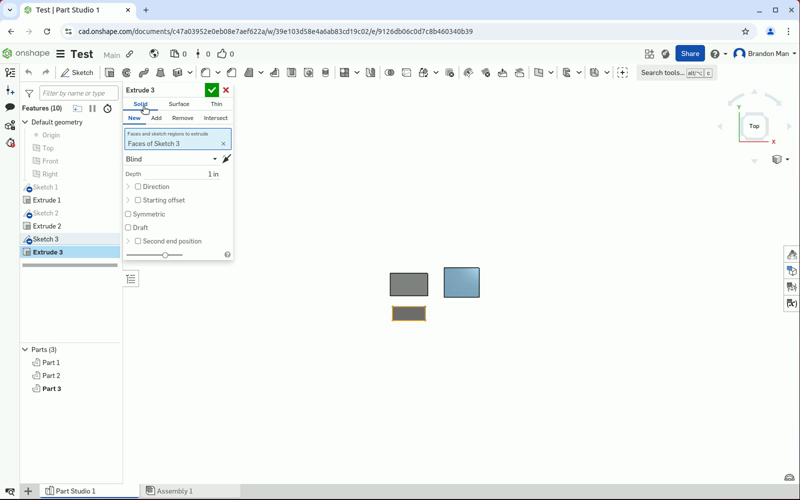
click(143, 106)
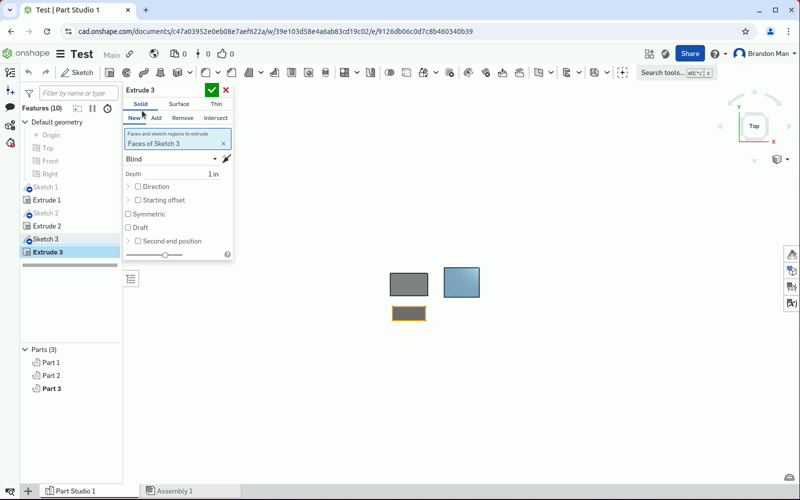
mouse_move(137, 120)
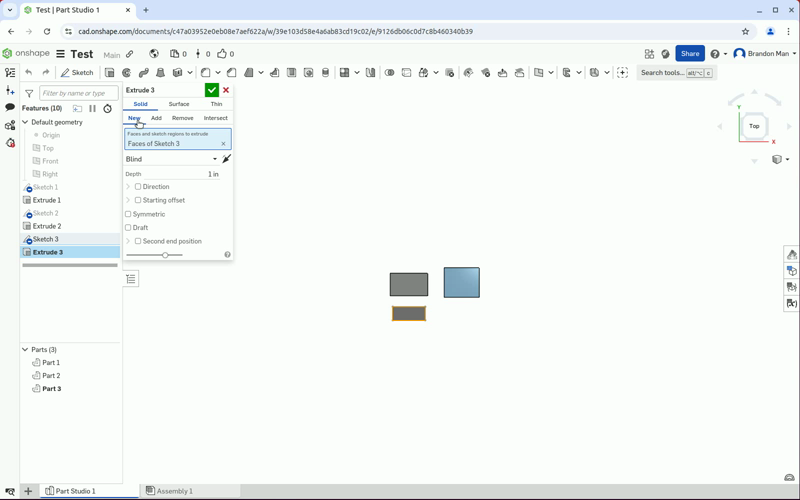
click(137, 120)
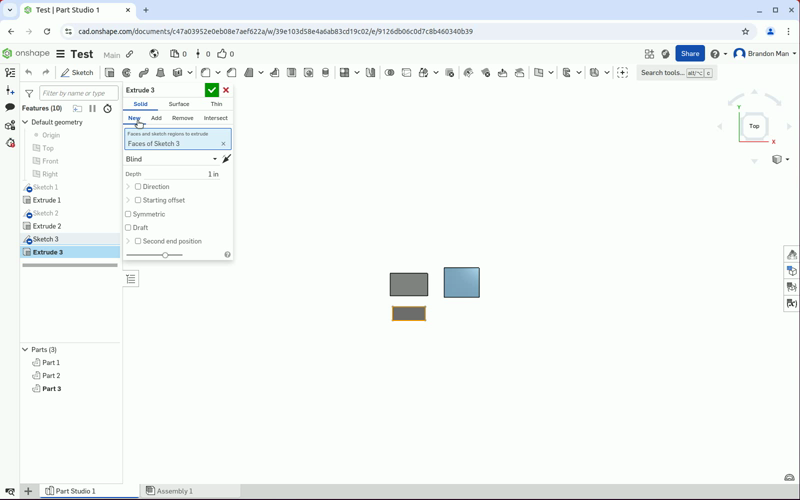
key(tab, 4)
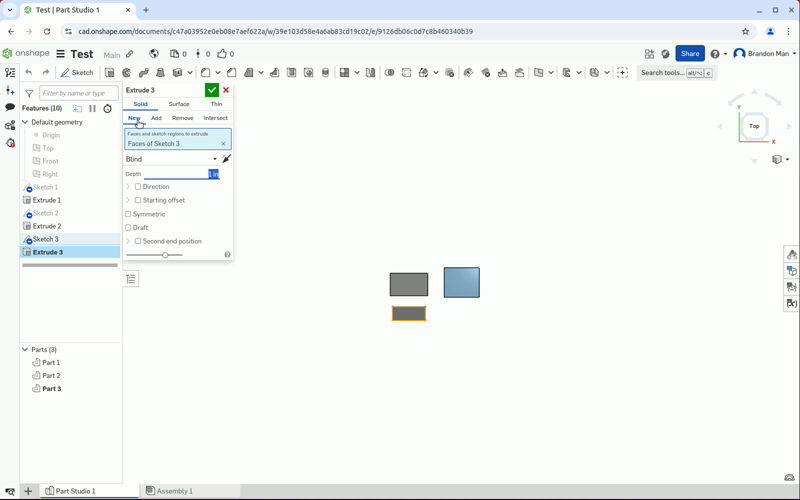
text(5.536)
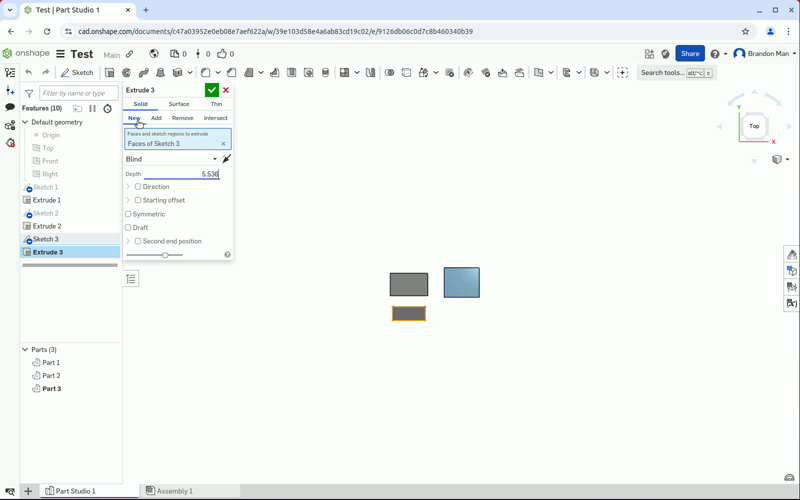
key(enter)
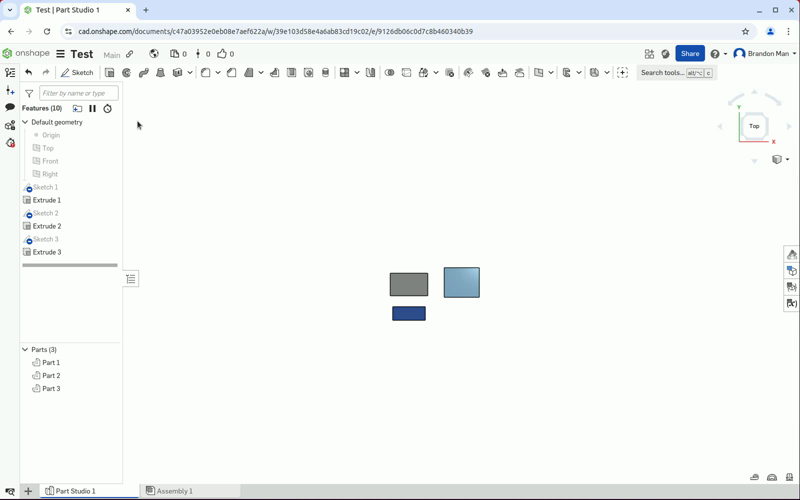
key(shift+h)
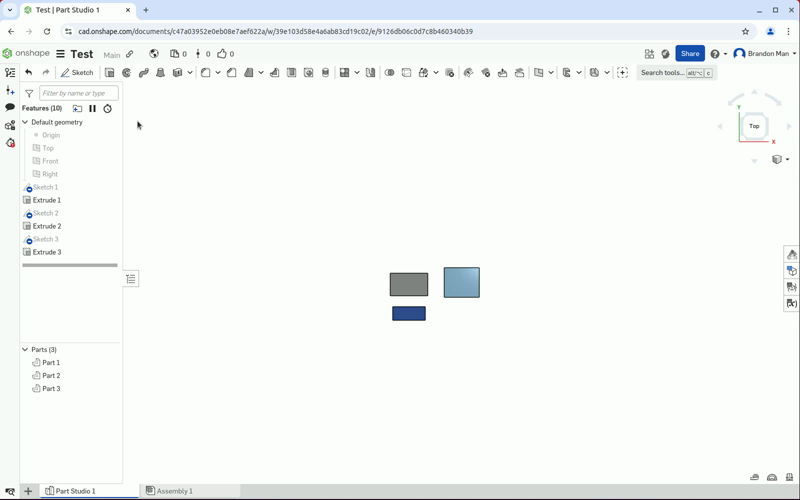
key(shift+h)
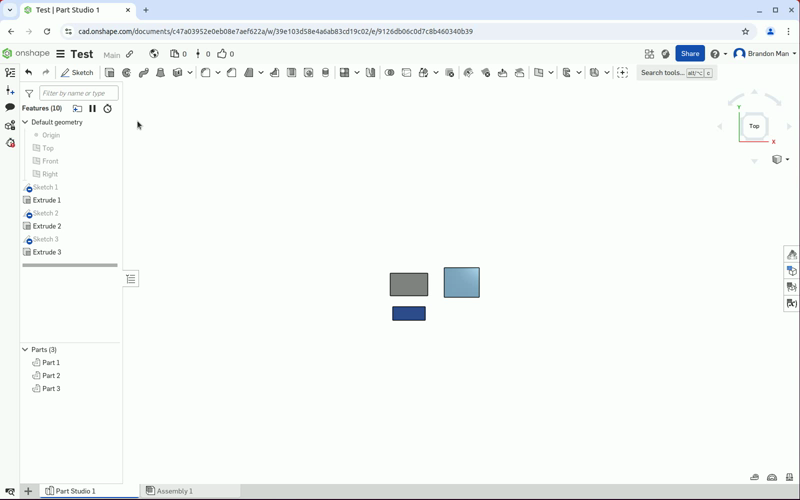
mouse_move(73, 189)
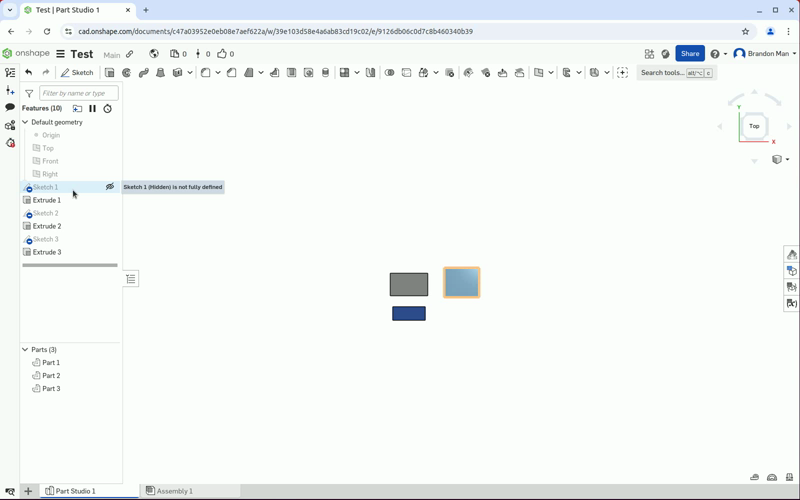
click(73, 189)
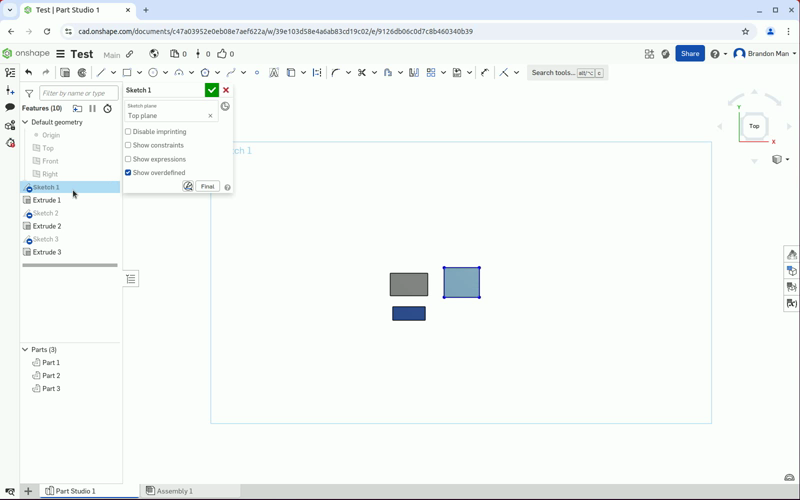
mouse_move(229, 92)
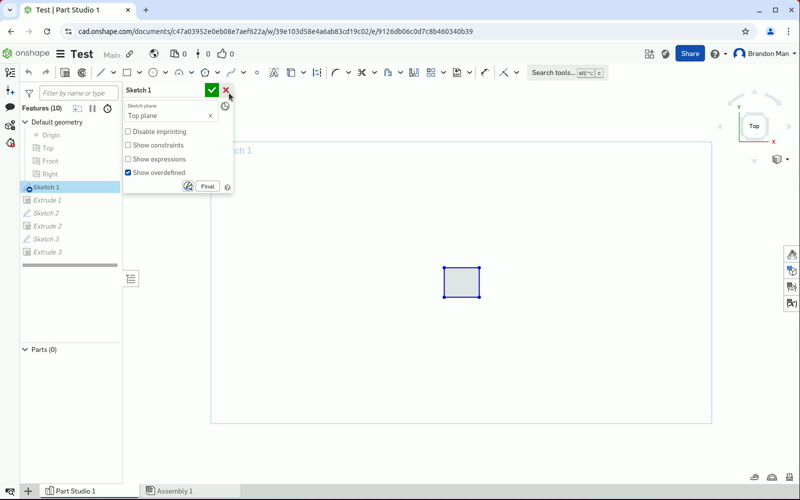
click(229, 92)
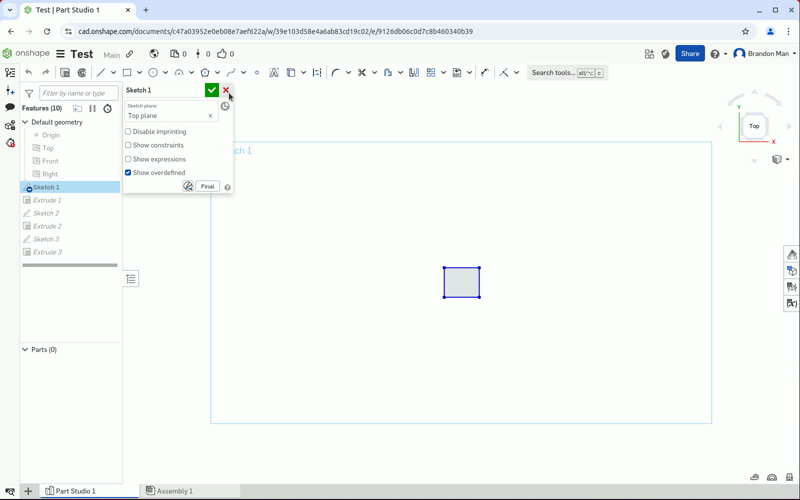
key(shift+s)
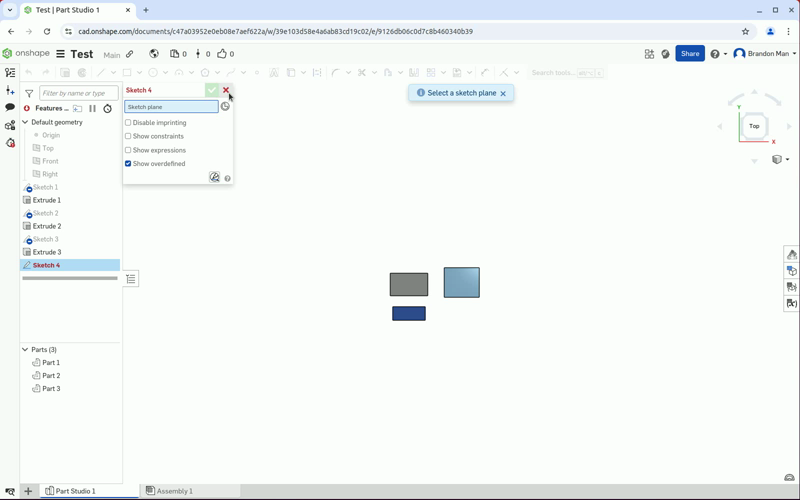
mouse_move(73, 150)
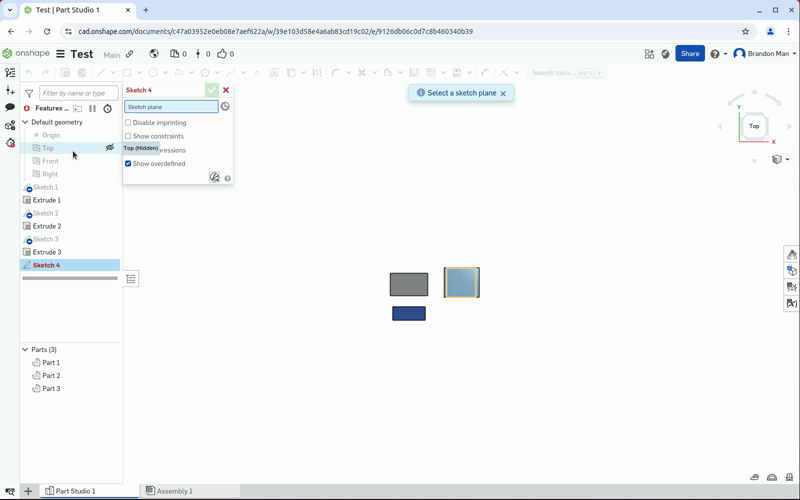
click(73, 150)
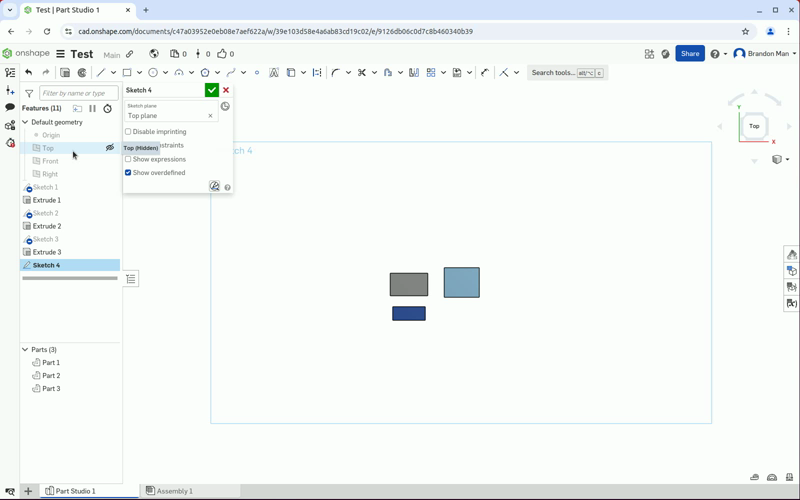
mouse_move(73, 352)
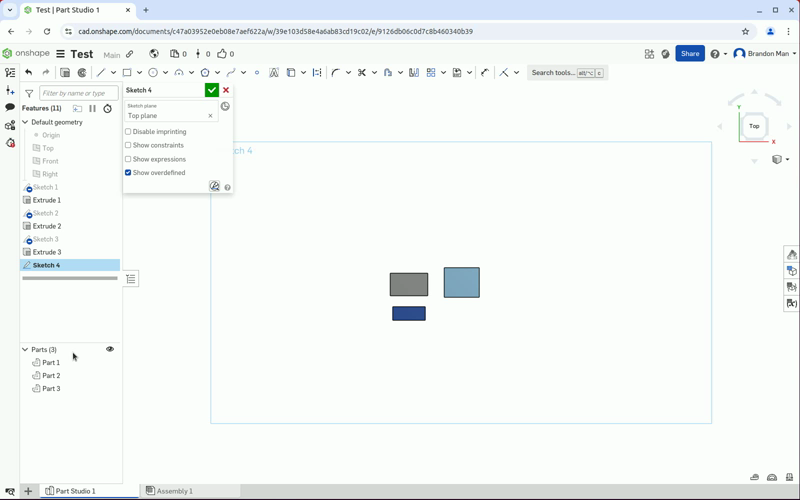
key(y)
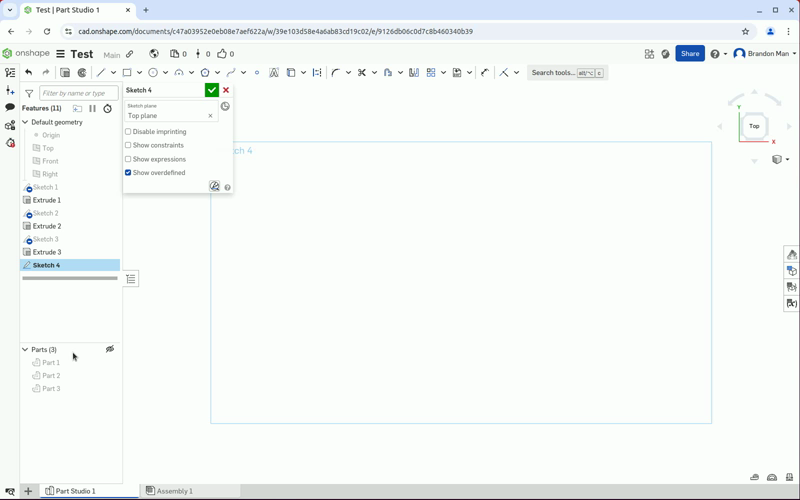
key(l)
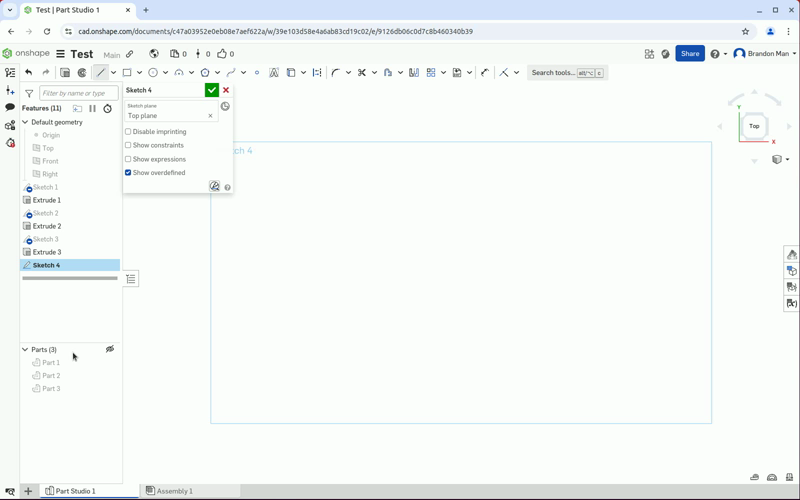
key_down(shift)
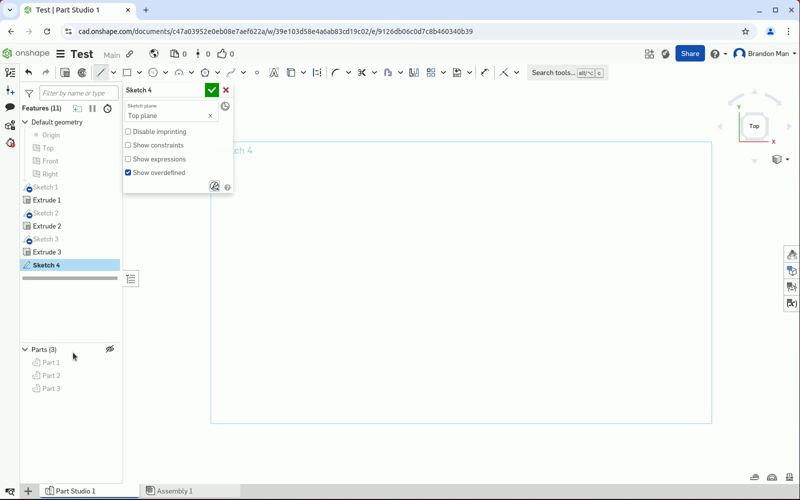
mouse_move(444, 319)
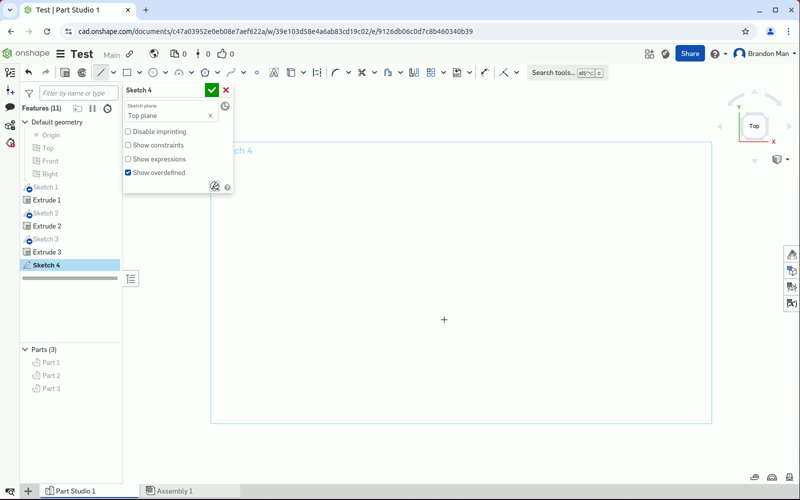
click(444, 319)
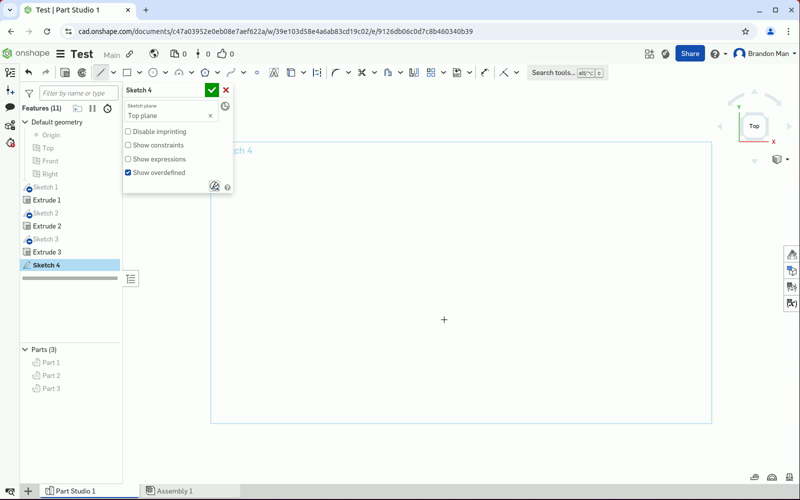
key_up(shift)
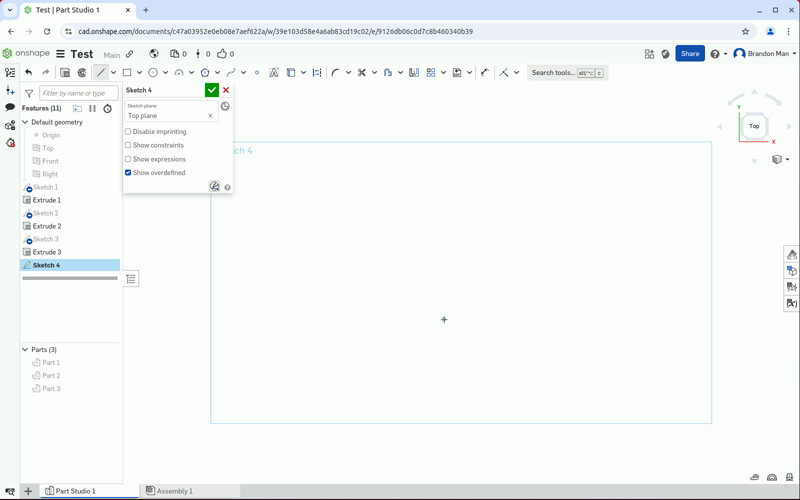
key_down(shift)
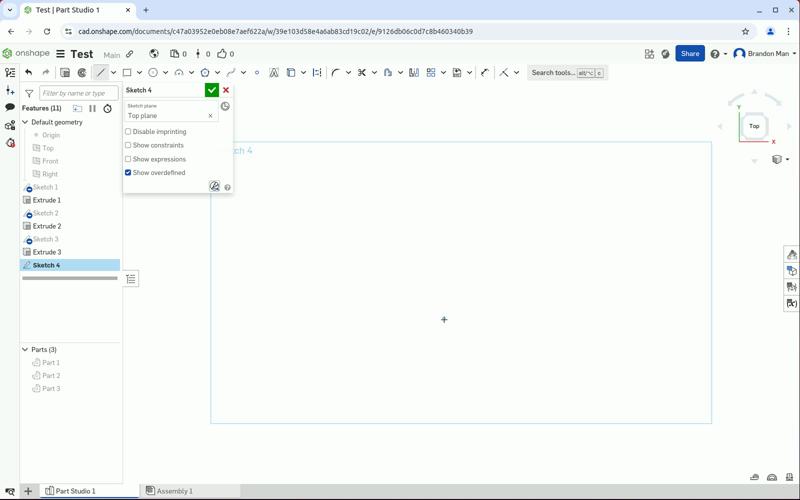
mouse_move(474, 319)
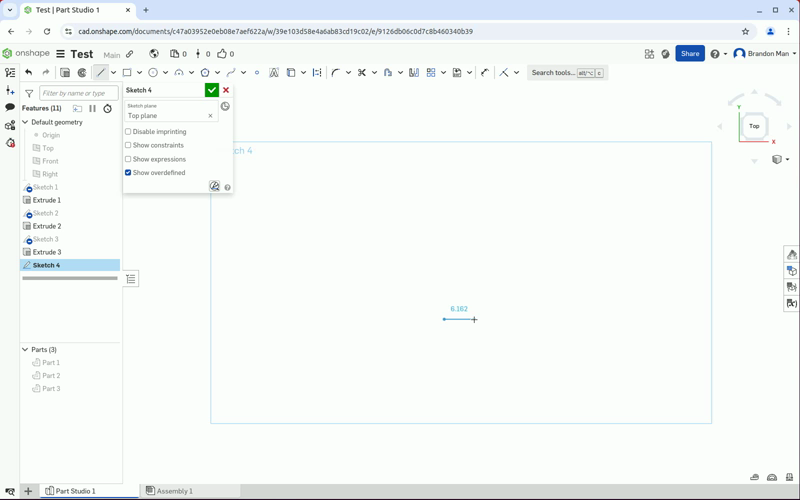
mouse_move(470, 319)
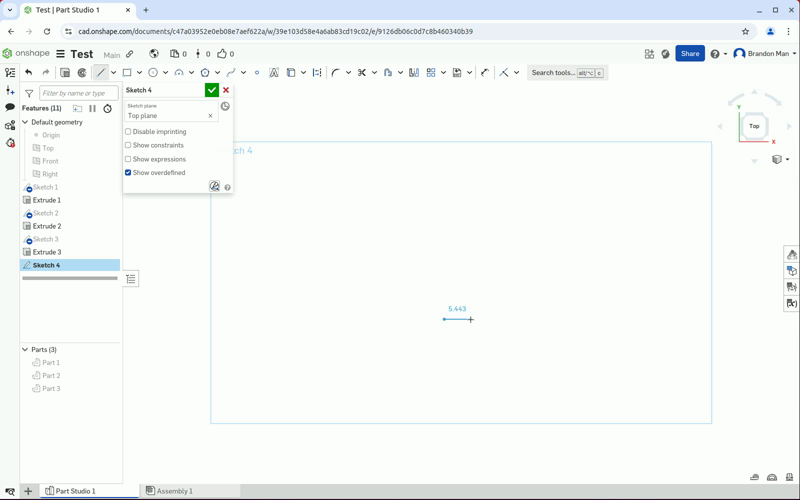
click(470, 319)
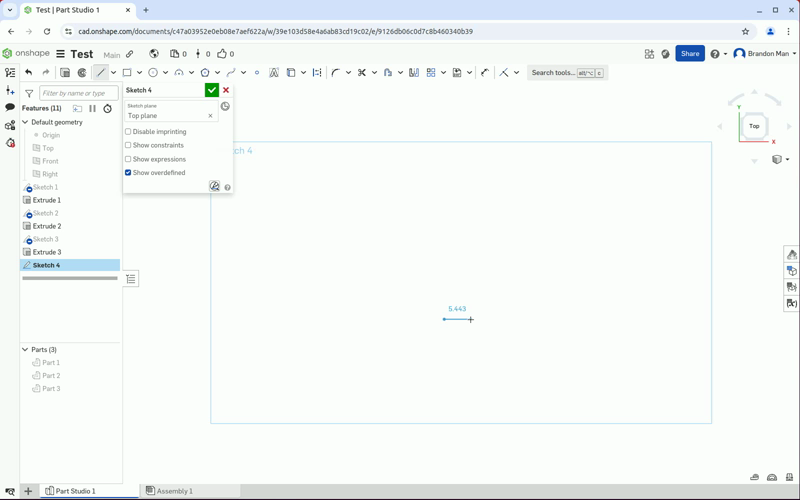
key_up(shift)
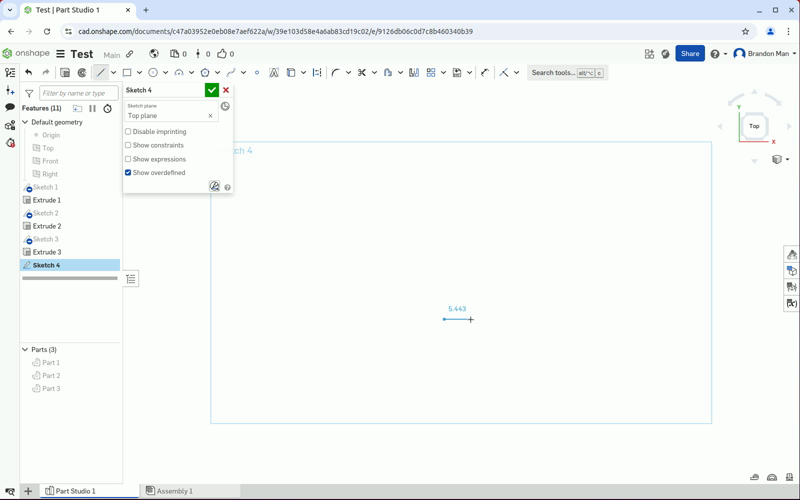
key_down(shift)
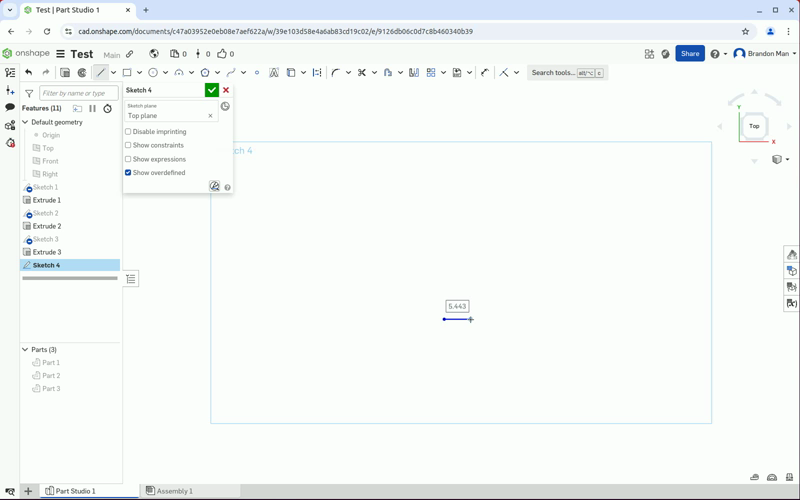
mouse_move(501, 319)
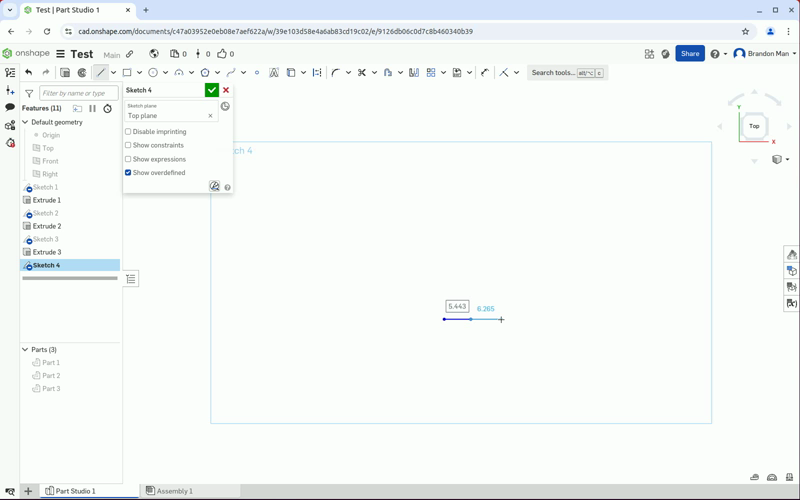
mouse_move(470, 301)
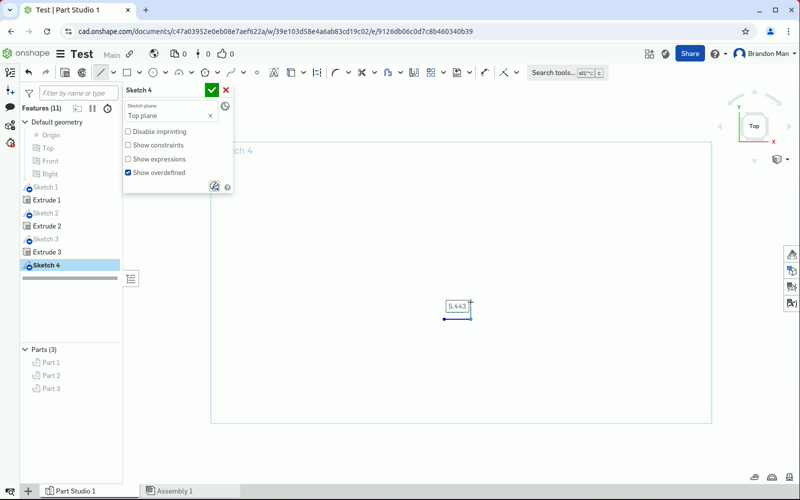
click(470, 301)
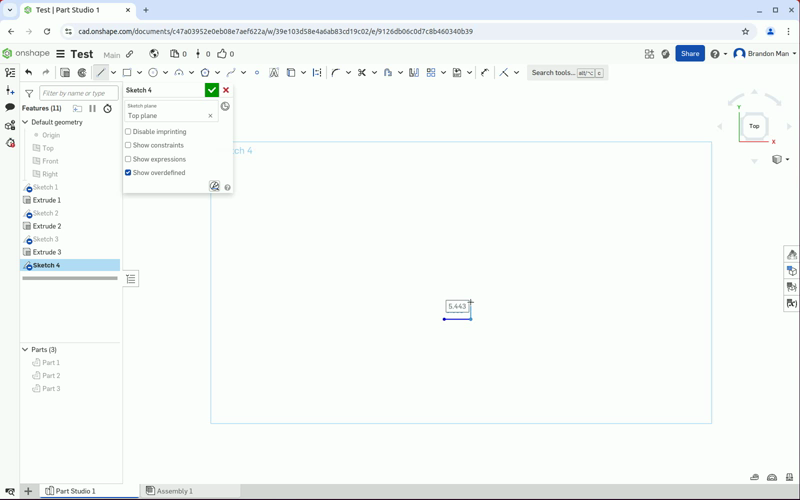
key_up(shift)
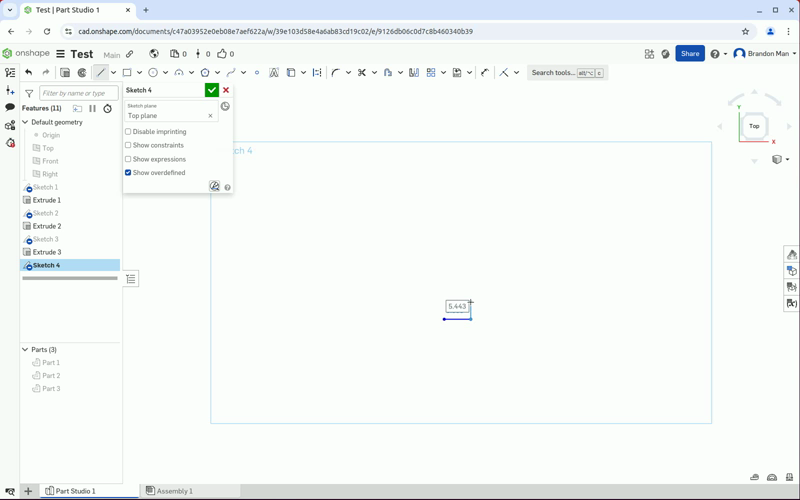
key_down(shift)
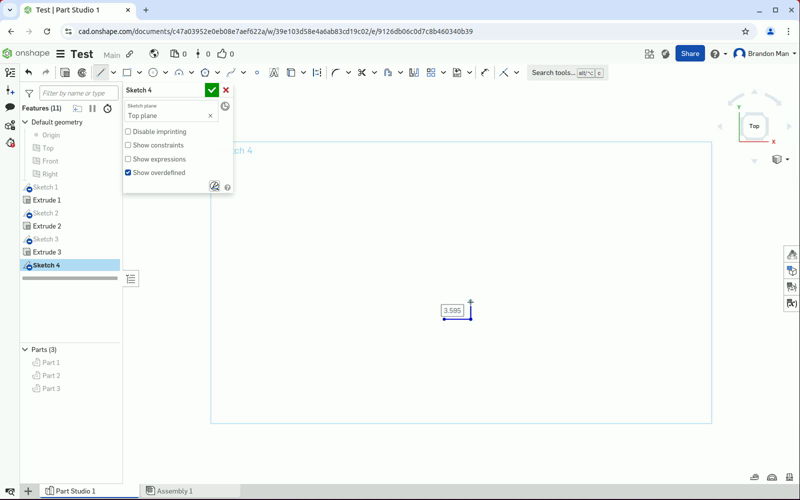
mouse_move(501, 301)
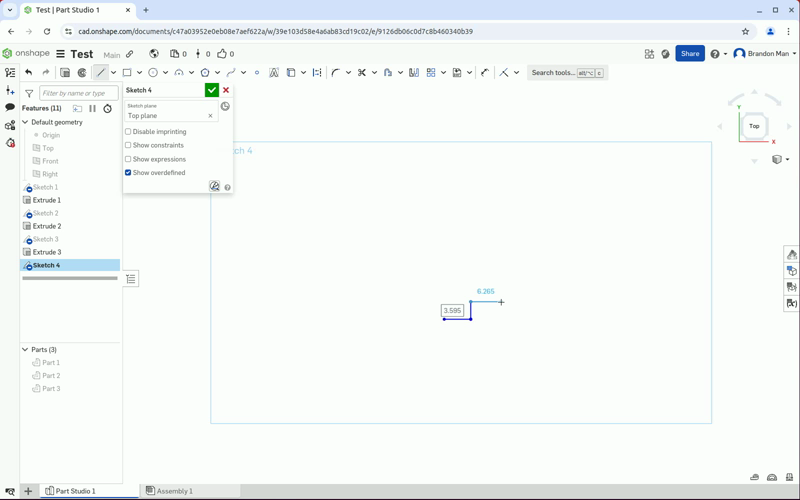
mouse_move(444, 301)
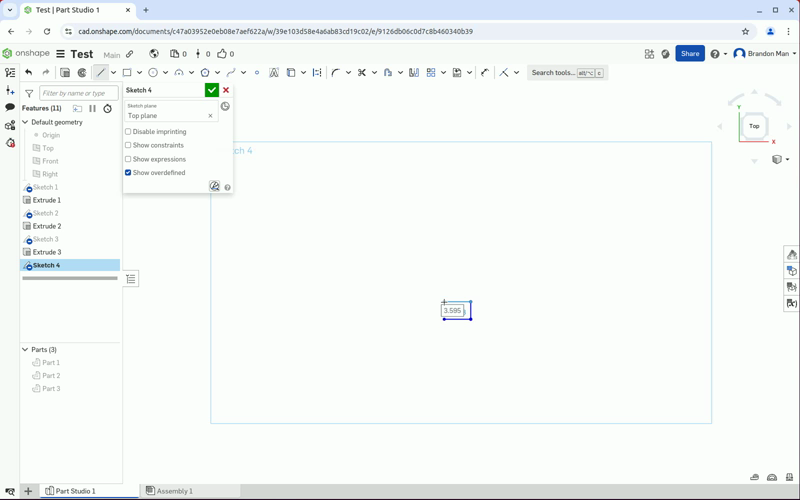
click(444, 301)
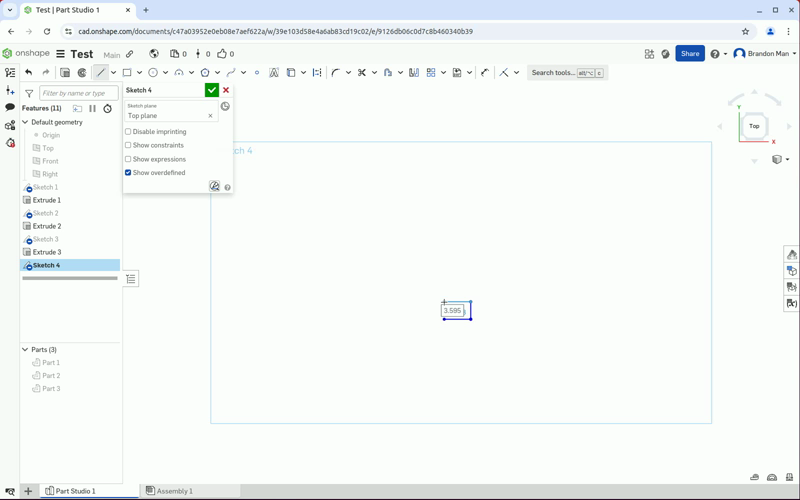
key_up(shift)
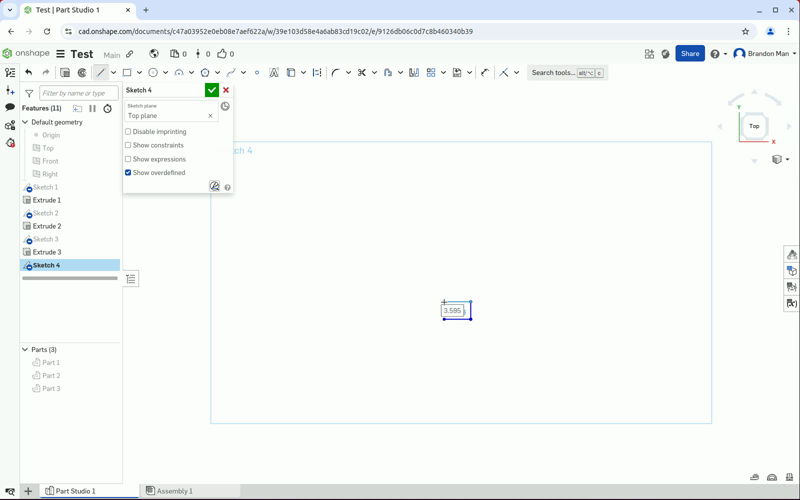
mouse_move(474, 301)
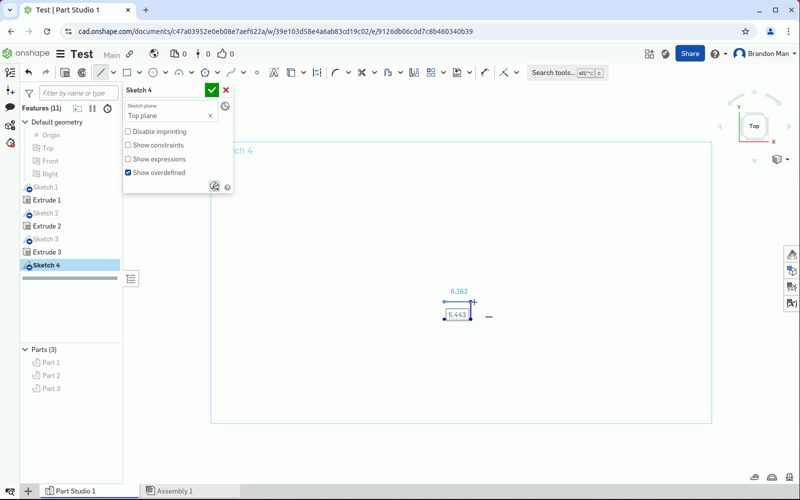
key_down(shift)
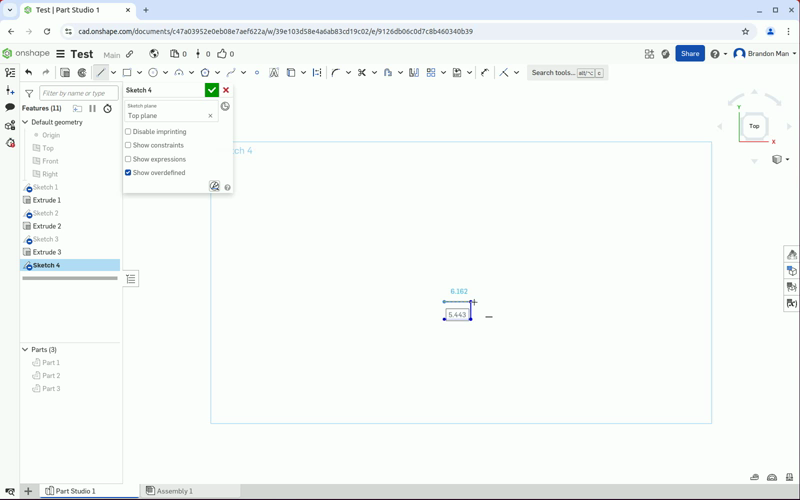
mouse_move(444, 319)
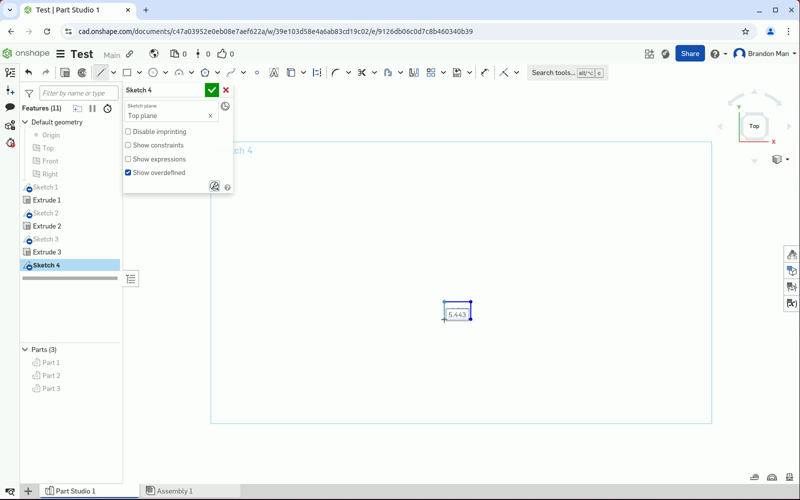
key_up(shift)
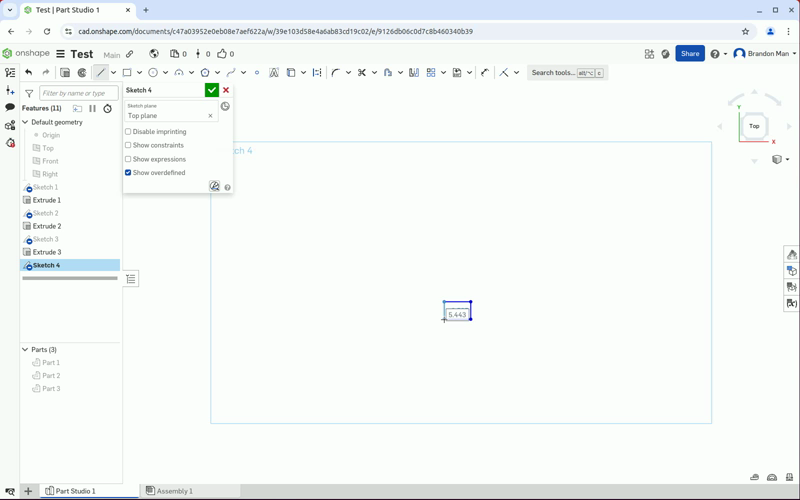
click(444, 319)
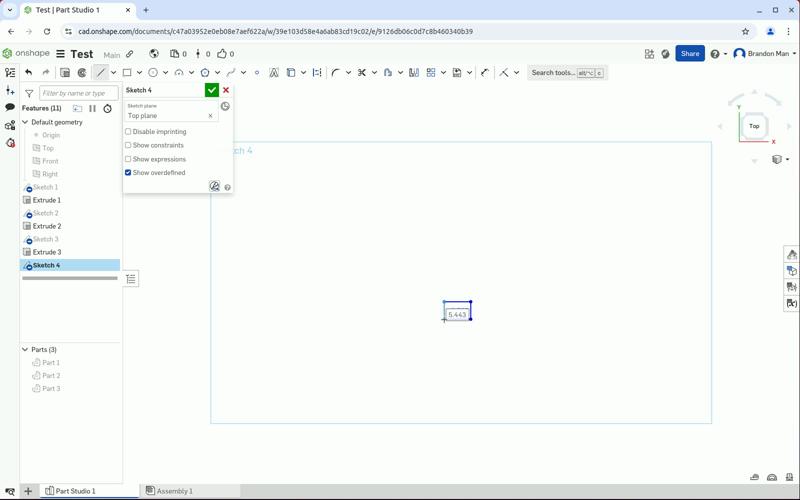
key(esc)
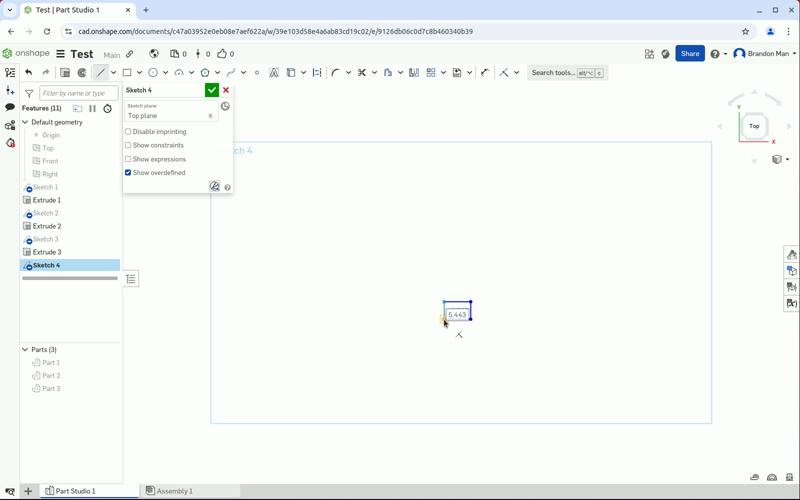
mouse_move(453, 304)
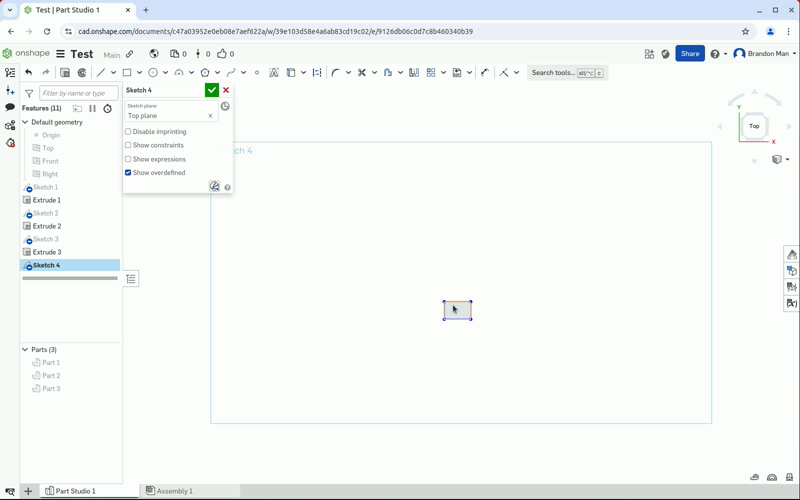
scroll(6)
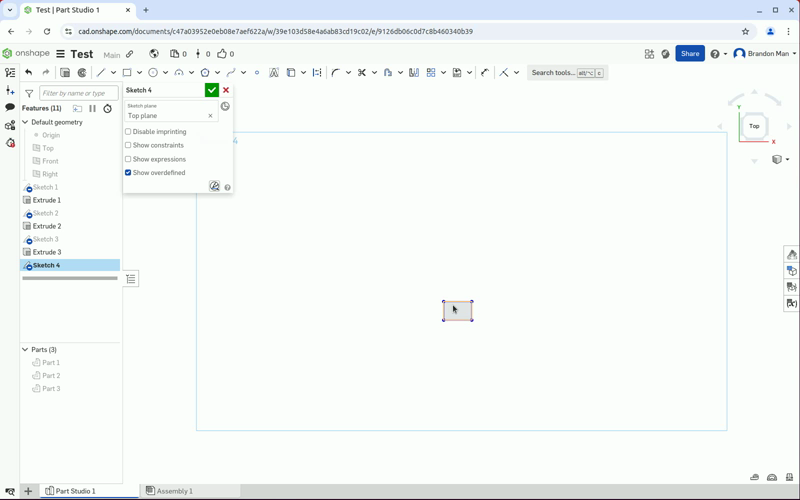
scroll(6)
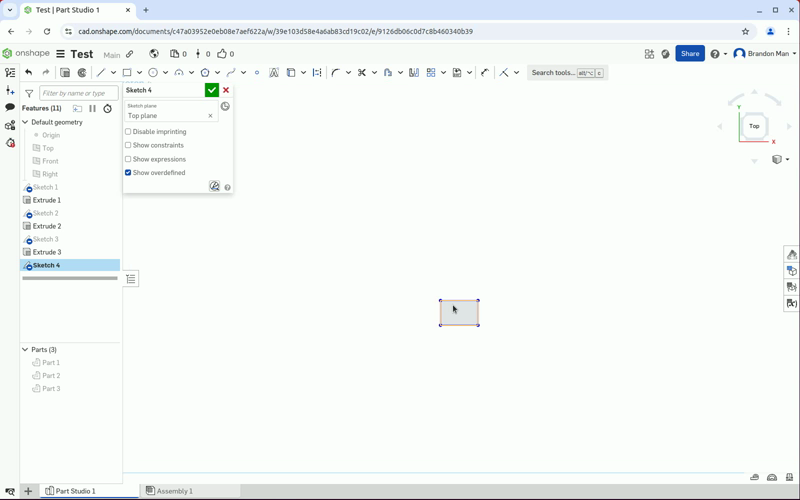
scroll(6)
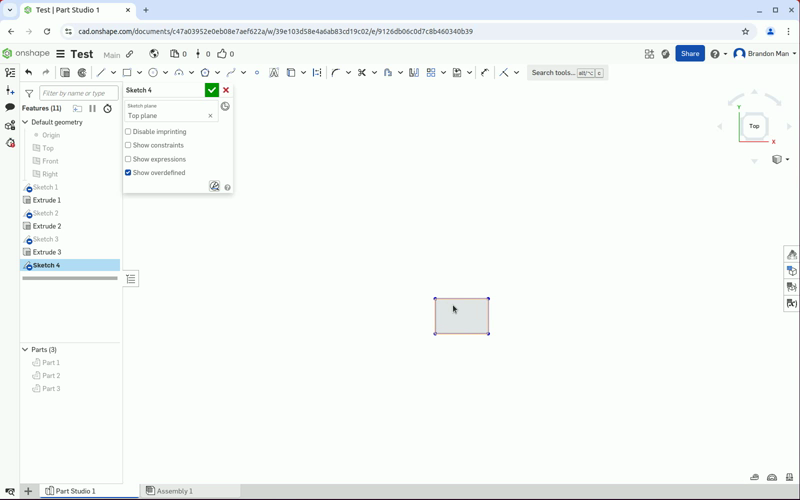
scroll(6)
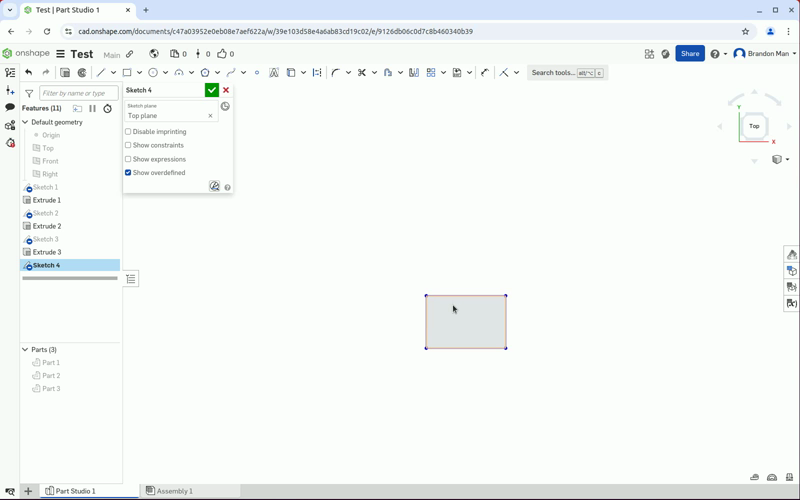
scroll(6)
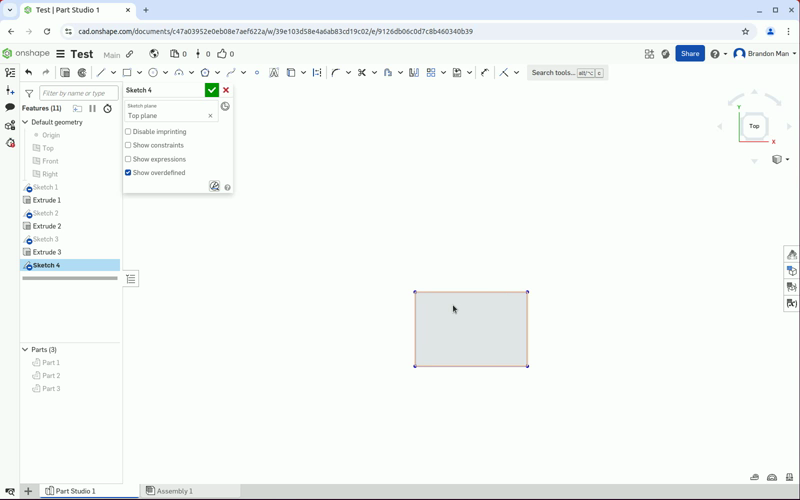
scroll(6)
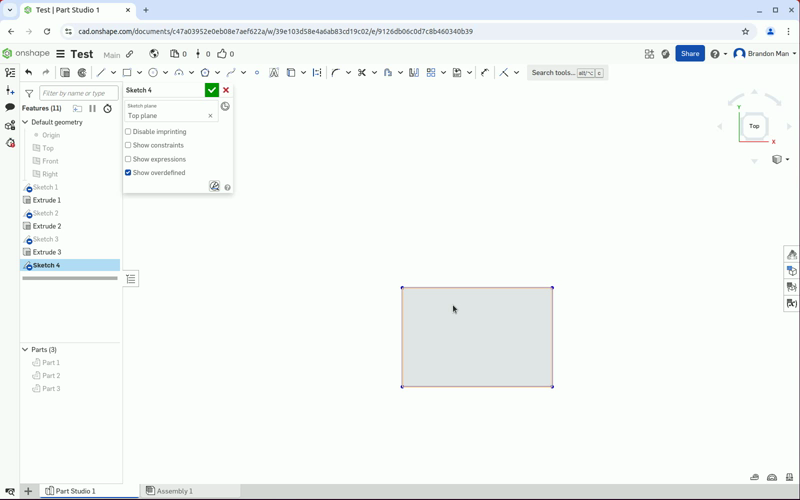
scroll(6)
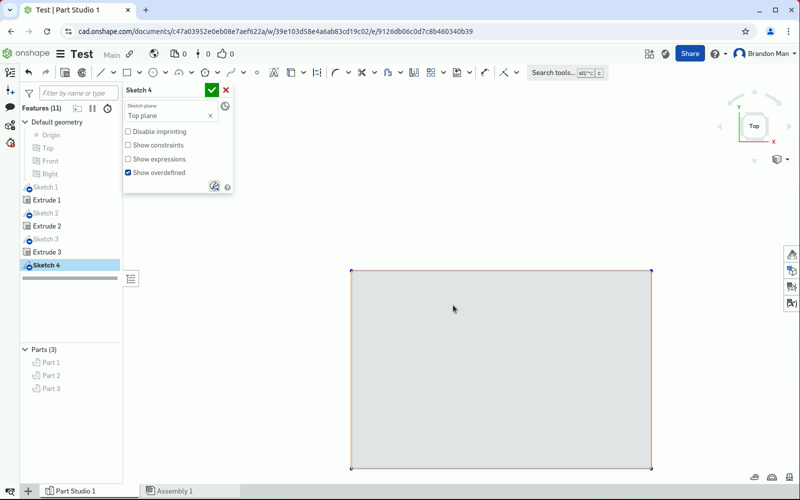
click(453, 304)
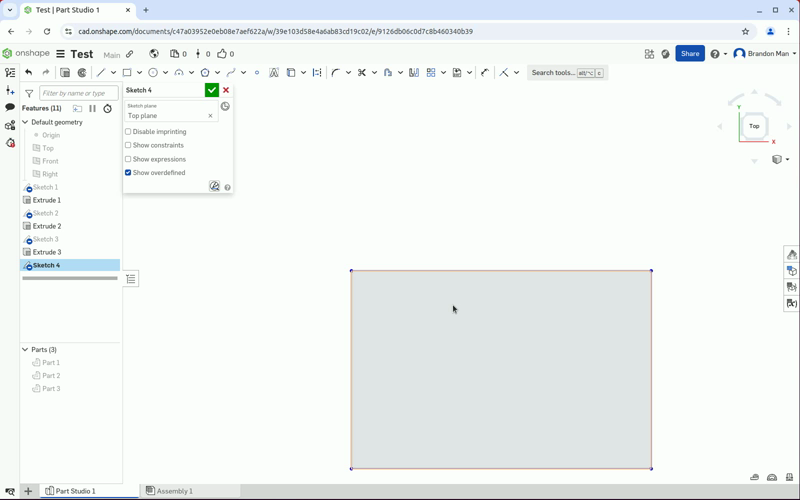
scroll(-6)
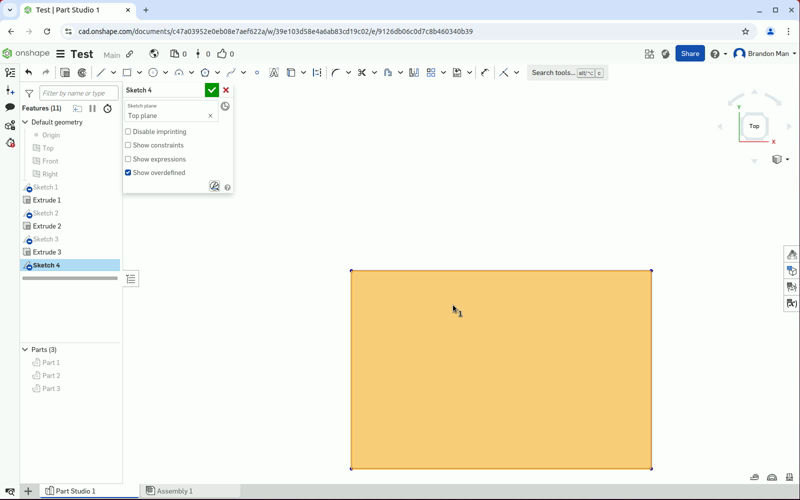
scroll(-6)
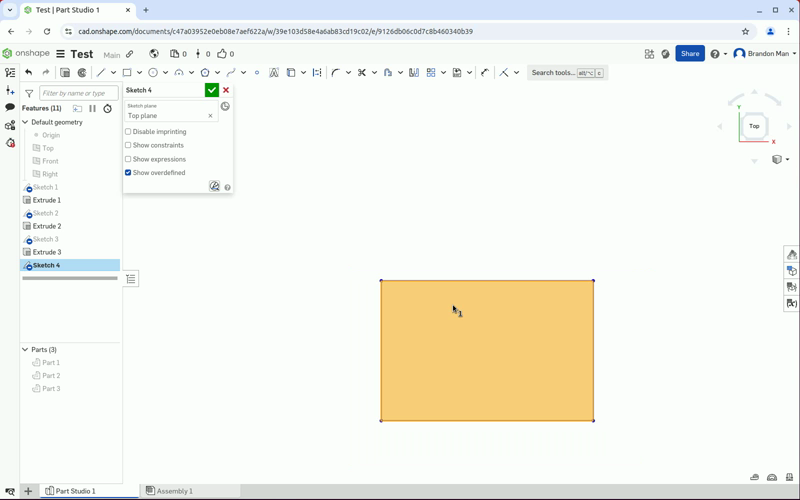
scroll(-6)
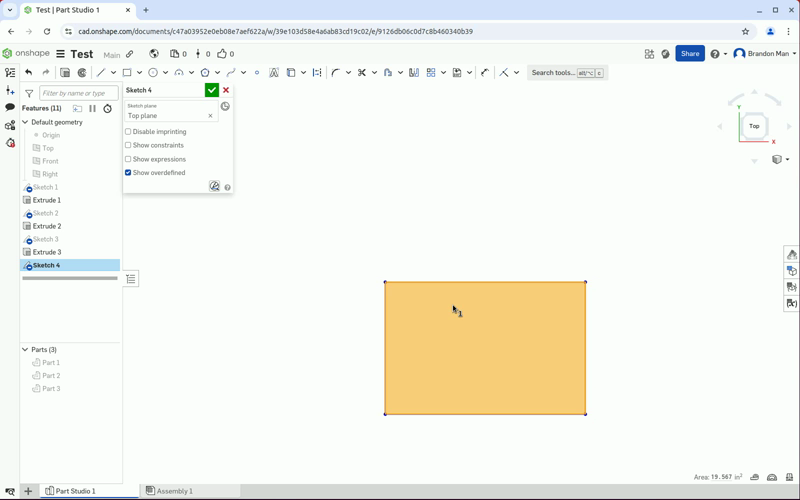
scroll(-6)
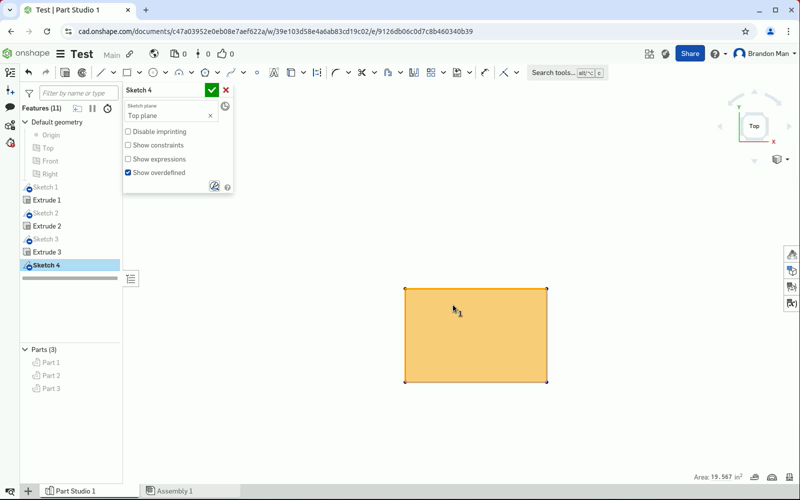
scroll(-6)
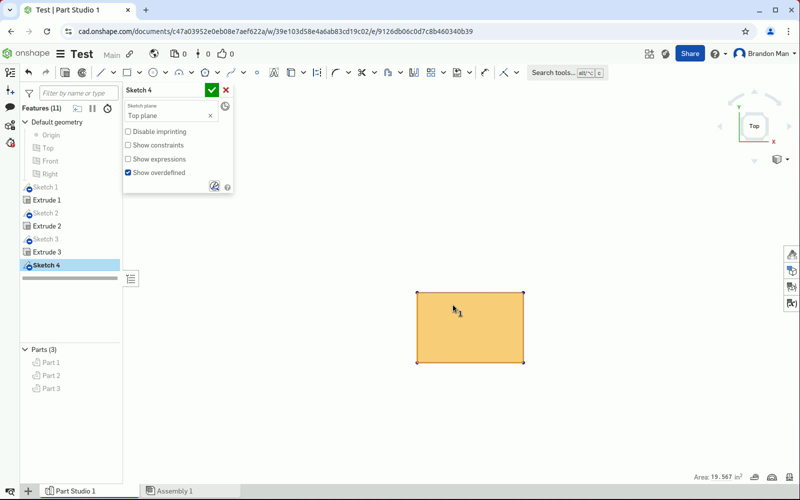
scroll(-6)
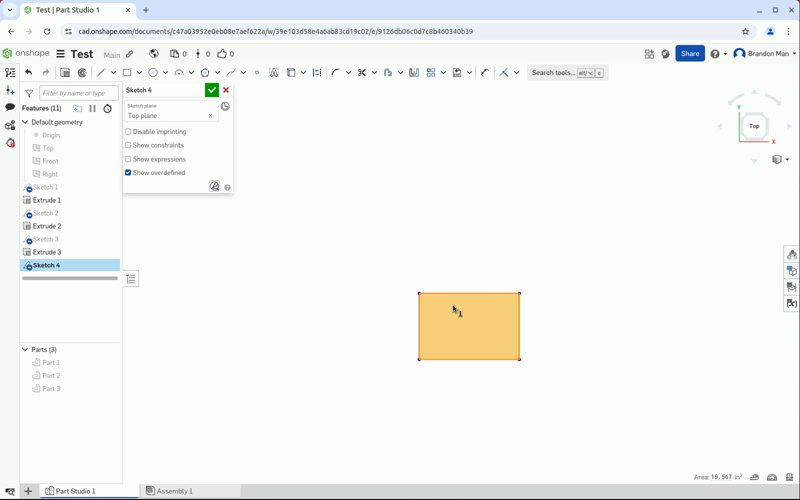
scroll(-6)
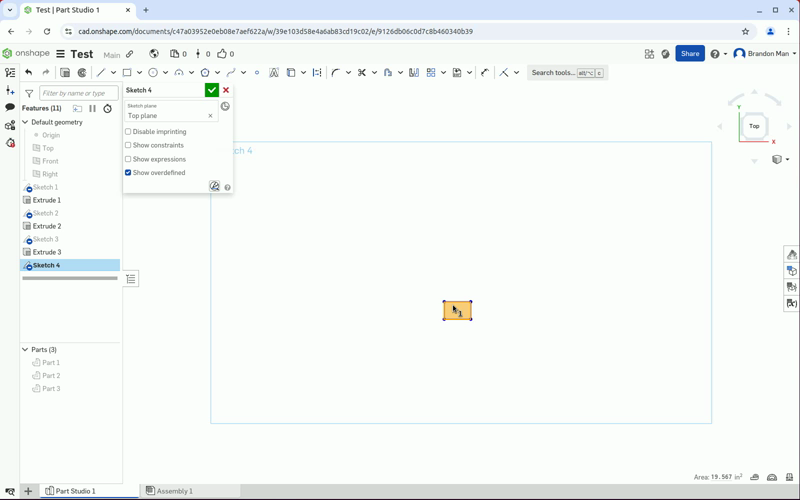
mouse_move(73, 352)
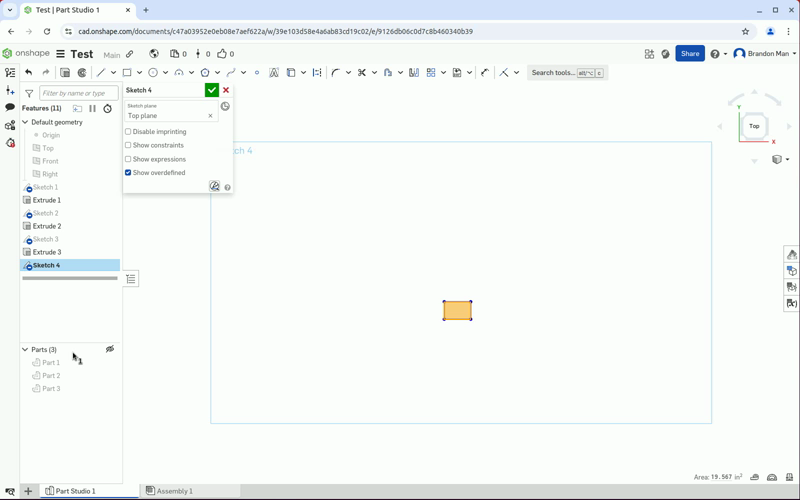
key(shift+y)
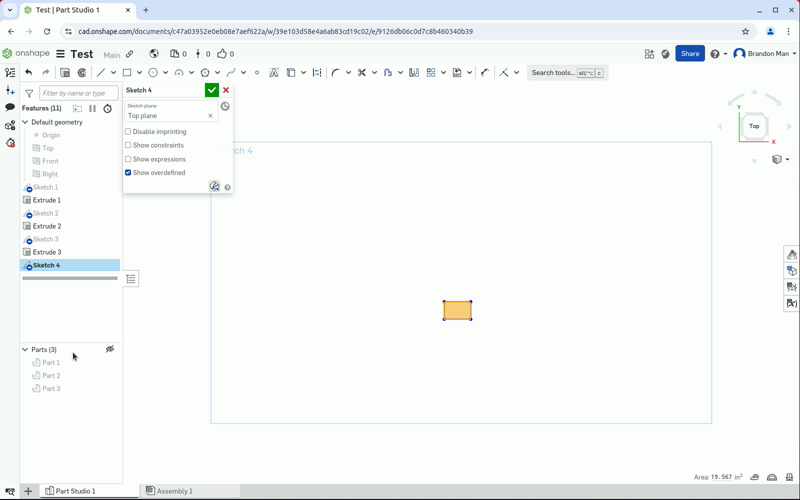
key(shift+e)
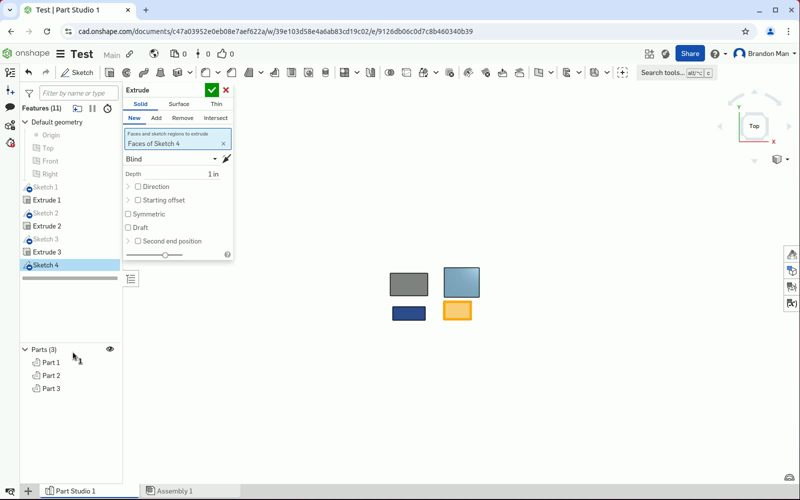
mouse_move(143, 106)
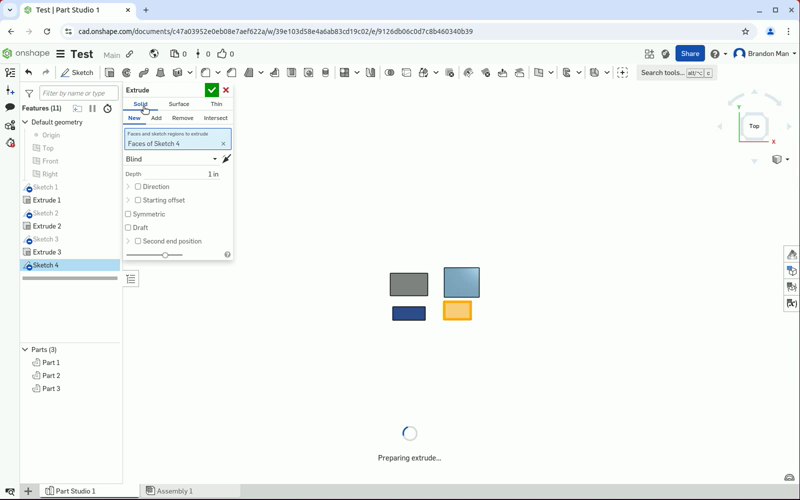
click(143, 106)
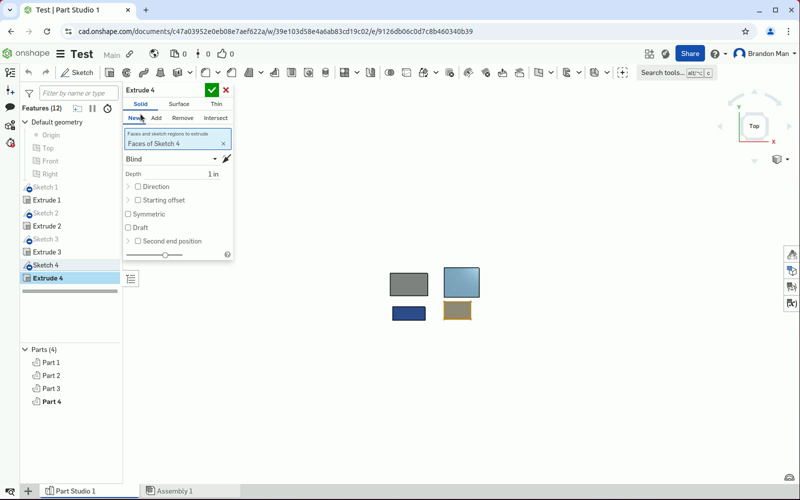
mouse_move(137, 120)
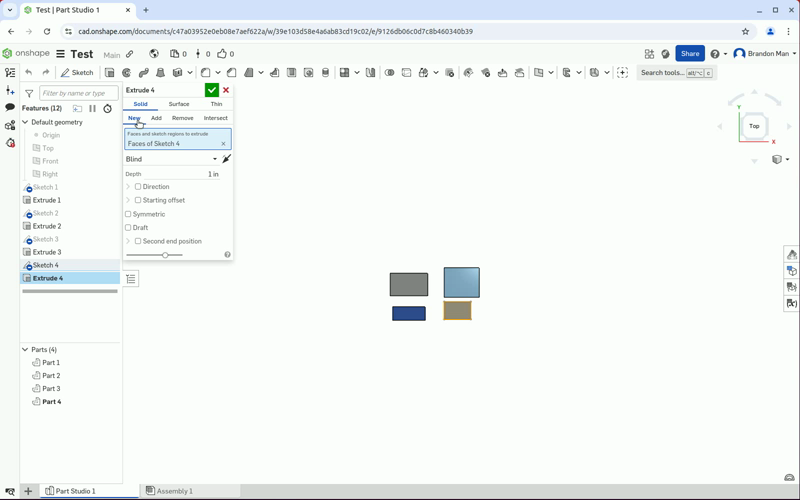
click(137, 120)
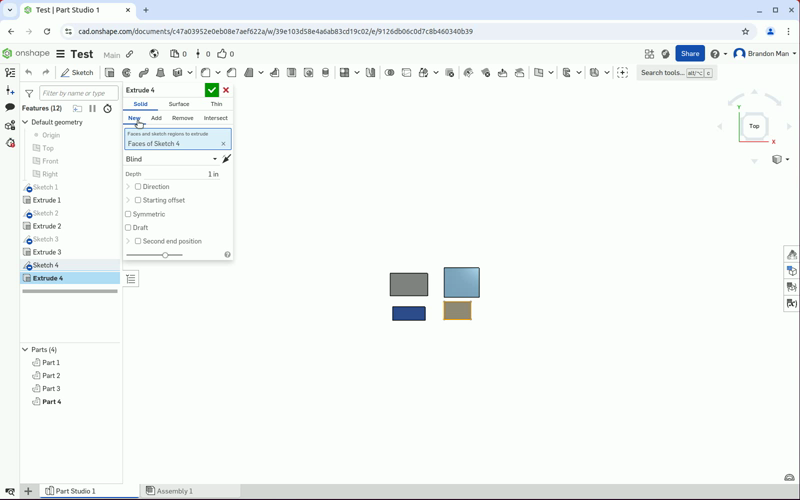
key(tab, 4)
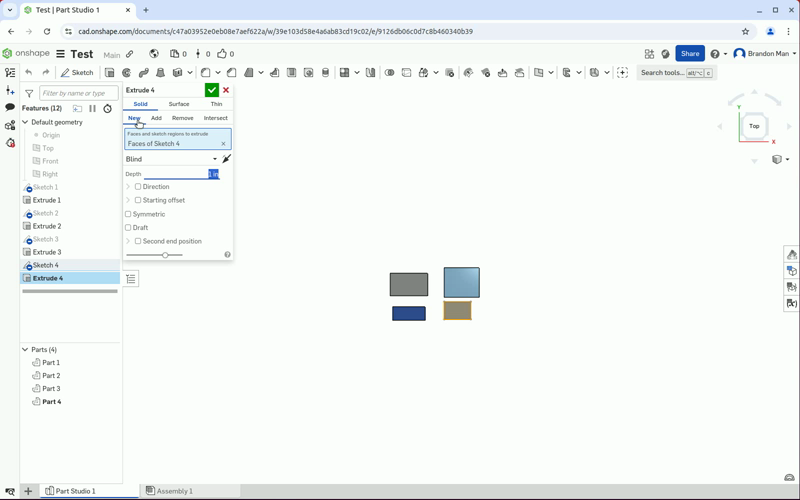
text(3.37)
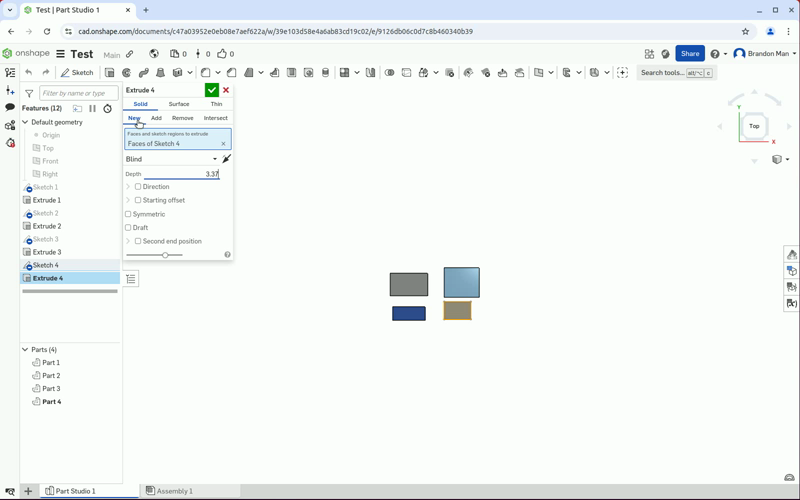
key(enter)
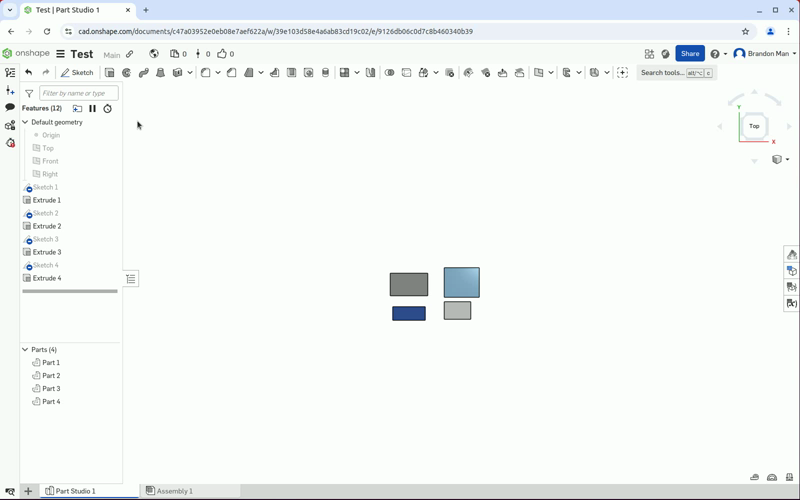
key(shift+h)
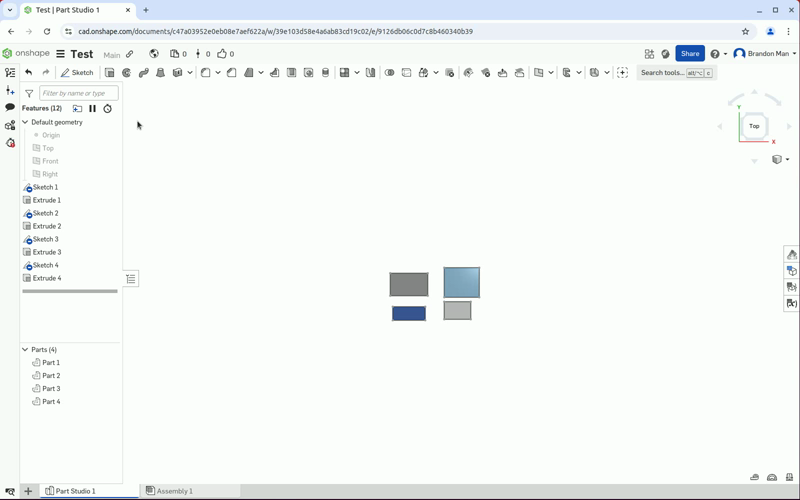
key(shift+h)
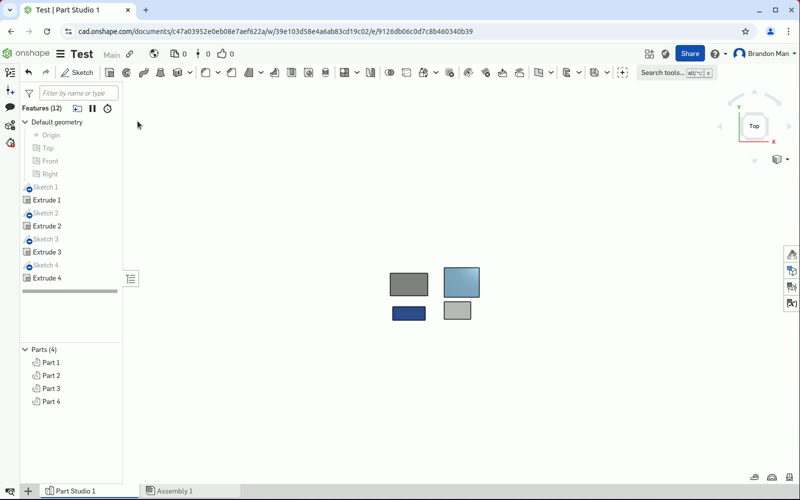
mouse_move(73, 189)
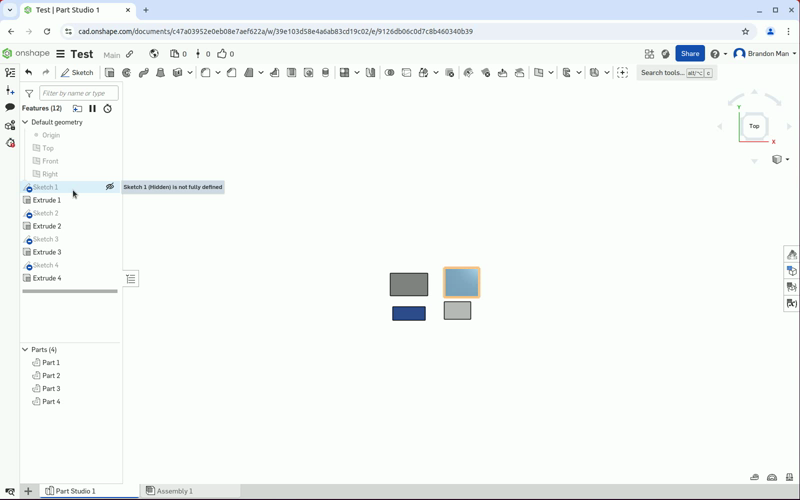
click(73, 189)
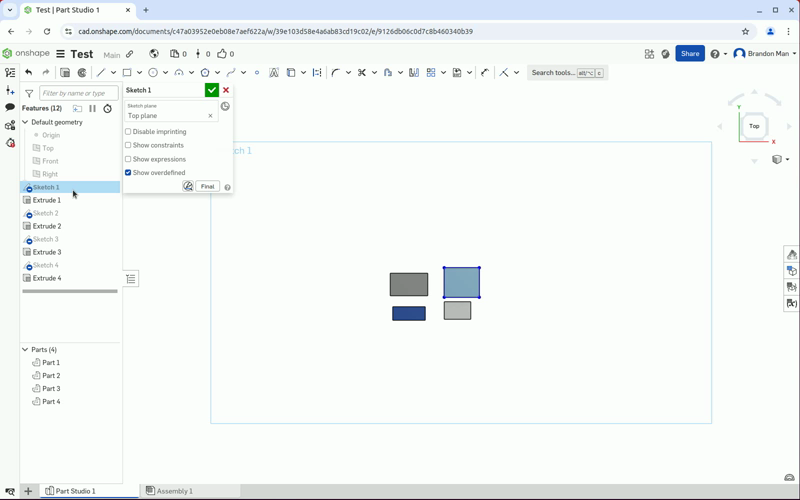
mouse_move(229, 92)
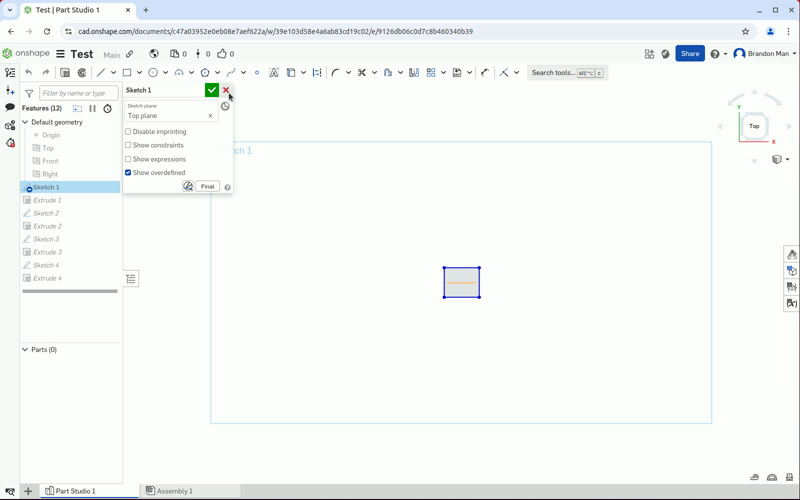
click(229, 92)
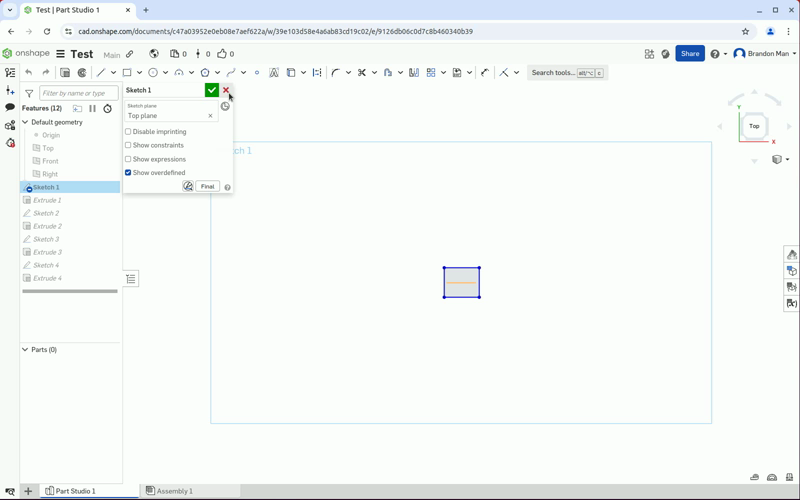
key(shift+s)
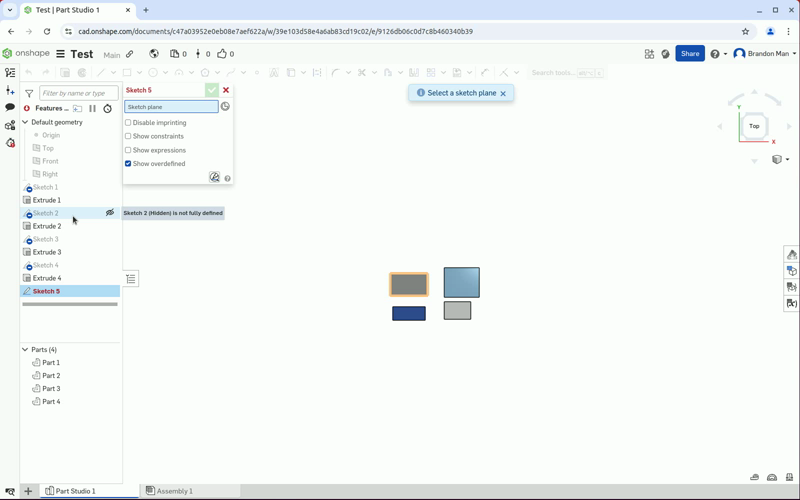
scroll(3)
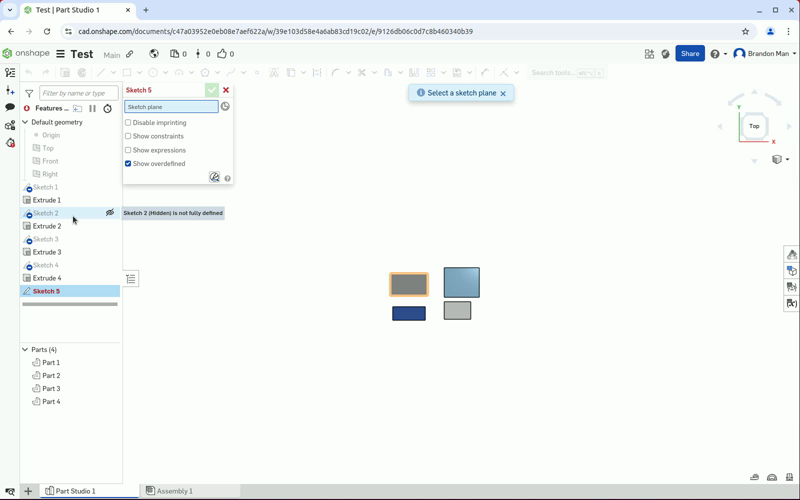
mouse_move(73, 150)
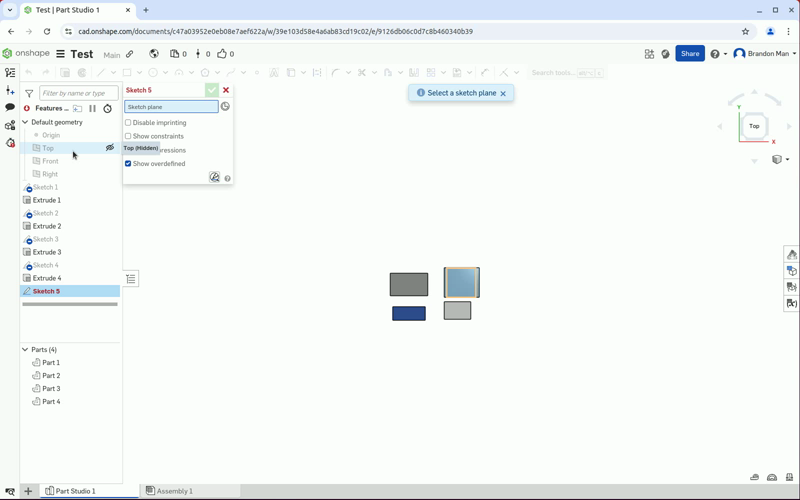
click(73, 150)
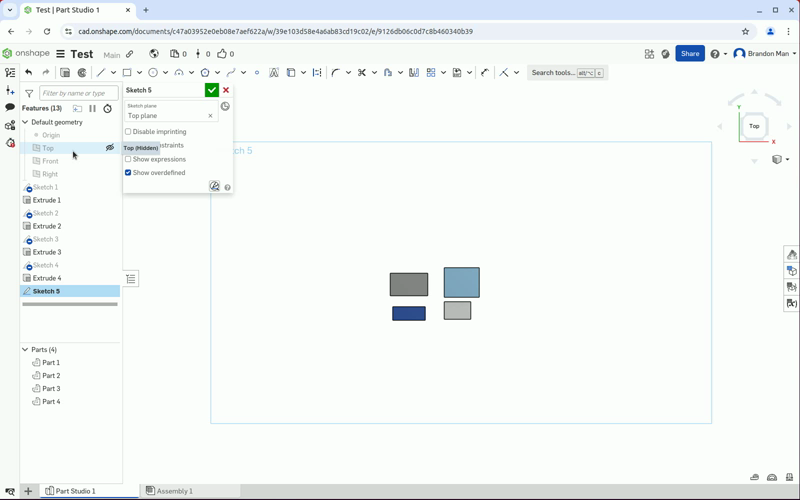
mouse_move(73, 352)
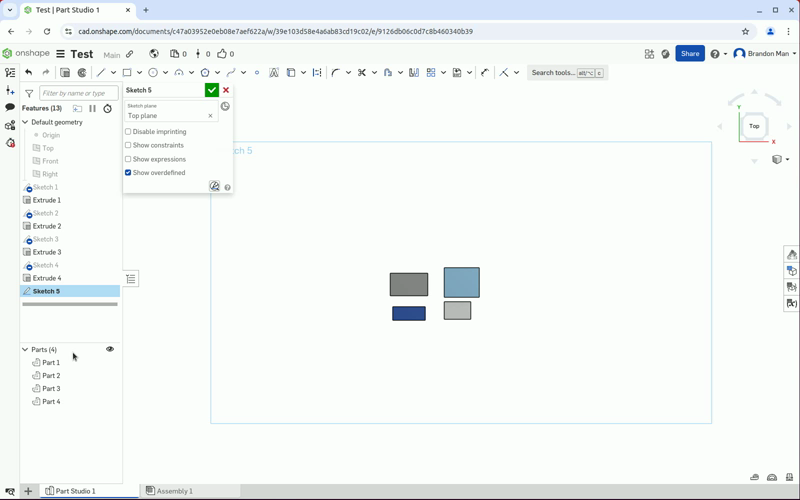
key(y)
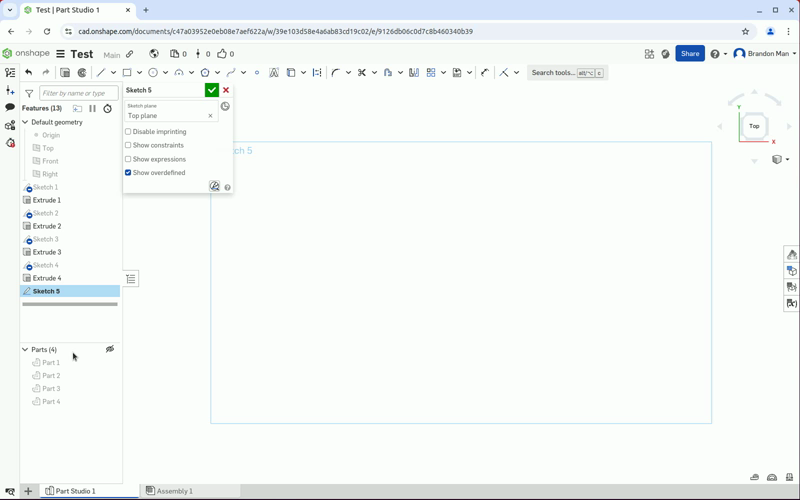
key(l)
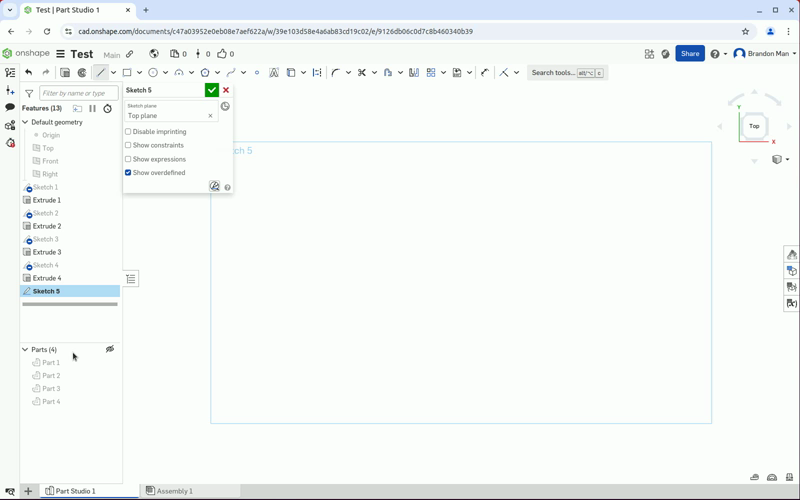
key_down(shift)
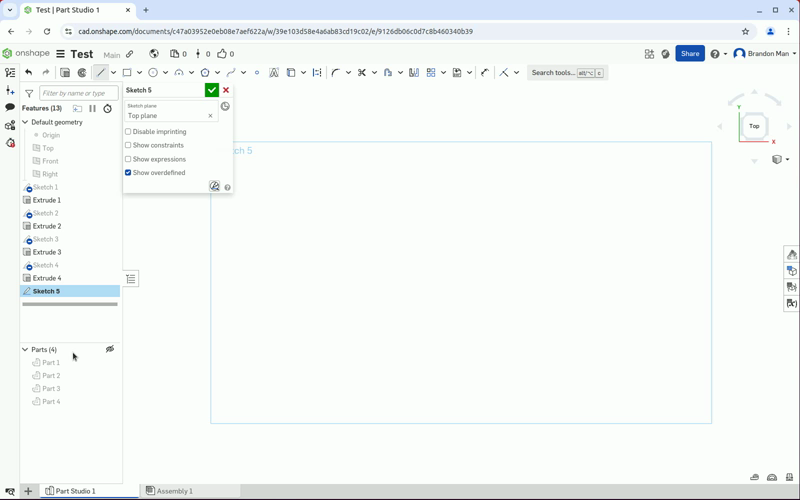
mouse_move(348, 293)
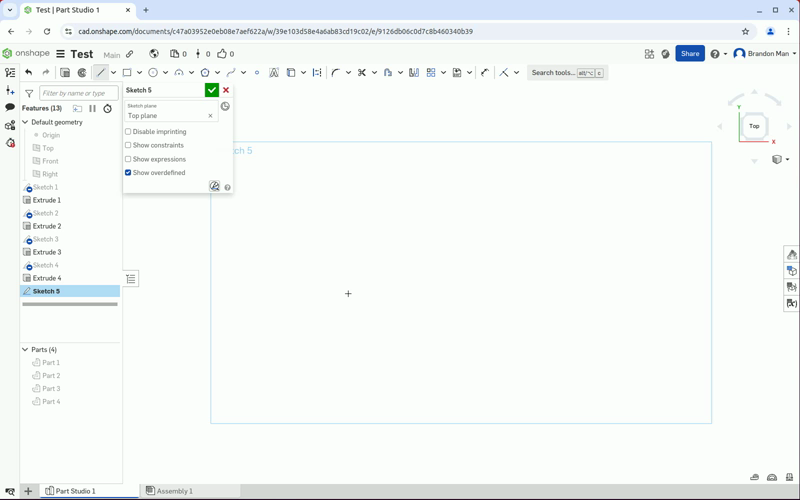
click(348, 293)
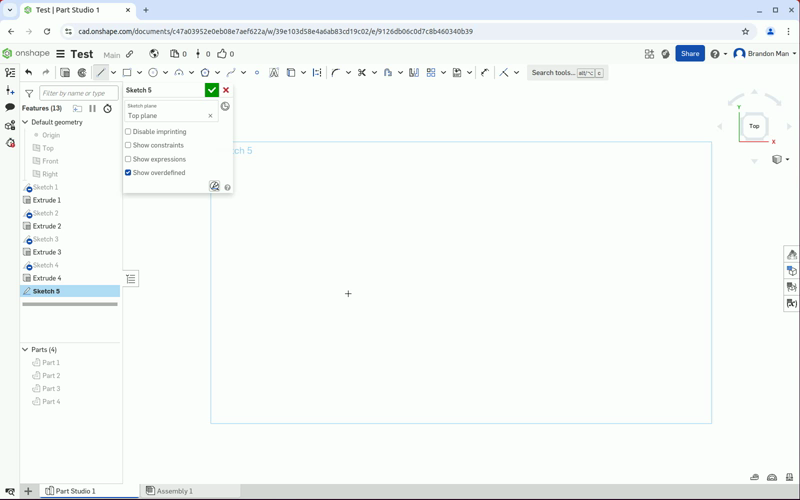
key_up(shift)
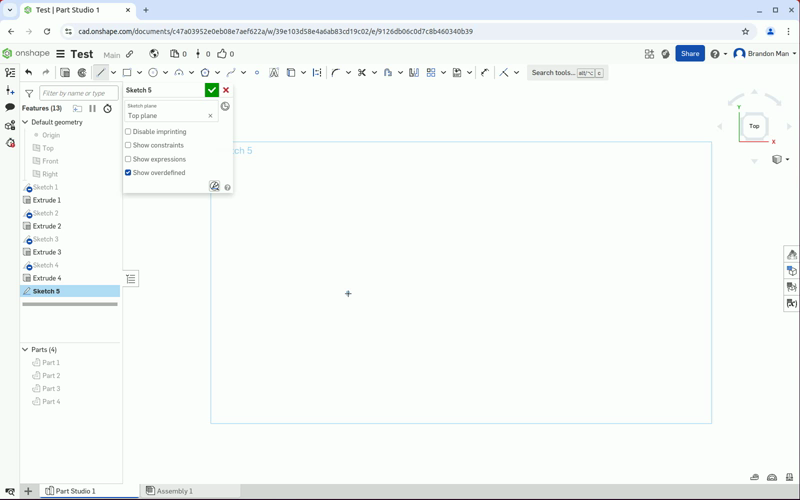
key_down(shift)
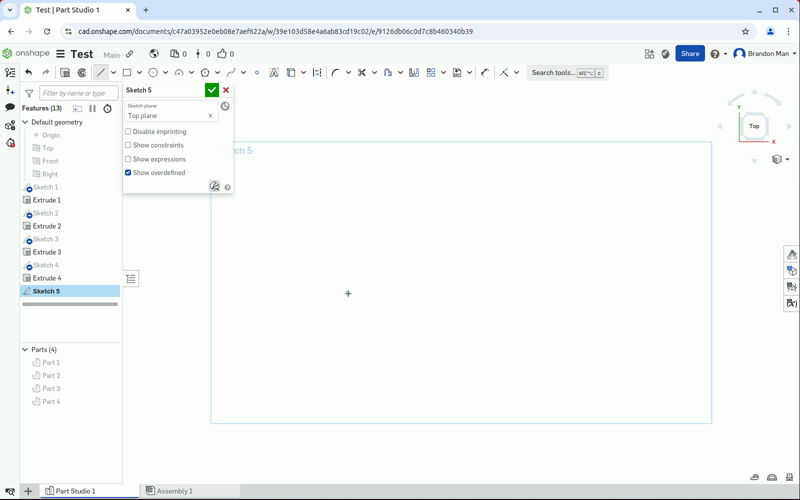
mouse_move(378, 293)
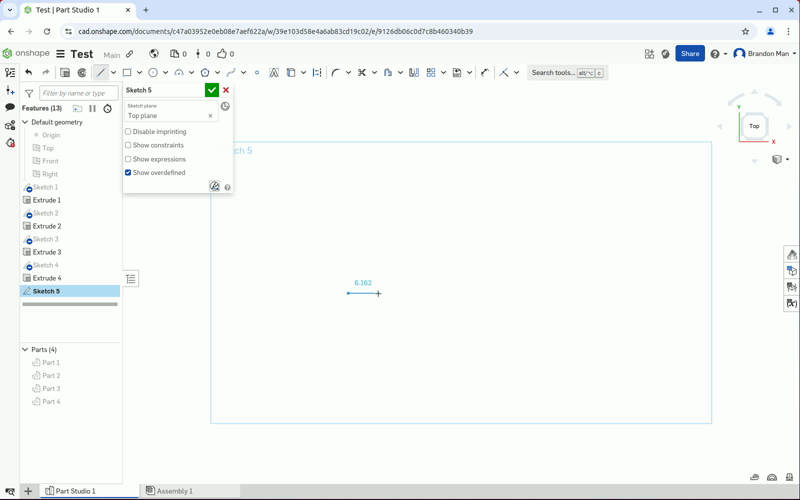
mouse_move(381, 293)
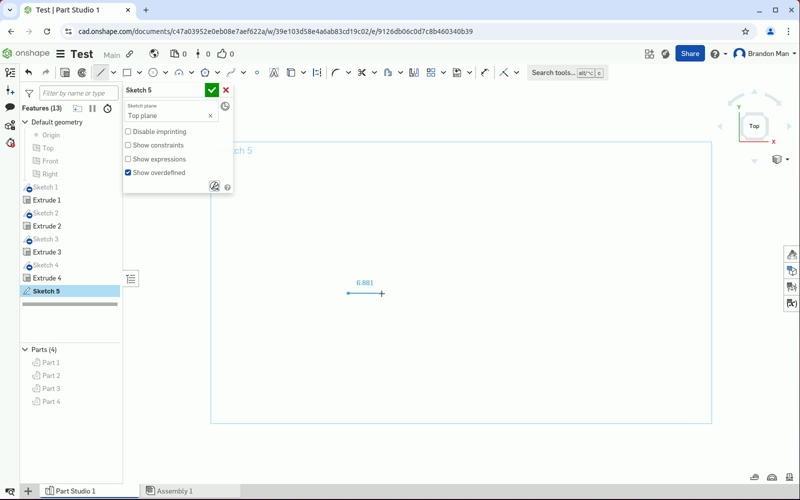
click(381, 293)
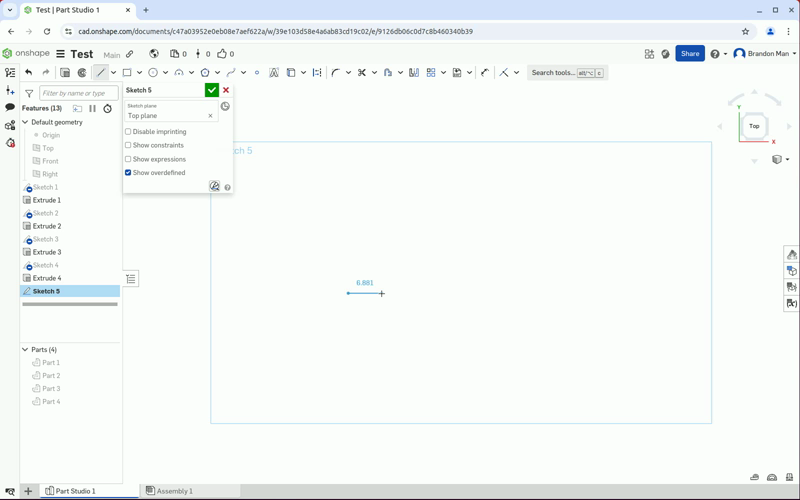
key_up(shift)
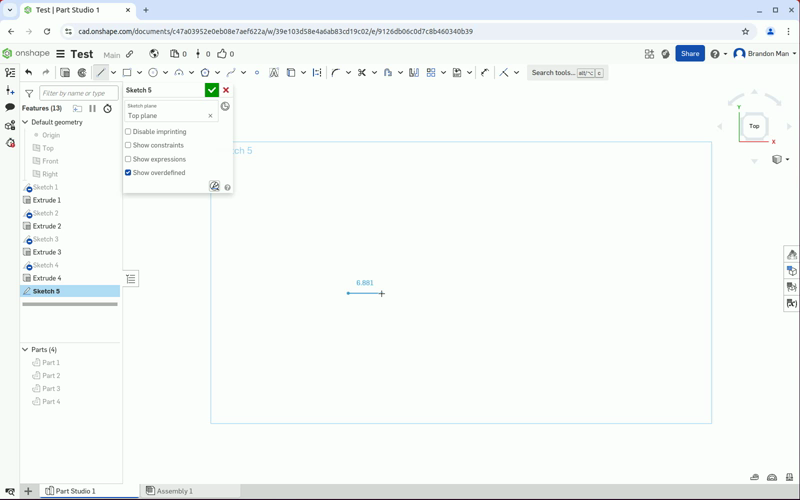
key_down(shift)
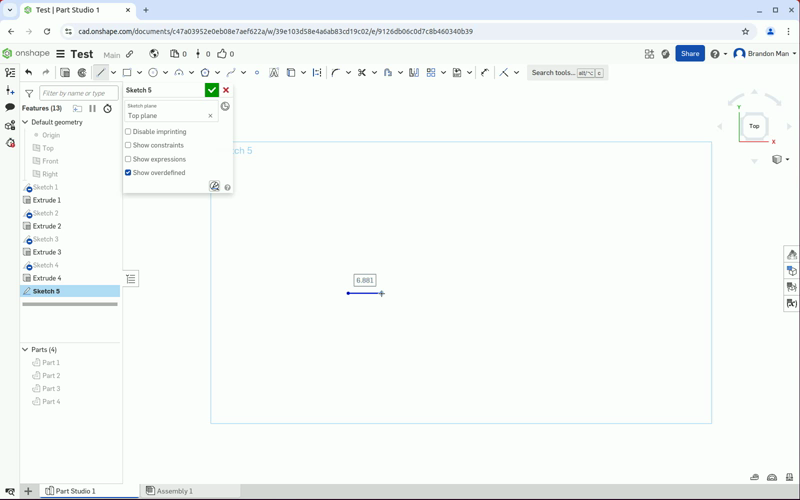
mouse_move(411, 293)
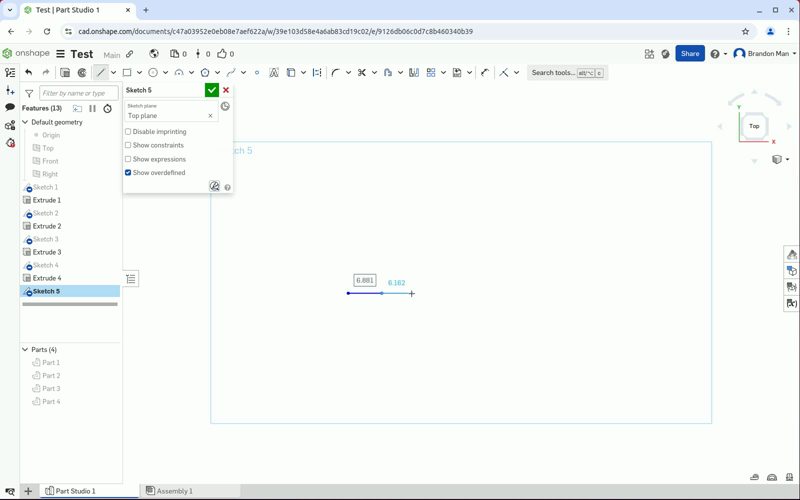
mouse_move(381, 271)
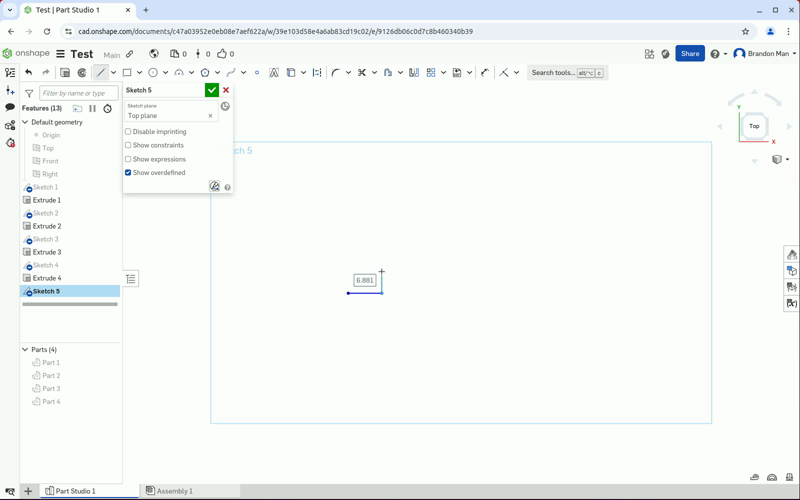
click(381, 271)
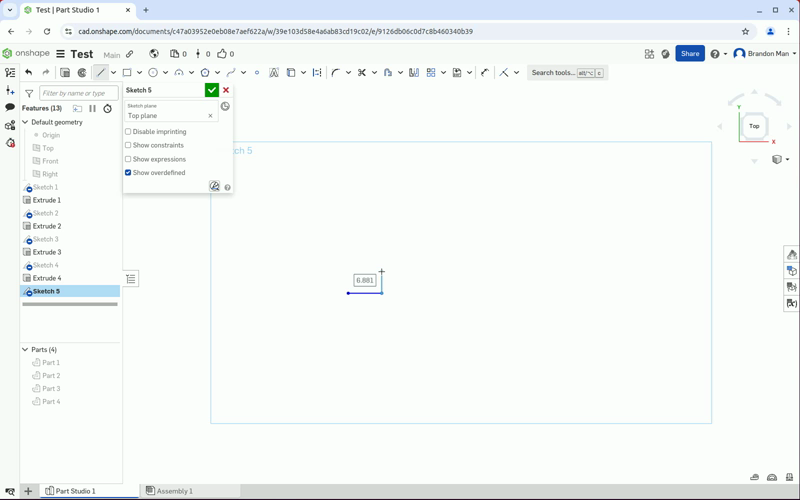
key_up(shift)
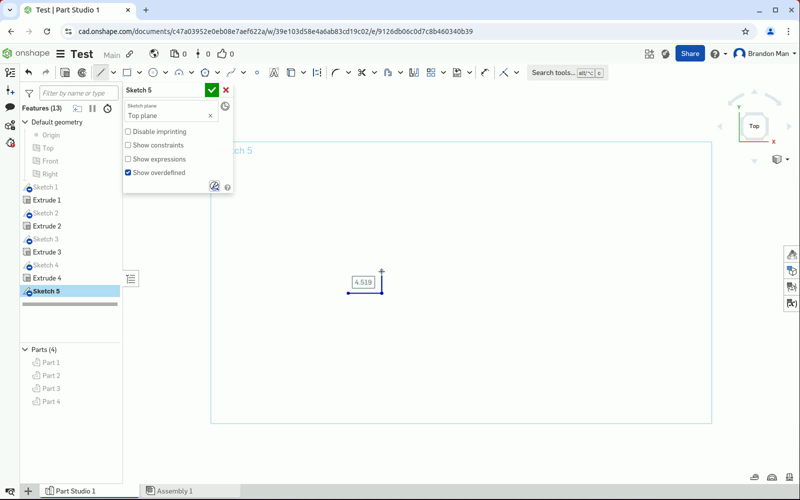
key_down(shift)
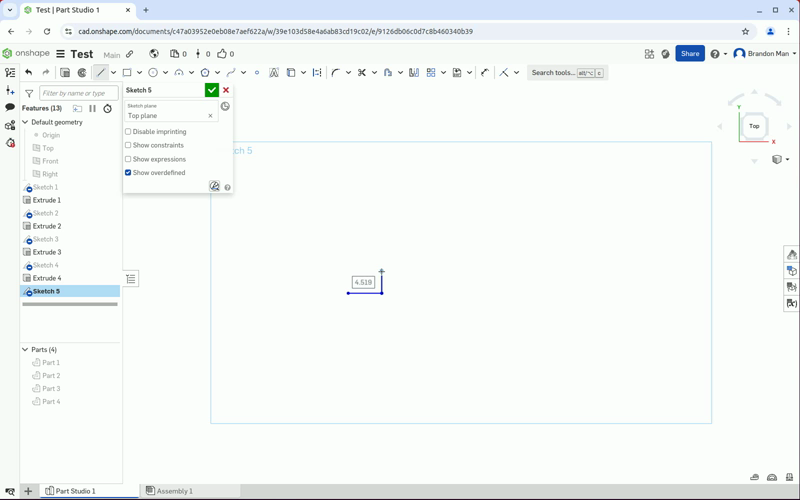
mouse_move(411, 271)
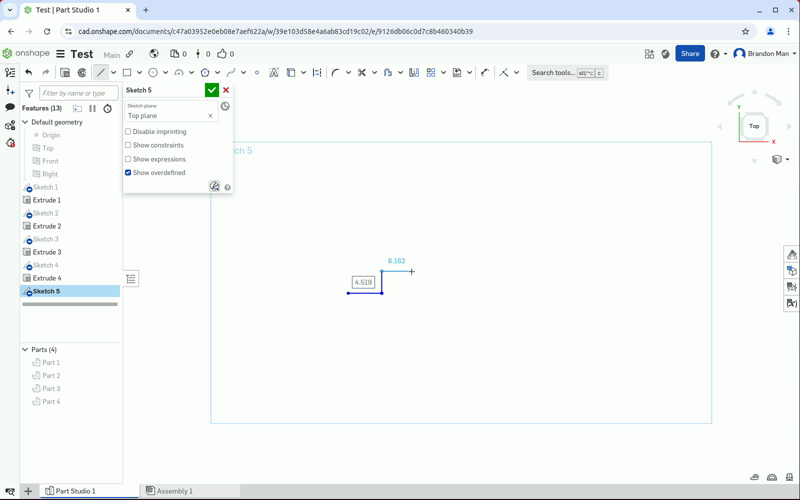
mouse_move(348, 271)
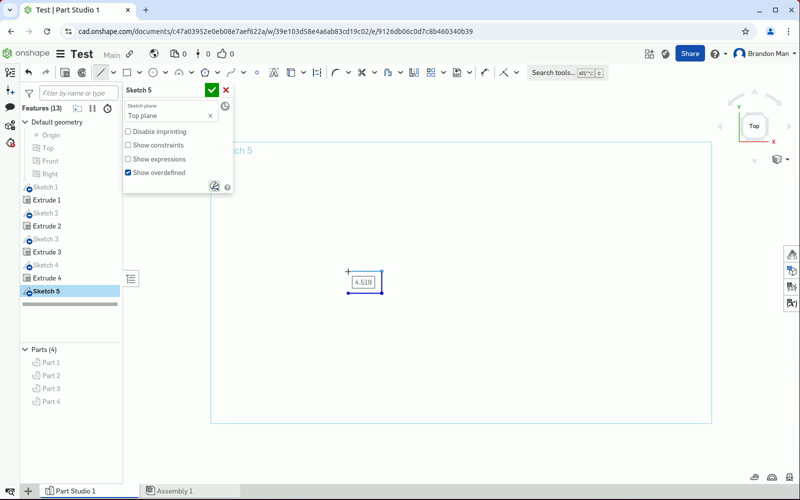
click(348, 271)
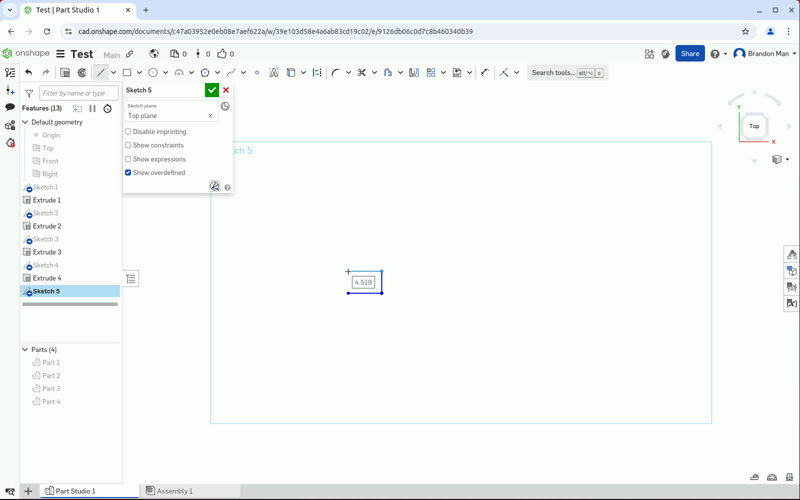
key_up(shift)
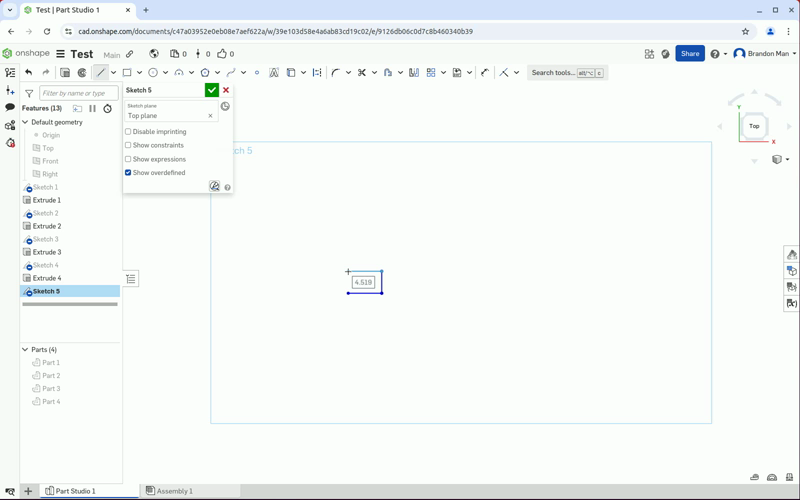
mouse_move(378, 271)
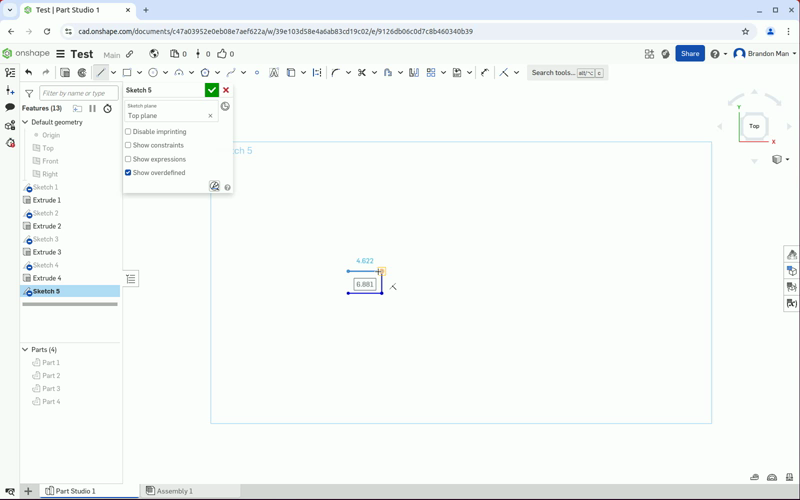
key_down(shift)
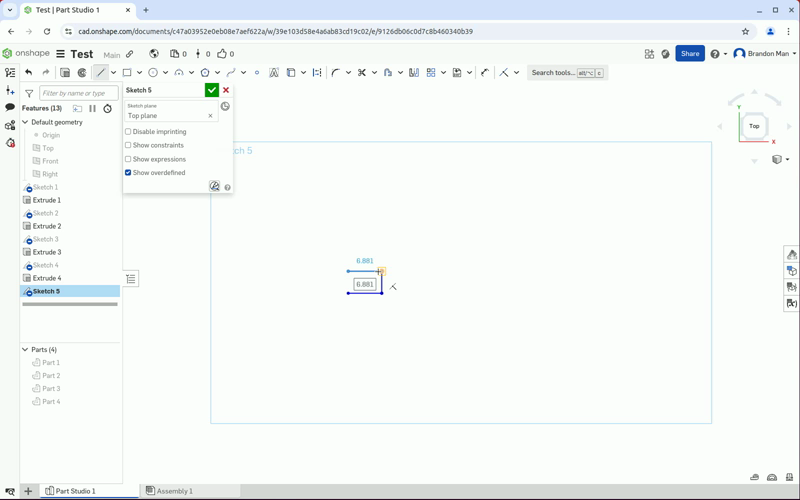
mouse_move(348, 293)
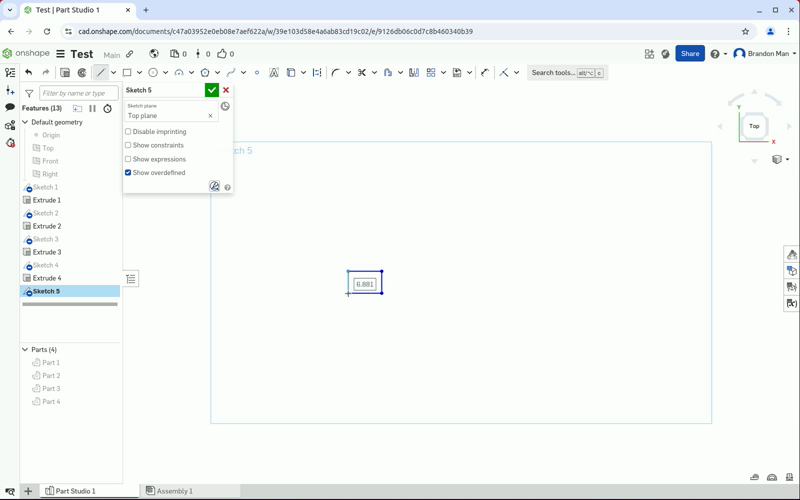
key_up(shift)
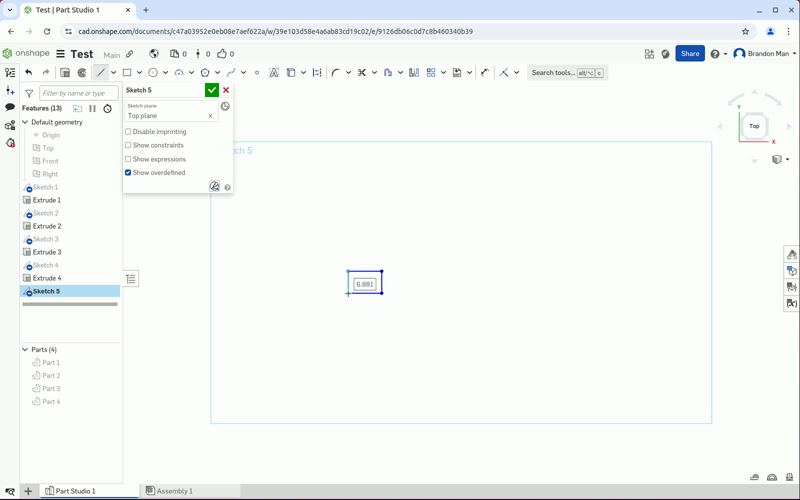
click(348, 293)
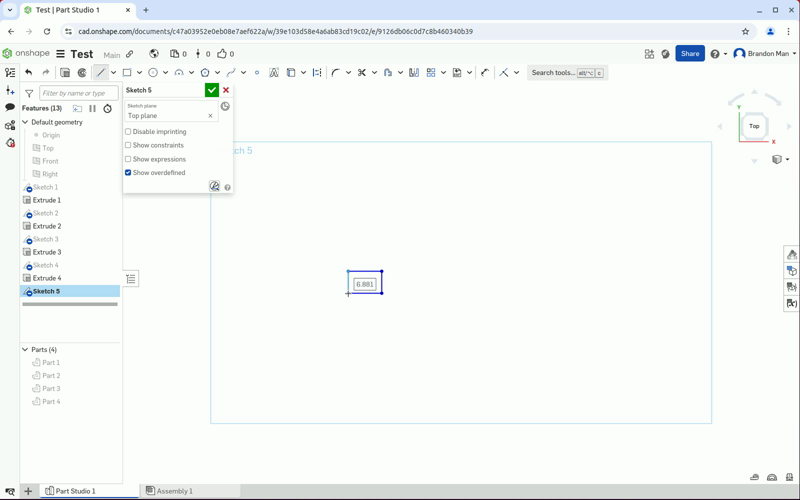
key(esc)
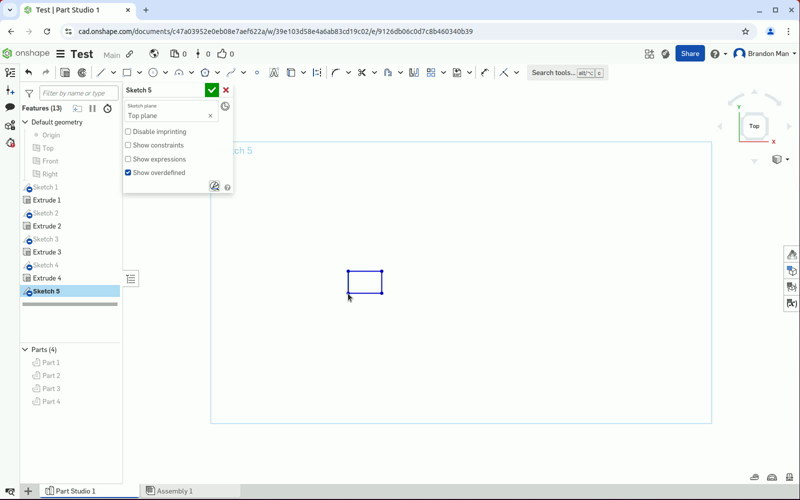
mouse_move(377, 277)
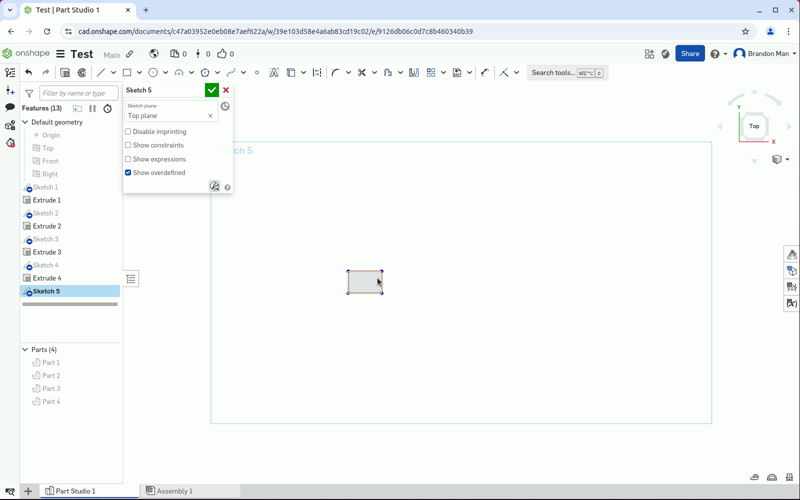
scroll(6)
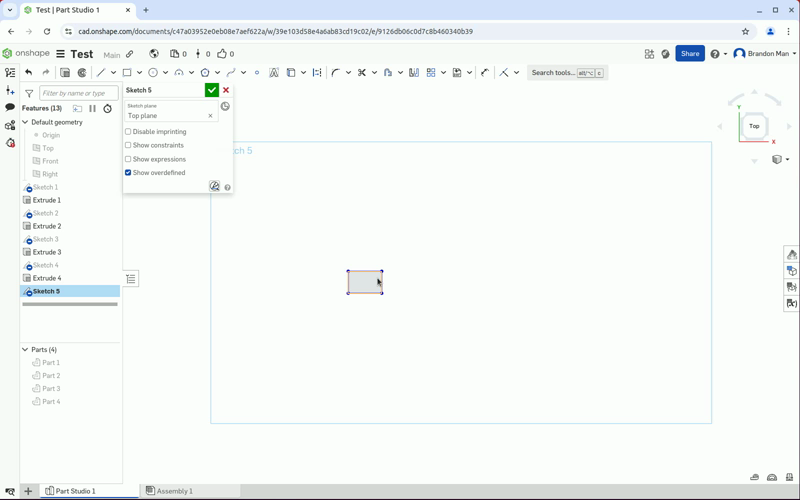
scroll(6)
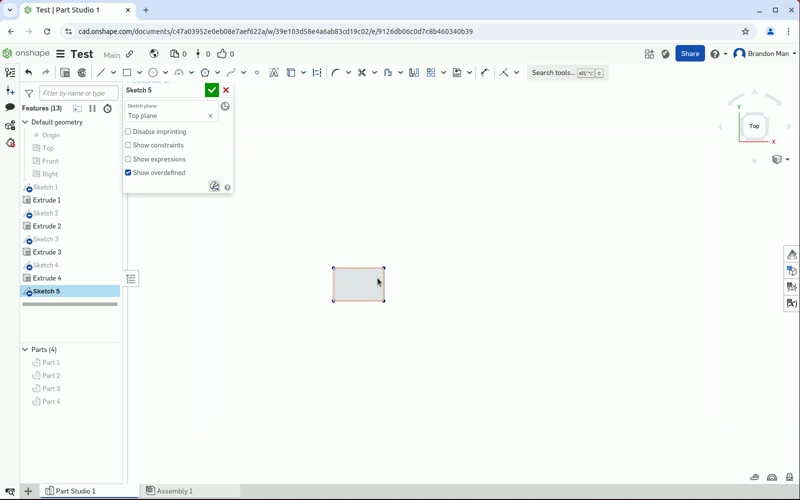
scroll(6)
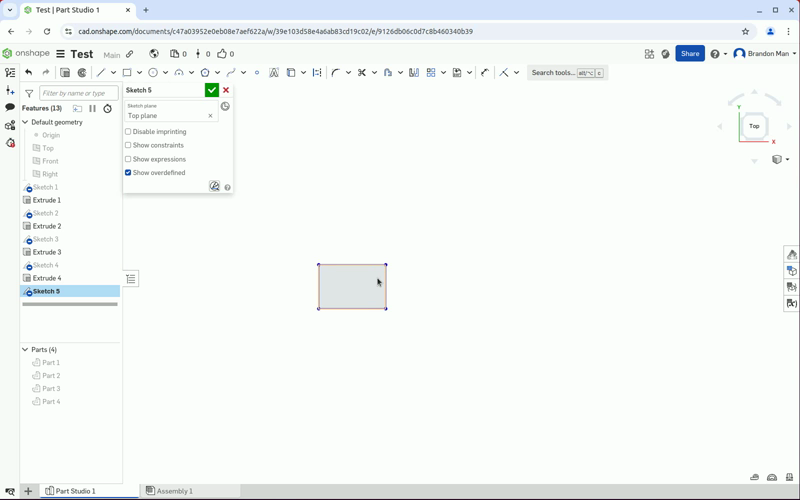
scroll(6)
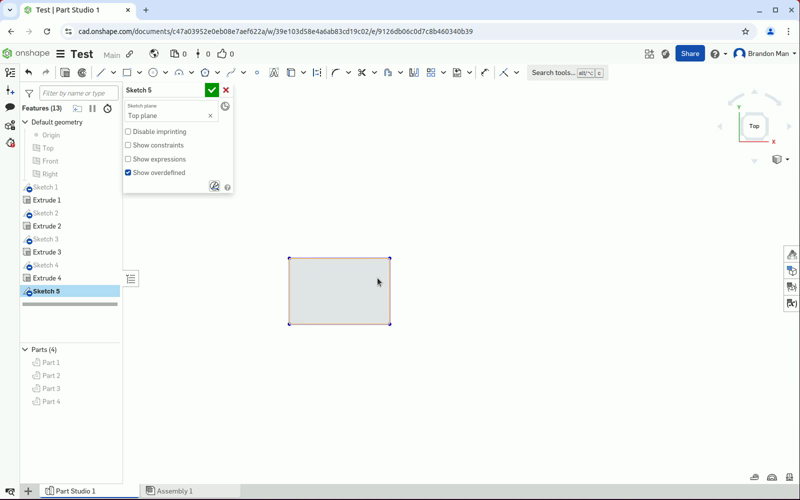
scroll(6)
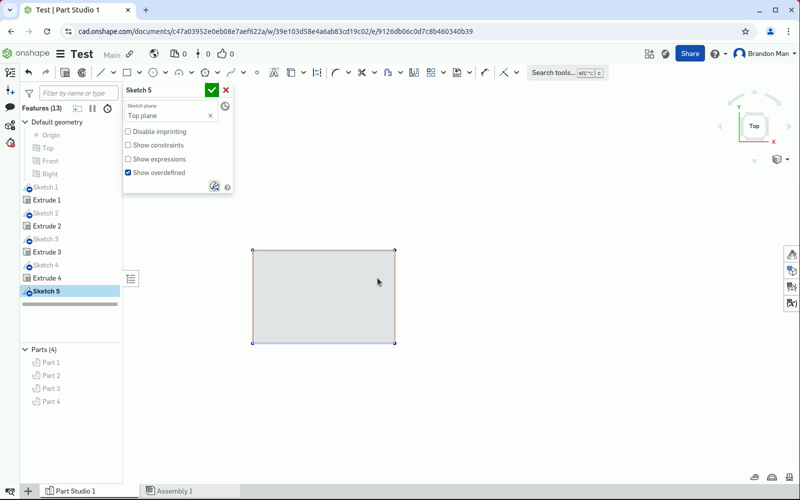
scroll(6)
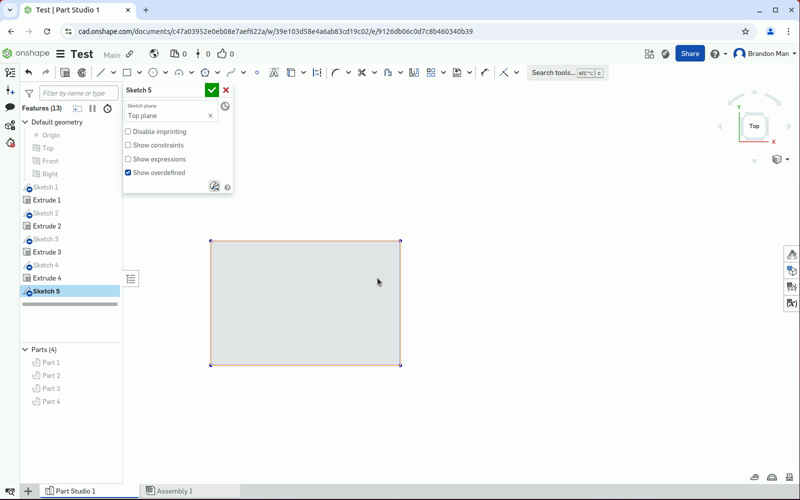
scroll(6)
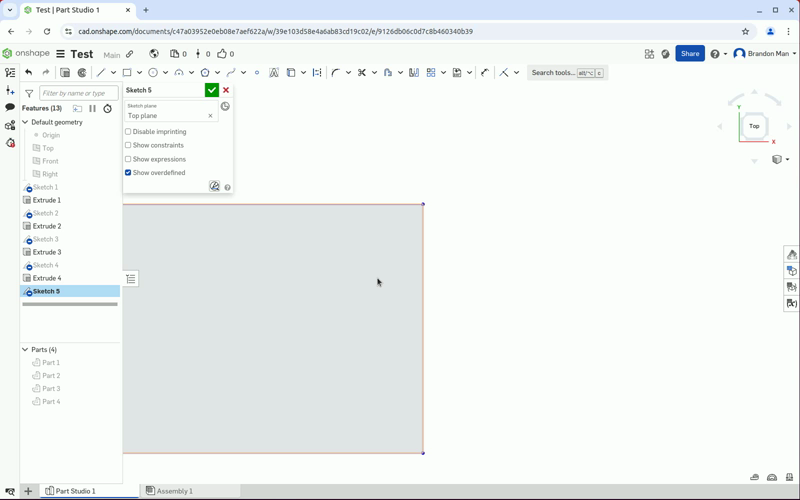
click(377, 277)
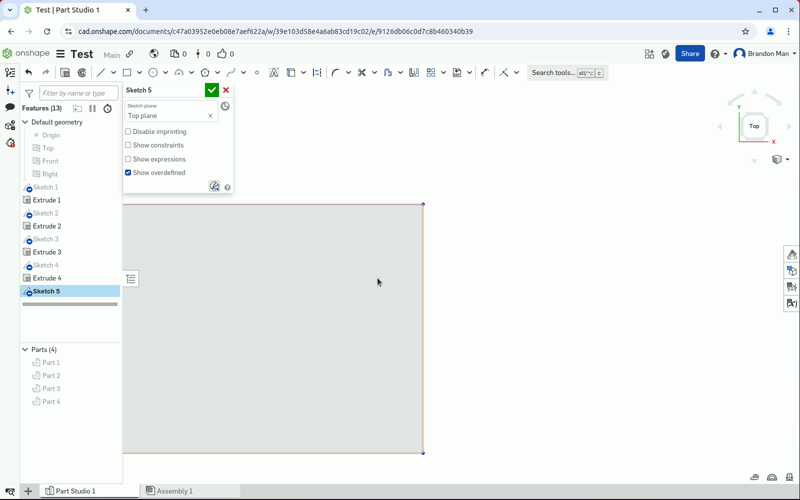
scroll(-6)
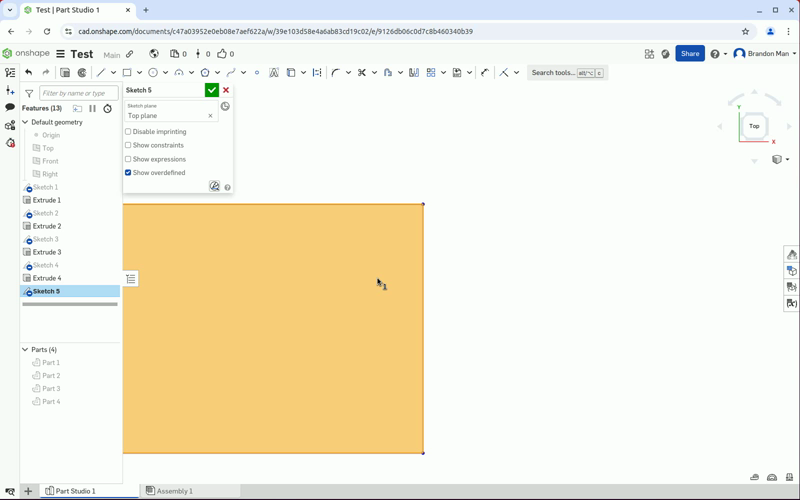
scroll(-6)
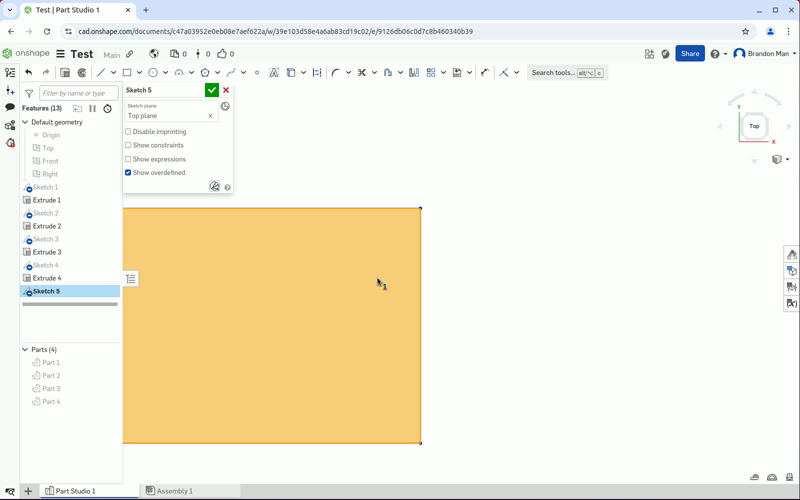
scroll(-6)
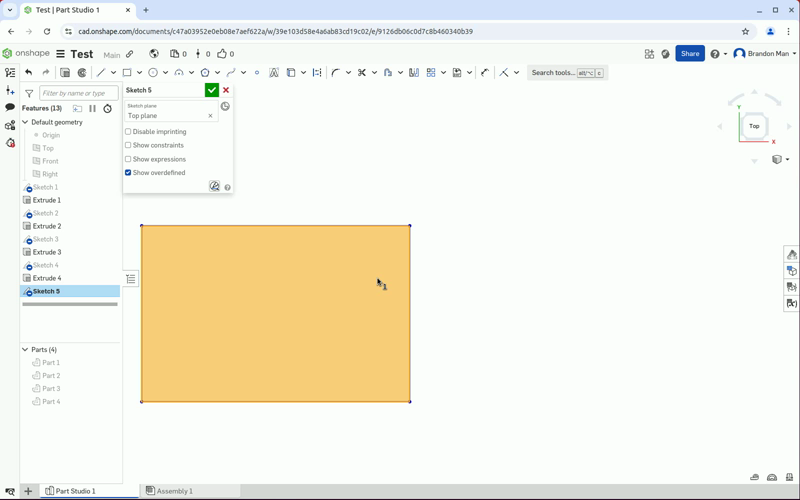
scroll(-6)
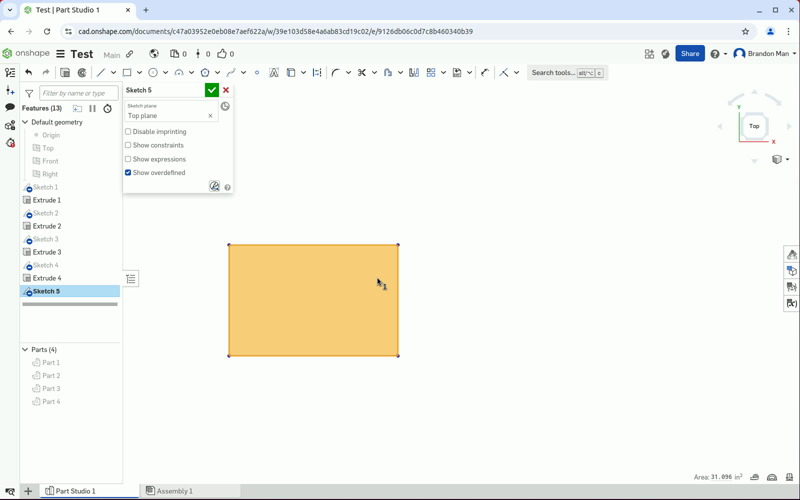
scroll(-6)
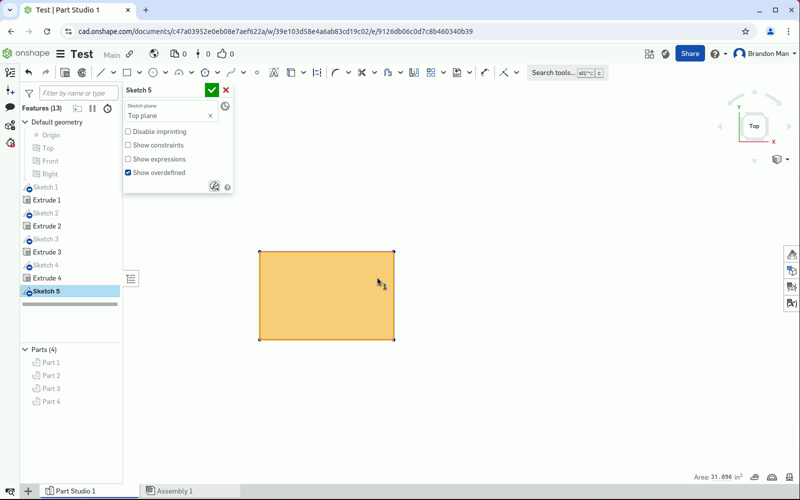
scroll(-6)
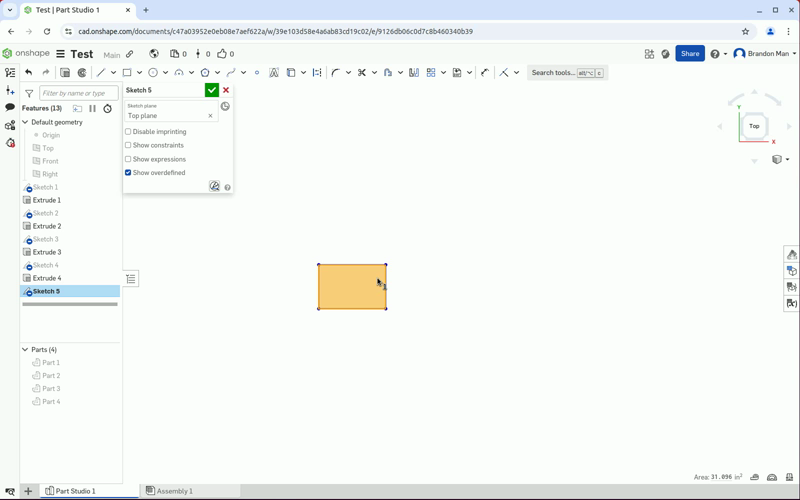
scroll(-6)
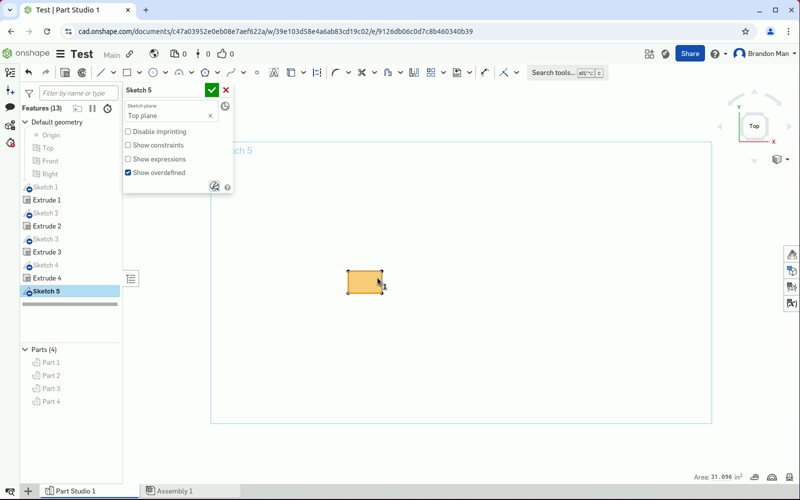
mouse_move(73, 352)
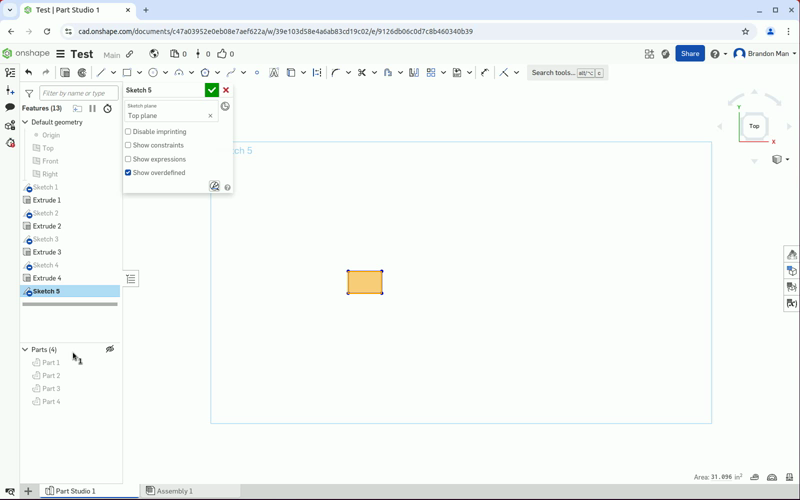
key(shift+y)
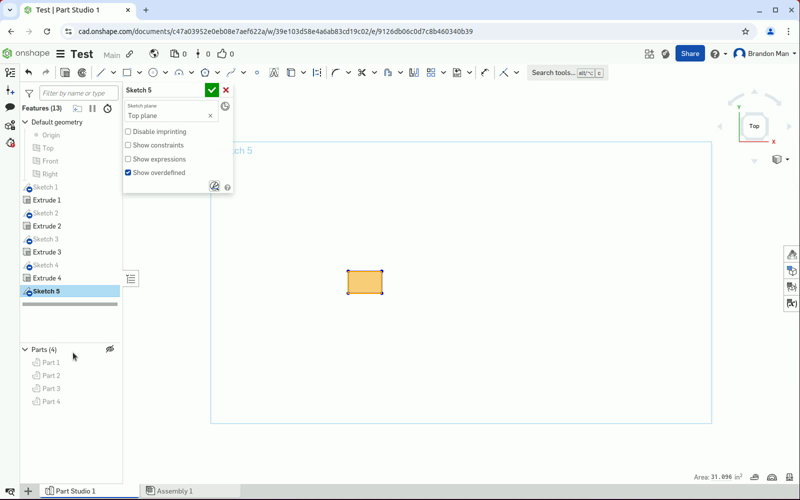
key(shift+e)
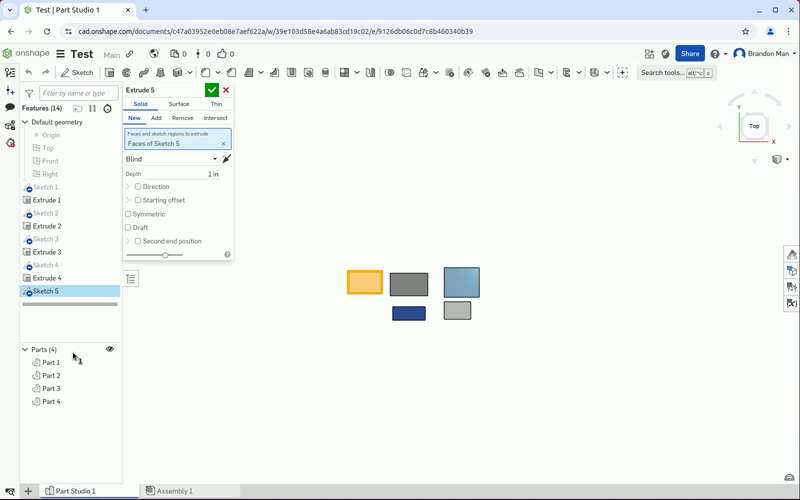
mouse_move(143, 106)
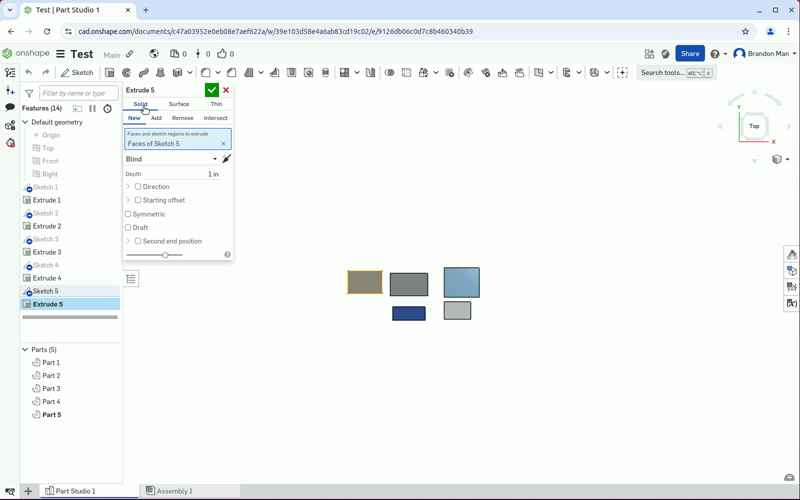
click(143, 106)
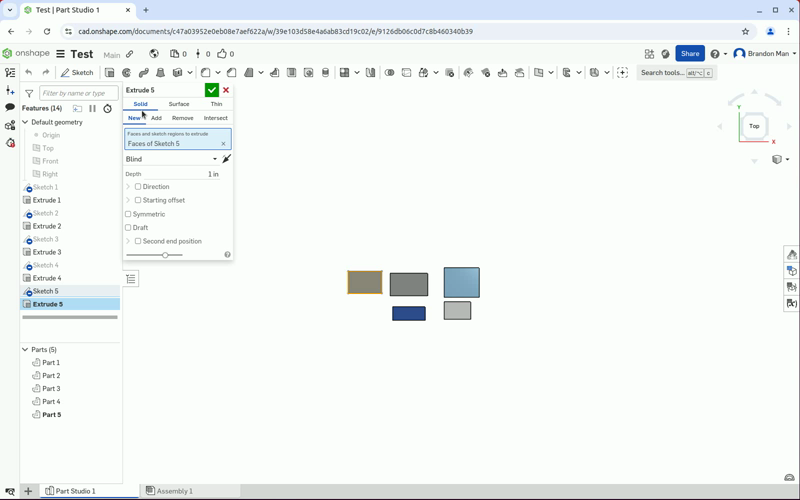
mouse_move(137, 120)
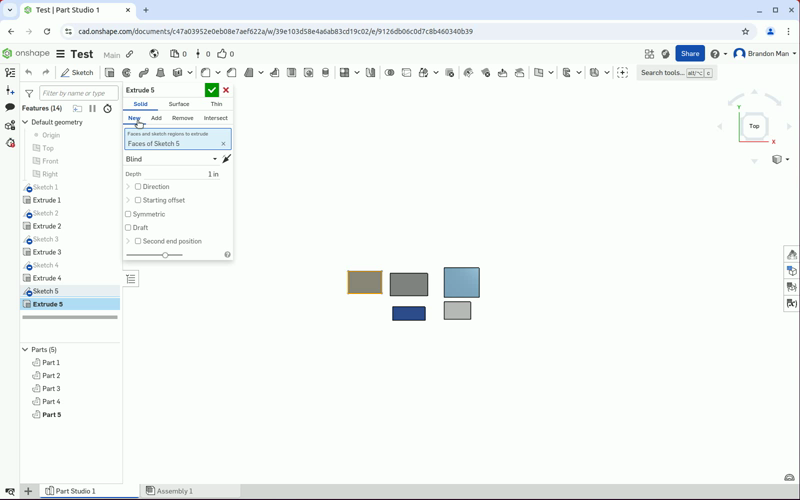
click(137, 120)
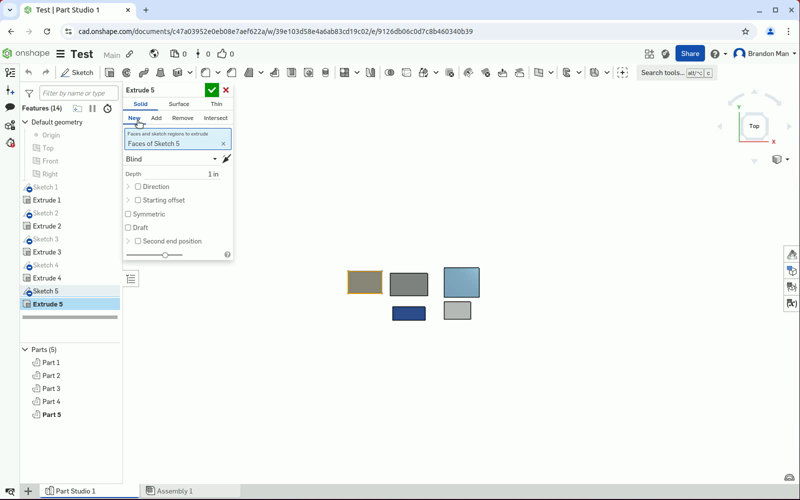
key(tab, 4)
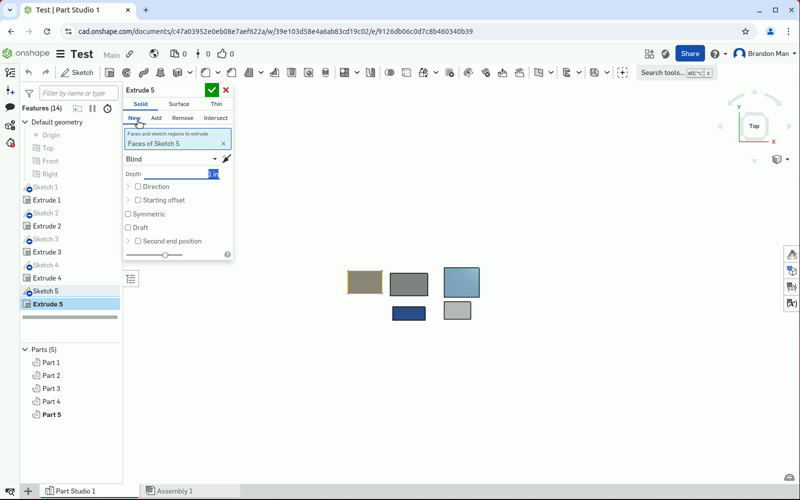
text(5.536)
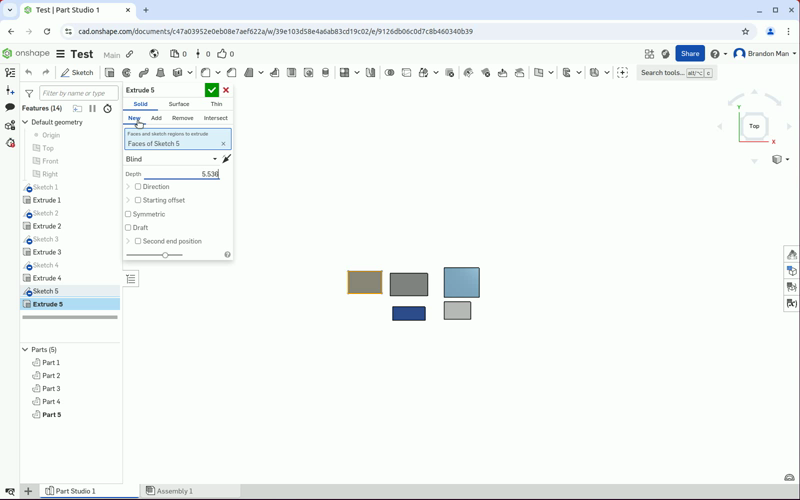
key(enter)
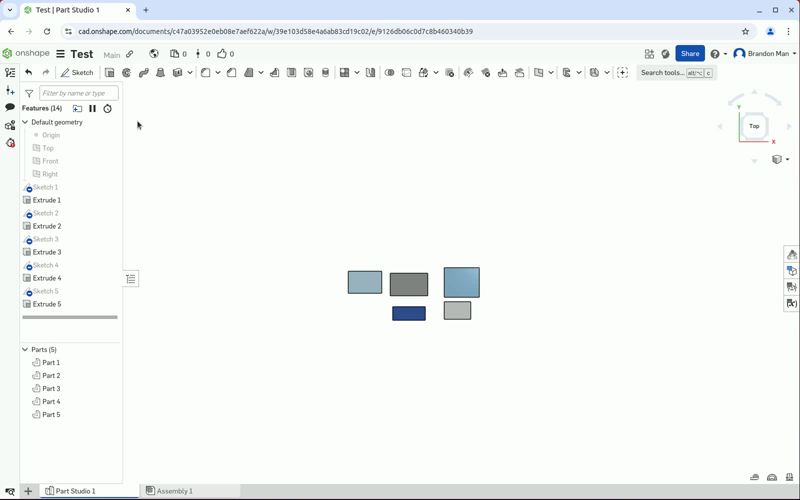
key(shift+h)
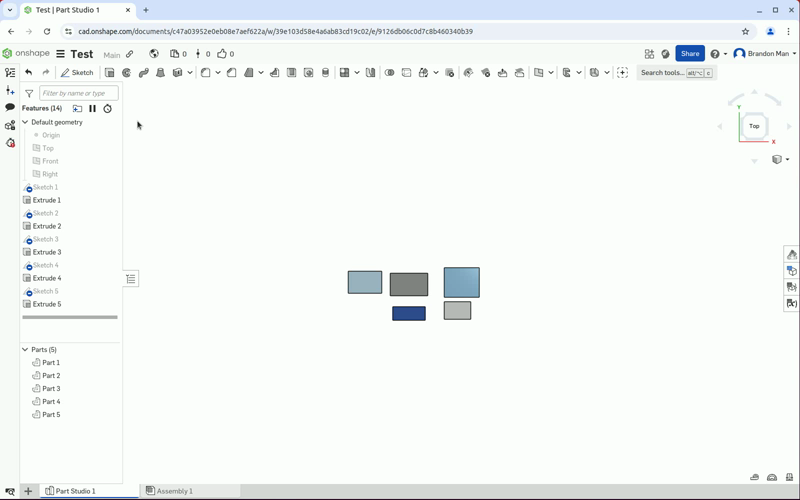
key(shift+h)
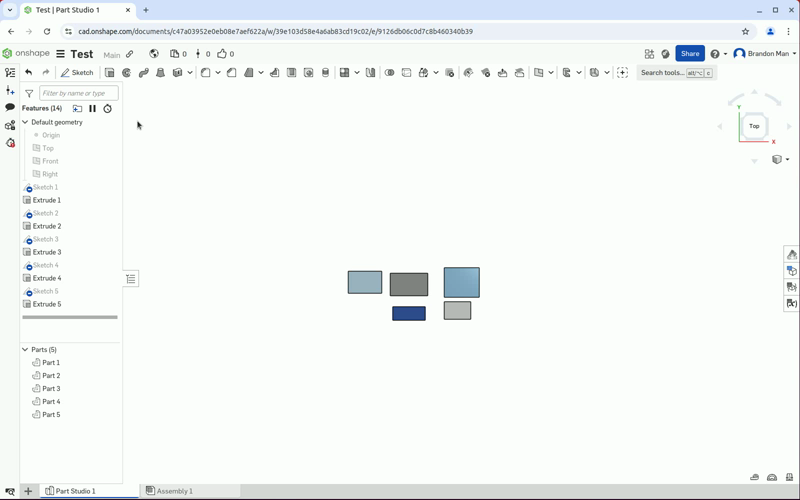
mouse_move(73, 189)
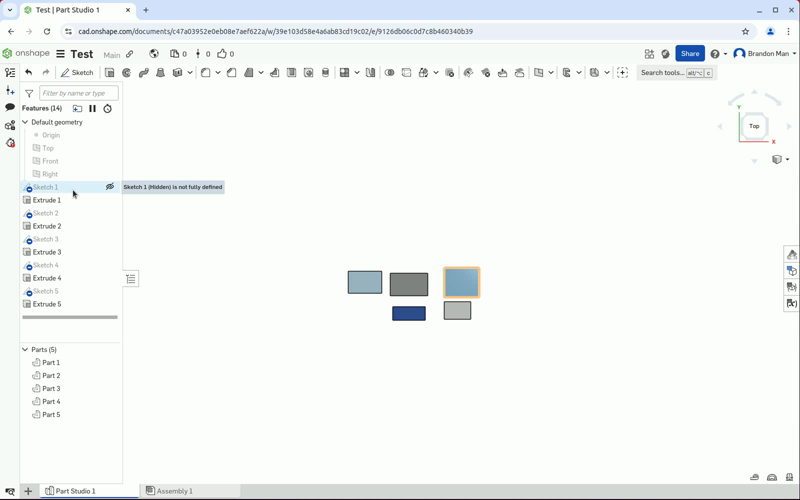
click(73, 189)
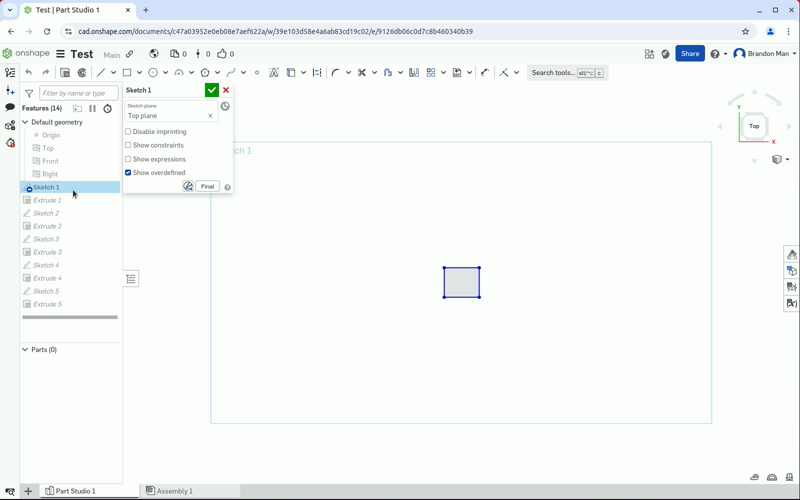
mouse_move(229, 92)
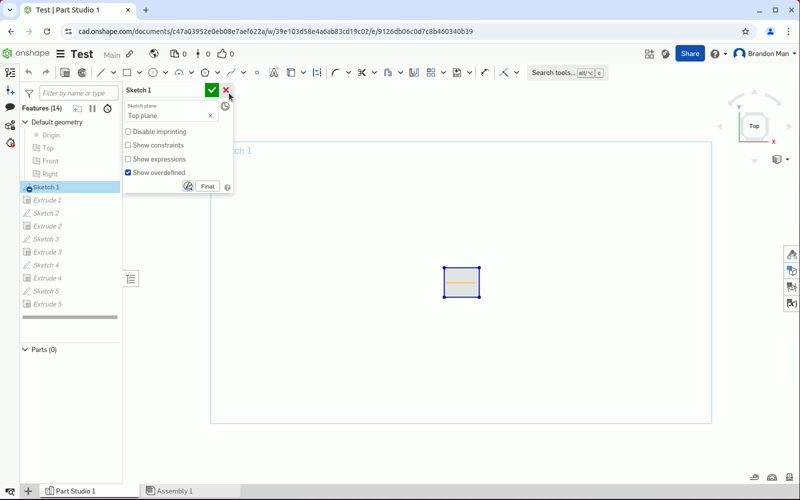
click(229, 92)
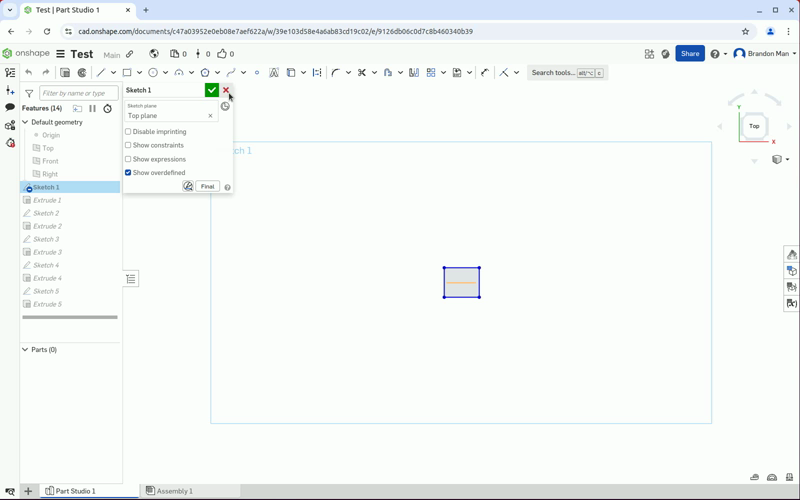
key(shift+s)
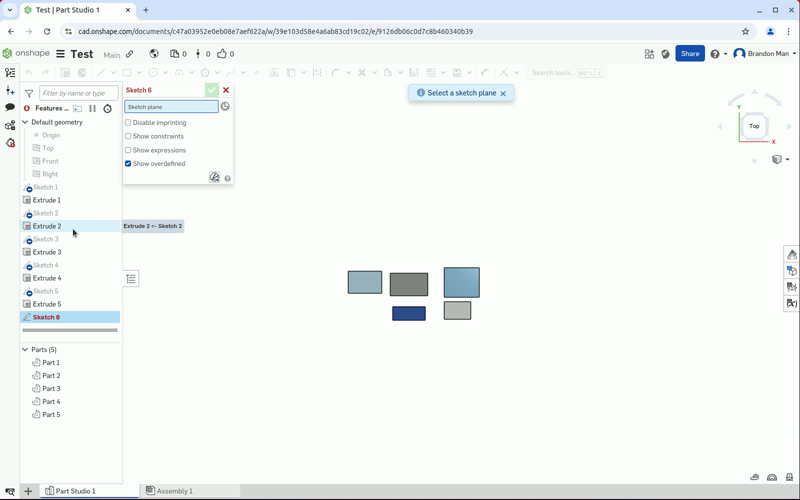
scroll(3)
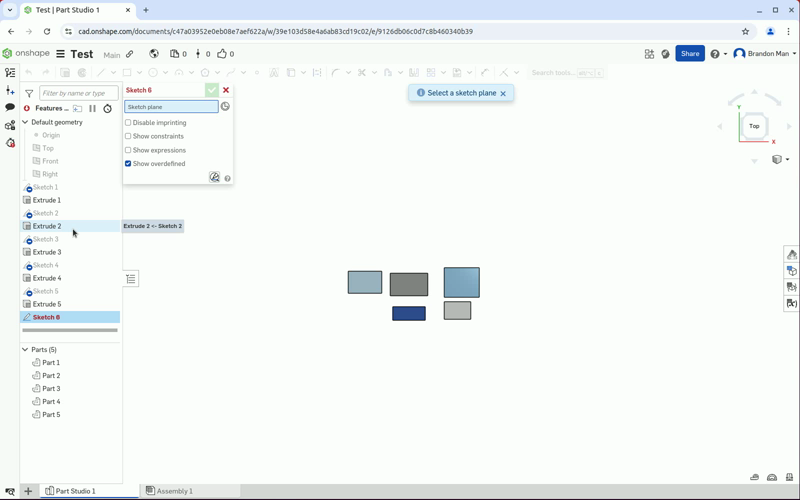
mouse_move(73, 150)
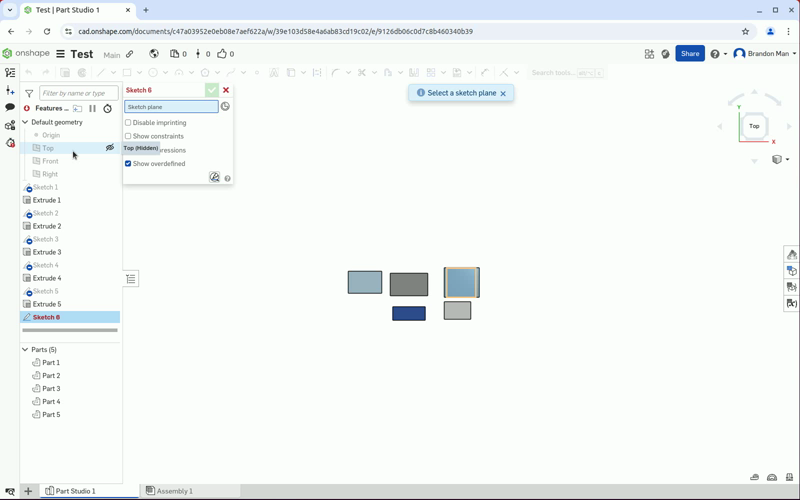
click(73, 150)
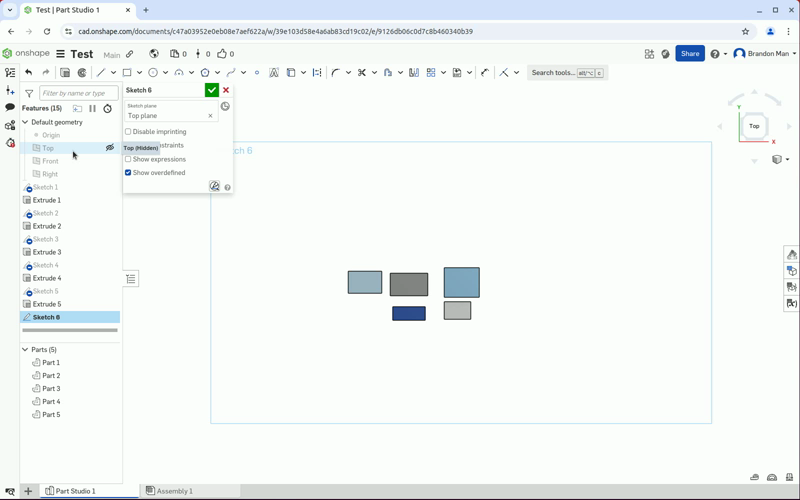
mouse_move(73, 352)
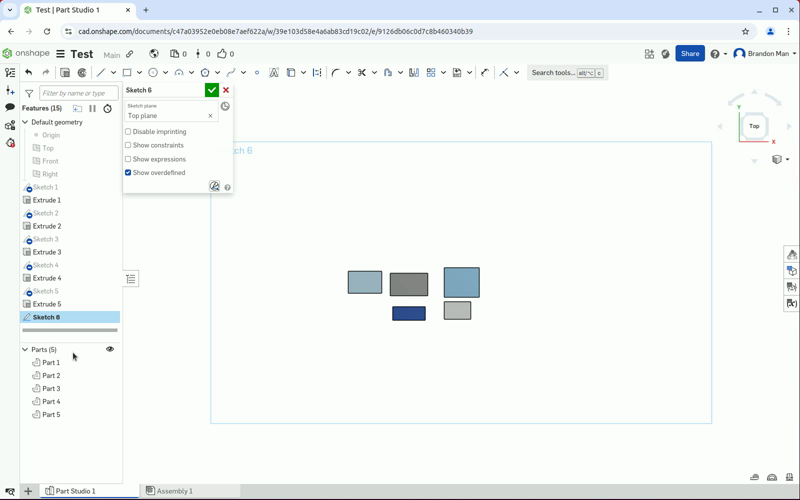
key(y)
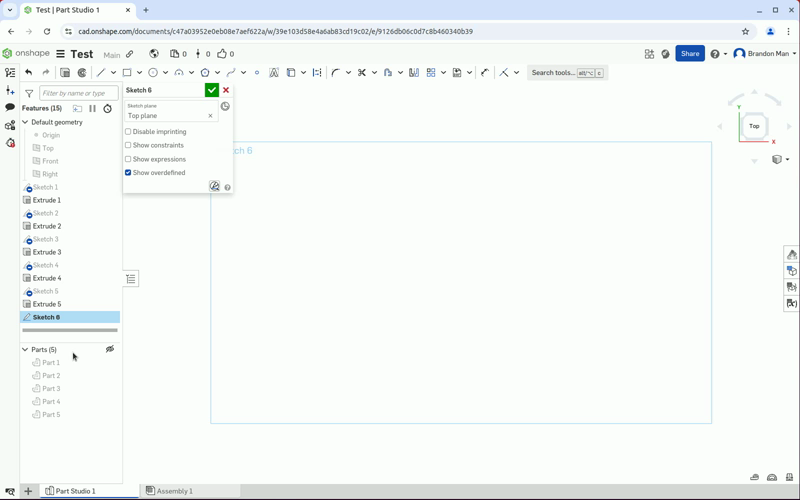
key(l)
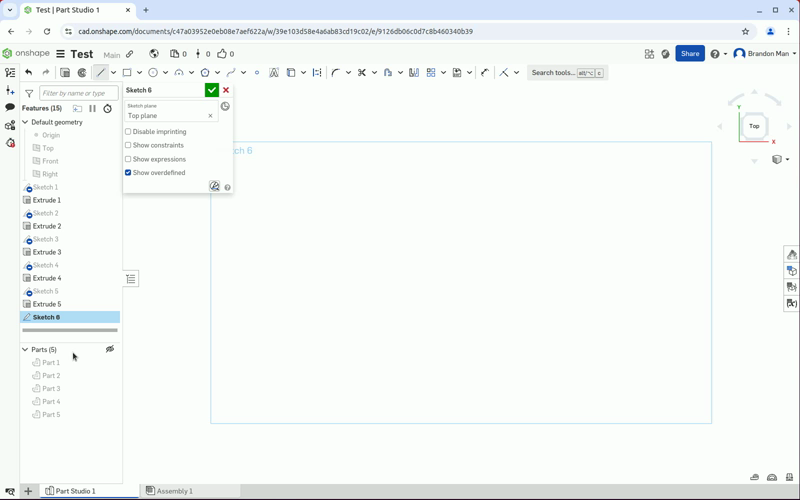
key_down(shift)
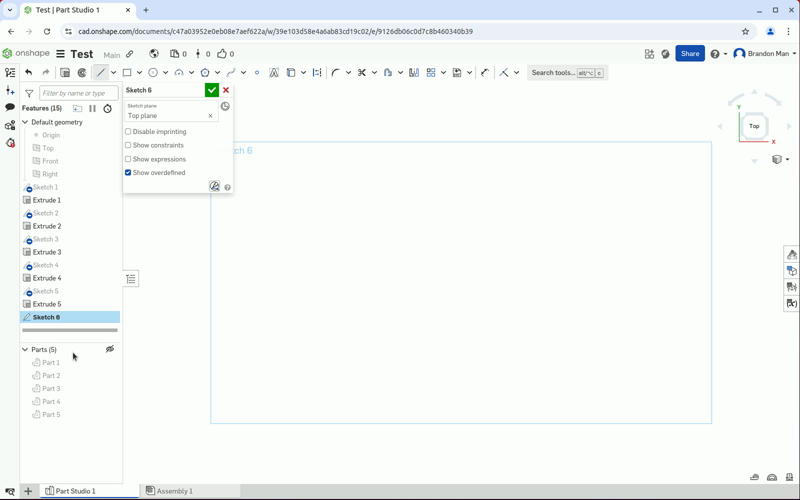
mouse_move(348, 320)
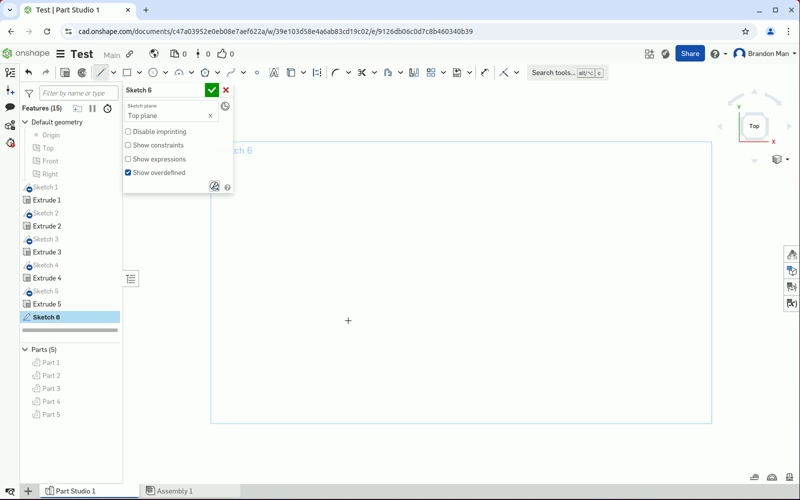
click(348, 320)
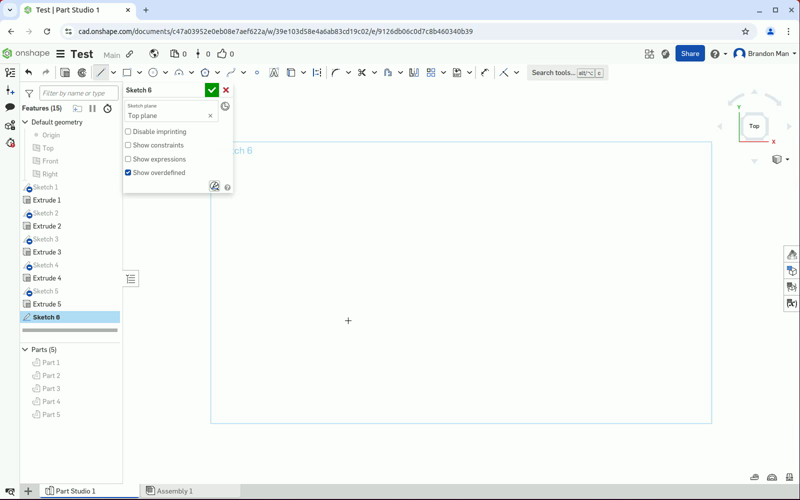
key_up(shift)
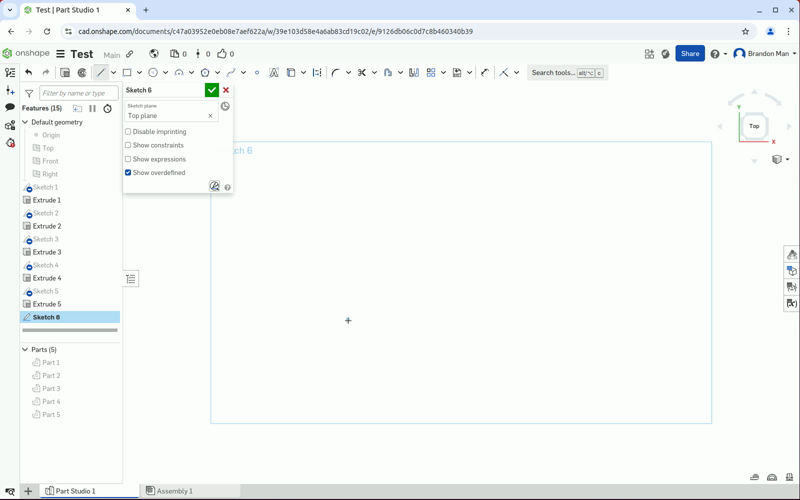
key_down(shift)
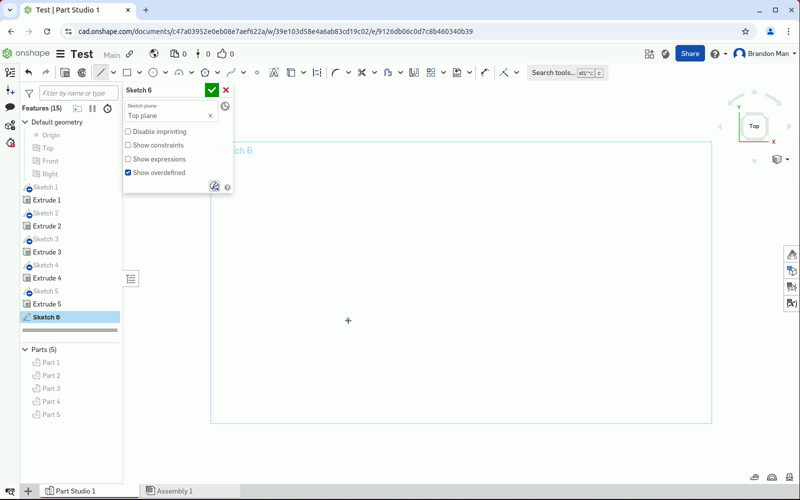
mouse_move(378, 320)
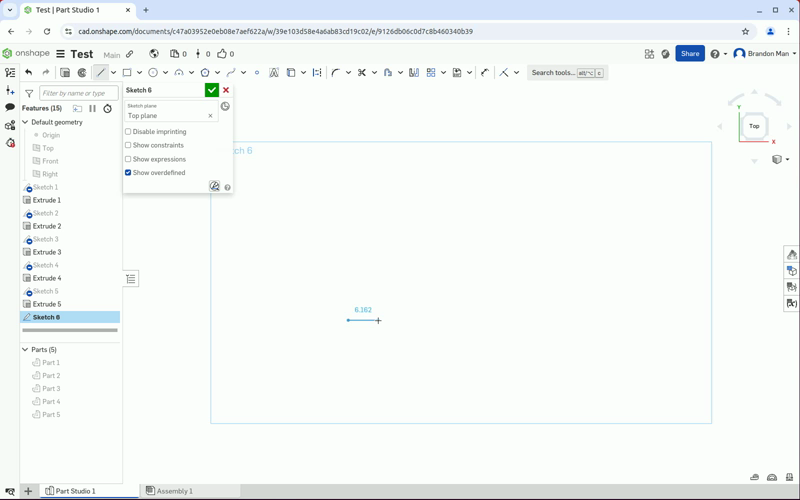
mouse_move(379, 320)
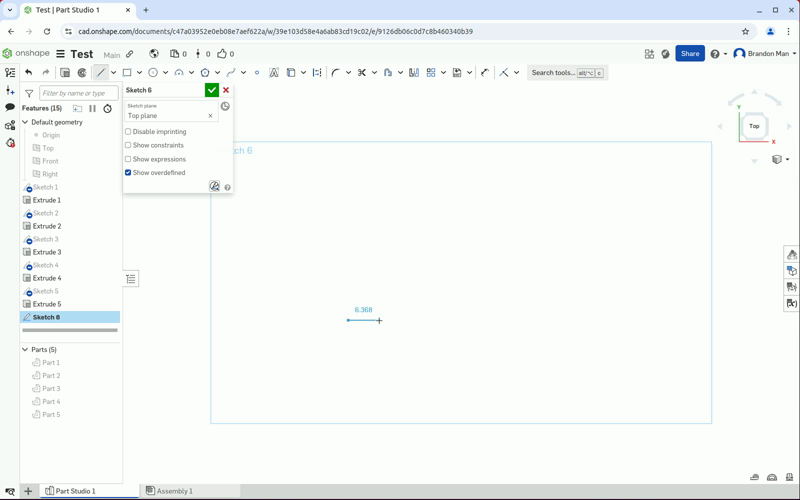
click(379, 320)
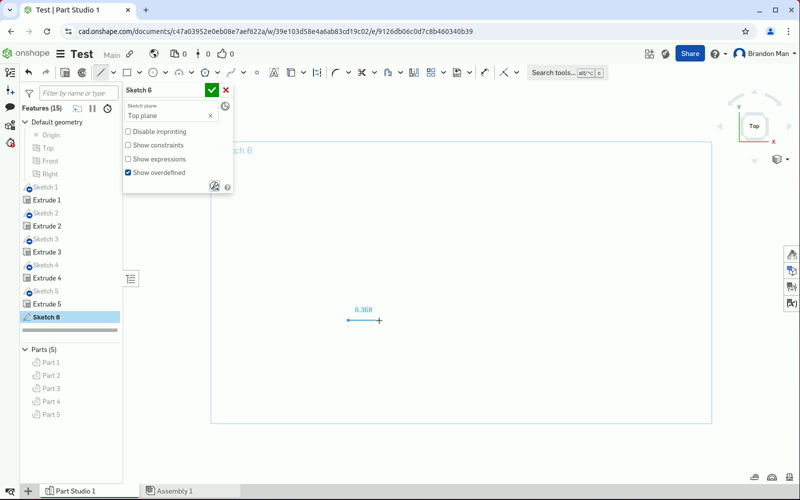
key_up(shift)
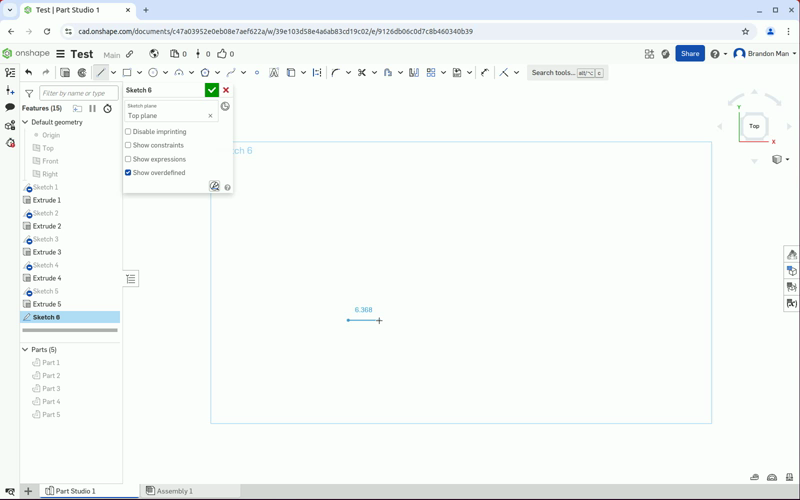
key_down(shift)
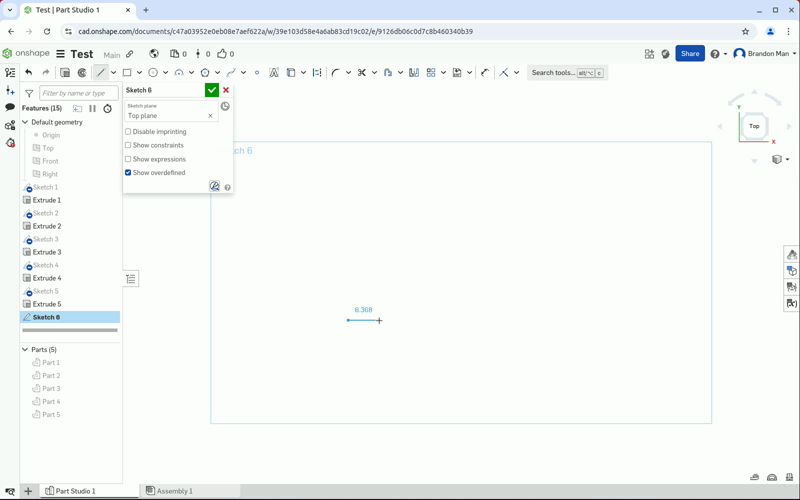
mouse_move(409, 320)
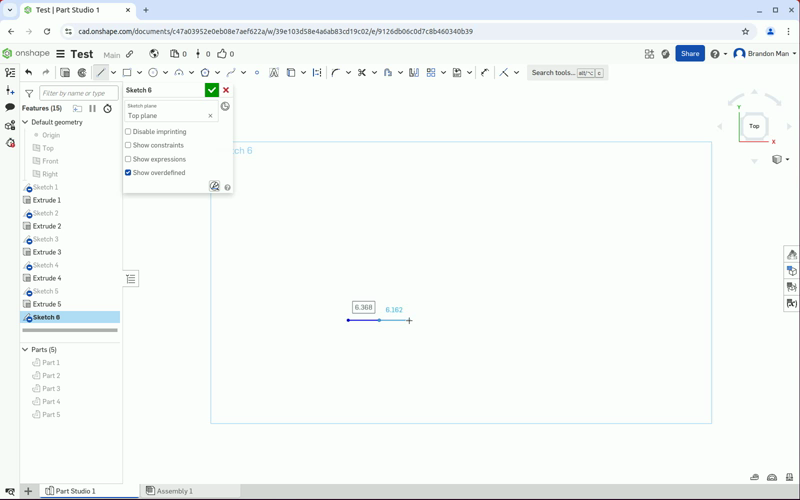
mouse_move(379, 306)
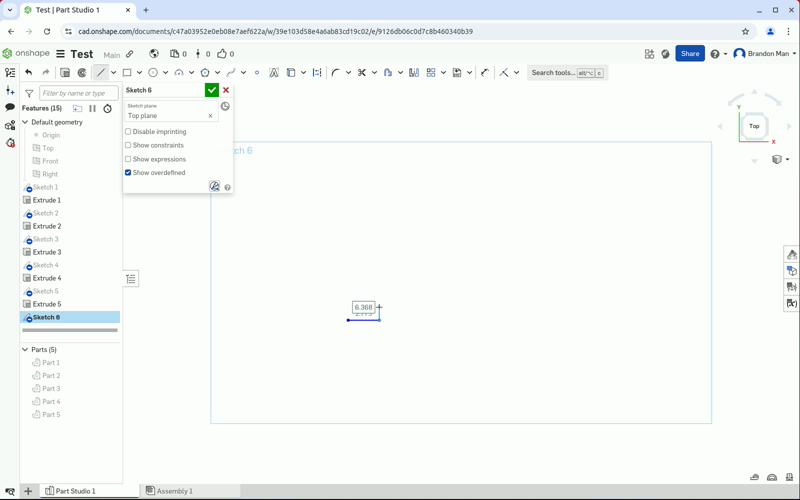
click(379, 306)
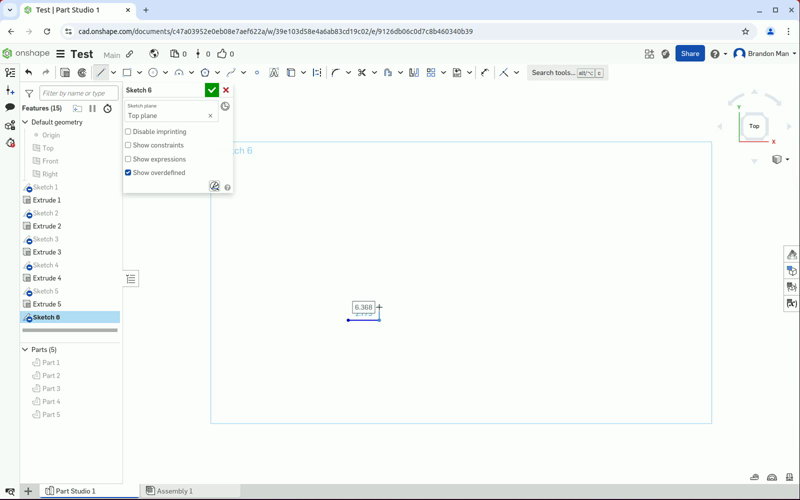
key_up(shift)
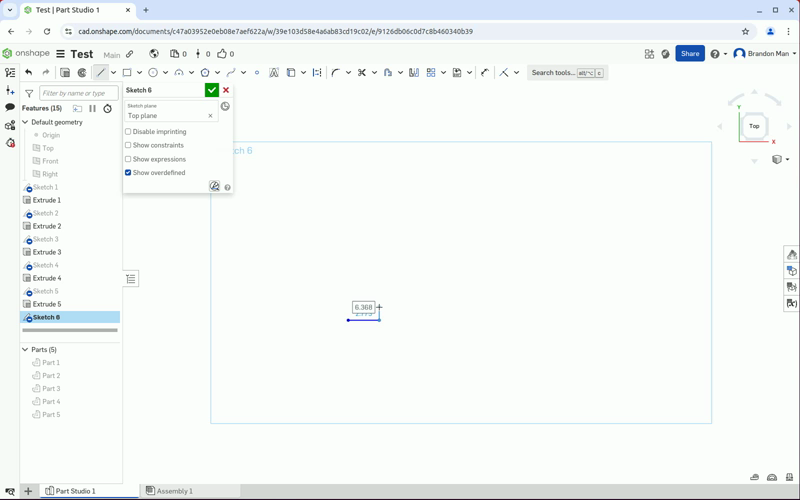
key_down(shift)
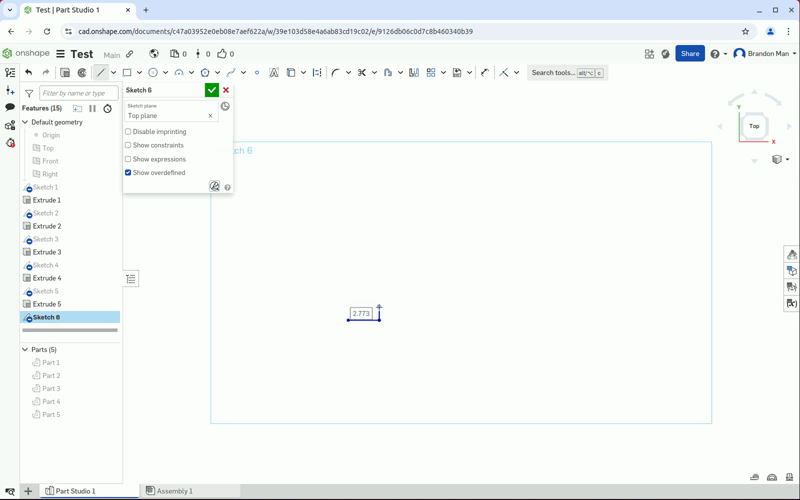
mouse_move(409, 306)
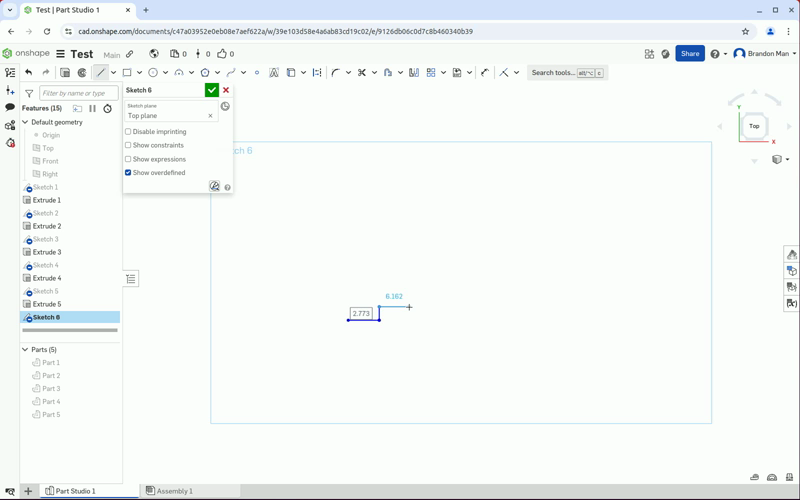
mouse_move(348, 306)
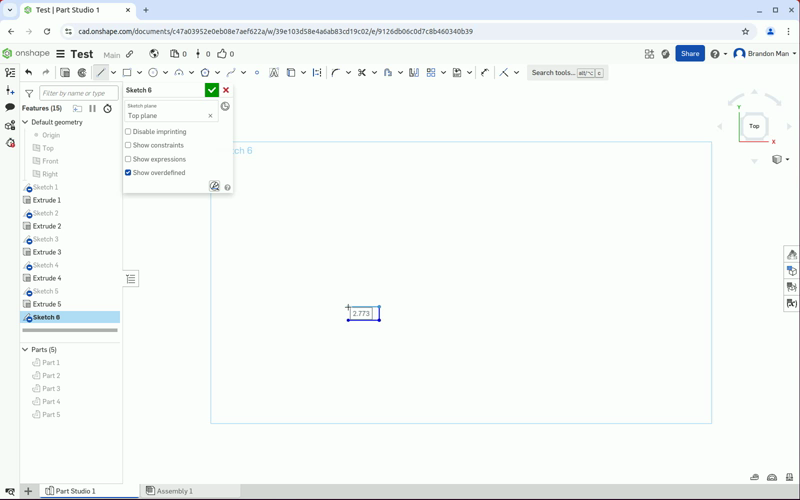
click(348, 306)
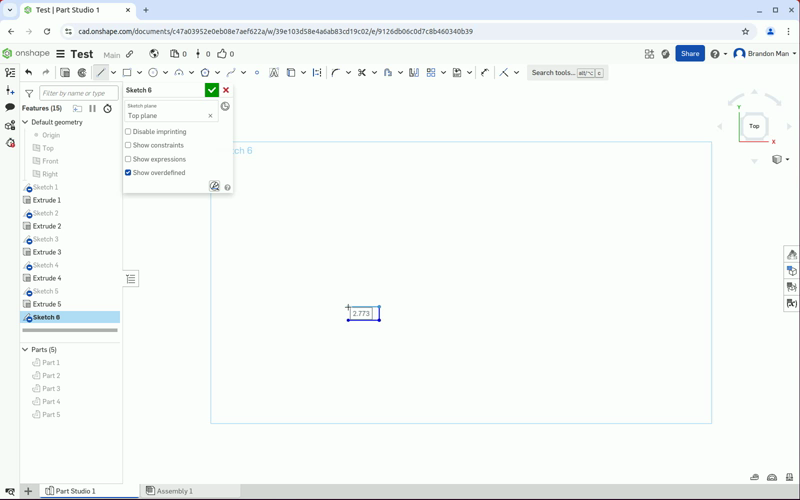
key_up(shift)
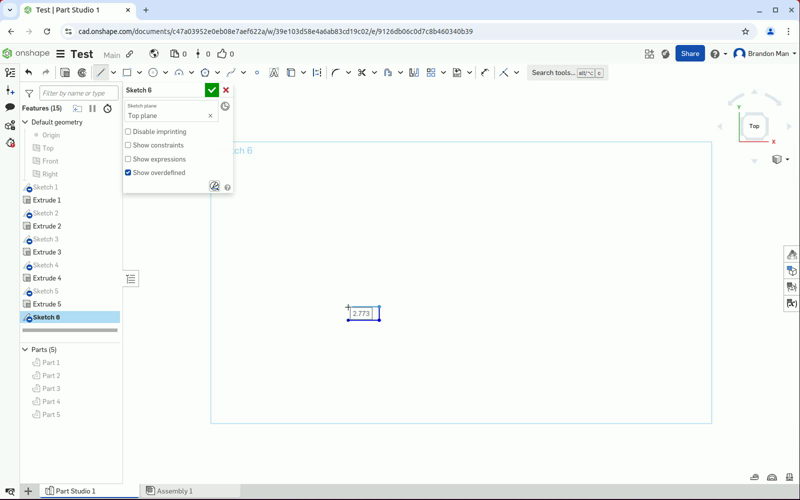
mouse_move(378, 306)
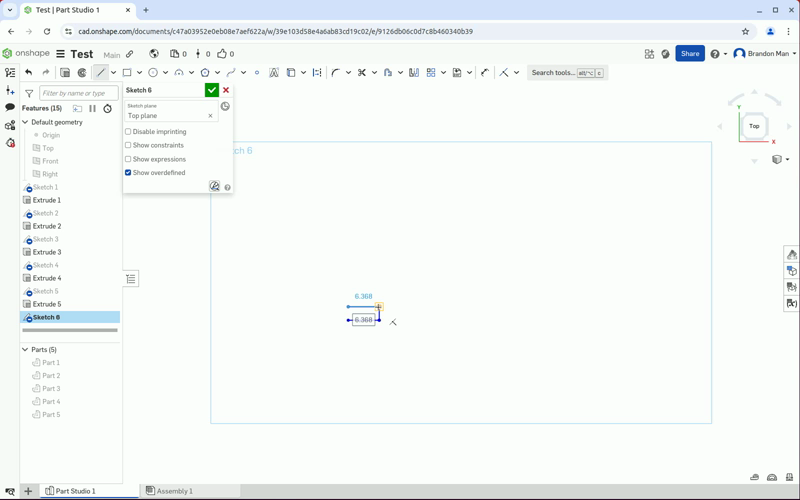
key_down(shift)
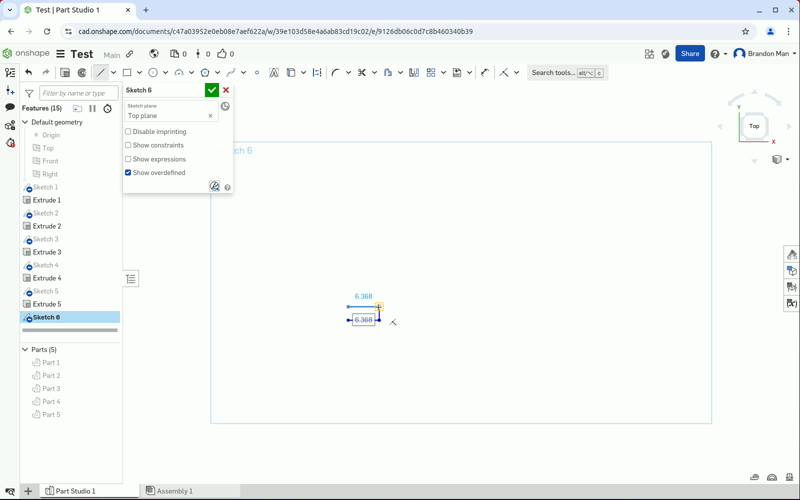
mouse_move(348, 320)
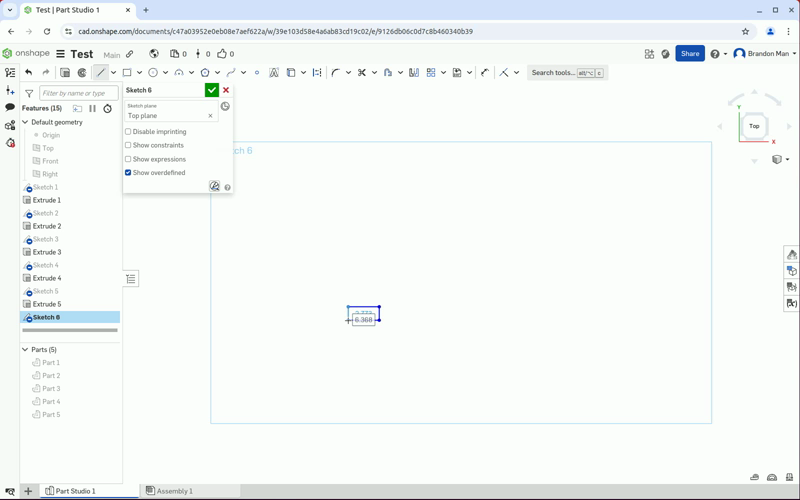
key_up(shift)
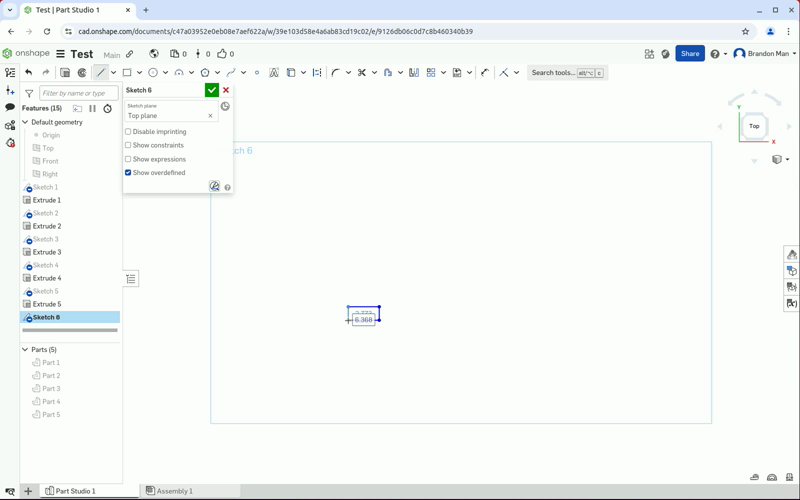
click(348, 320)
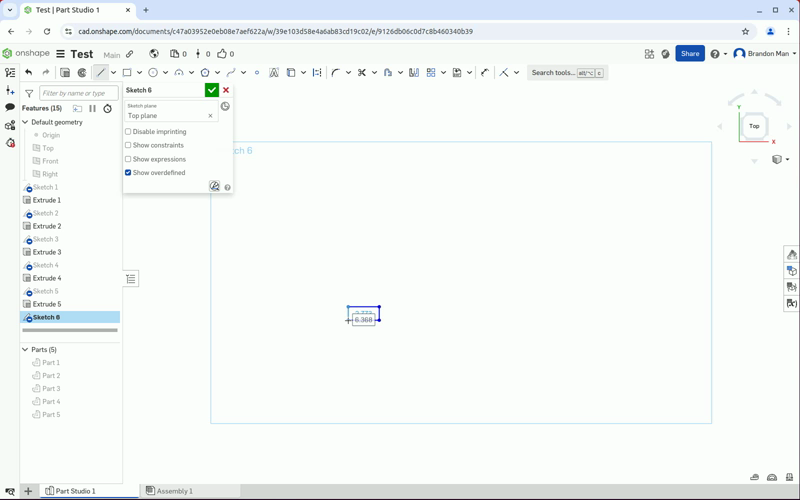
key(esc)
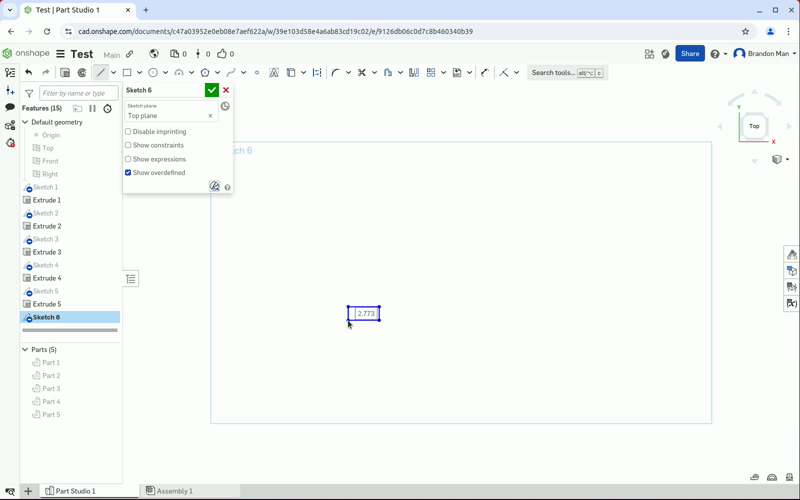
mouse_move(349, 310)
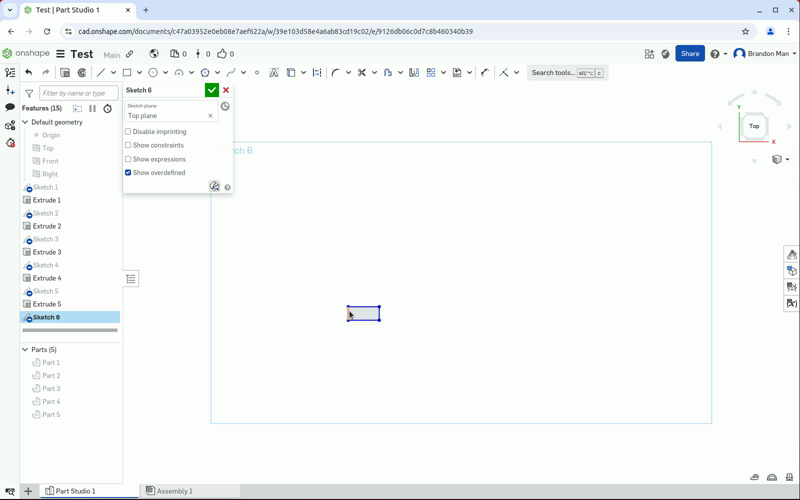
scroll(6)
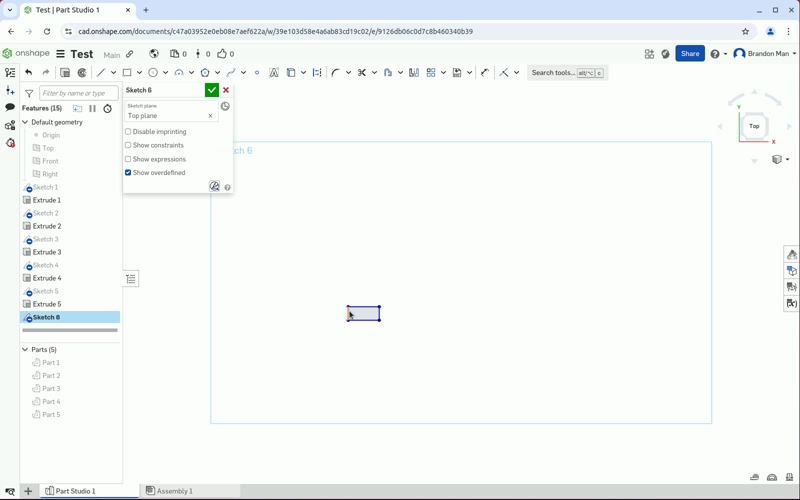
scroll(6)
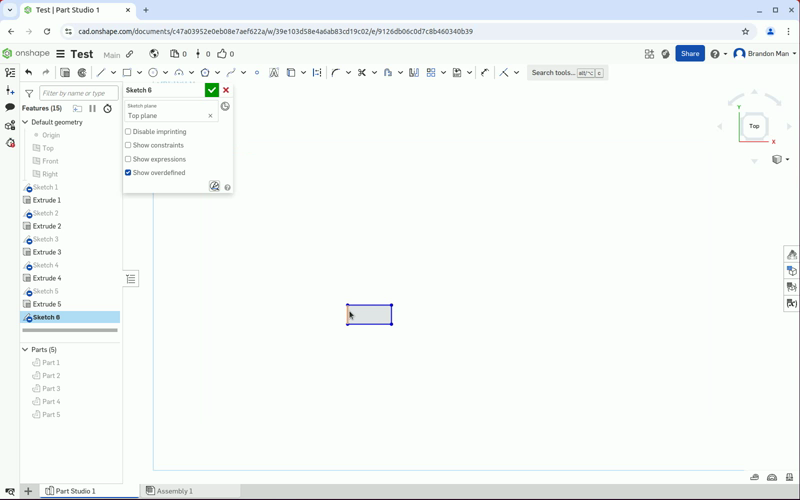
scroll(6)
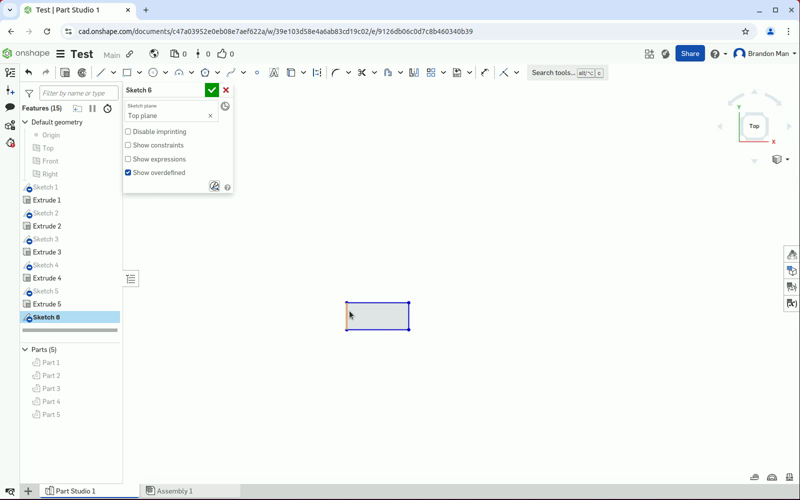
scroll(6)
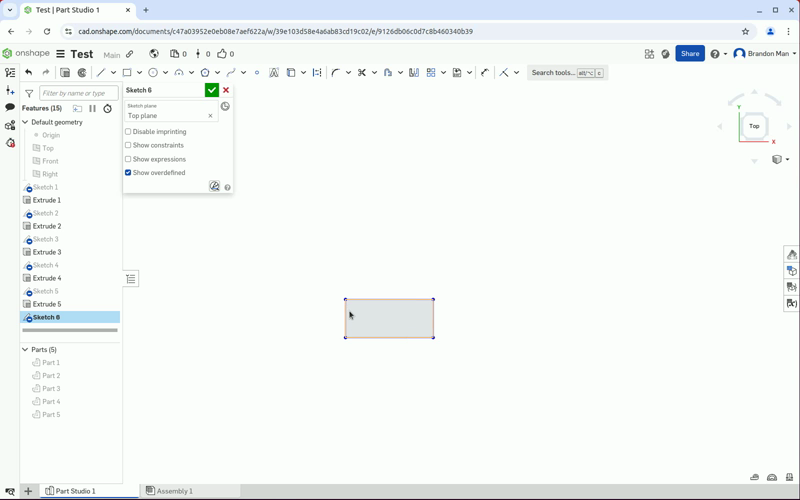
scroll(6)
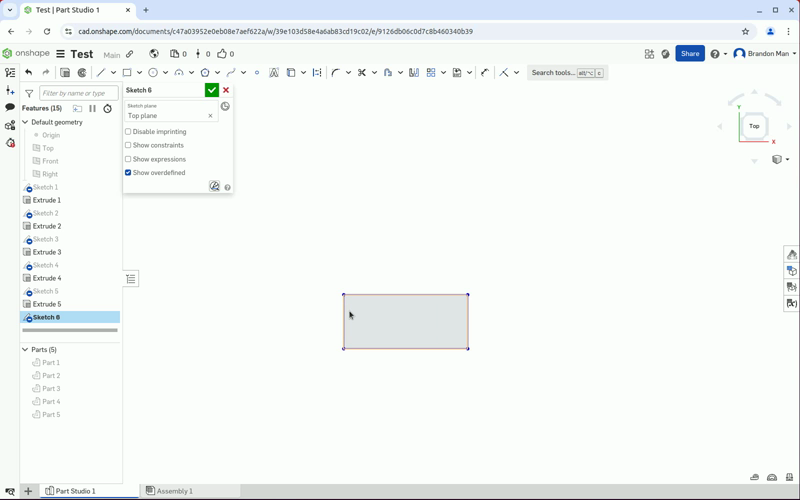
scroll(6)
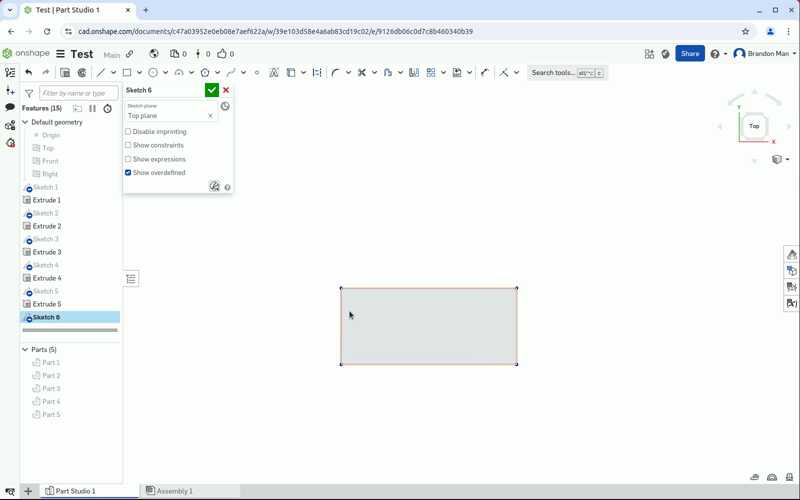
scroll(6)
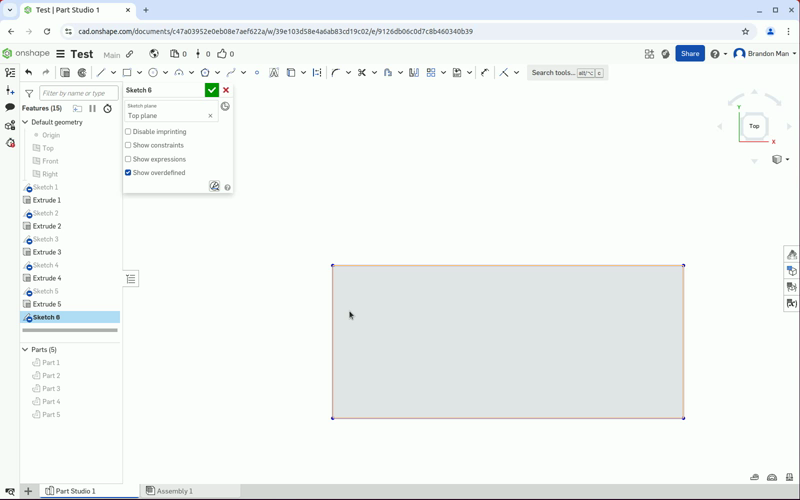
click(349, 310)
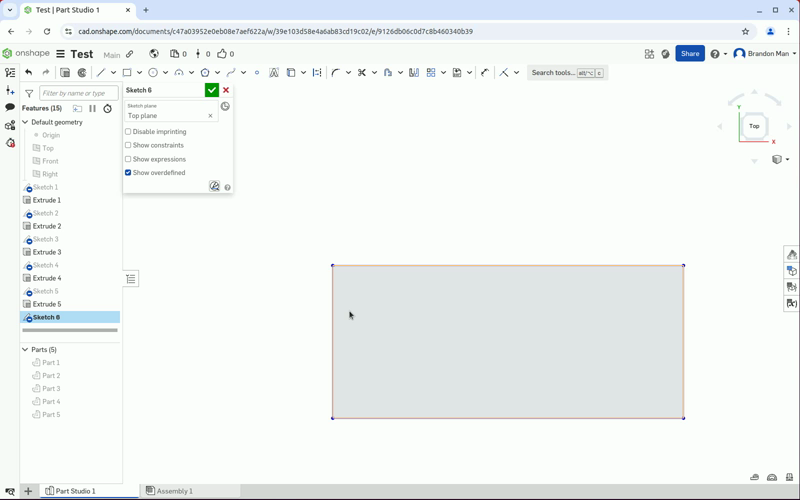
scroll(-6)
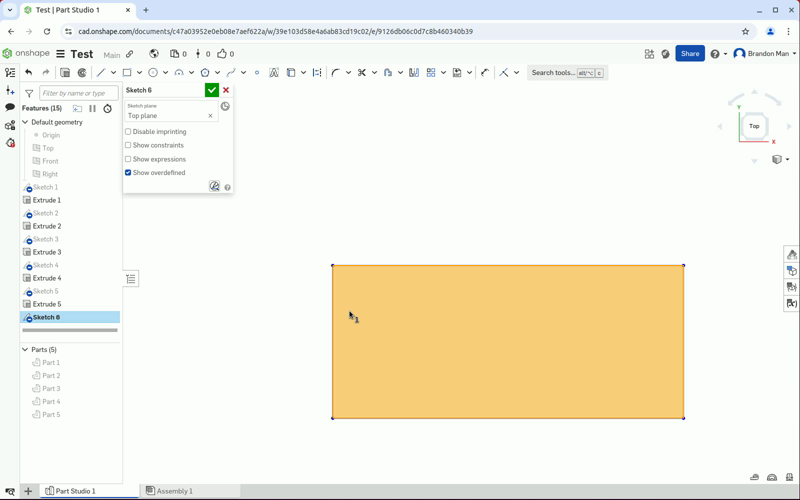
scroll(-6)
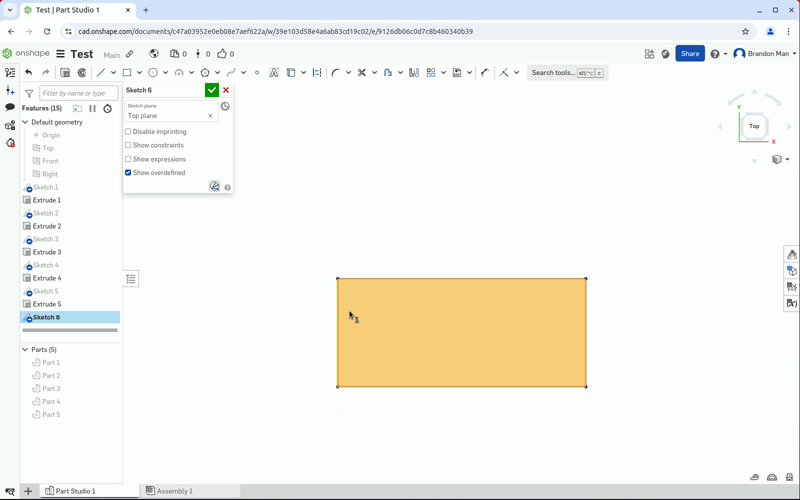
scroll(-6)
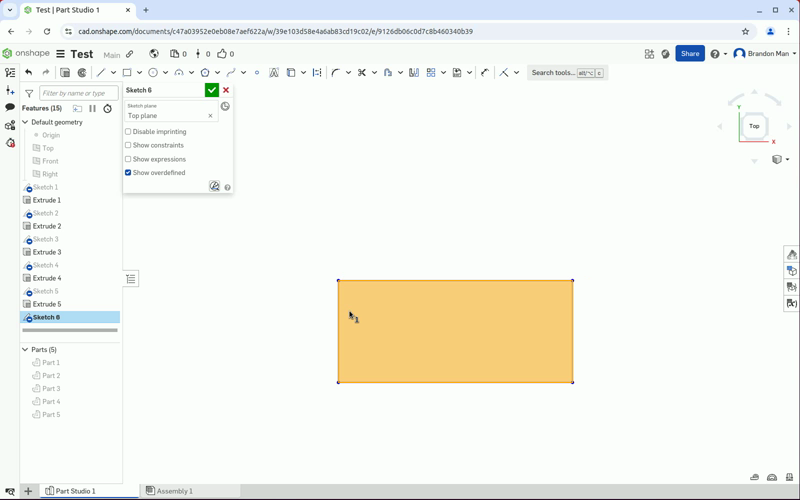
scroll(-6)
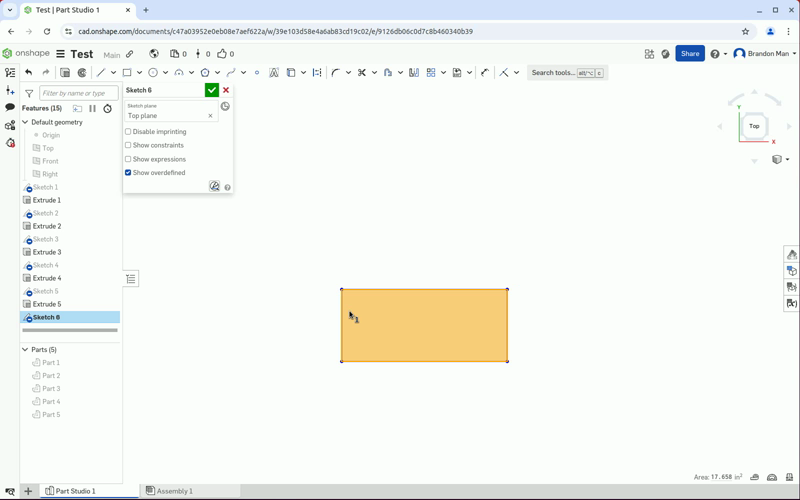
scroll(-6)
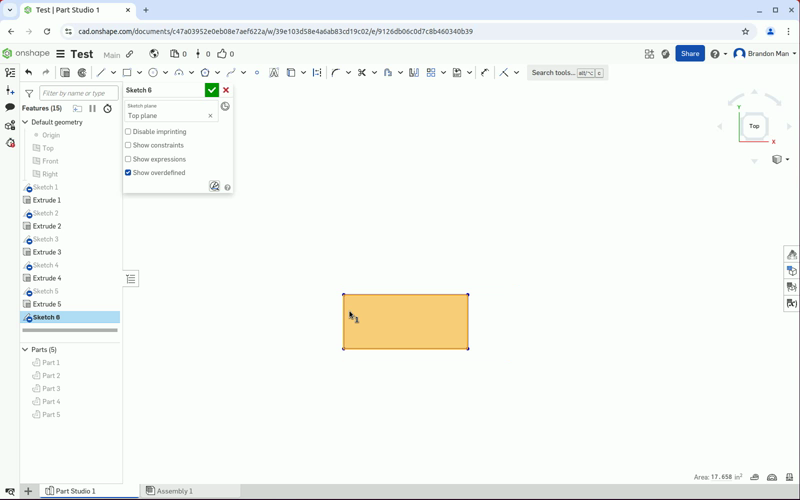
scroll(-6)
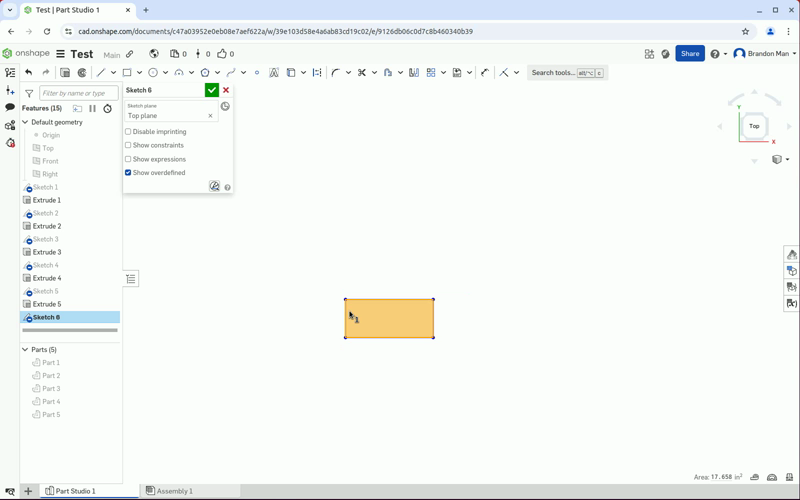
scroll(-6)
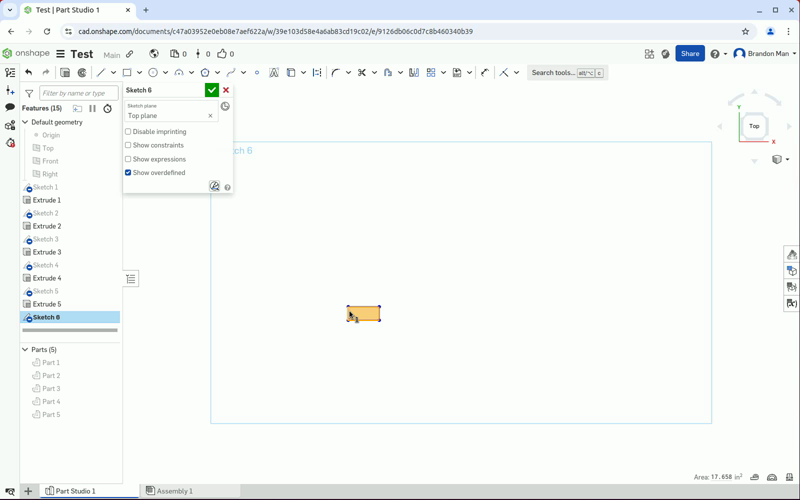
mouse_move(73, 352)
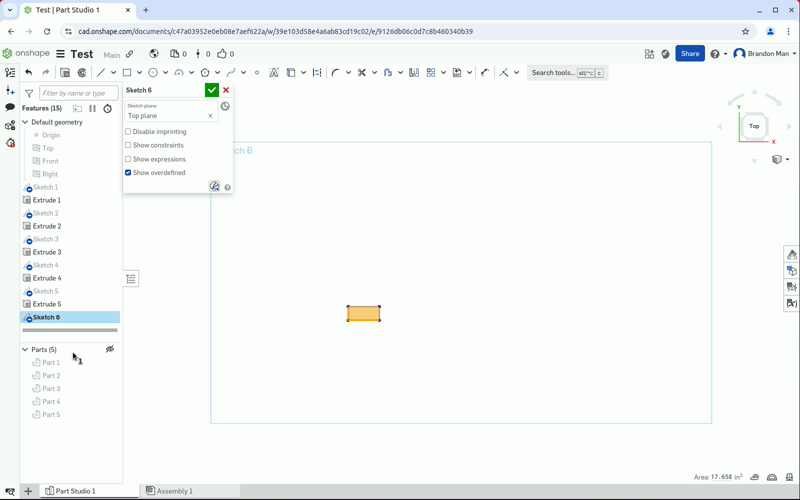
key(shift+y)
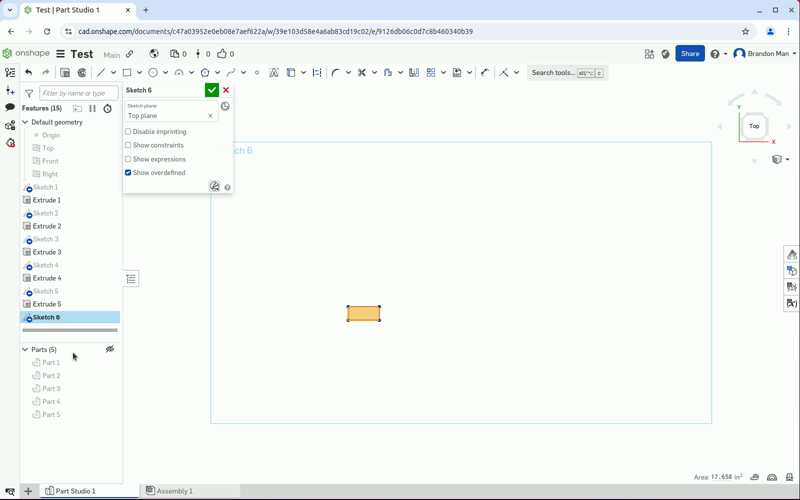
key(shift+e)
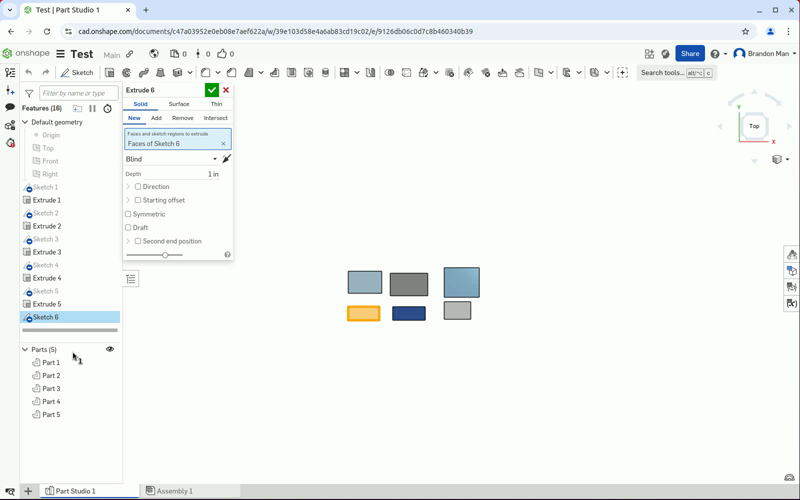
mouse_move(143, 106)
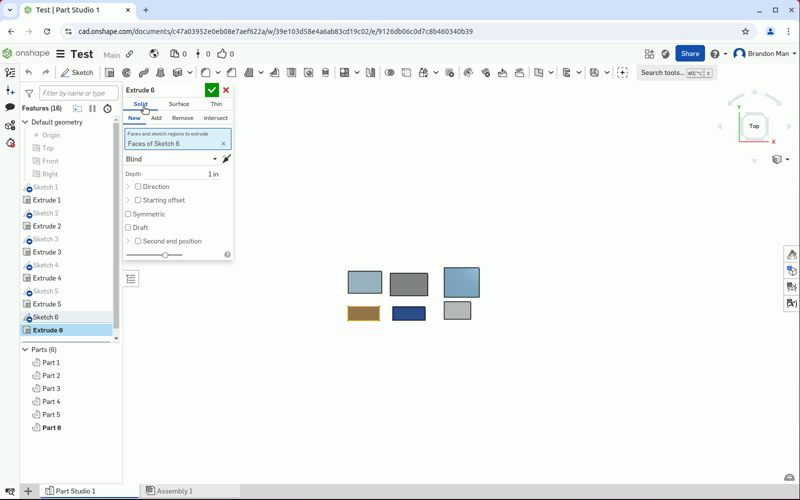
click(143, 106)
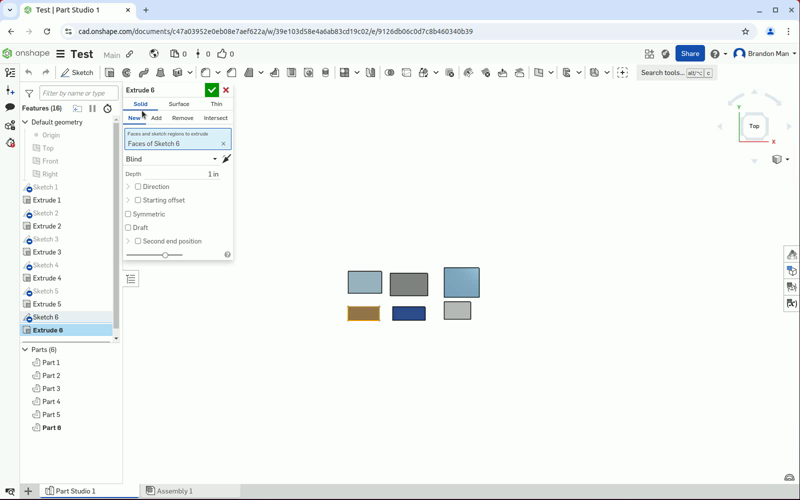
mouse_move(137, 120)
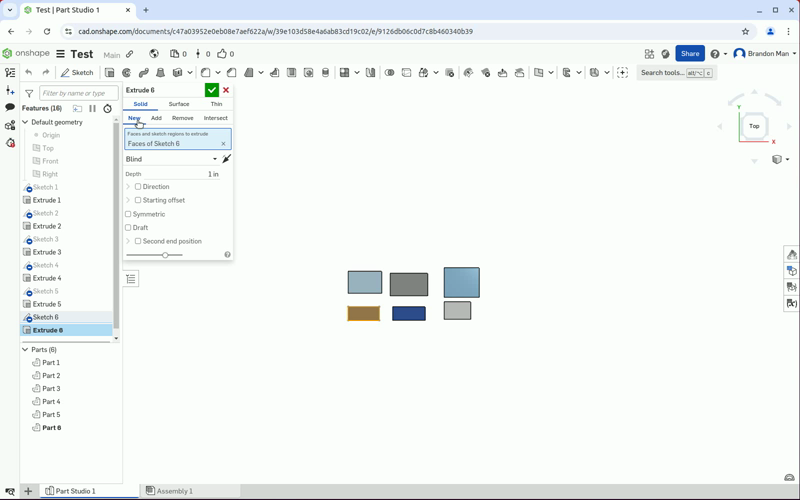
click(137, 120)
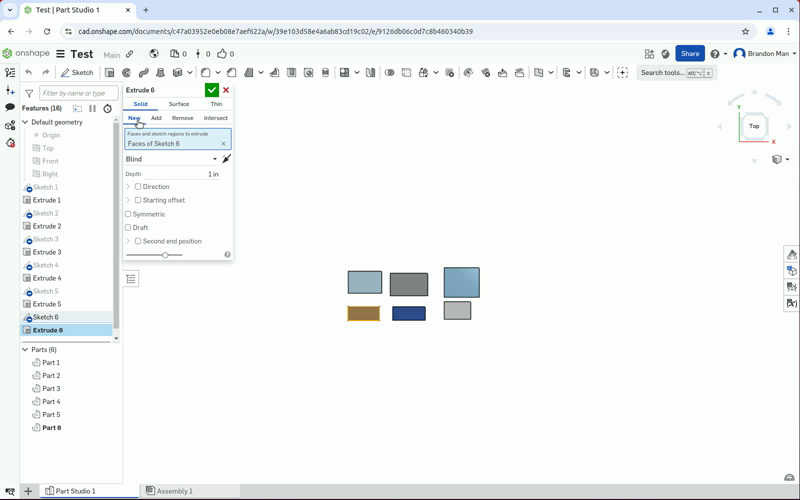
key(tab, 4)
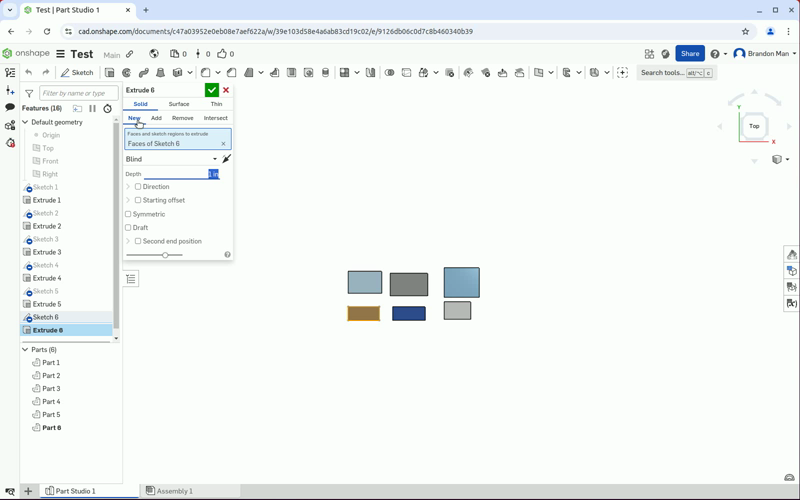
text(6.018)
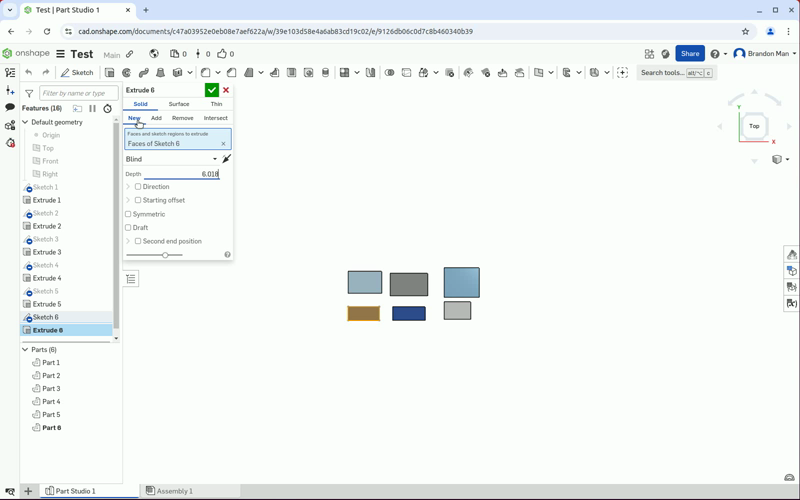
key(enter)
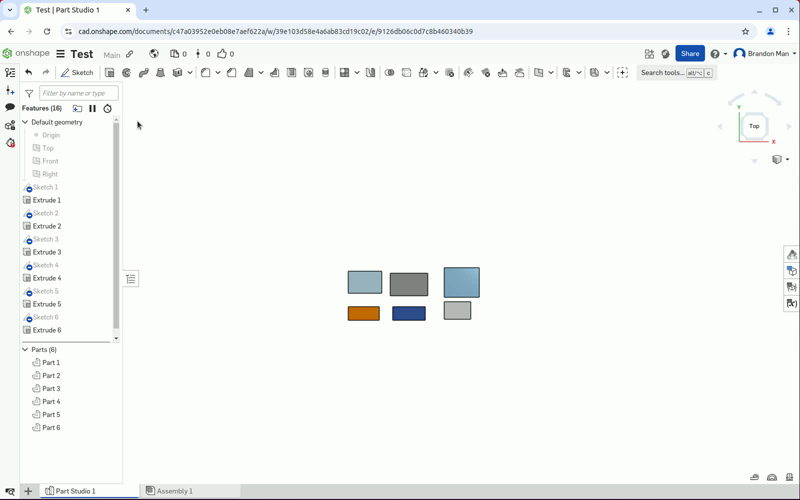
key(shift+h)
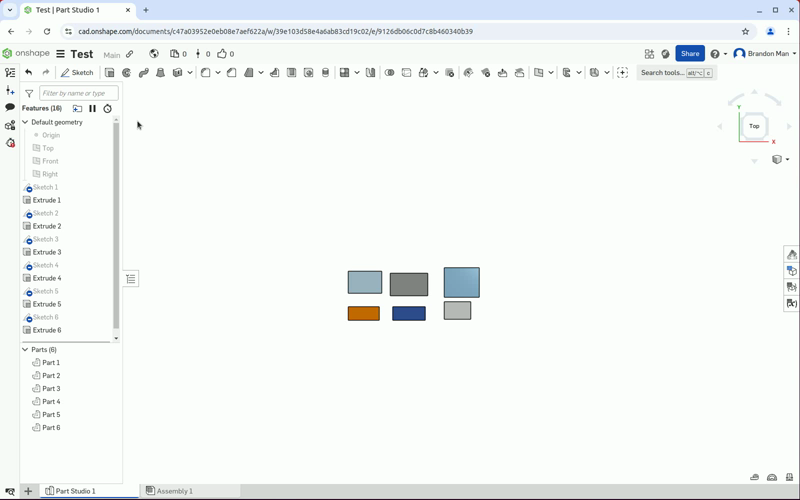
key(shift+h)
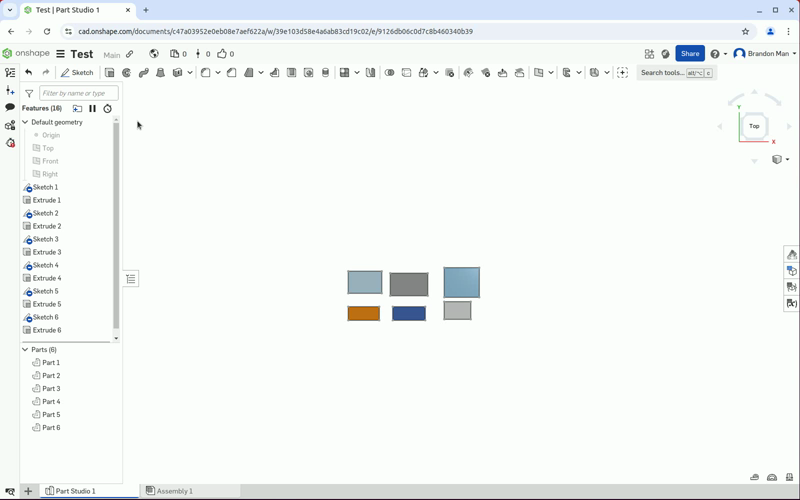
key(shift+7)
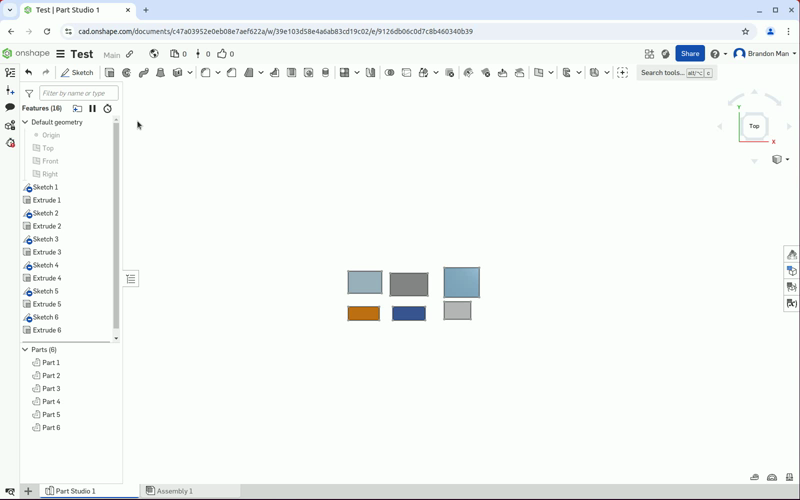
key(up, 3)
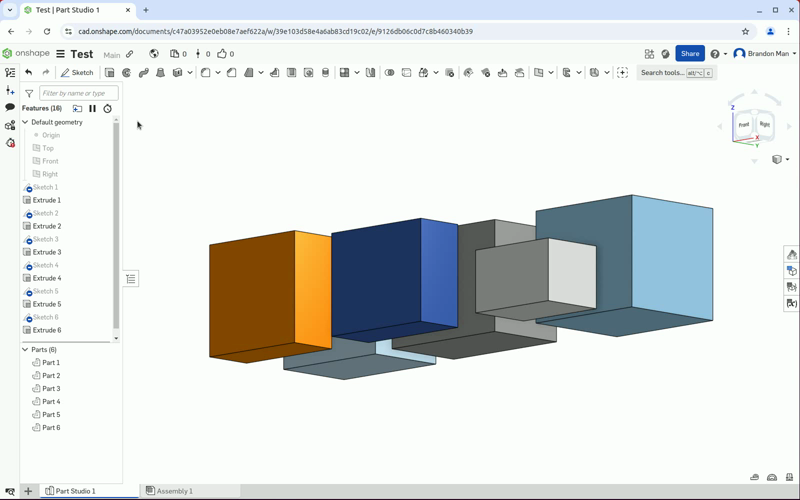
key(left, 3)
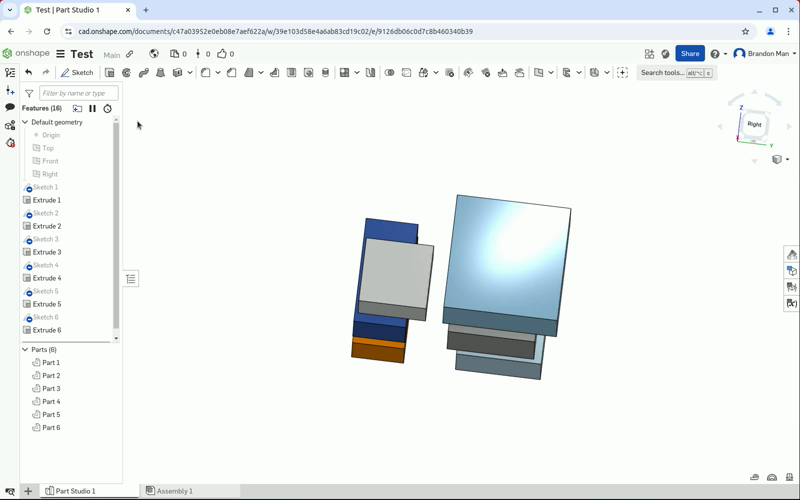
key(right, 3)
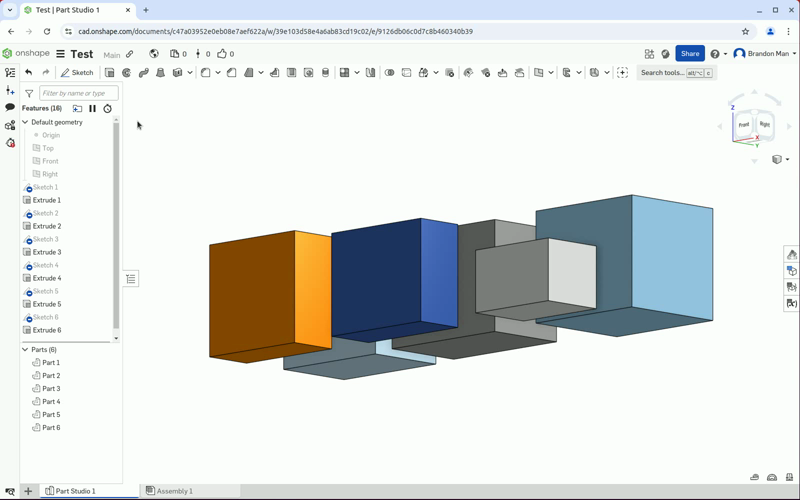
key(down, 3)
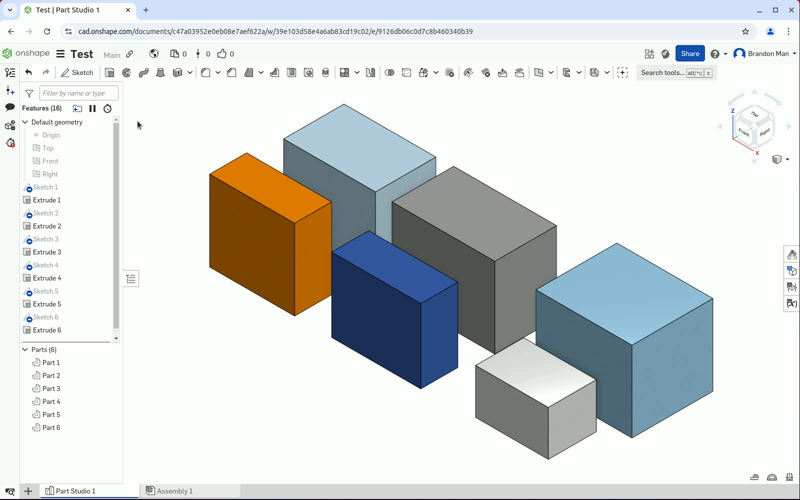
mouse_move(69, 189)
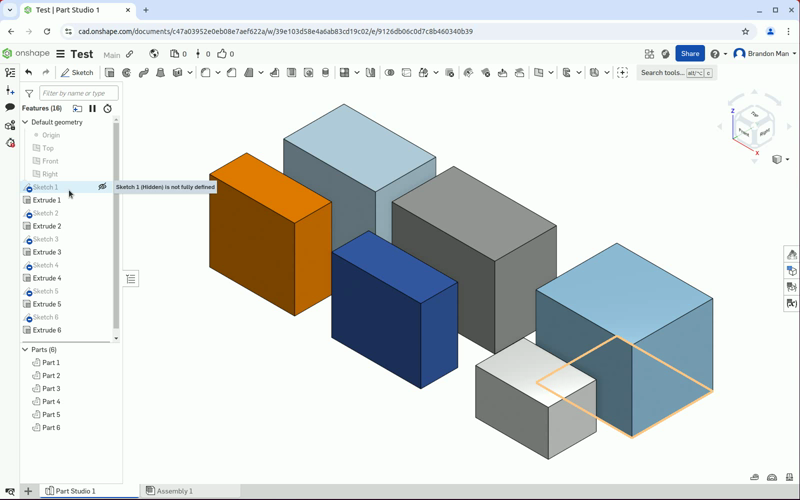
click(69, 189)